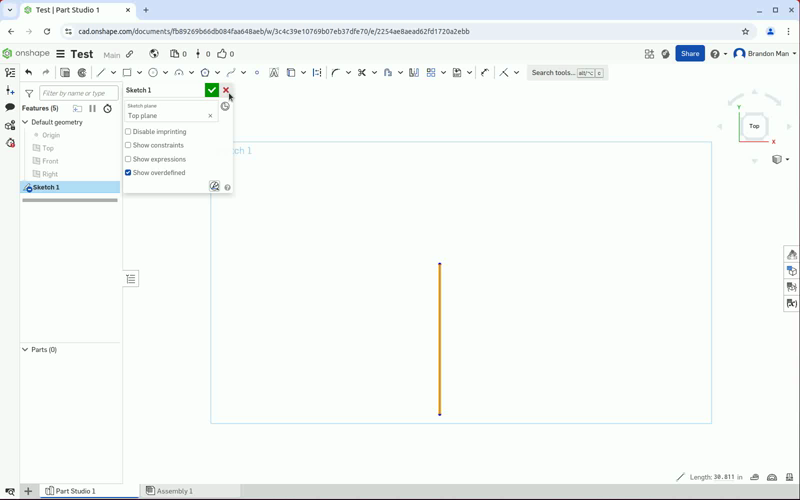
key(shift+h)
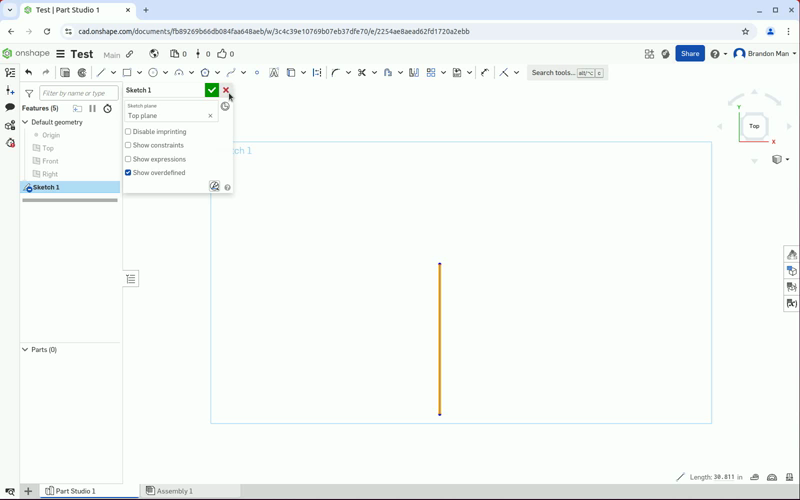
key(shift+s)
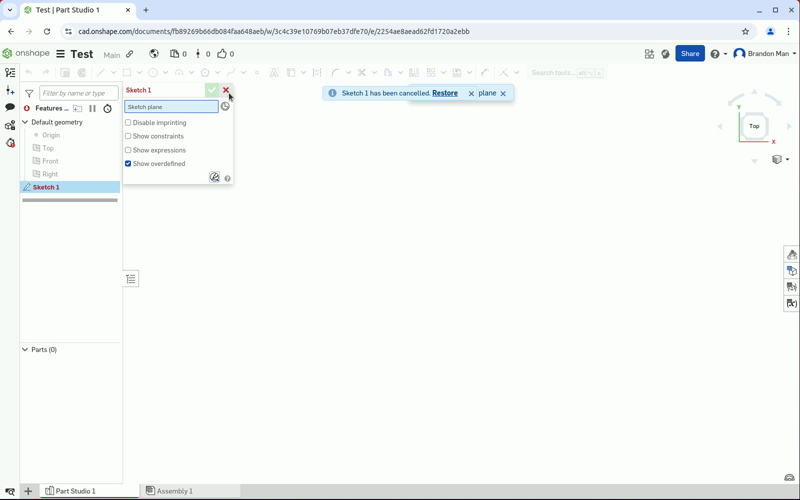
mouse_move(73, 150)
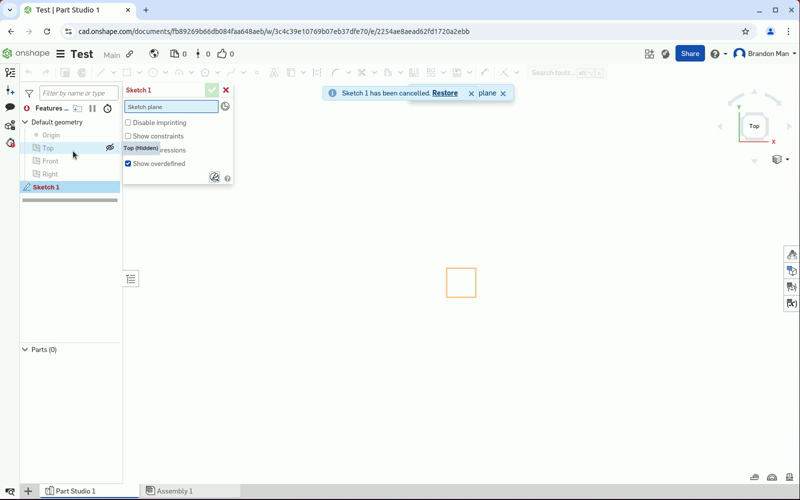
click(73, 150)
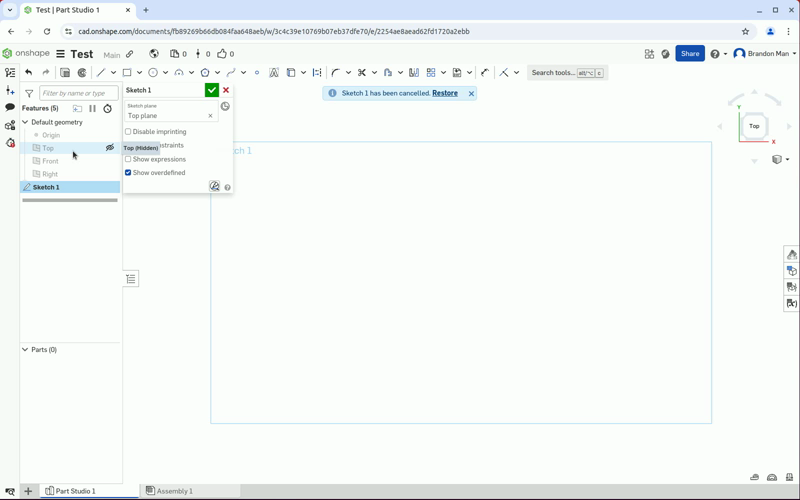
mouse_move(73, 352)
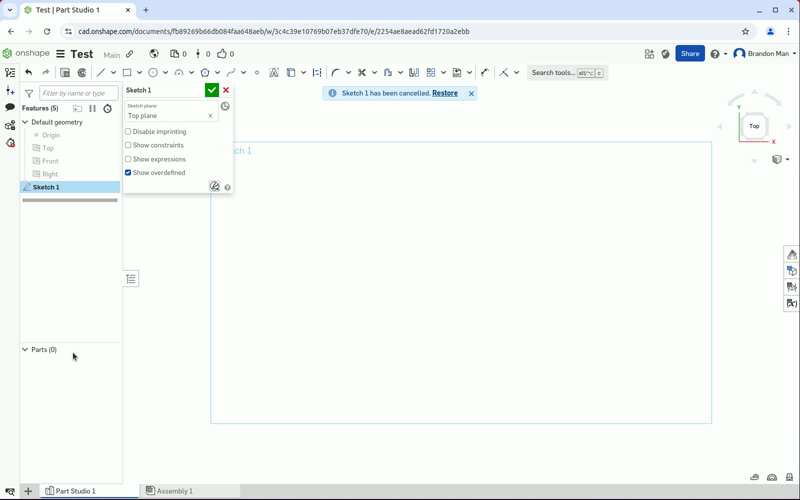
key(y)
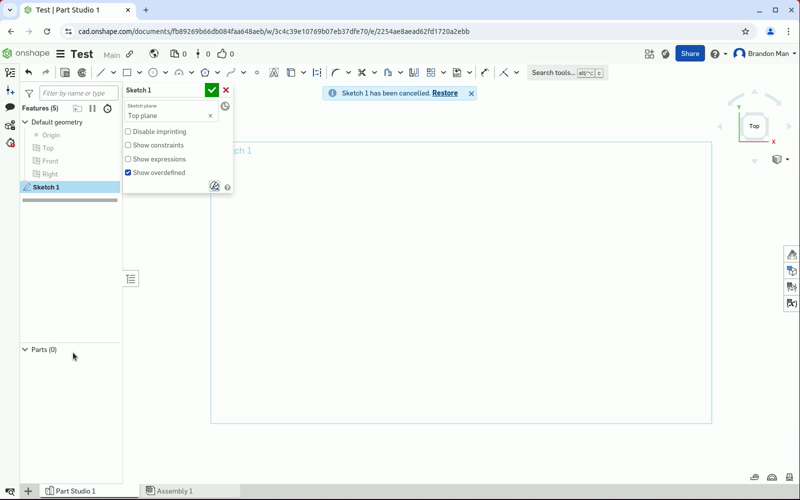
key(l)
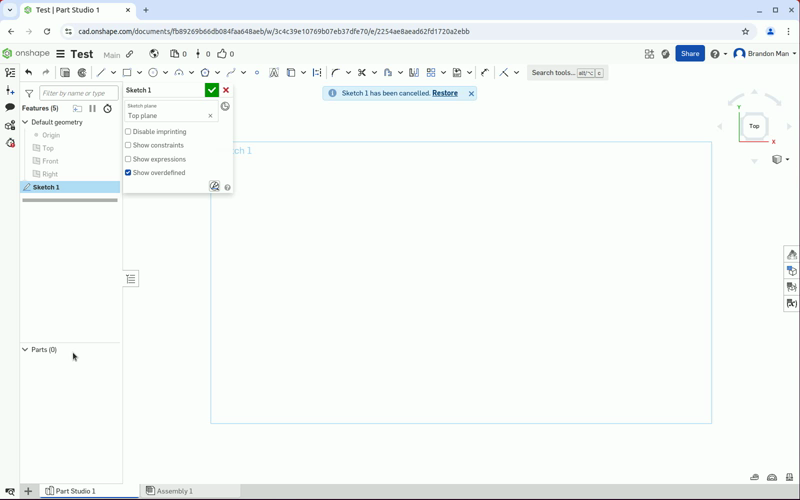
key_down(shift)
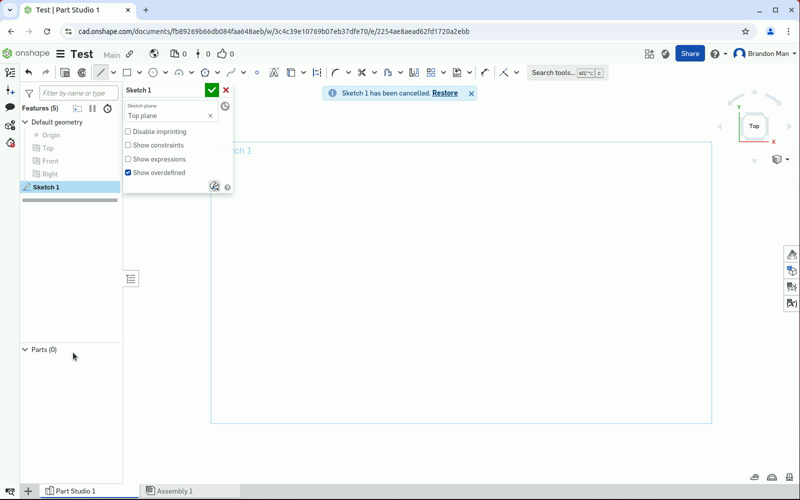
mouse_move(439, 304)
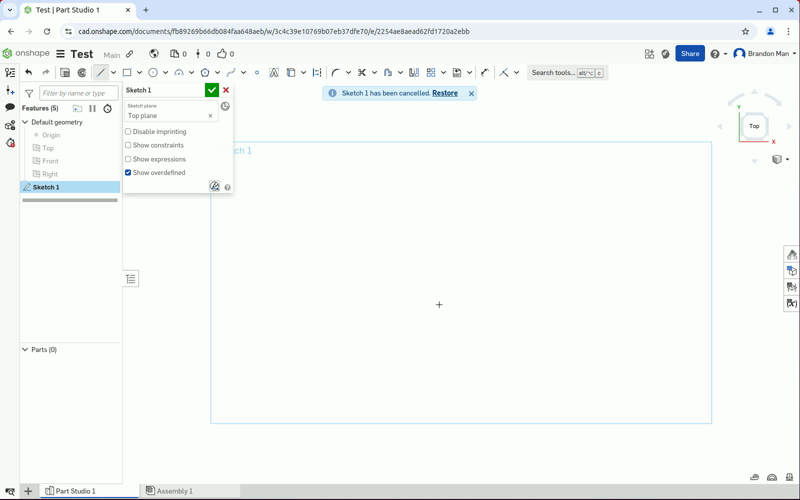
click(439, 304)
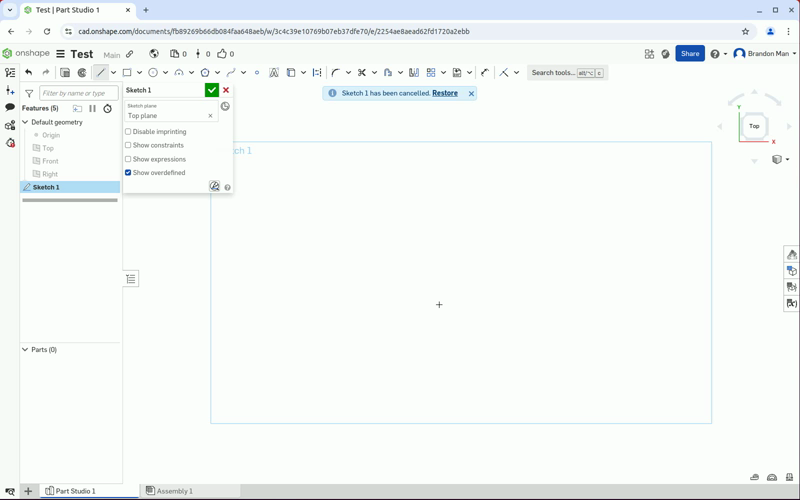
key_up(shift)
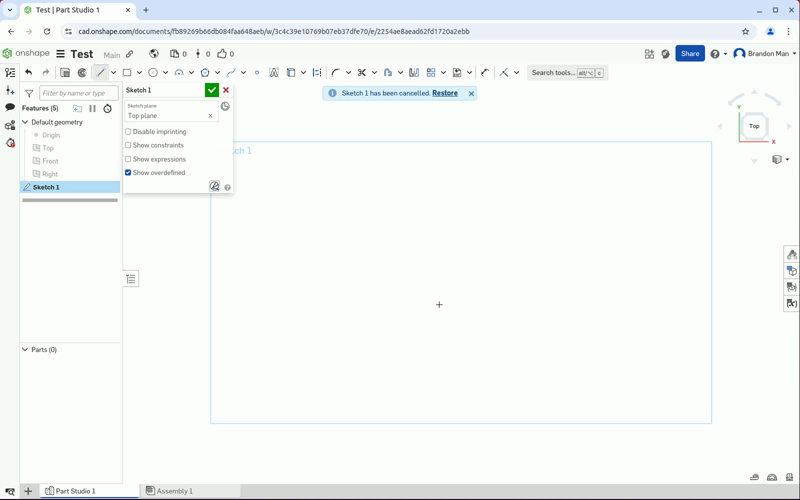
key_down(shift)
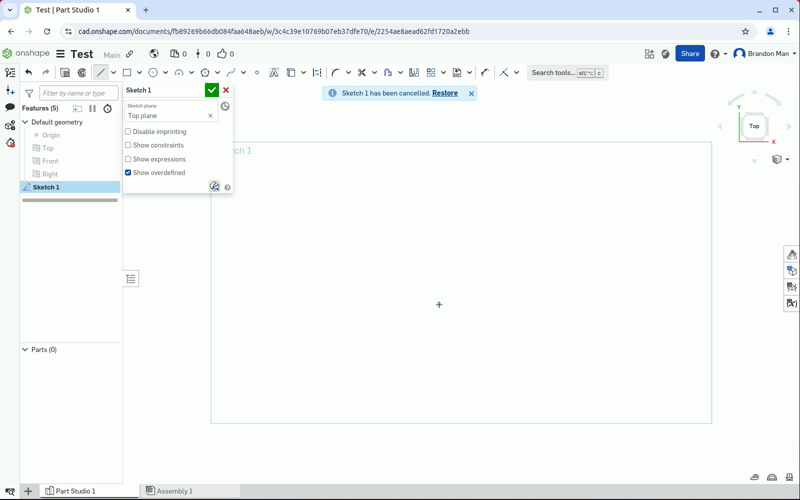
mouse_move(469, 304)
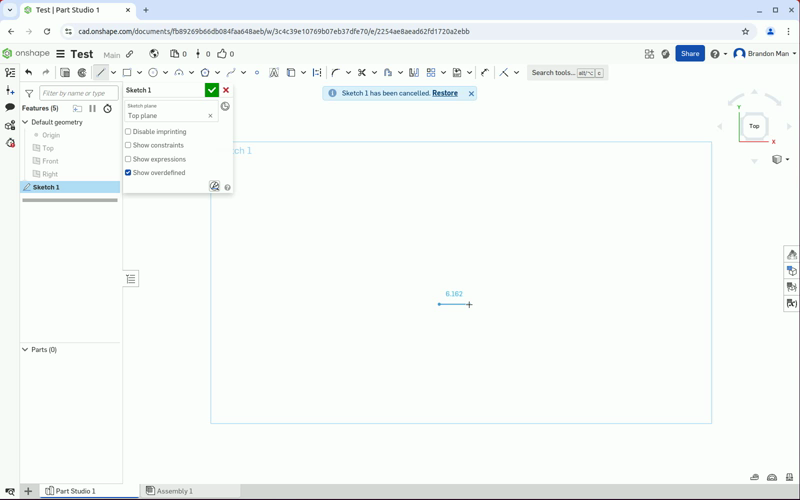
mouse_move(482, 304)
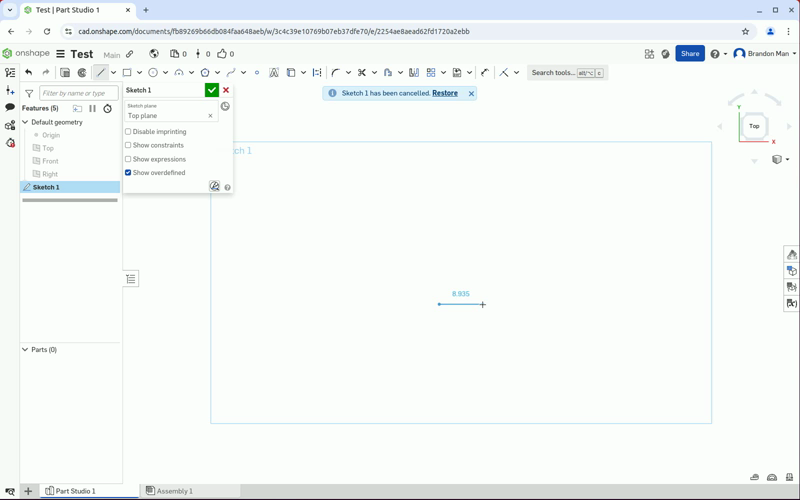
click(482, 304)
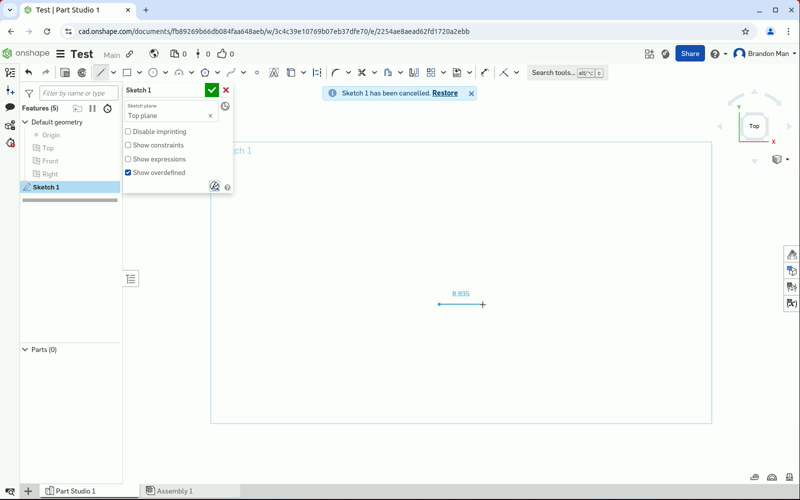
key_up(shift)
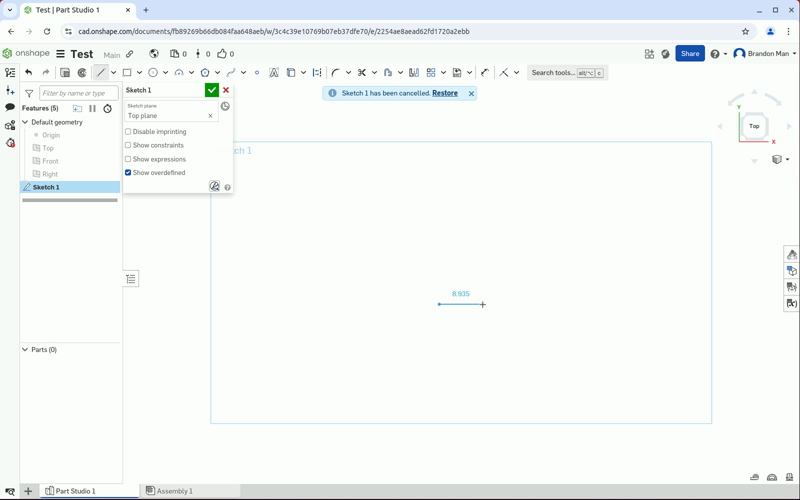
key_down(shift)
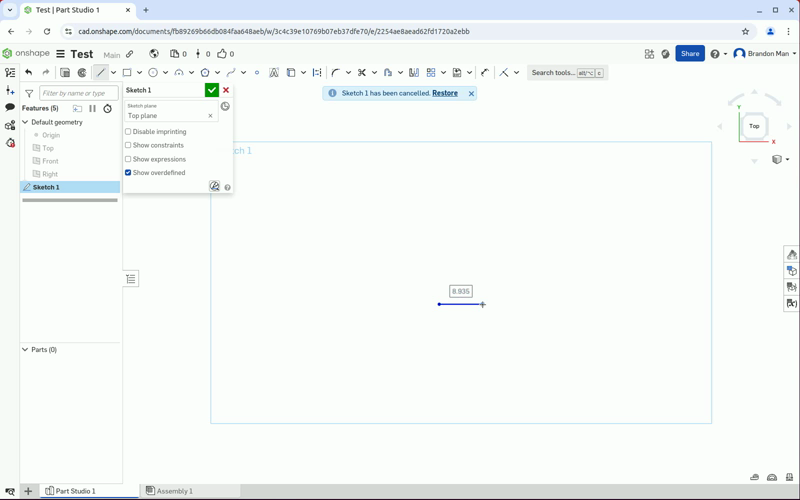
mouse_move(512, 304)
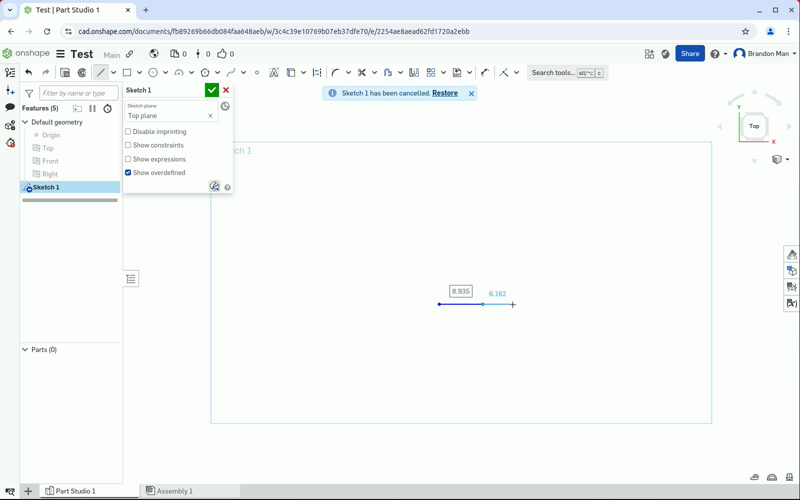
mouse_move(482, 261)
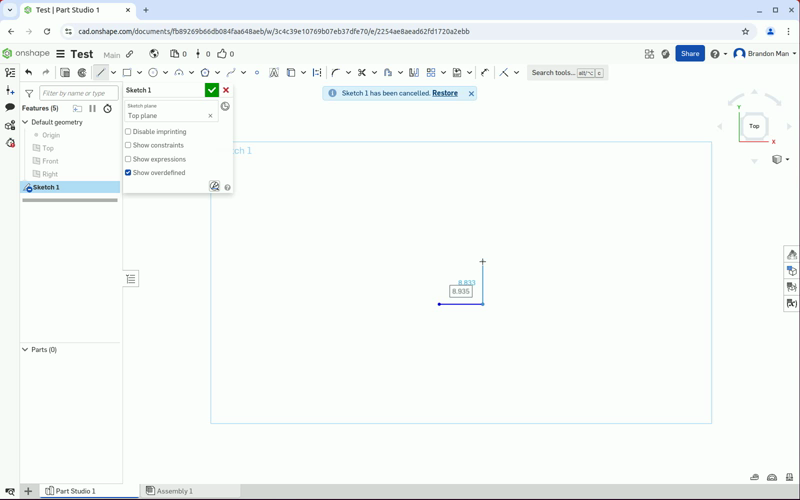
click(482, 261)
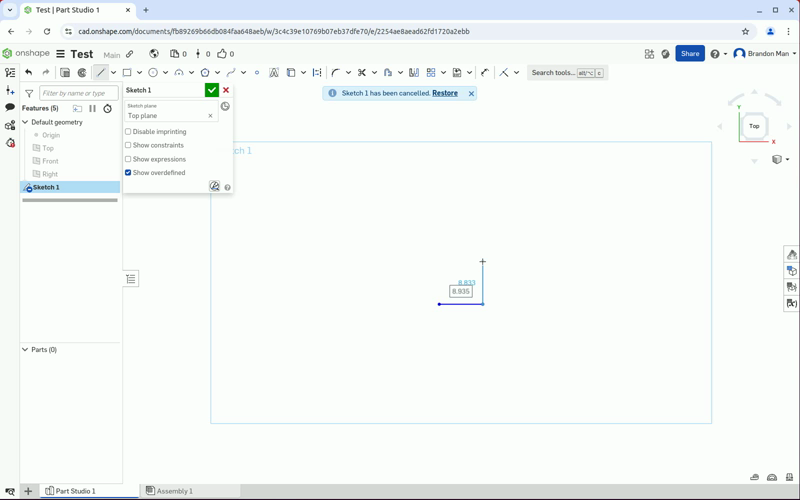
key_up(shift)
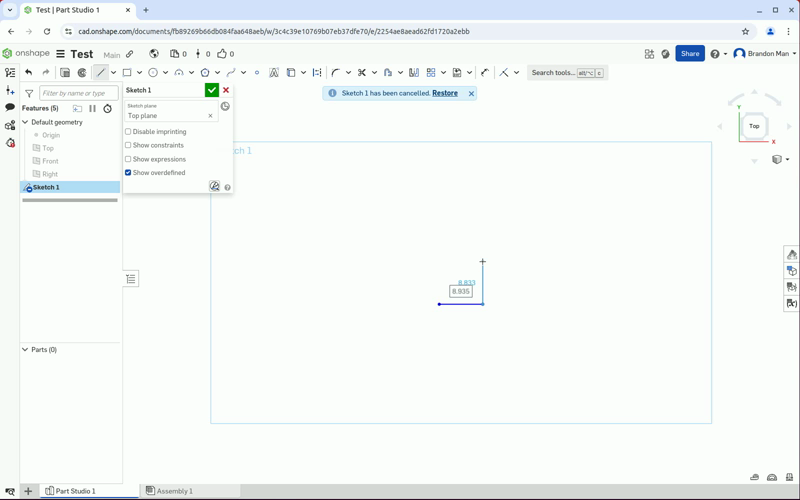
key_down(shift)
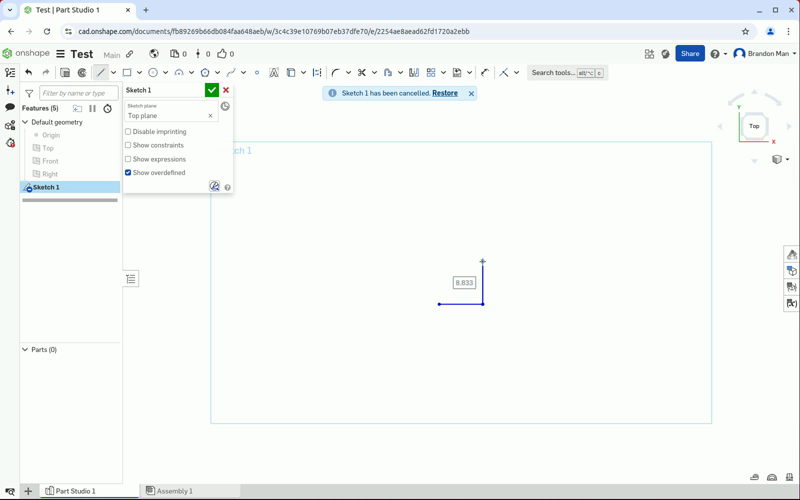
mouse_move(512, 261)
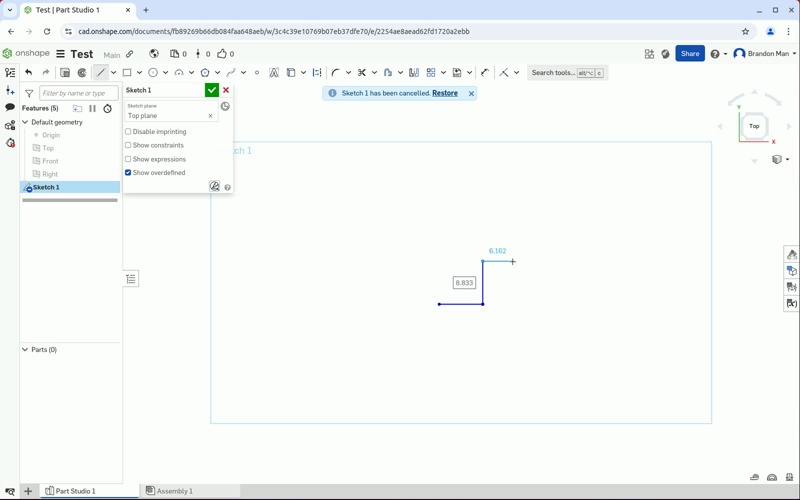
mouse_move(439, 261)
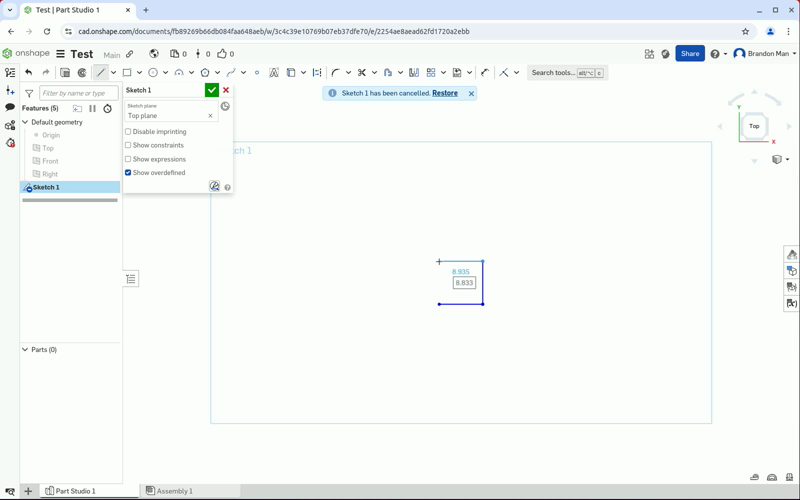
click(439, 261)
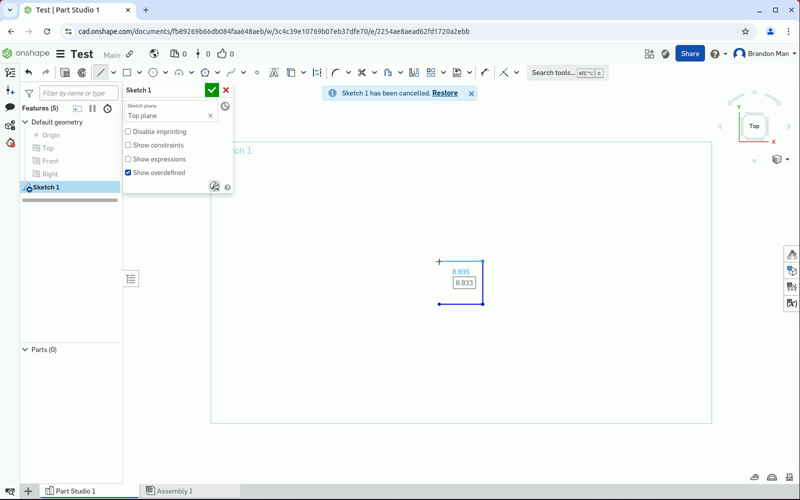
key_up(shift)
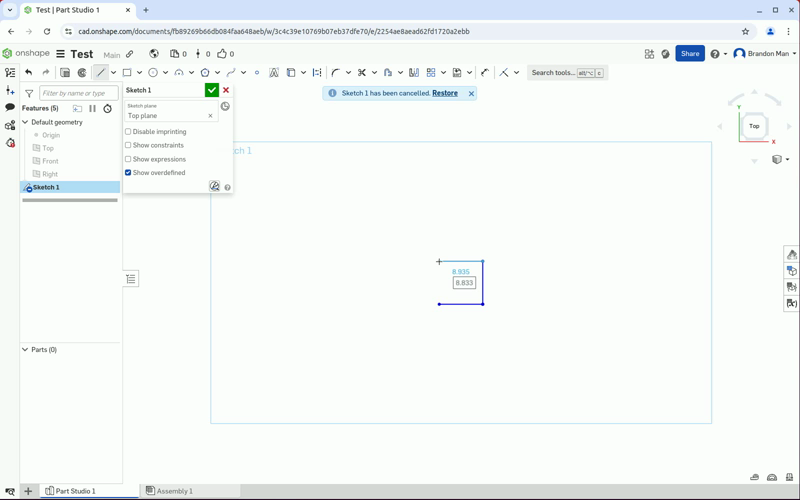
mouse_move(469, 261)
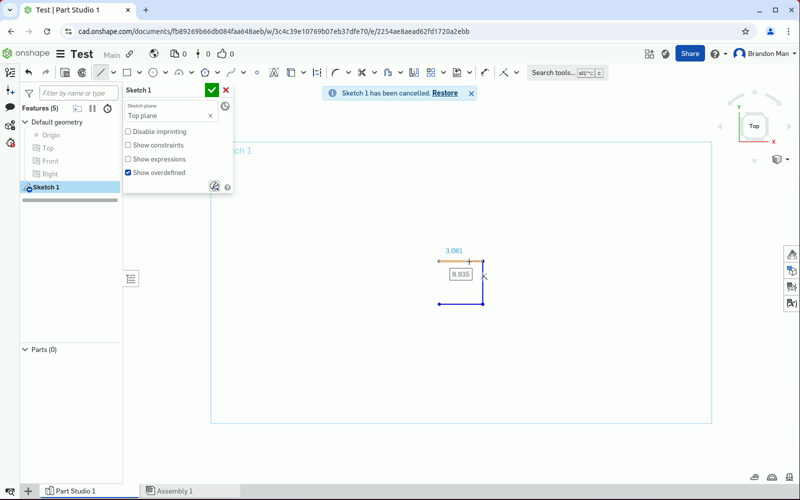
key_down(shift)
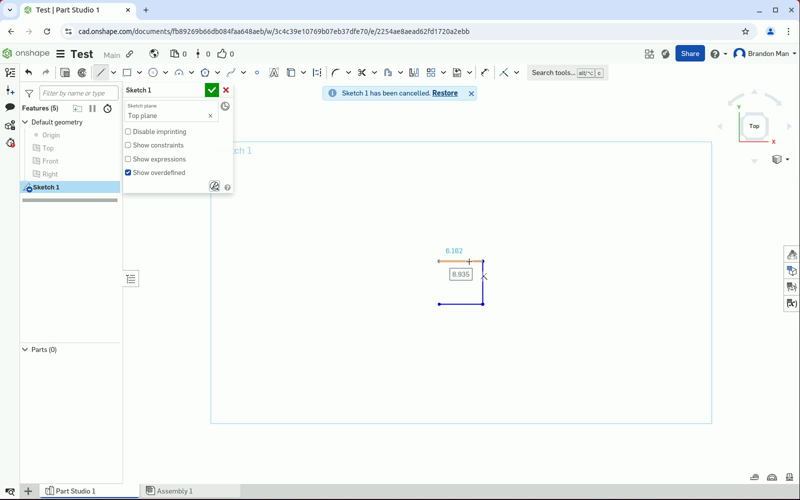
mouse_move(439, 304)
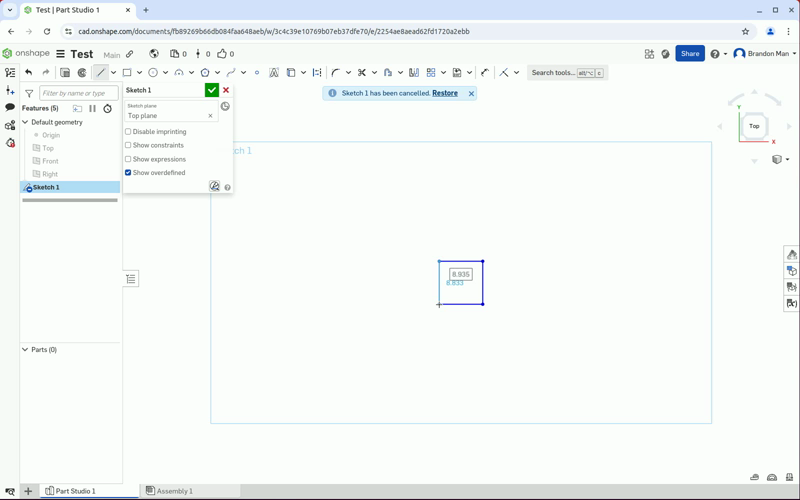
key_up(shift)
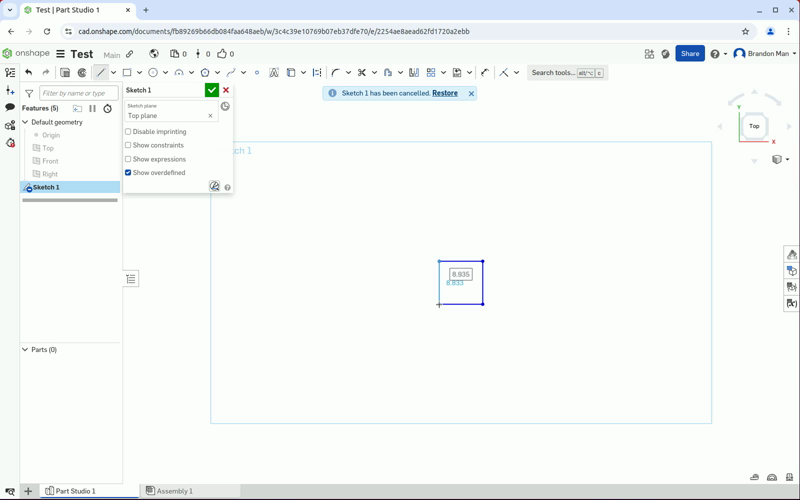
click(439, 304)
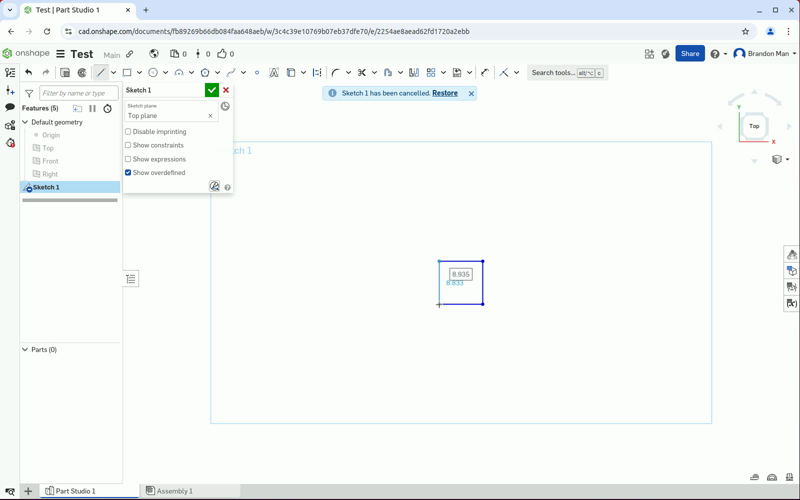
key(esc)
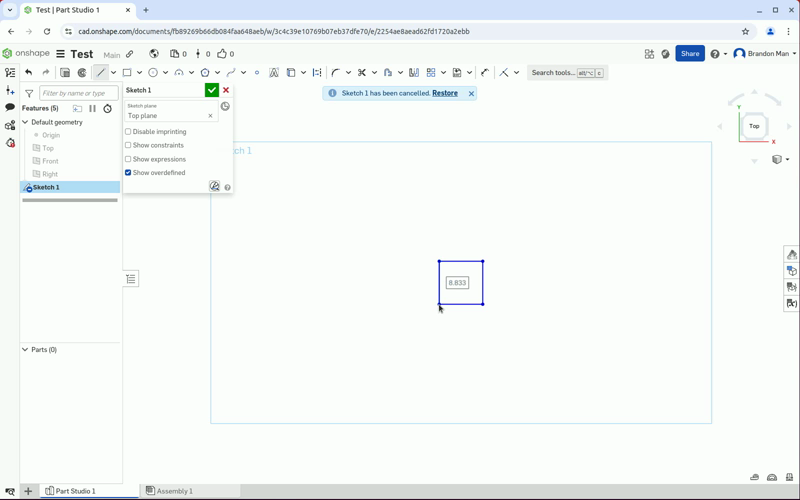
key(a)
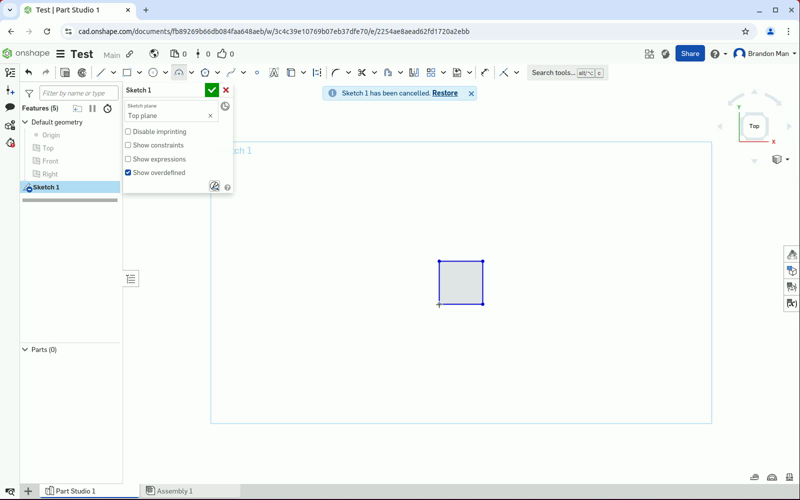
key_down(shift)
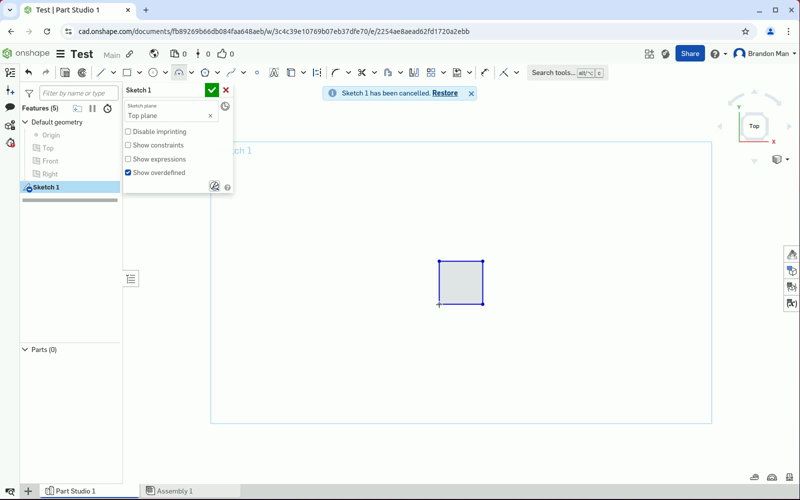
mouse_move(448, 294)
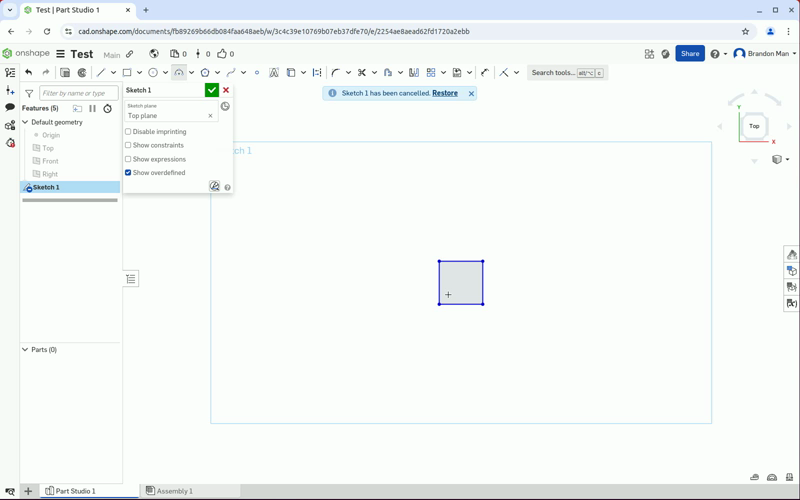
click(448, 294)
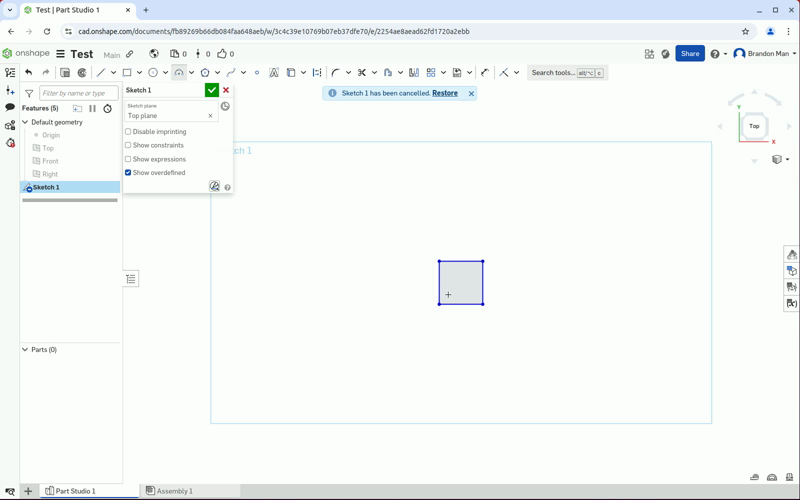
key_up(shift)
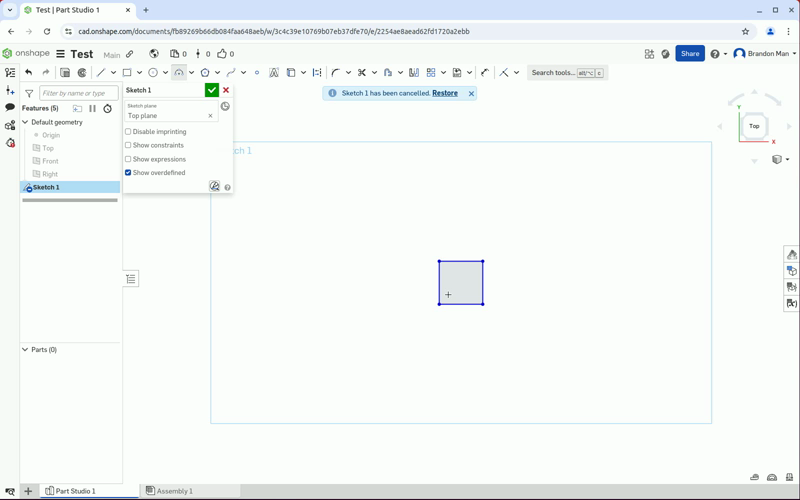
key_down(shift)
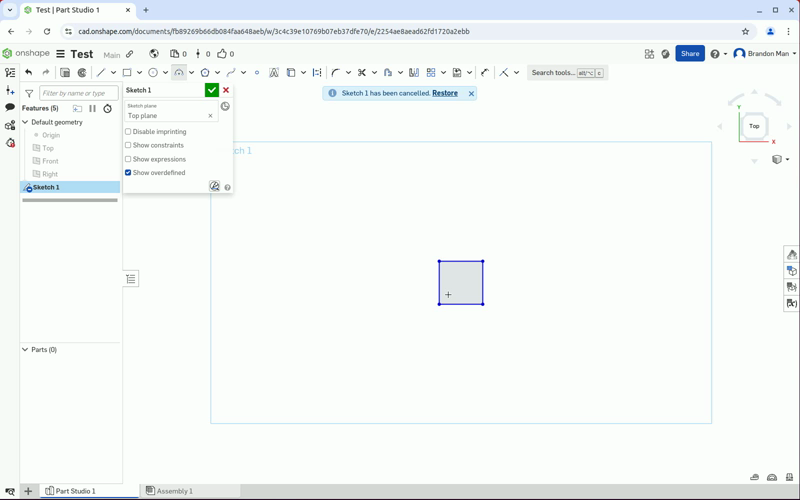
mouse_move(449, 295)
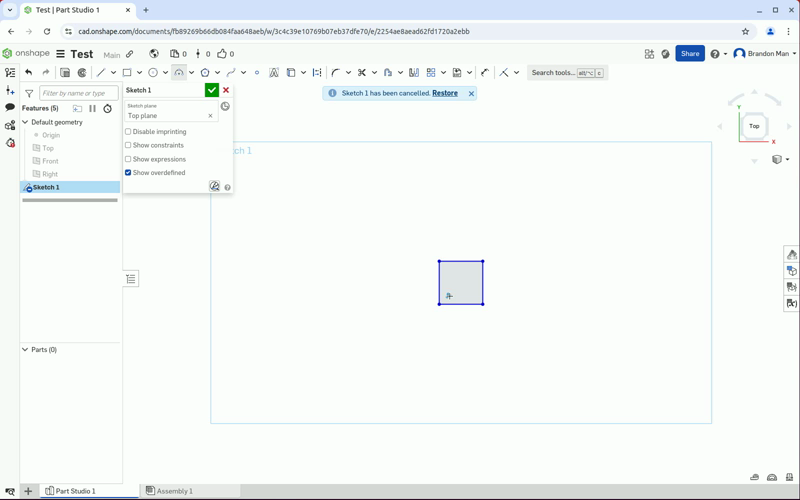
scroll(6)
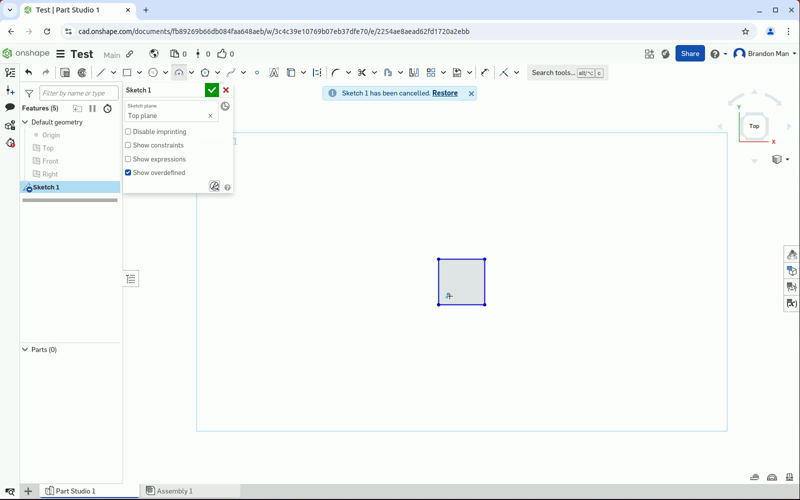
scroll(6)
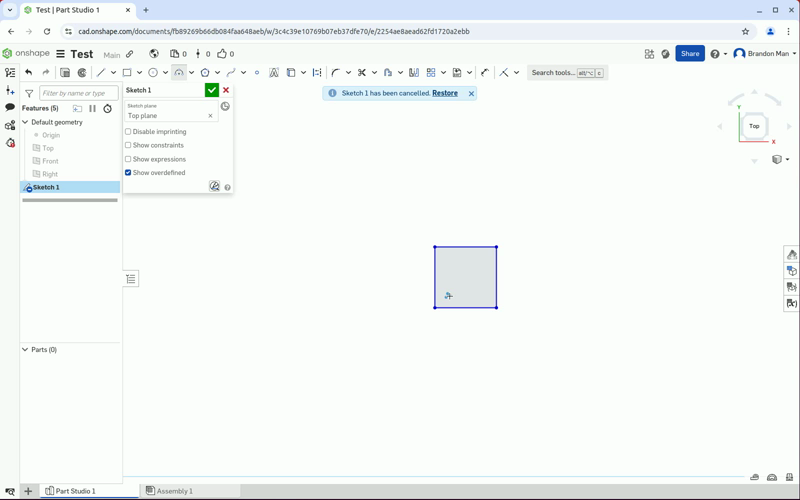
scroll(6)
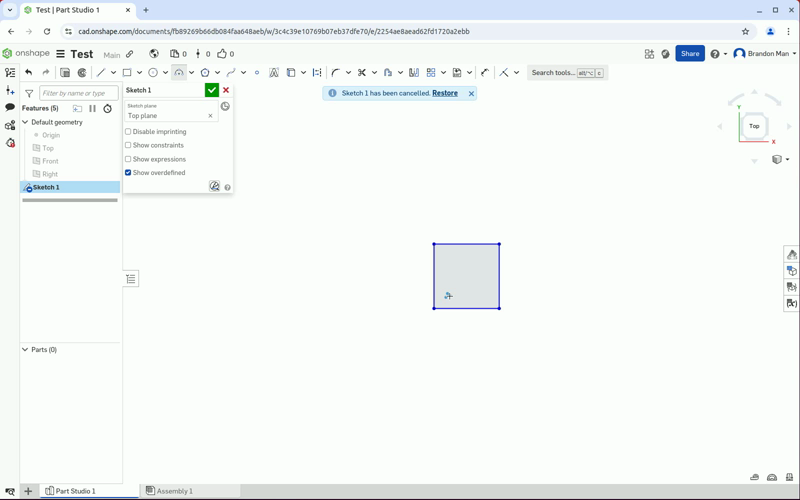
scroll(6)
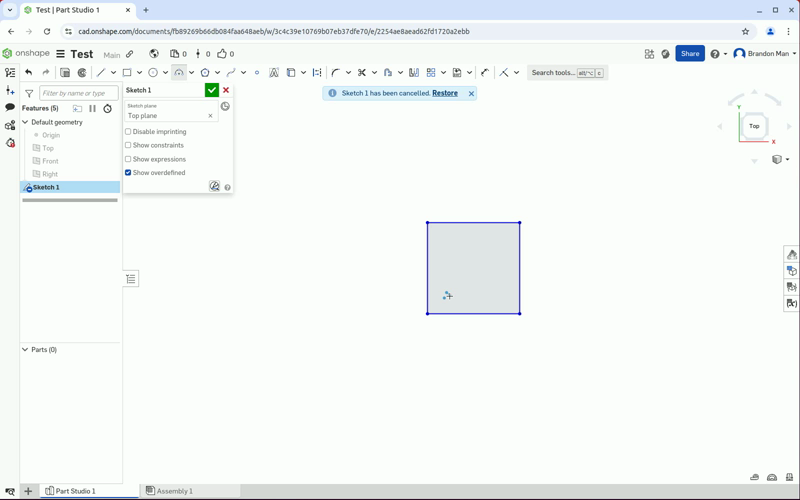
scroll(6)
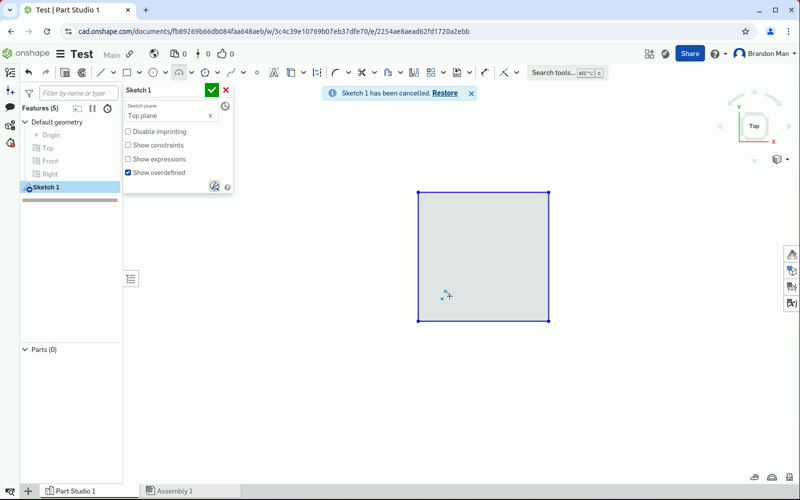
scroll(6)
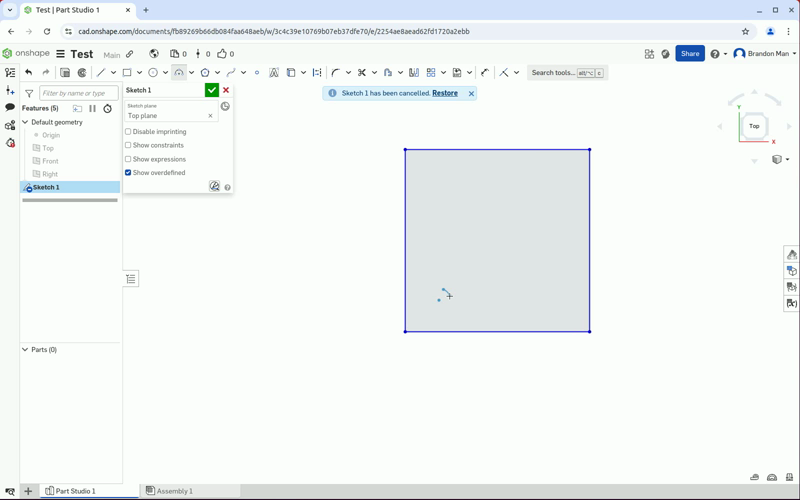
scroll(6)
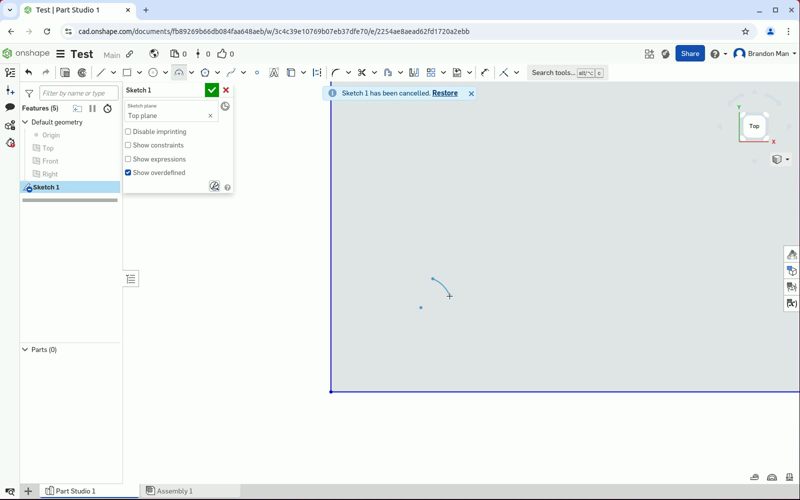
click(449, 295)
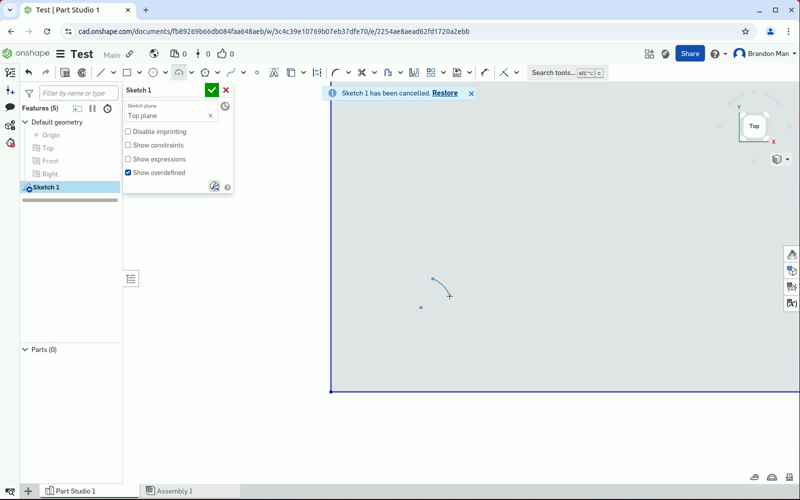
scroll(-6)
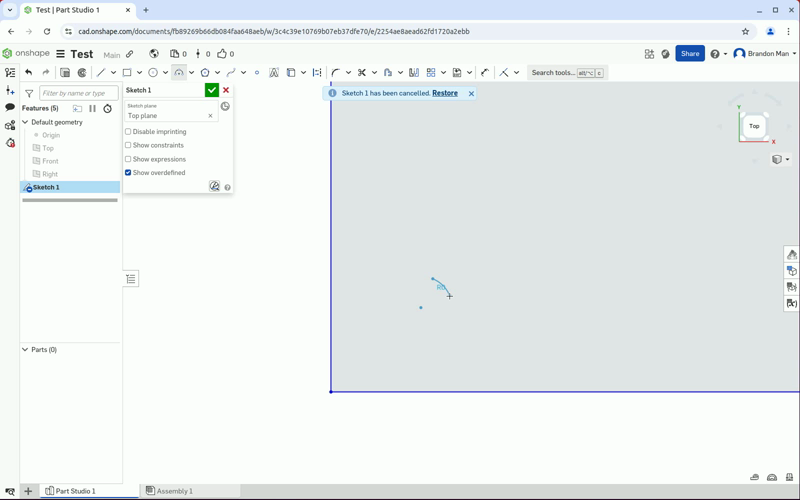
scroll(-6)
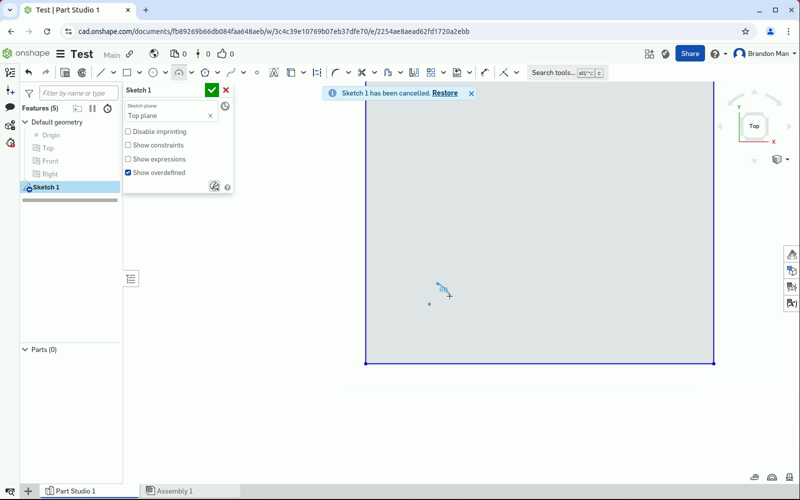
scroll(-6)
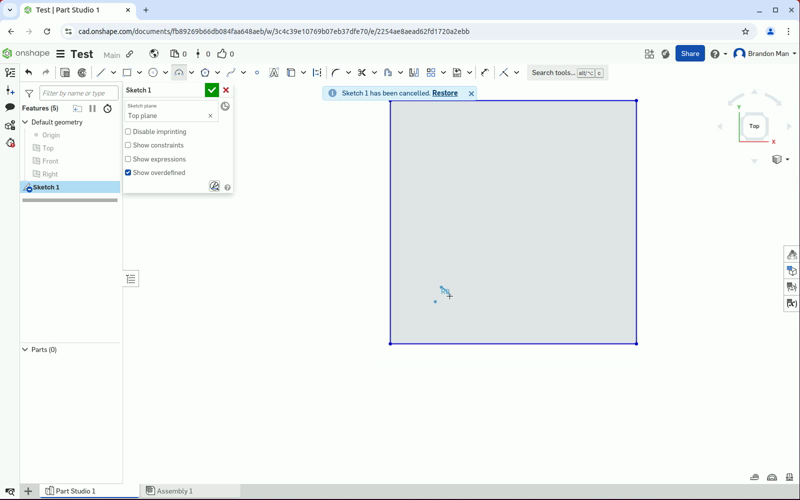
scroll(-6)
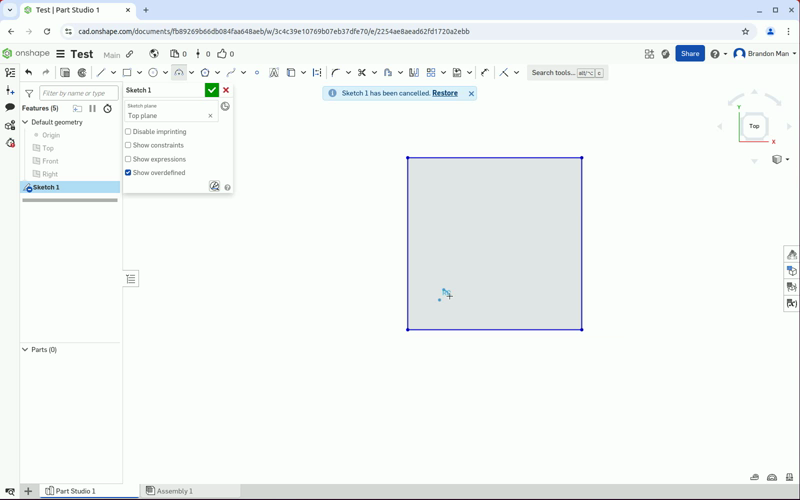
scroll(-6)
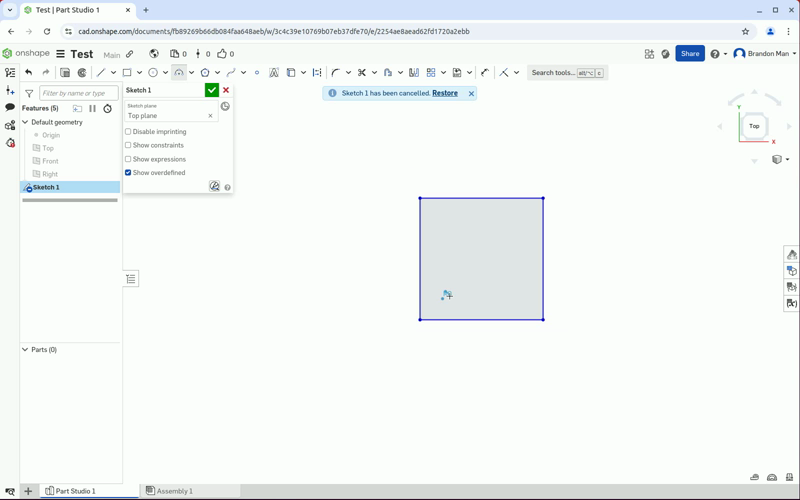
scroll(-6)
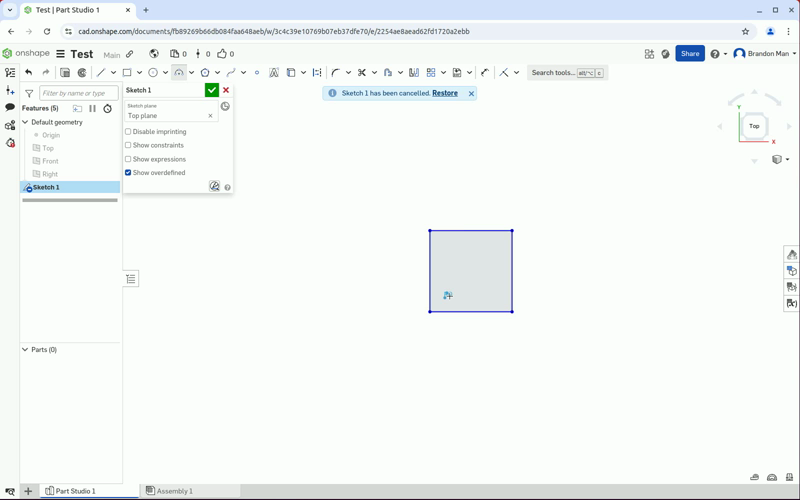
scroll(-6)
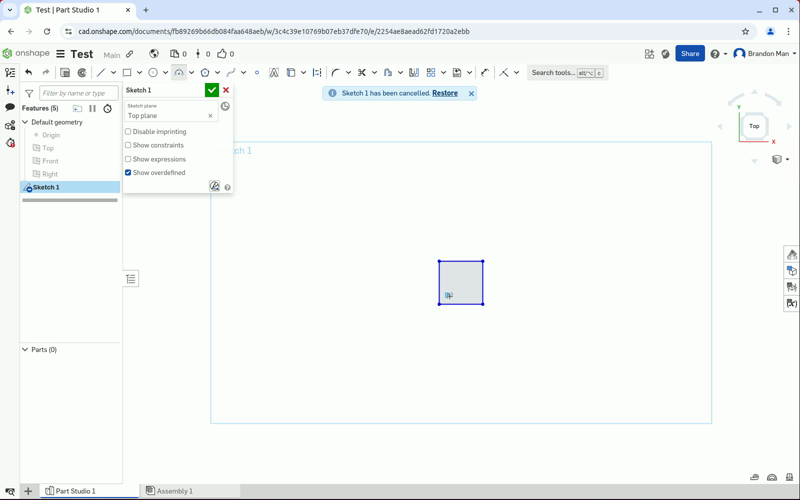
mouse_move(448, 295)
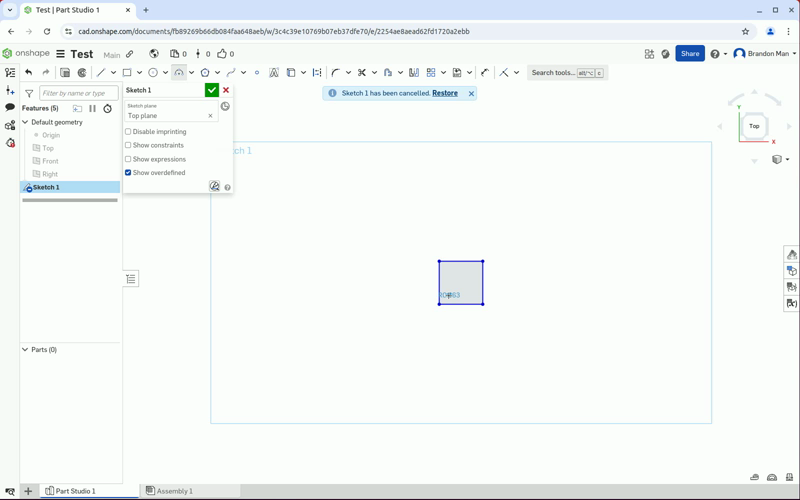
scroll(6)
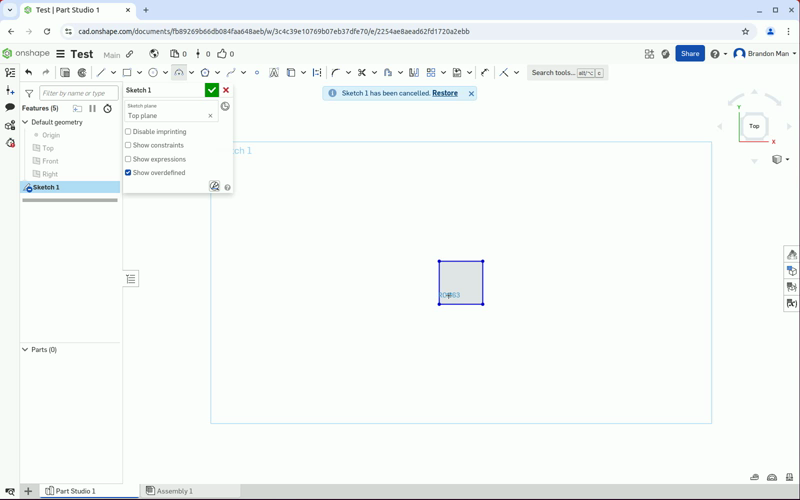
scroll(6)
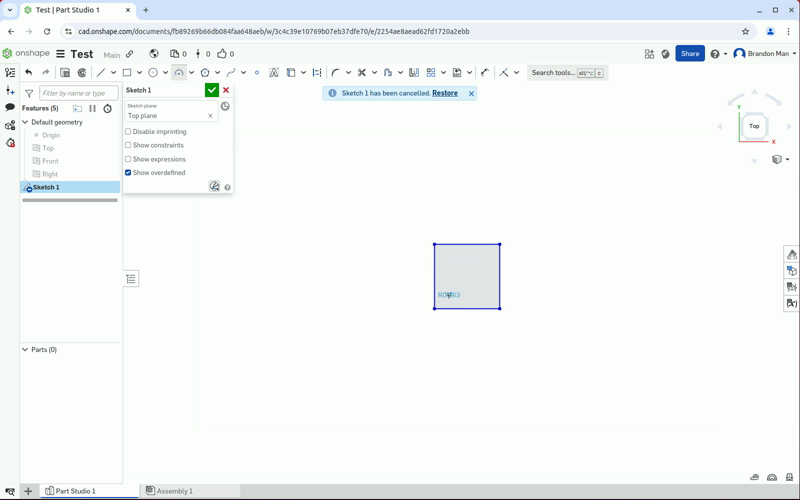
scroll(6)
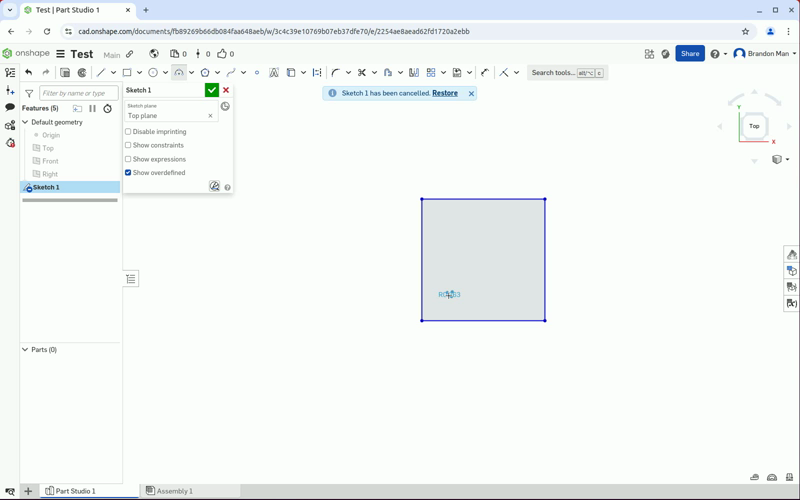
scroll(6)
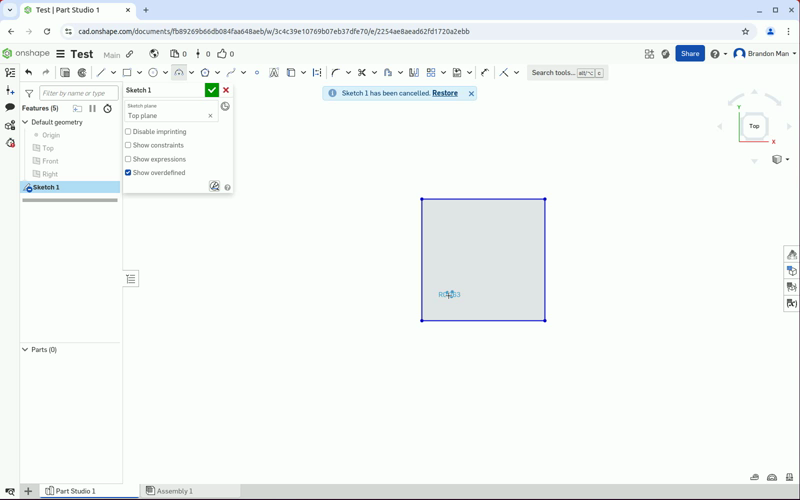
scroll(6)
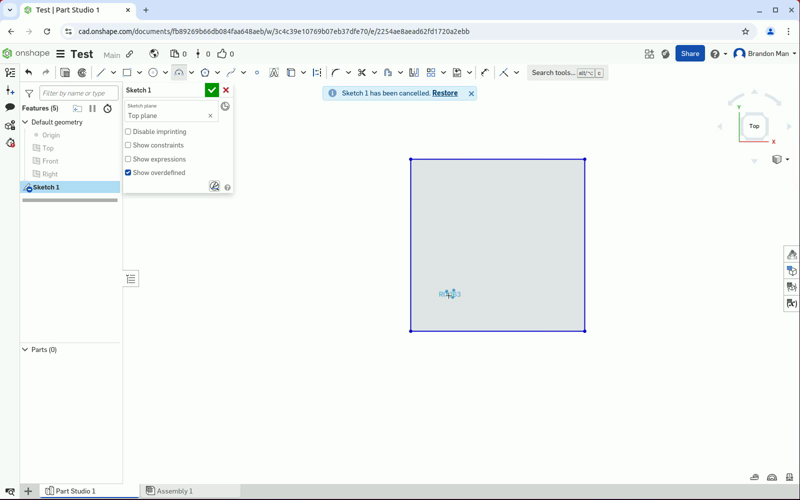
scroll(6)
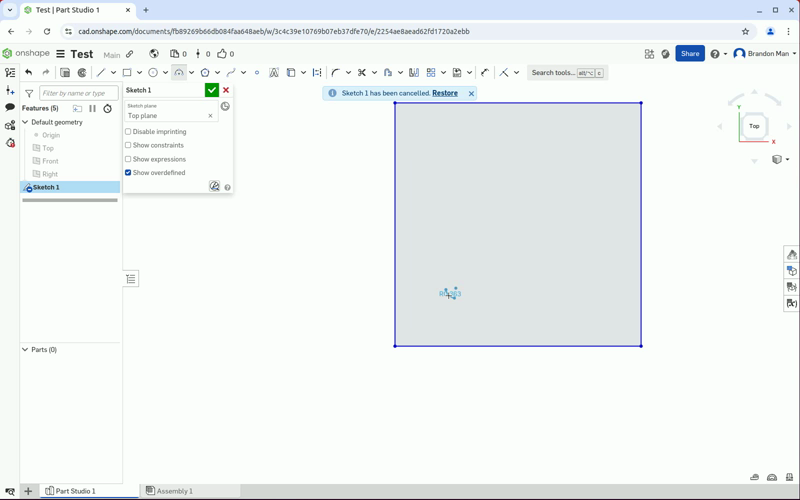
scroll(6)
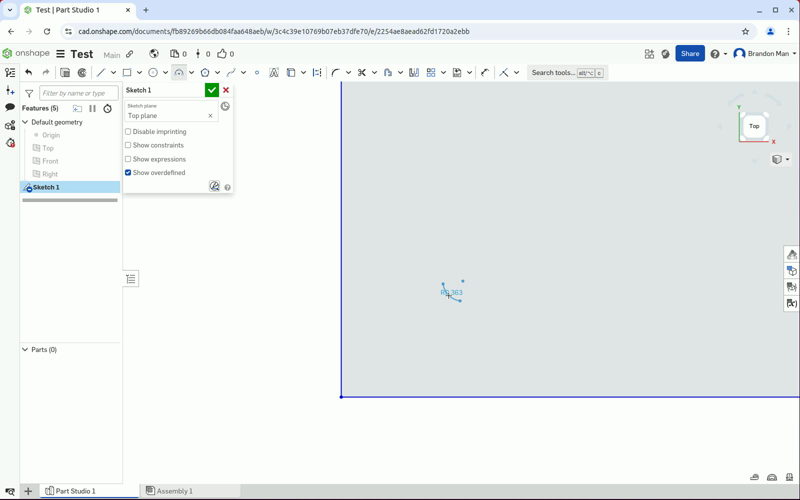
click(448, 295)
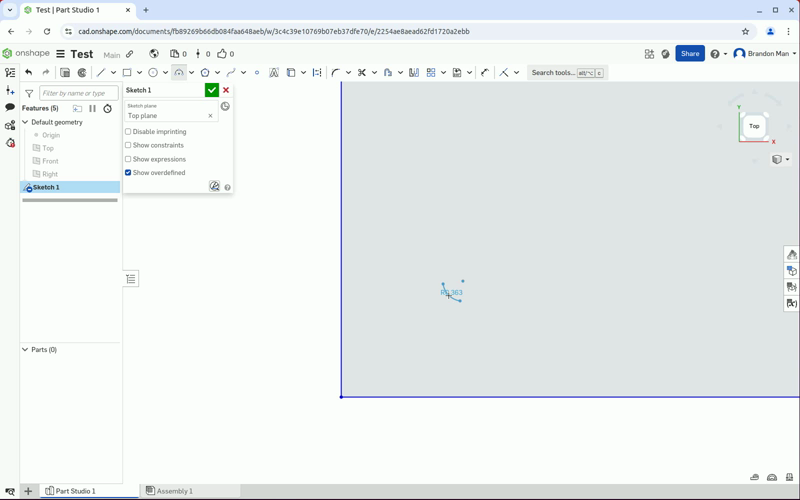
scroll(-6)
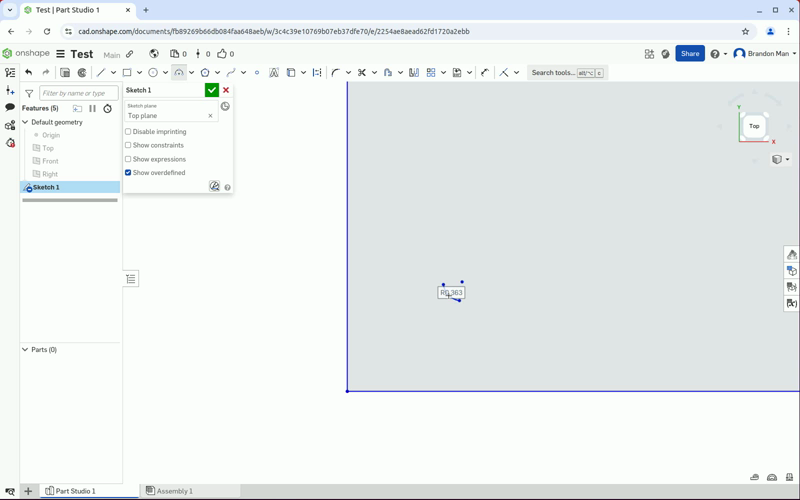
scroll(-6)
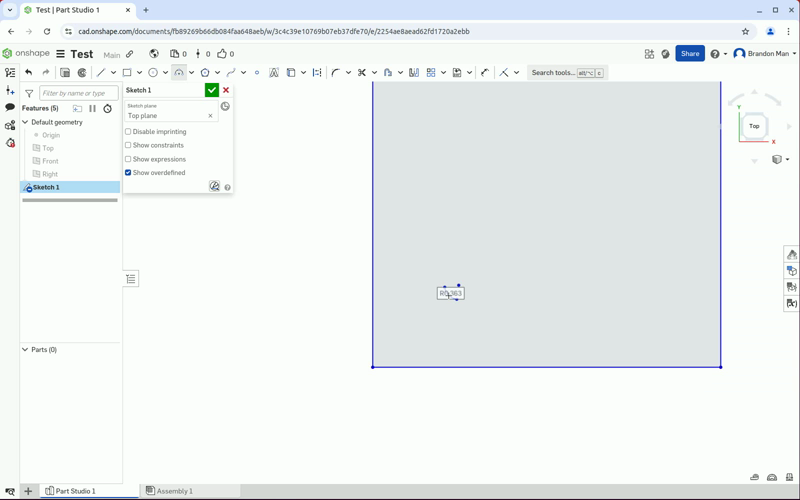
scroll(-6)
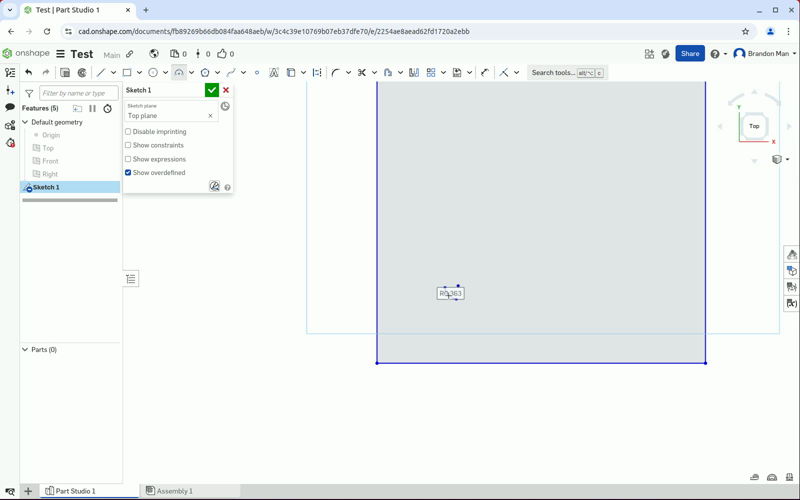
scroll(-6)
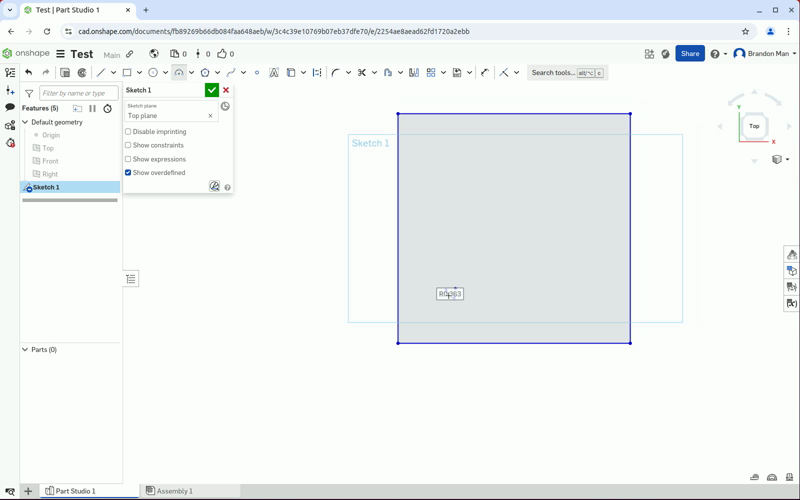
scroll(-6)
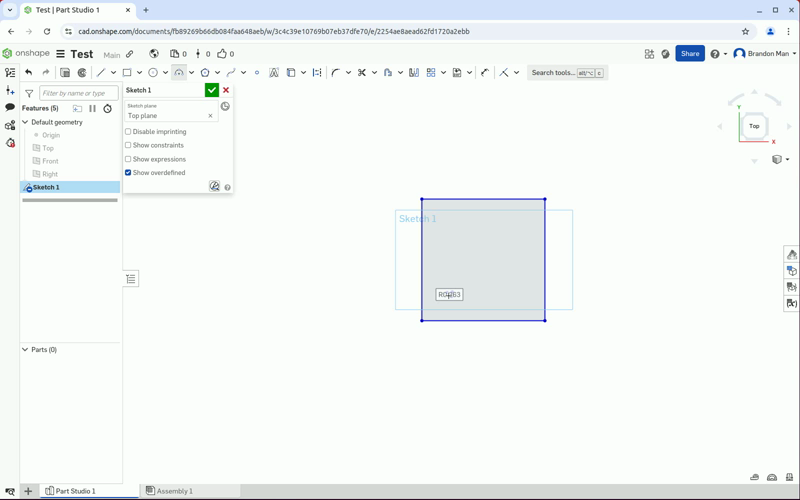
scroll(-6)
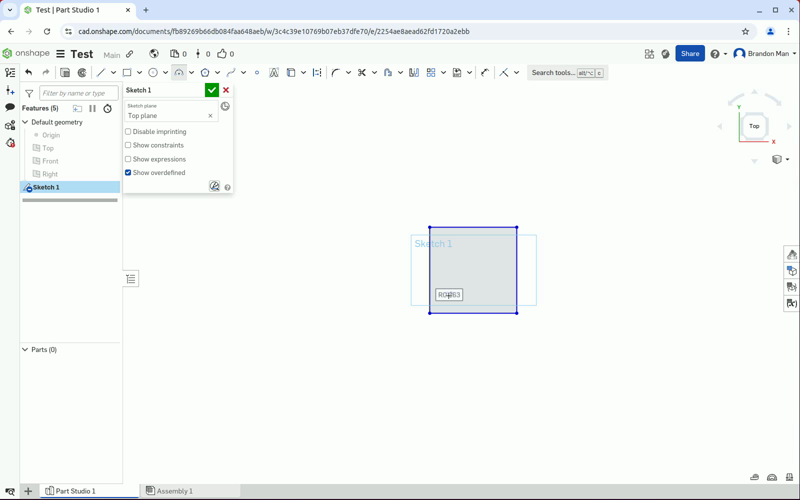
scroll(-6)
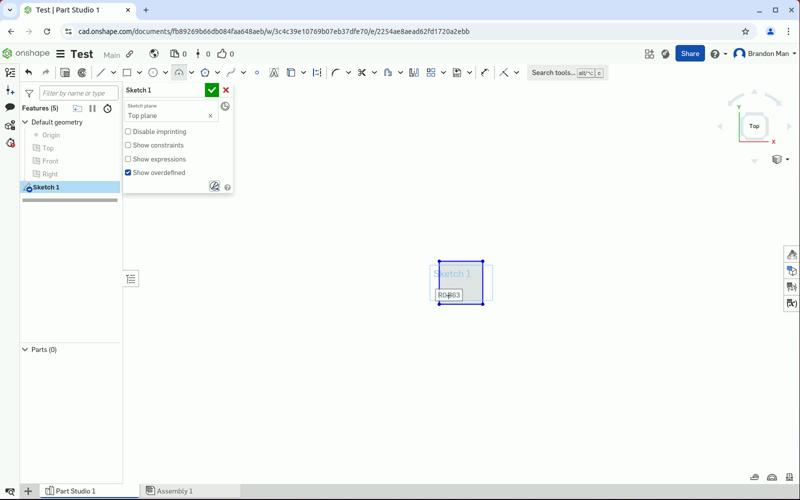
key_up(shift)
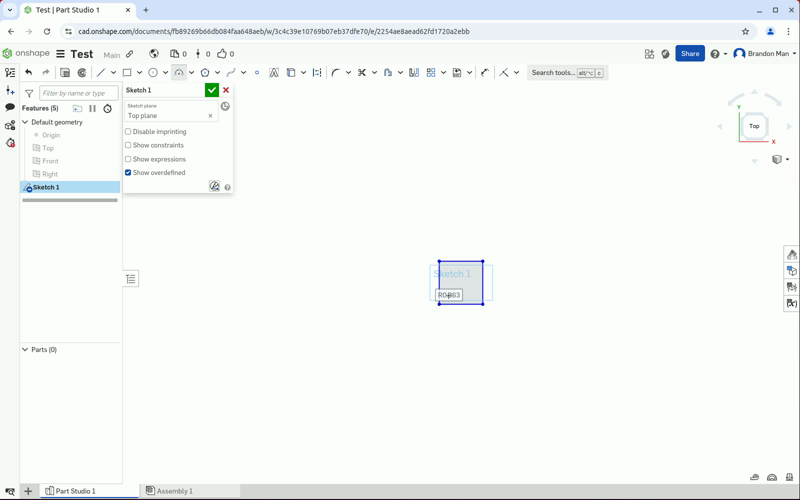
key(esc)
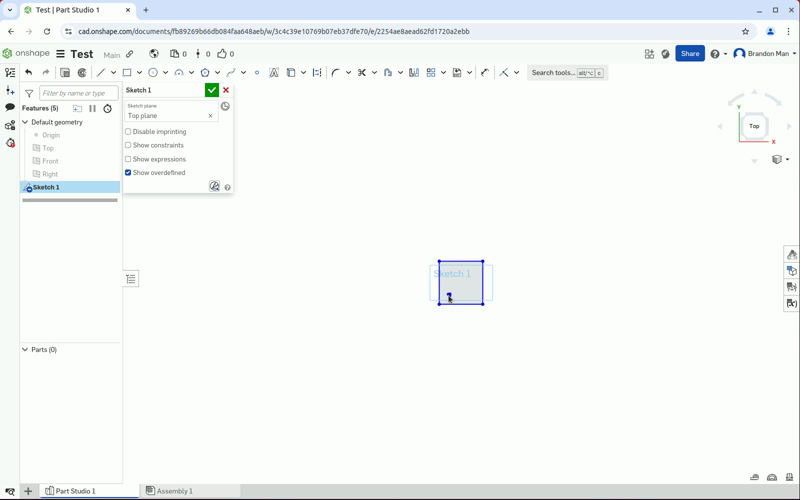
key(l)
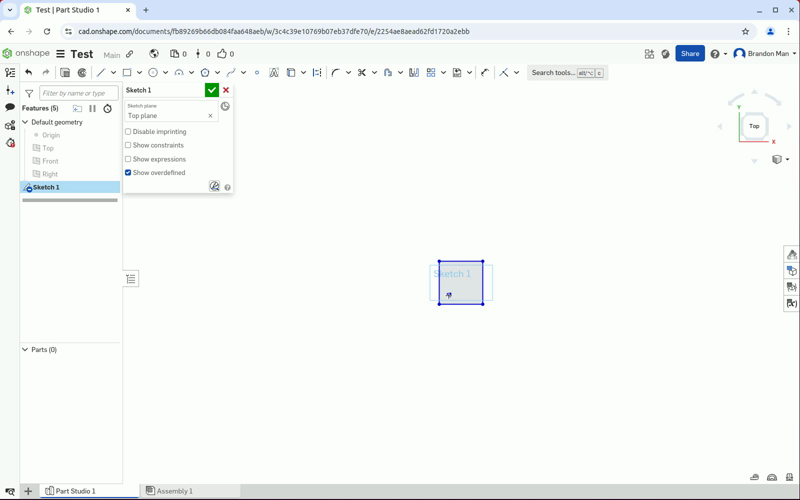
mouse_move(449, 295)
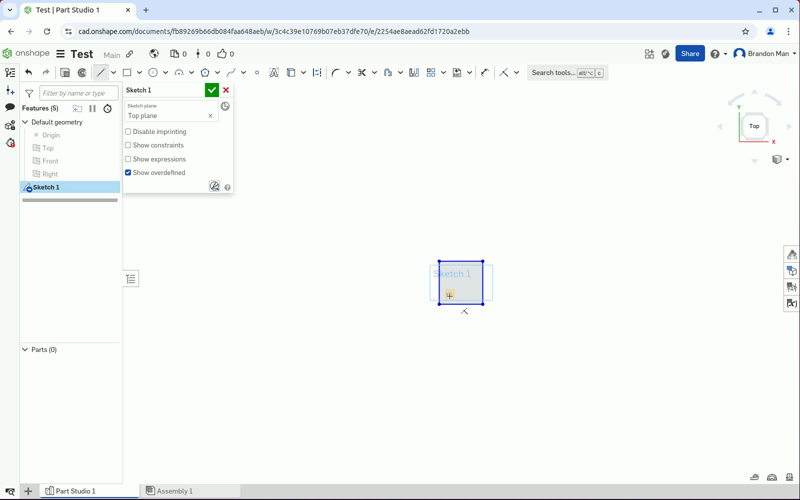
scroll(6)
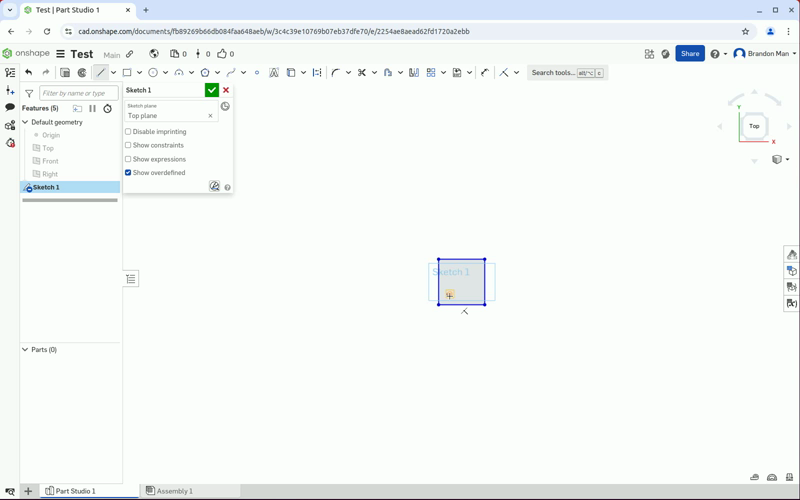
scroll(6)
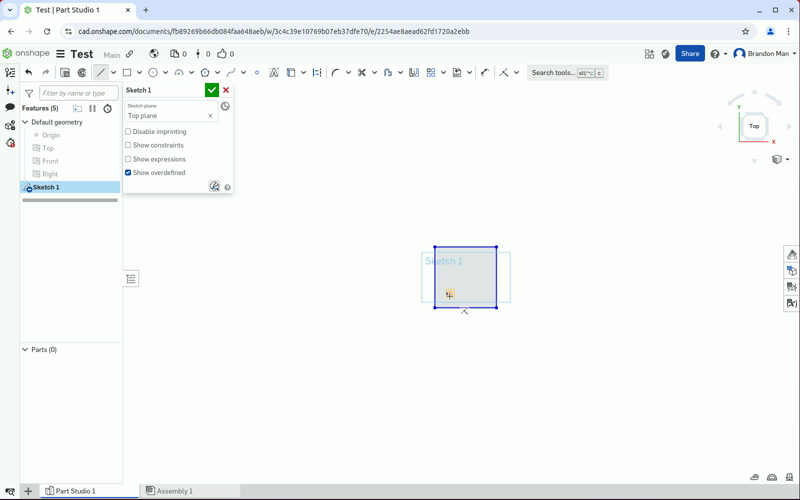
scroll(6)
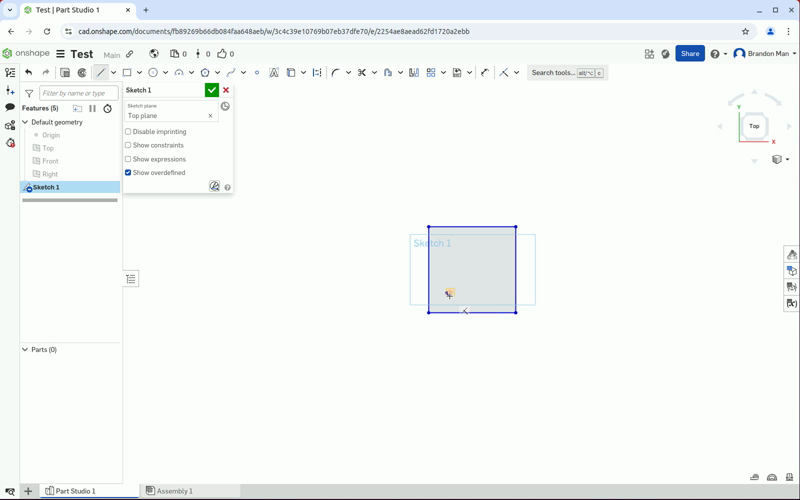
scroll(6)
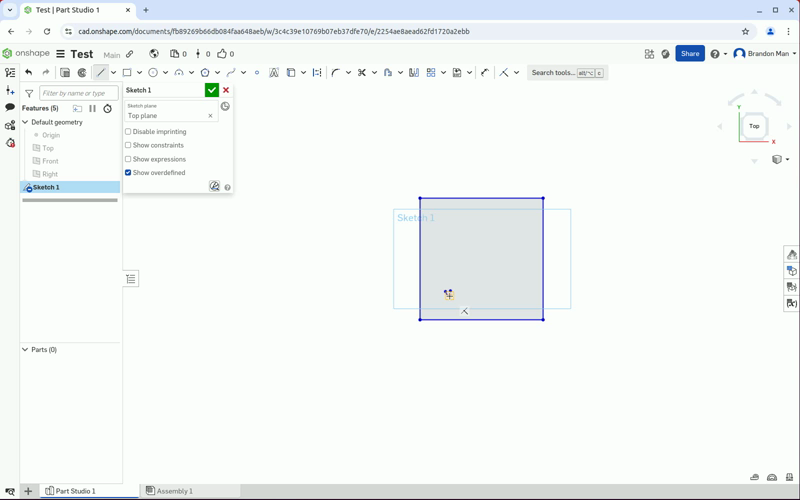
scroll(6)
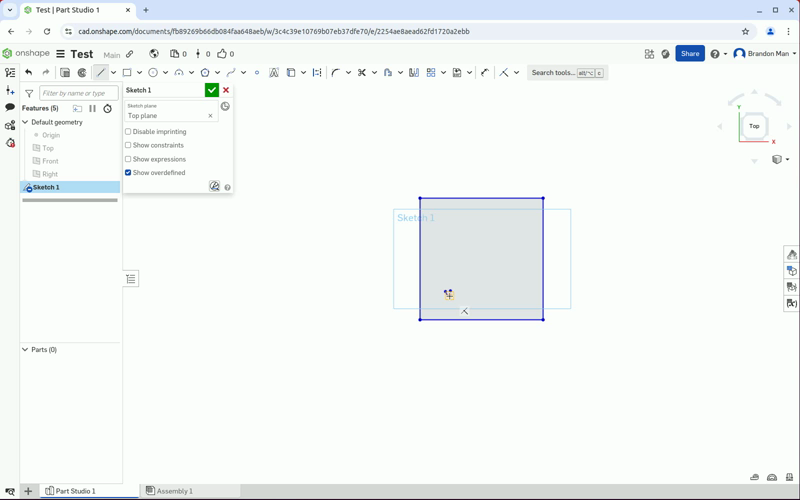
scroll(6)
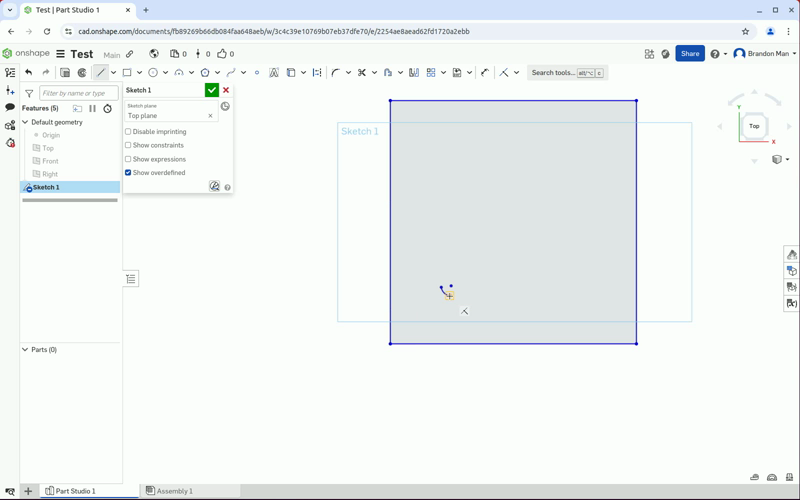
scroll(6)
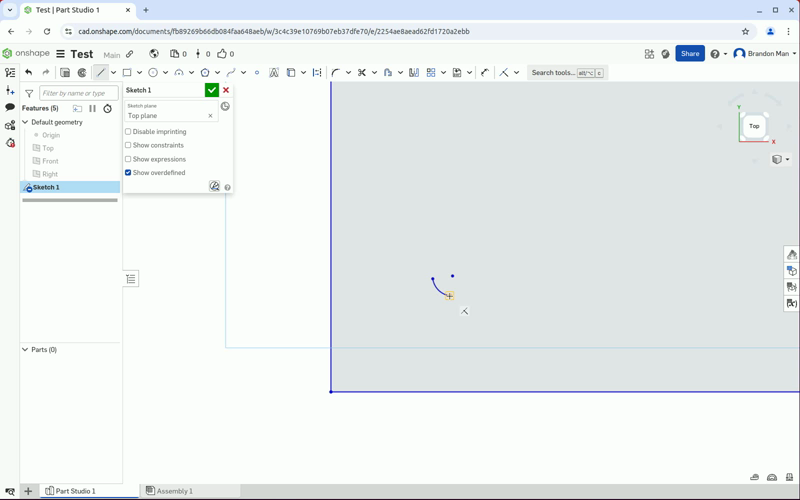
click(449, 295)
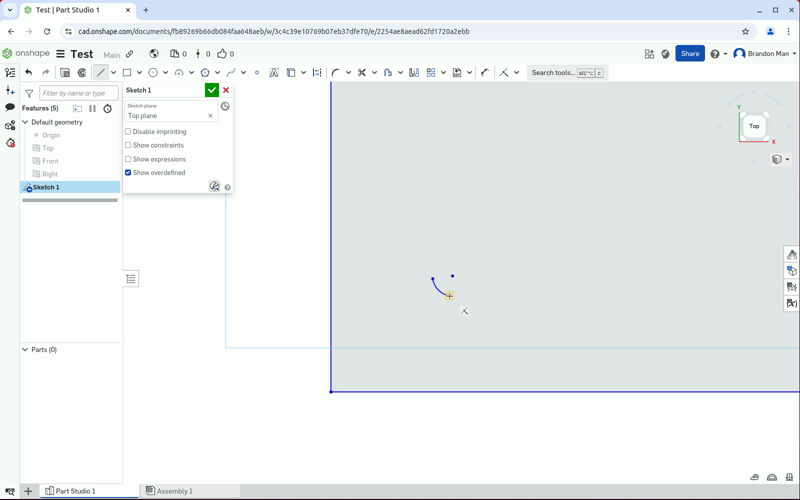
scroll(-6)
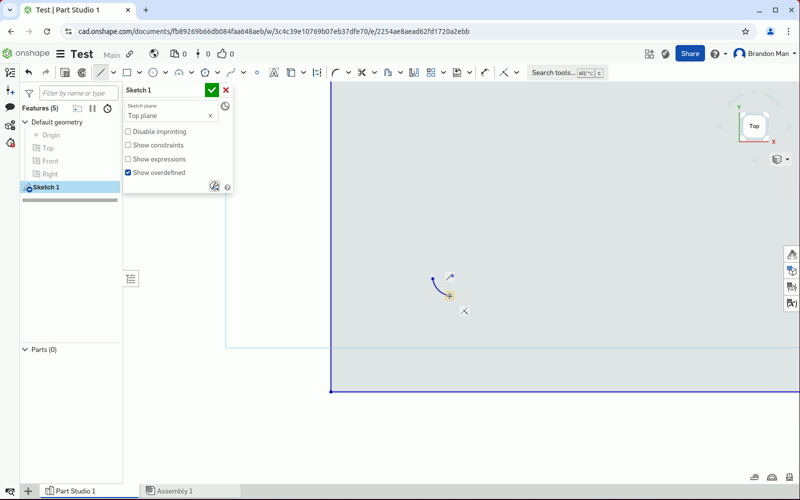
scroll(-6)
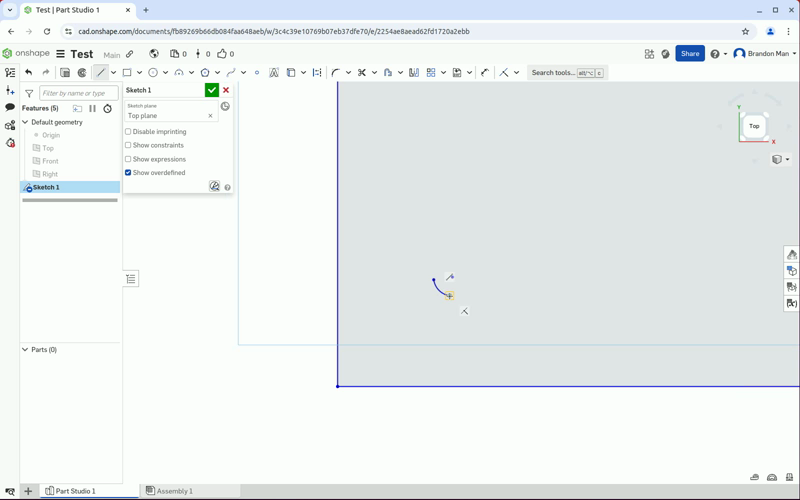
scroll(-6)
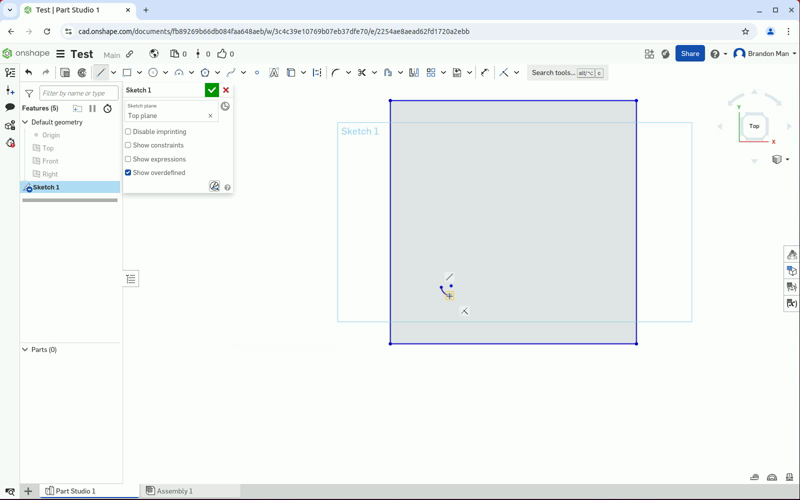
scroll(-6)
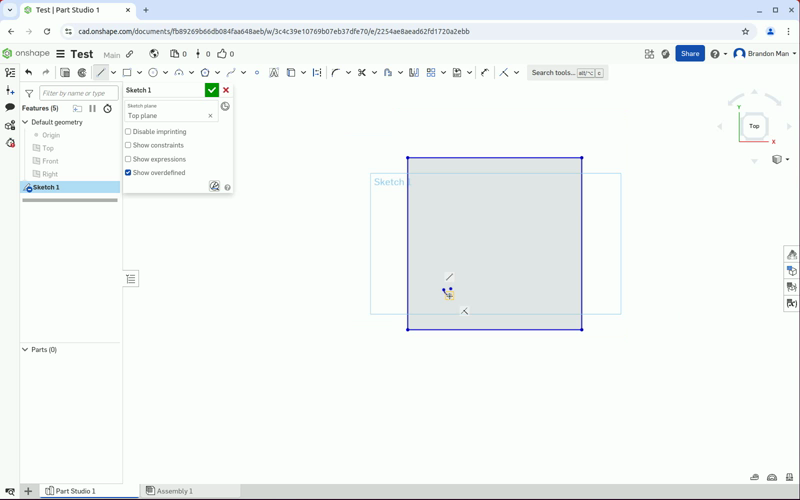
scroll(-6)
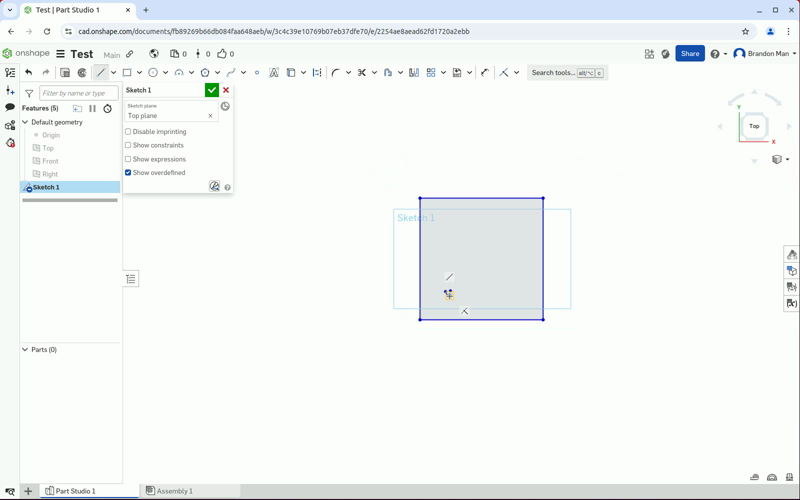
scroll(-6)
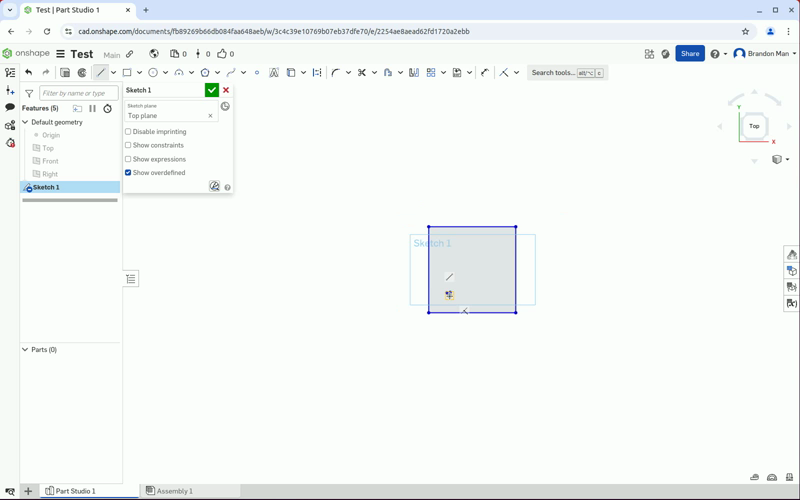
scroll(-6)
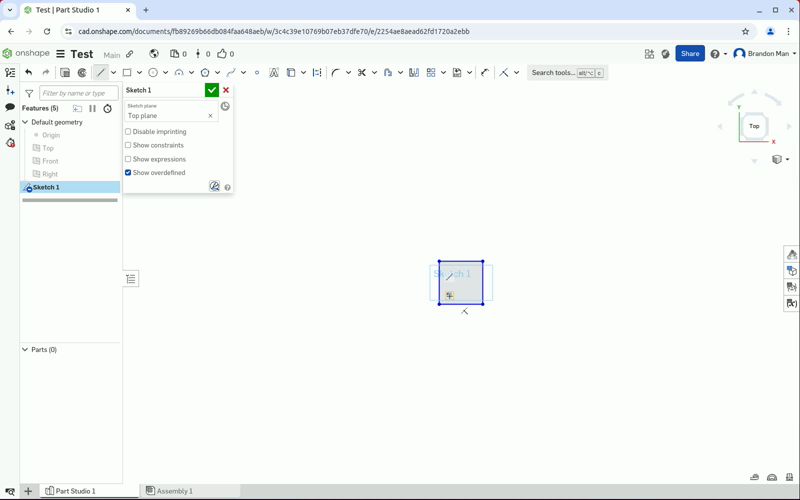
key_down(shift)
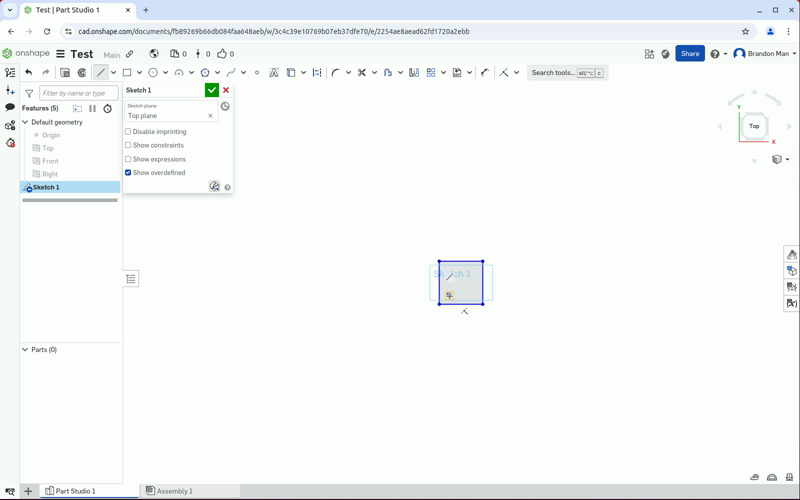
mouse_move(479, 295)
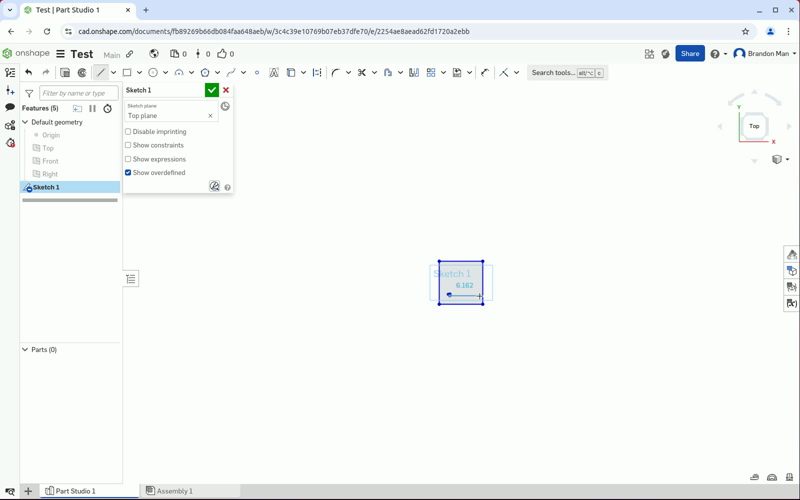
mouse_move(472, 295)
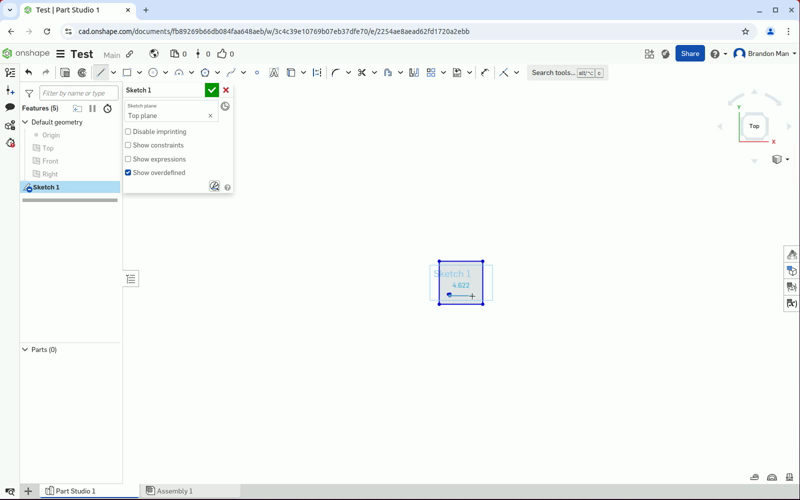
click(472, 295)
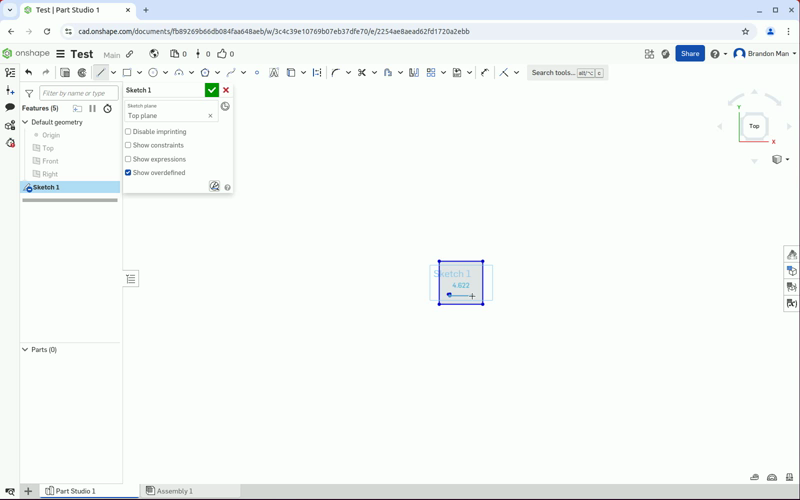
key_up(shift)
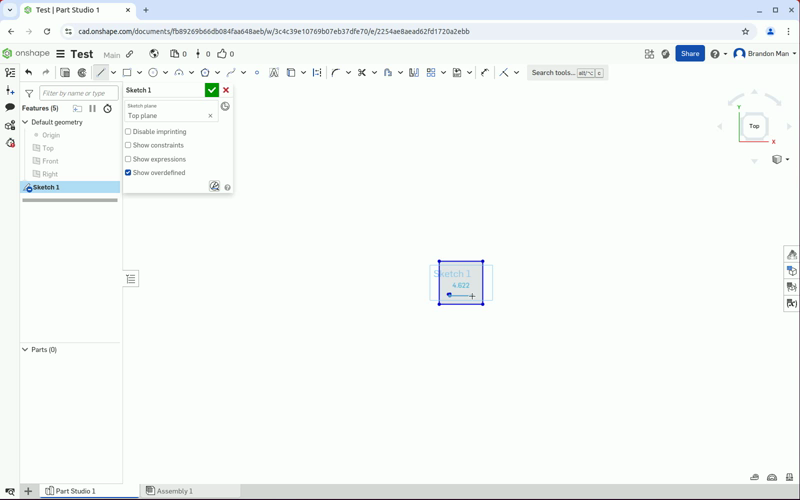
key(esc)
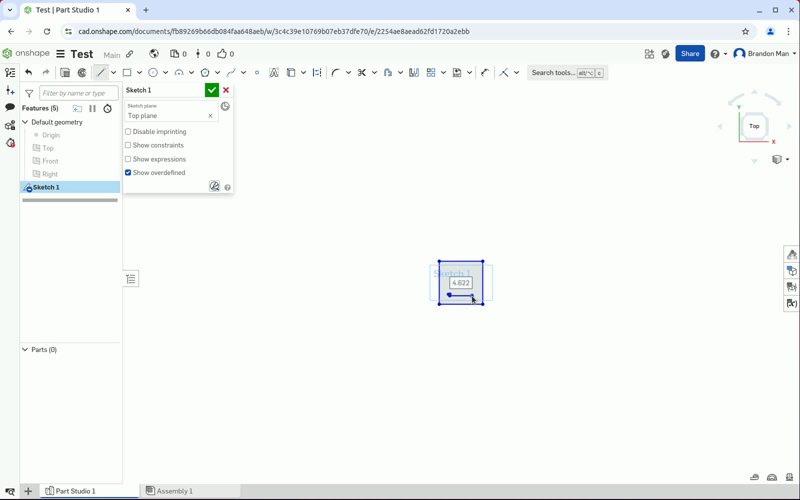
key(a)
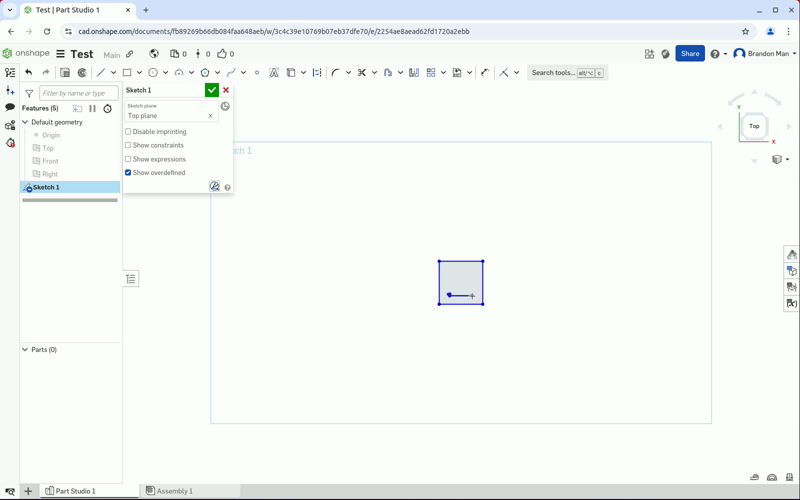
mouse_move(472, 295)
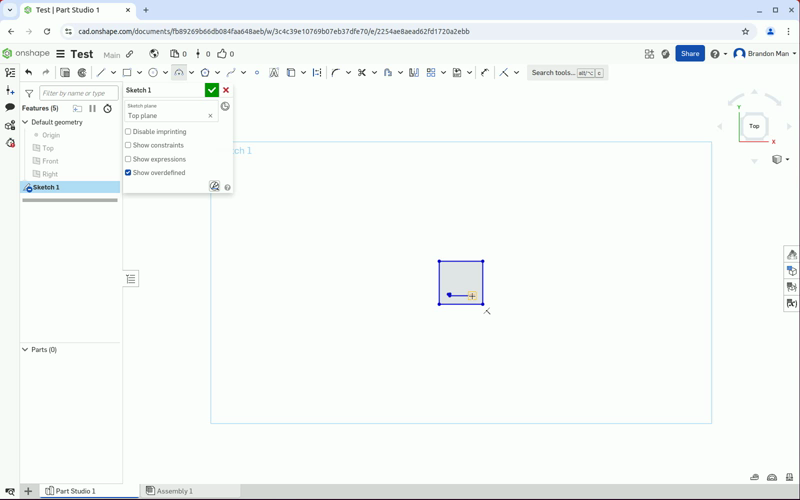
click(472, 295)
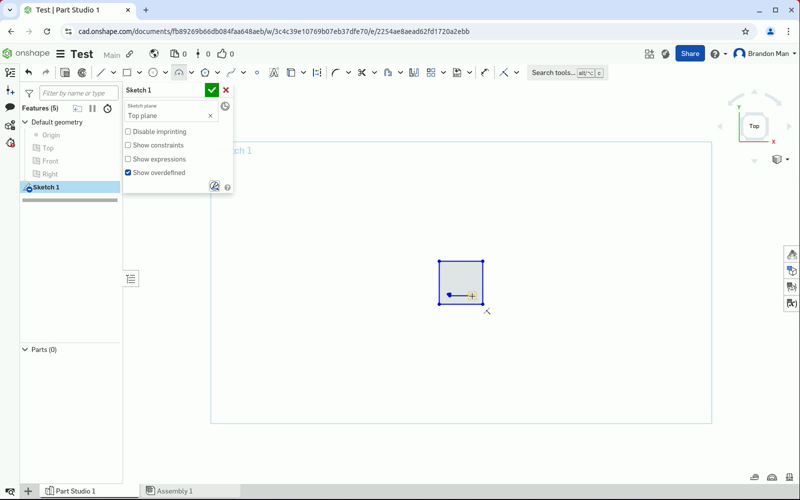
key_down(shift)
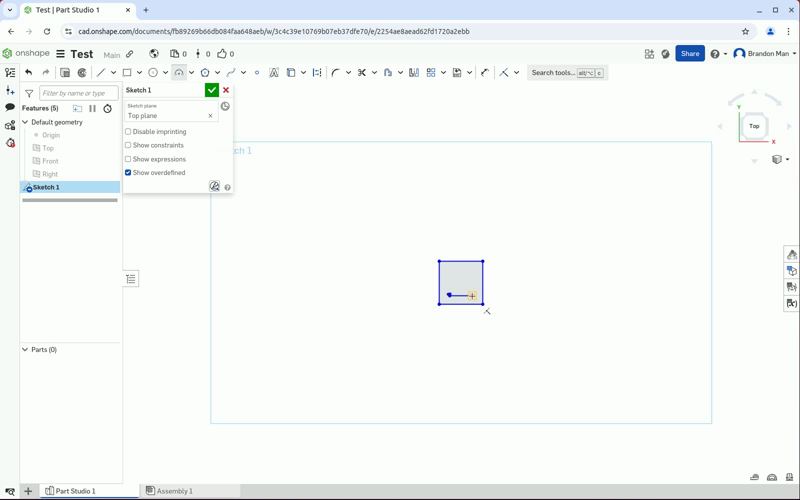
mouse_move(474, 294)
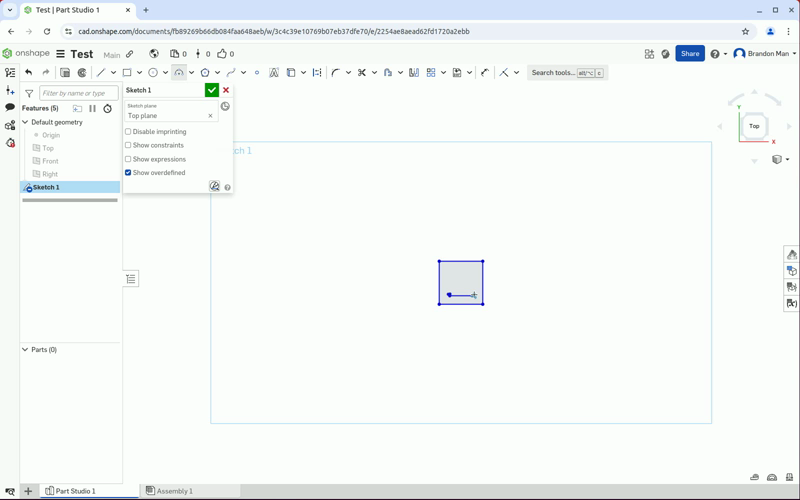
scroll(6)
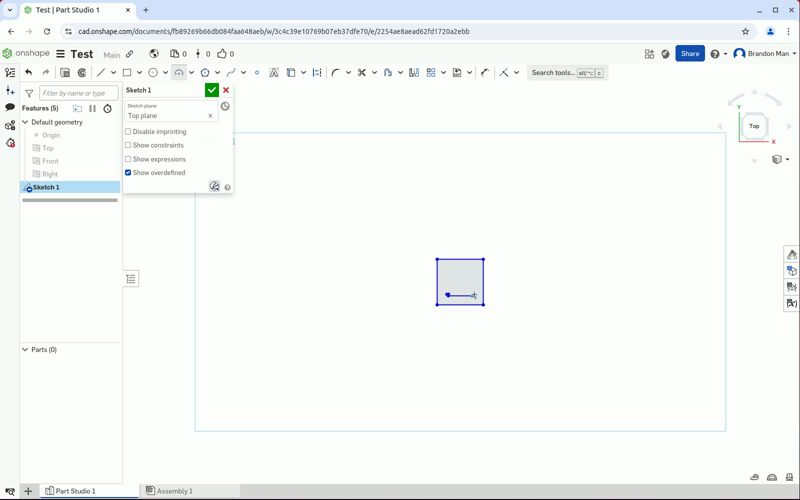
scroll(6)
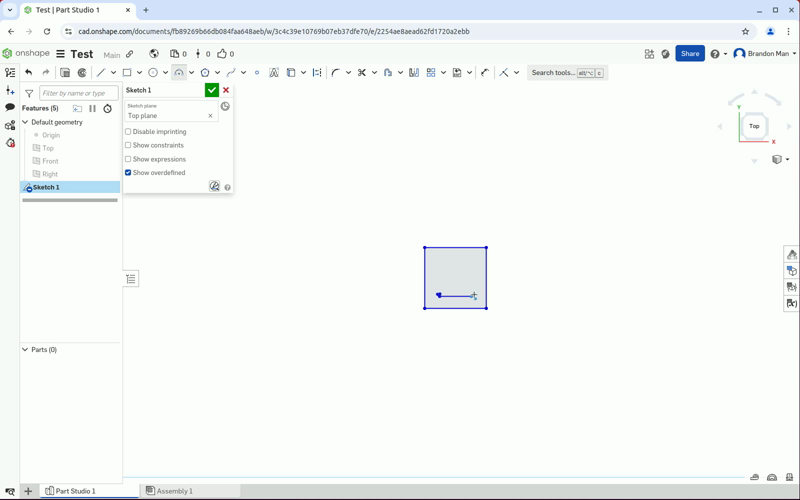
scroll(6)
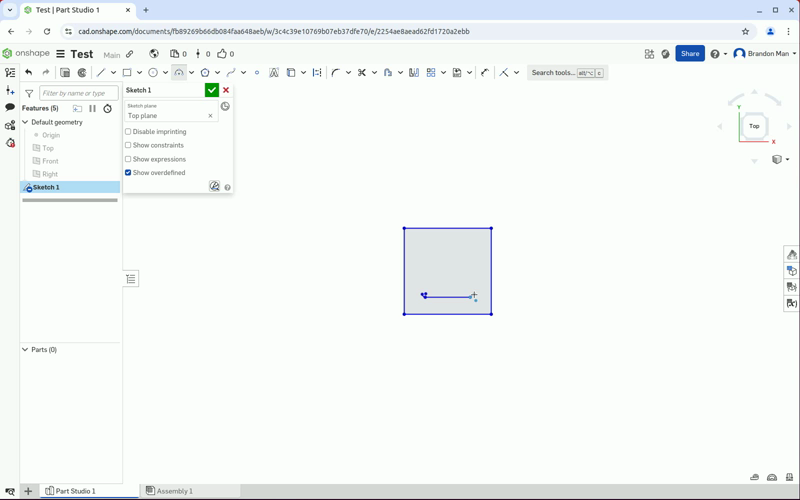
scroll(6)
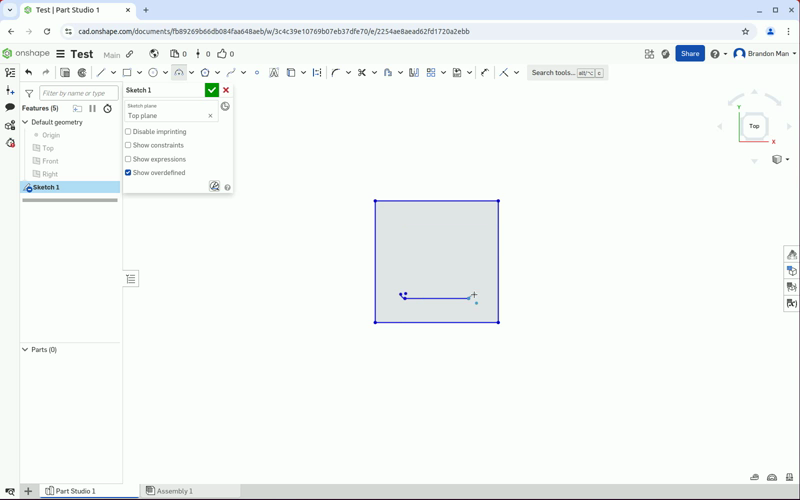
scroll(6)
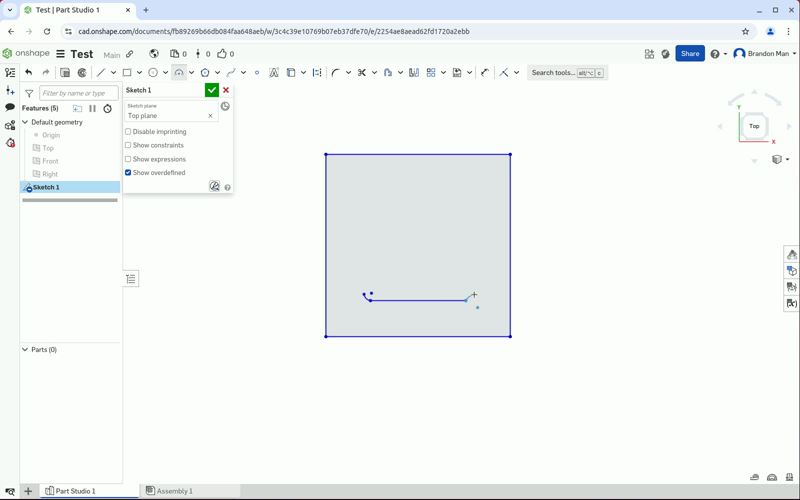
scroll(6)
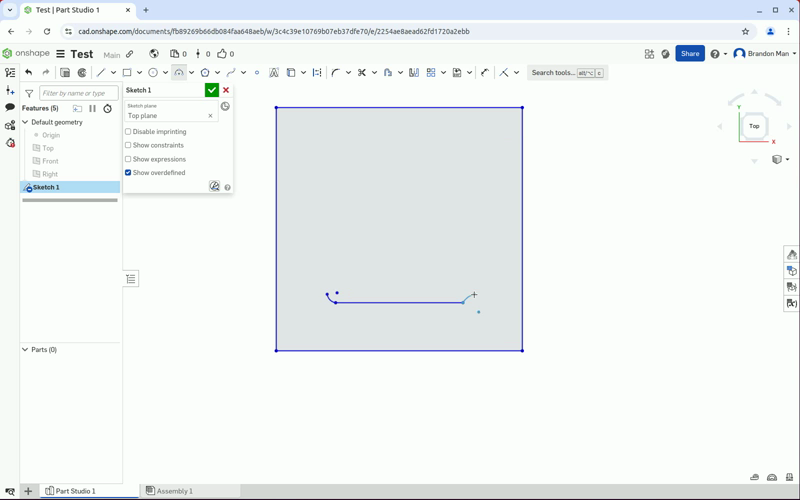
scroll(6)
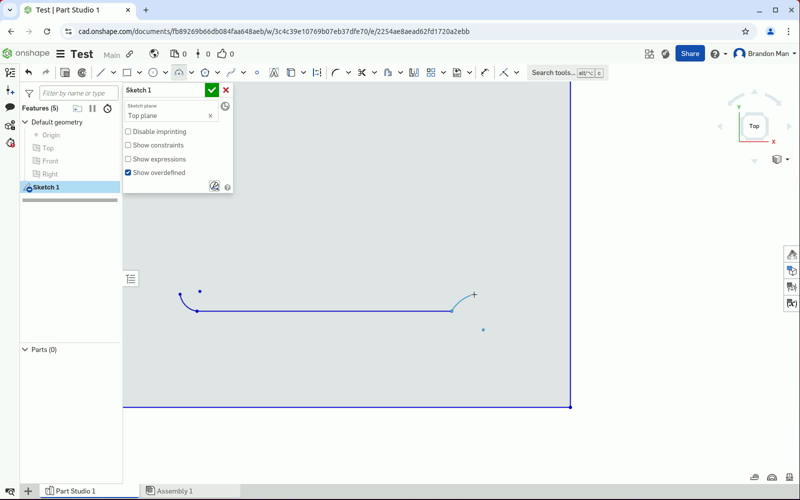
click(474, 294)
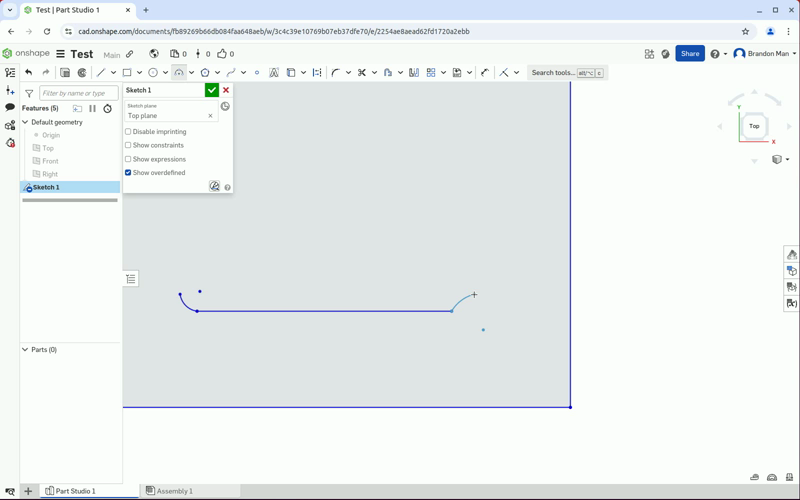
scroll(-6)
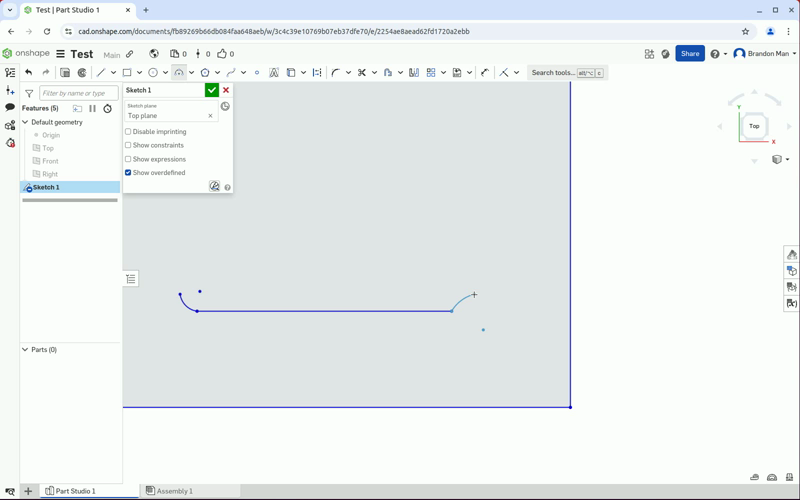
scroll(-6)
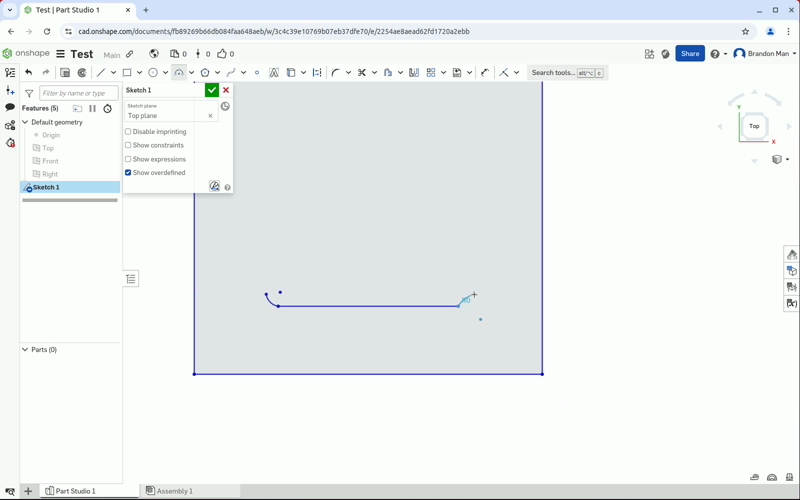
scroll(-6)
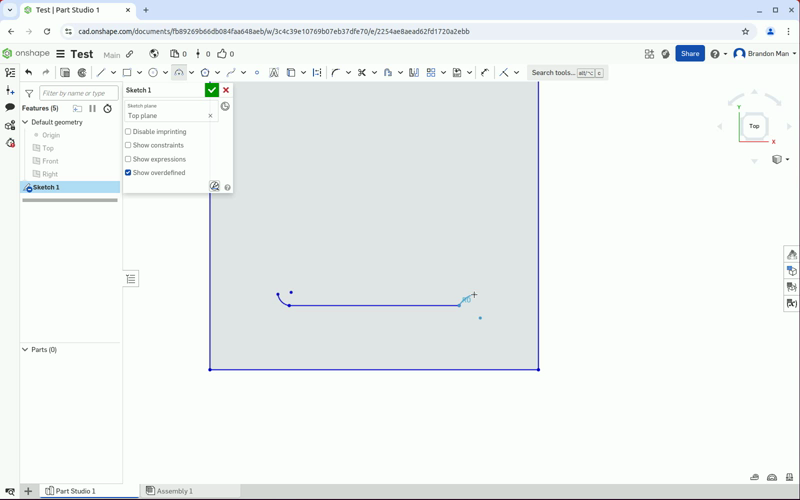
scroll(-6)
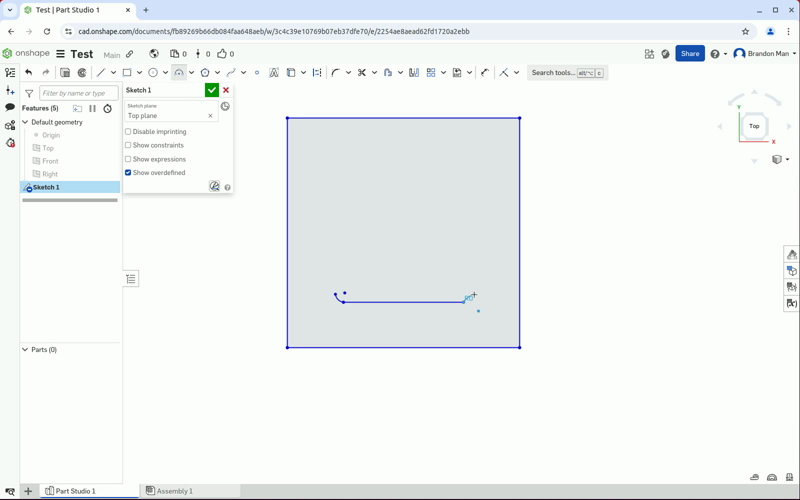
scroll(-6)
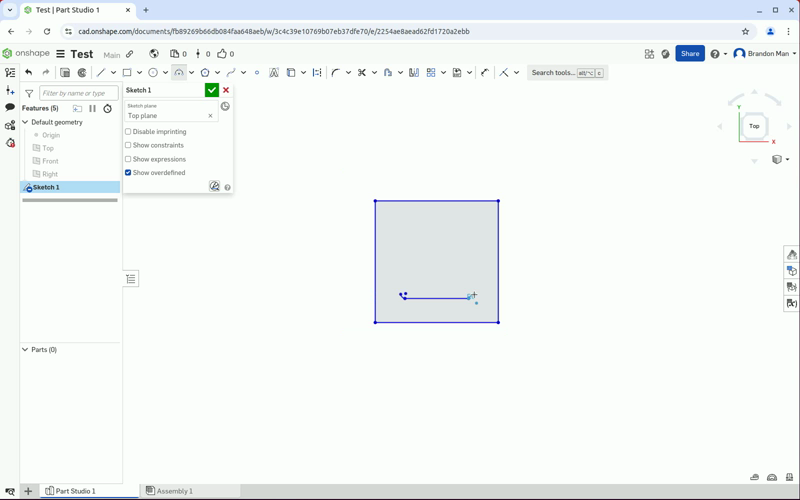
scroll(-6)
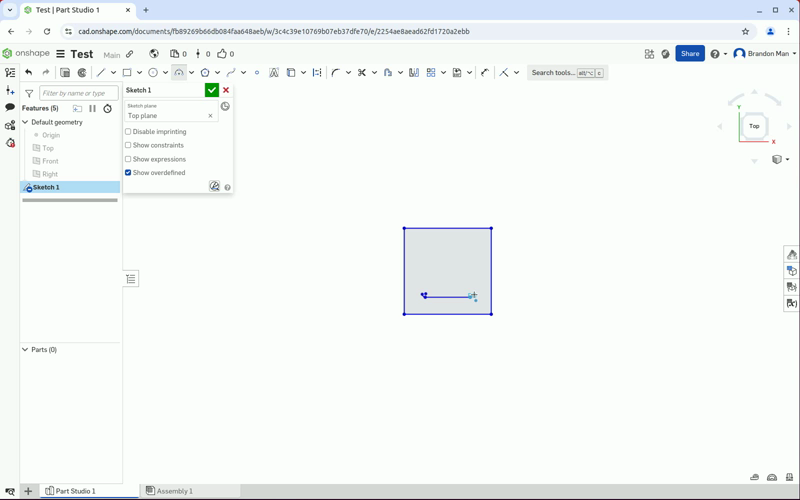
scroll(-6)
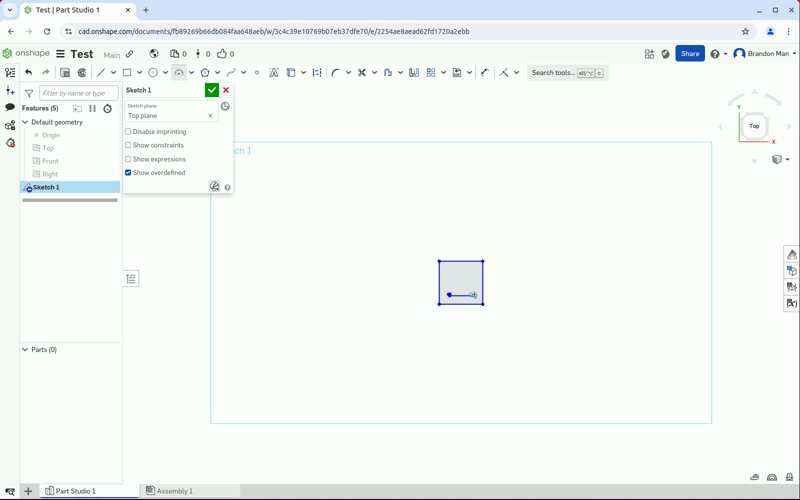
mouse_move(473, 295)
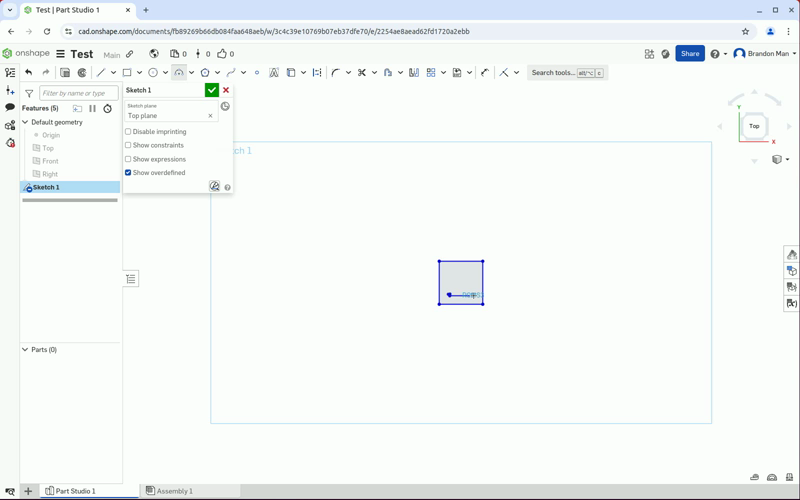
scroll(6)
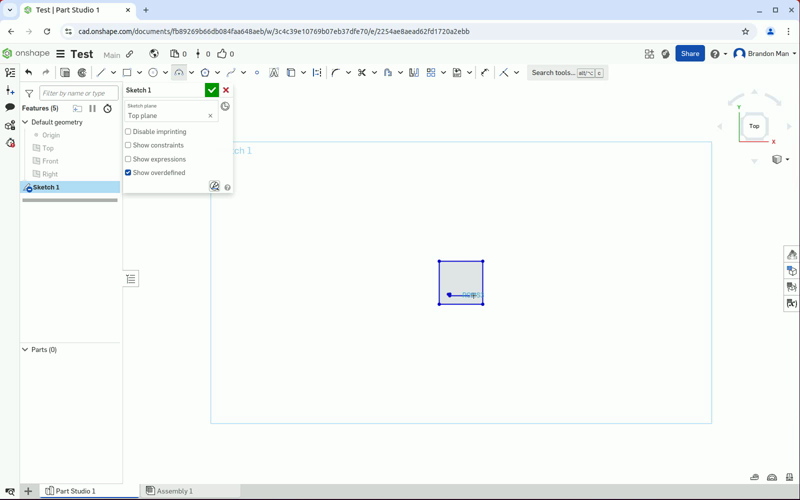
scroll(6)
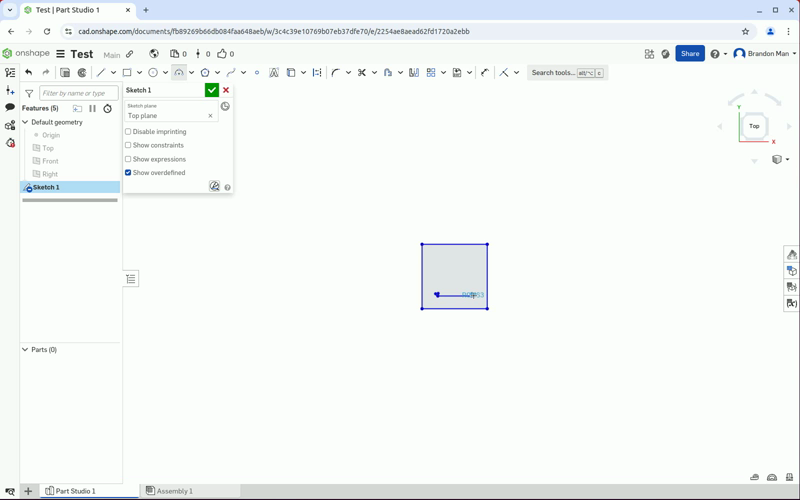
scroll(6)
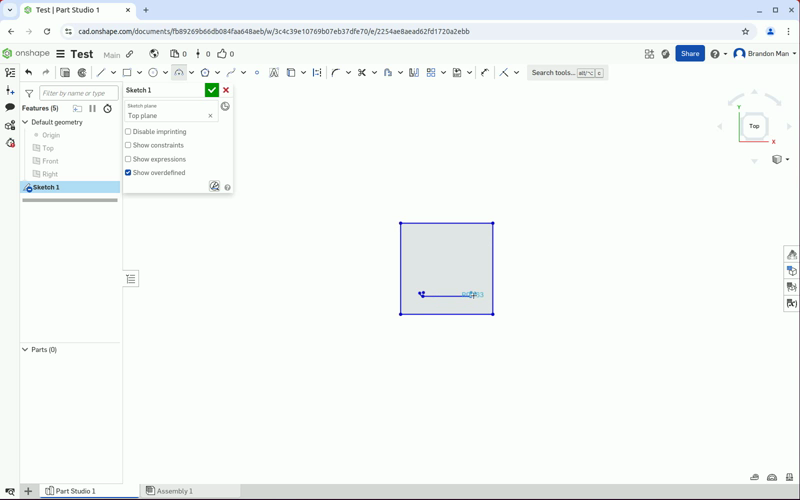
scroll(6)
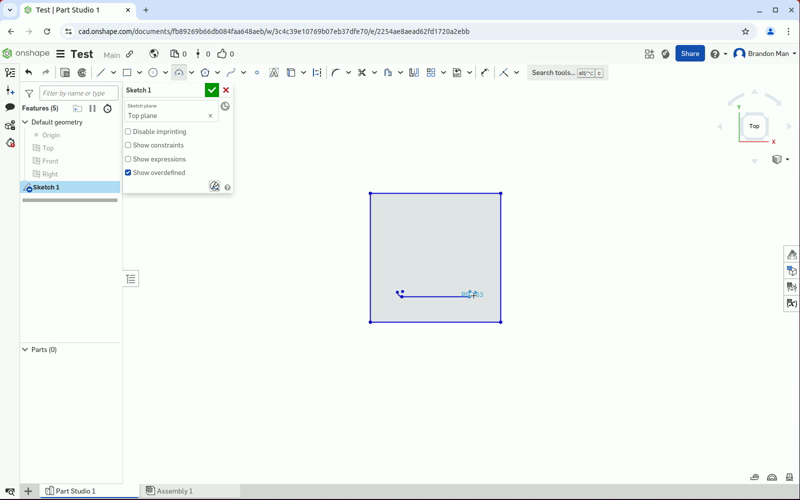
scroll(6)
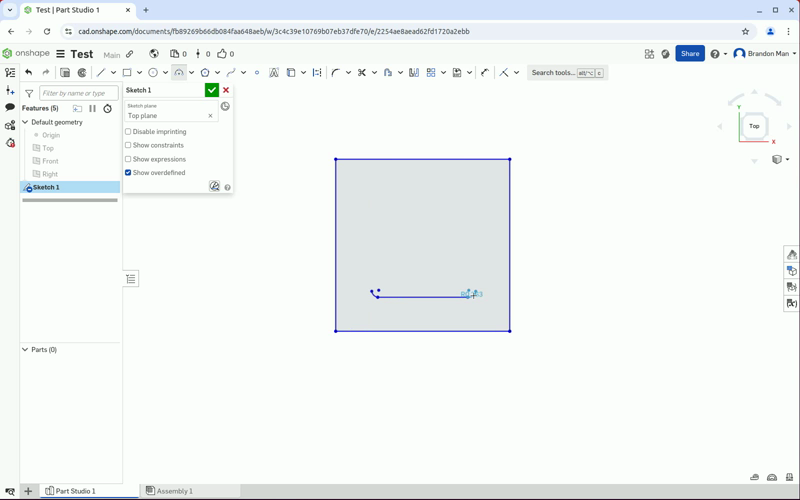
scroll(6)
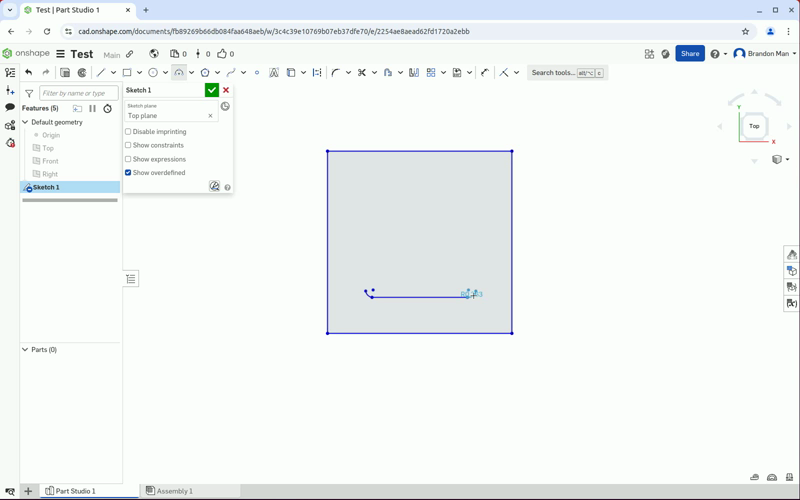
scroll(6)
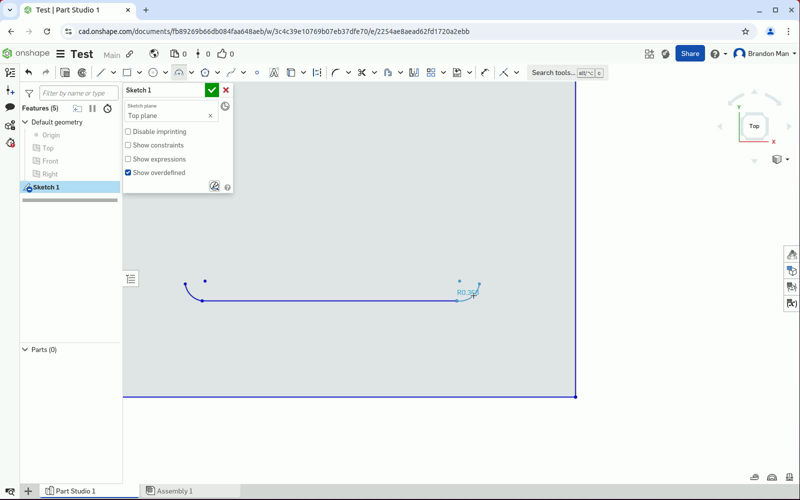
click(473, 295)
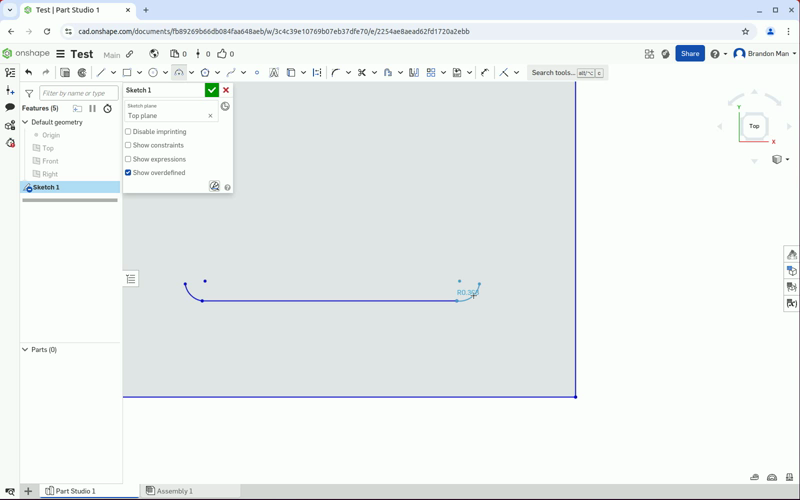
scroll(-6)
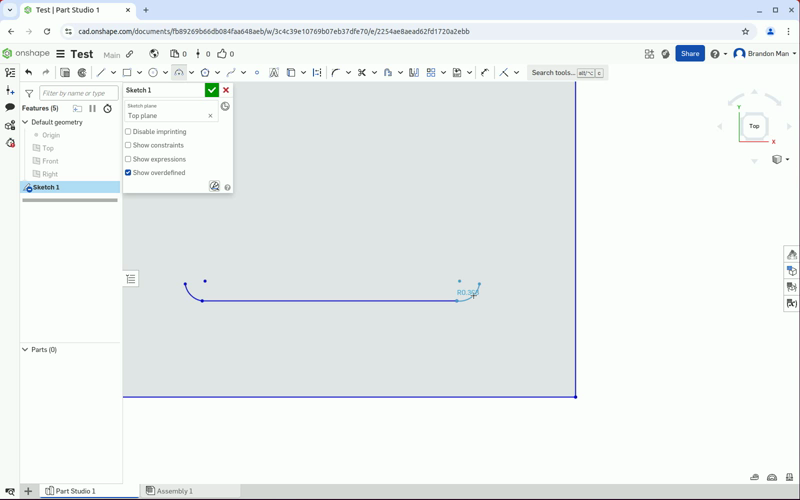
scroll(-6)
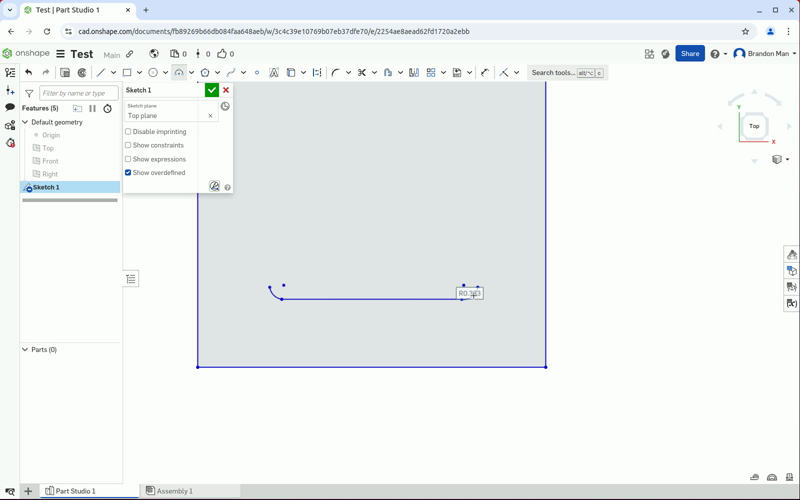
scroll(-6)
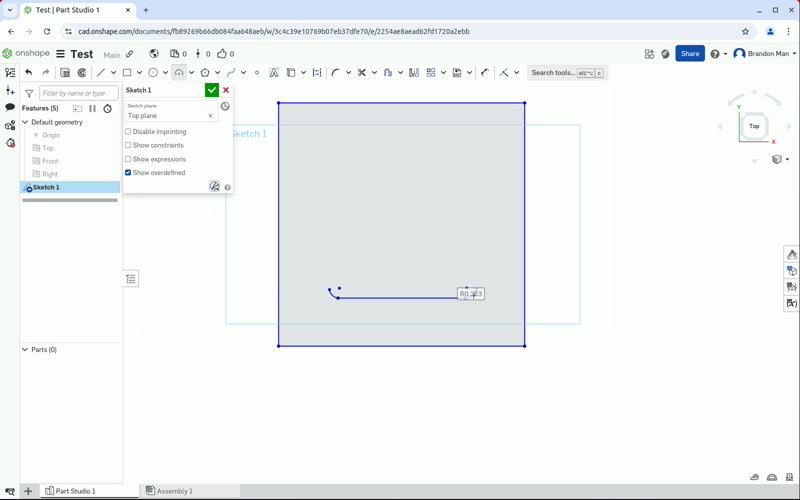
scroll(-6)
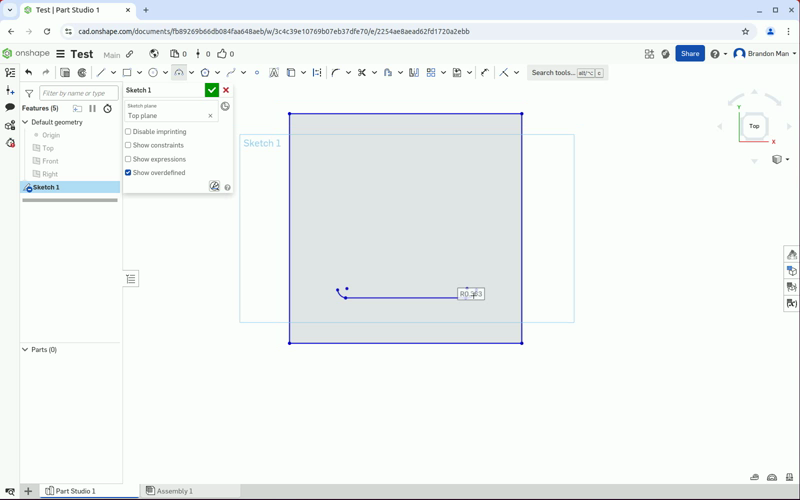
scroll(-6)
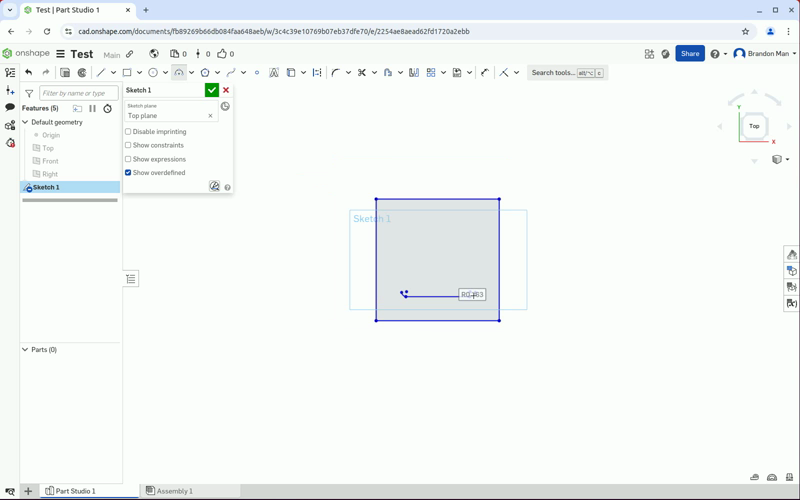
scroll(-6)
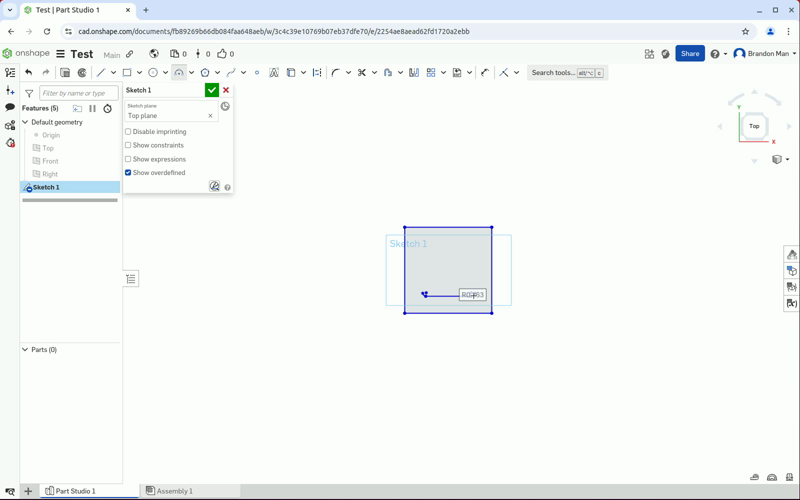
scroll(-6)
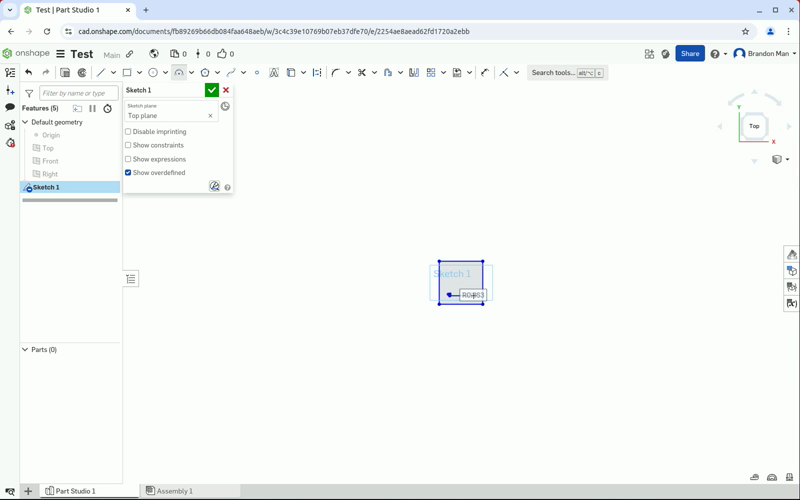
key_up(shift)
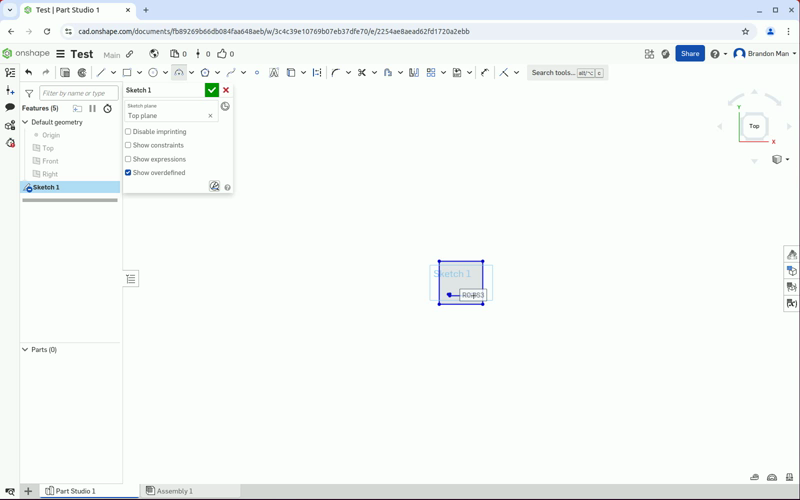
key(esc)
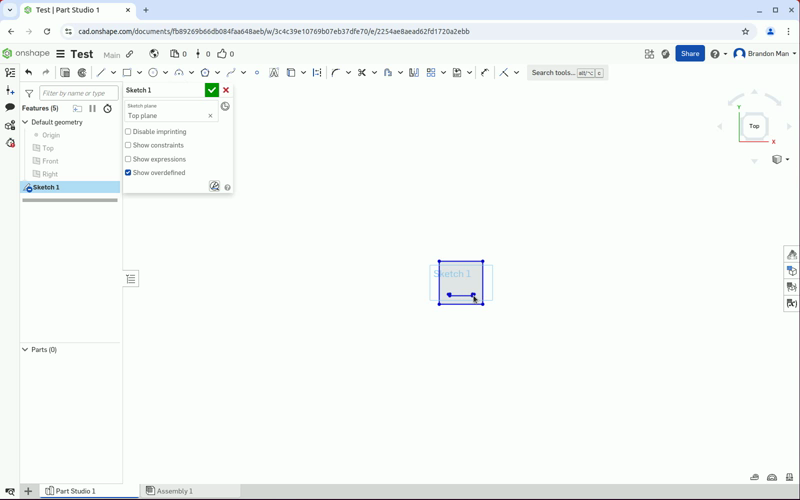
key(l)
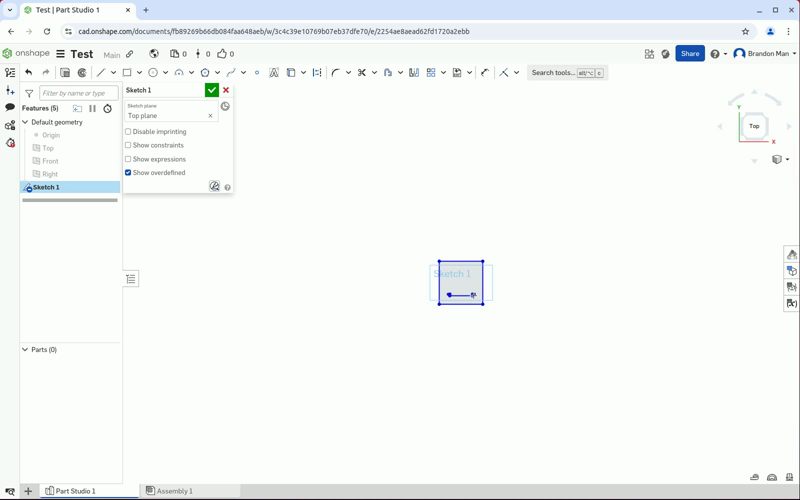
mouse_move(474, 294)
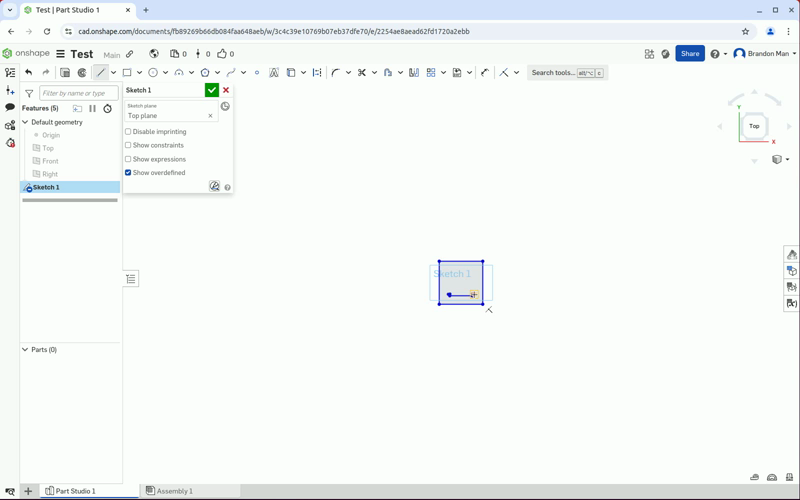
scroll(6)
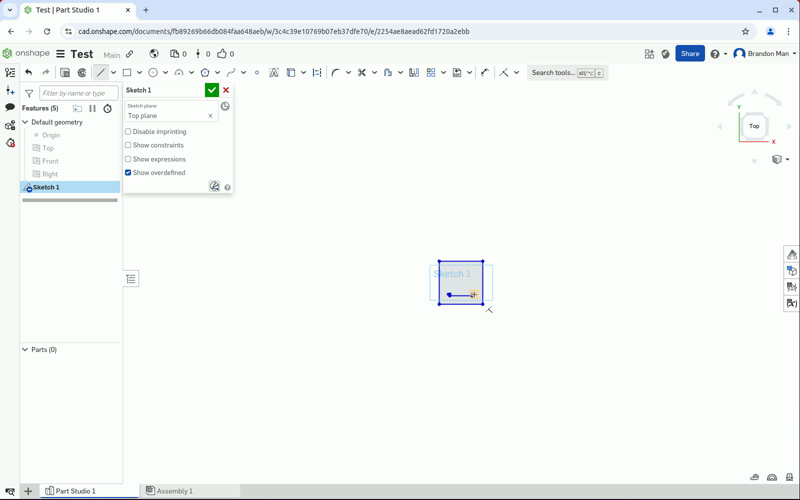
scroll(6)
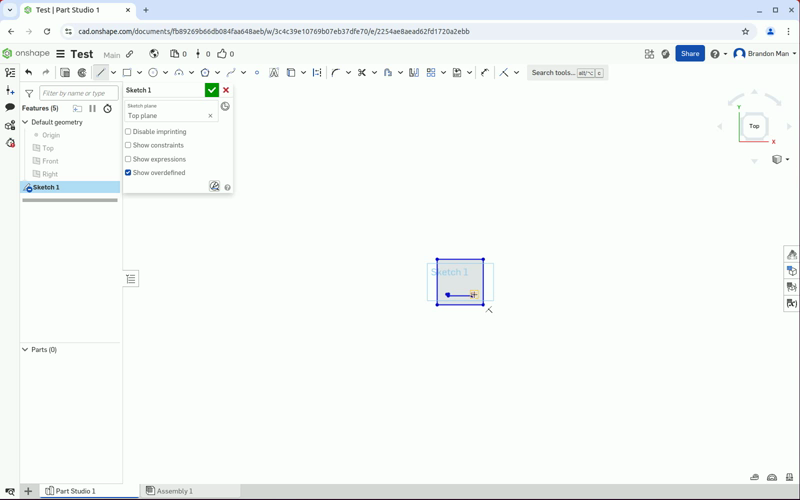
scroll(6)
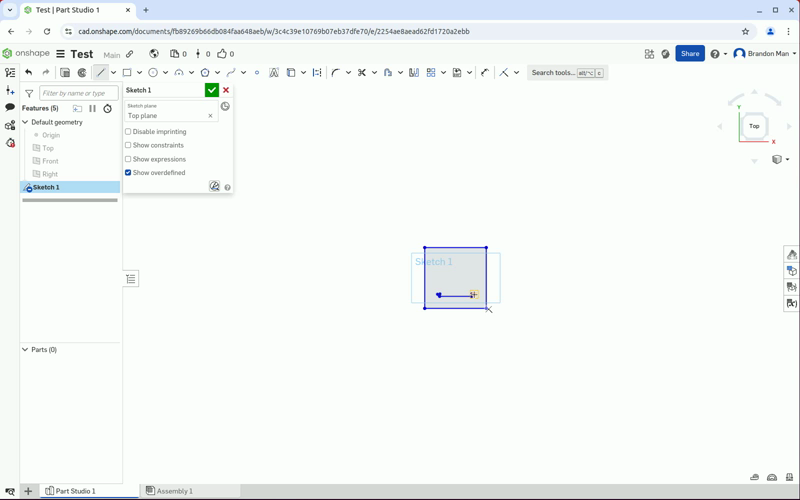
scroll(6)
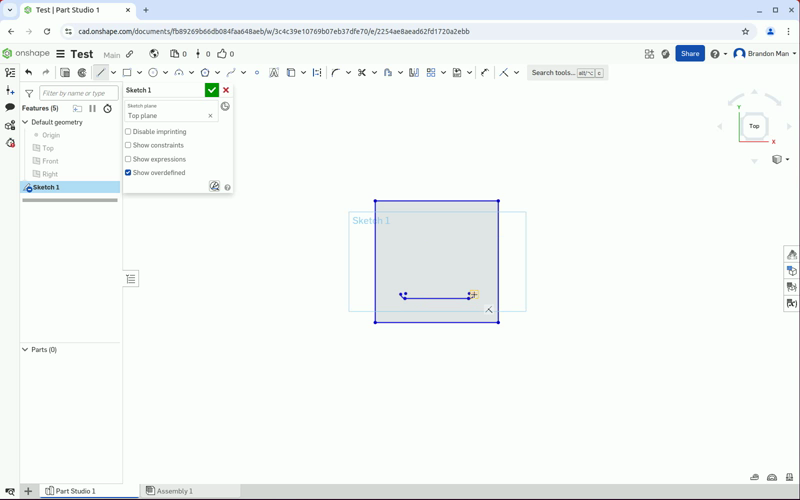
scroll(6)
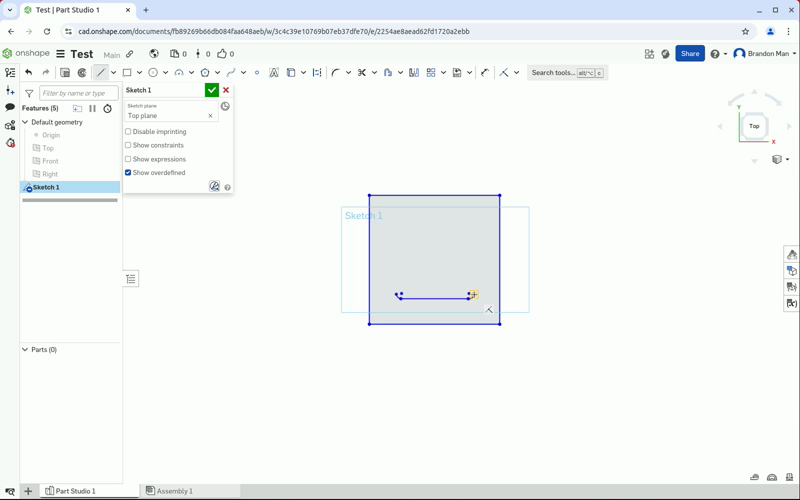
scroll(6)
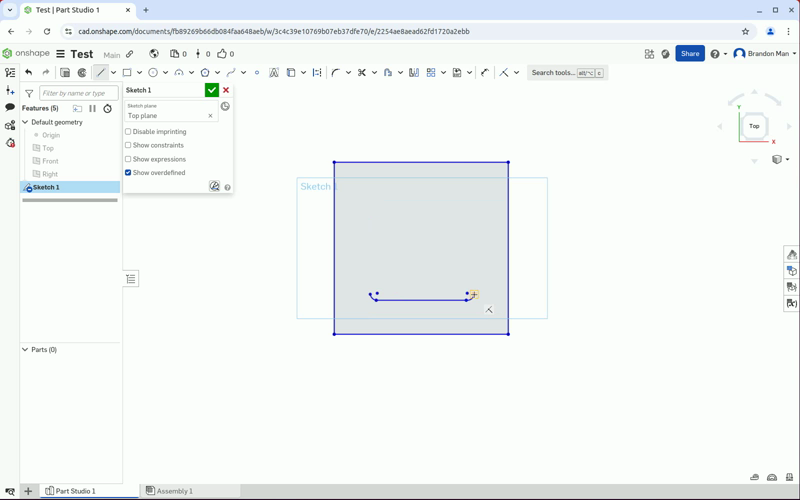
scroll(6)
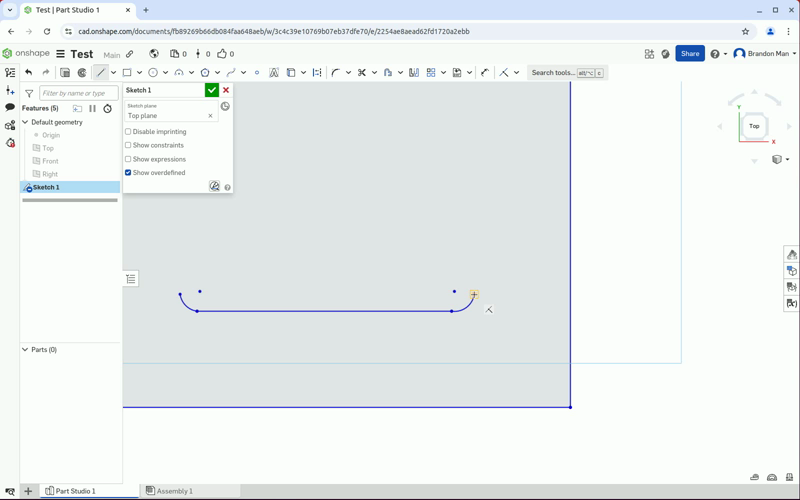
click(474, 294)
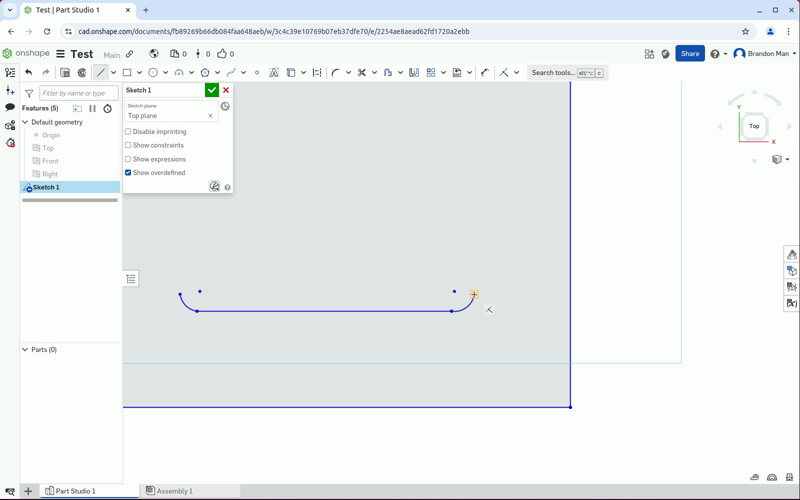
scroll(-6)
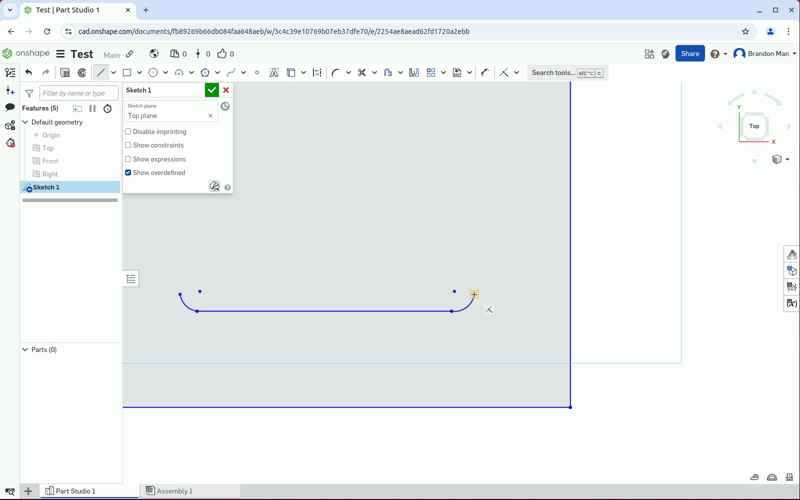
scroll(-6)
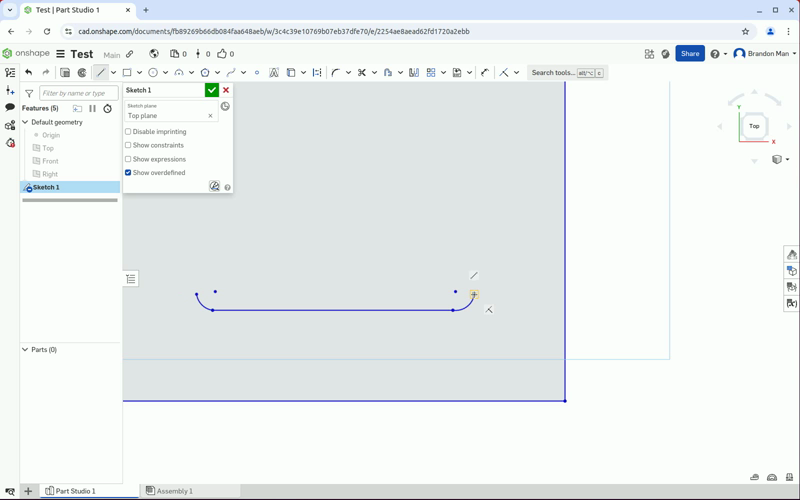
scroll(-6)
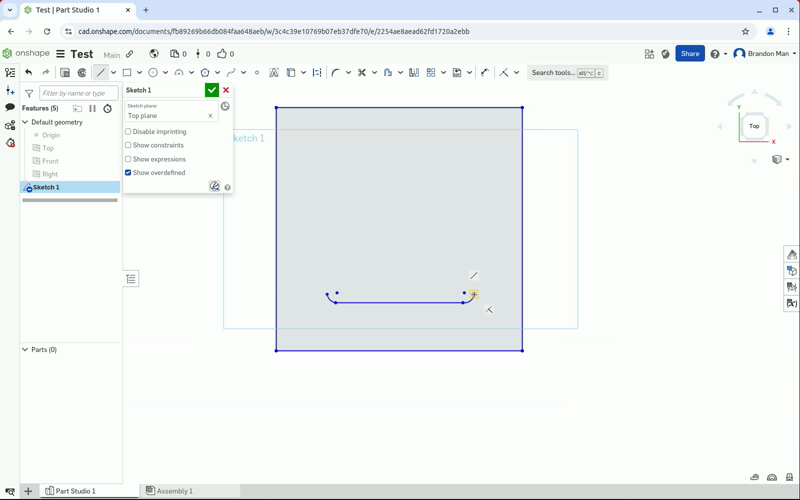
scroll(-6)
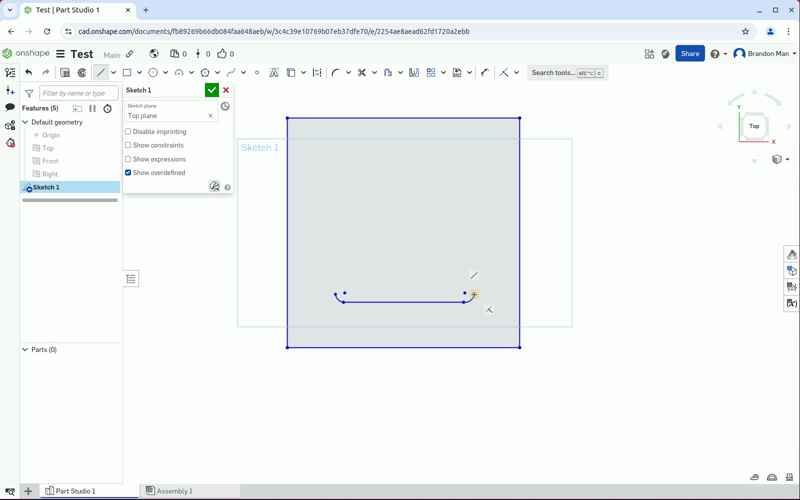
scroll(-6)
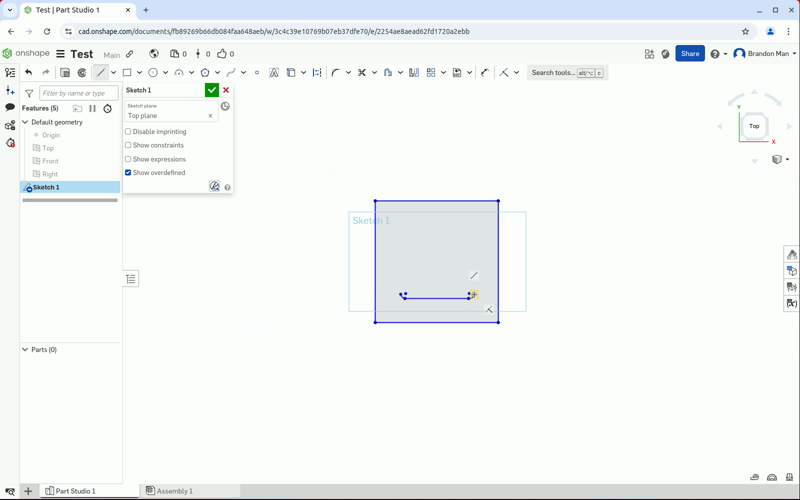
scroll(-6)
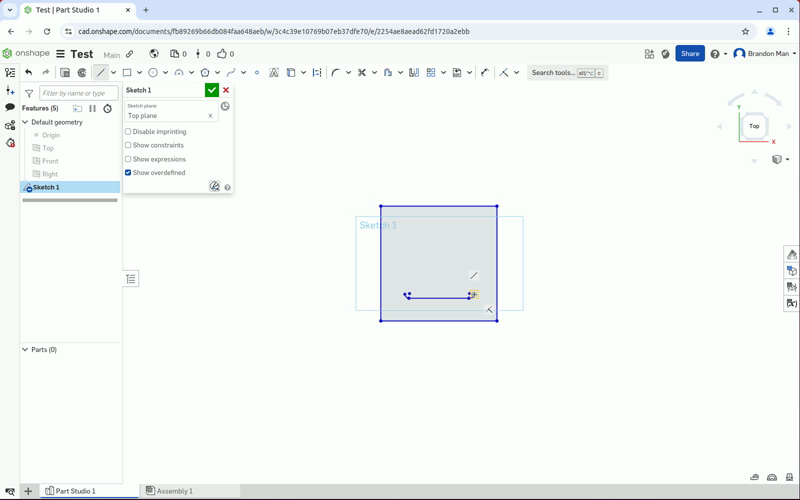
scroll(-6)
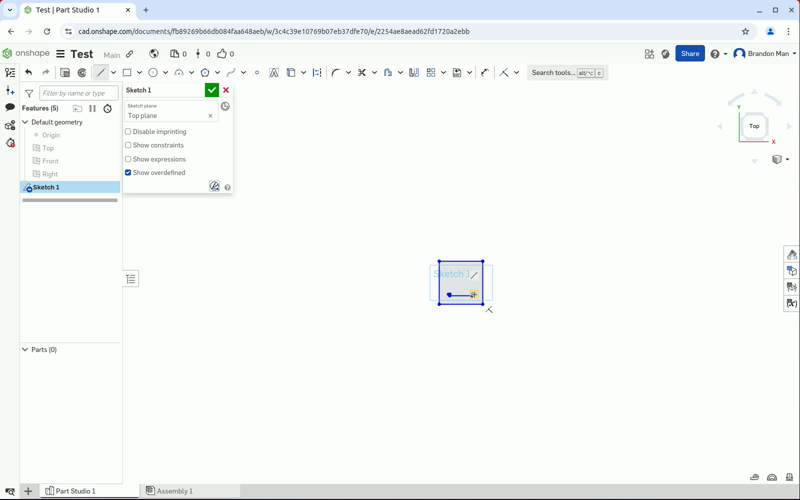
key_down(shift)
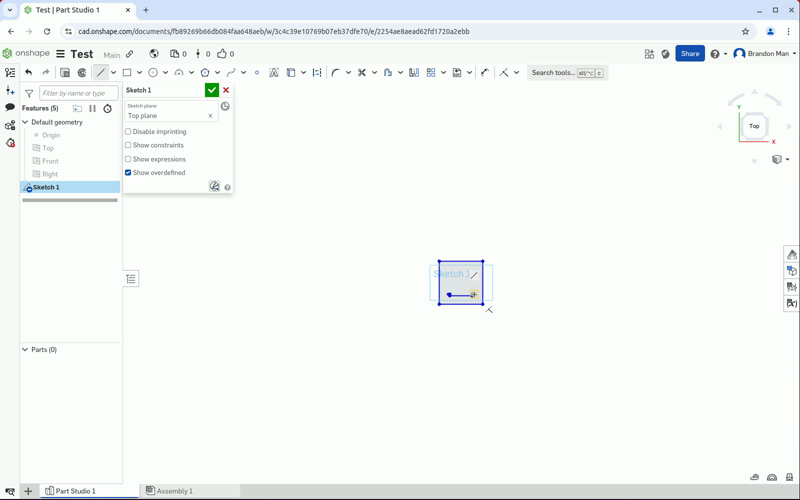
mouse_move(504, 294)
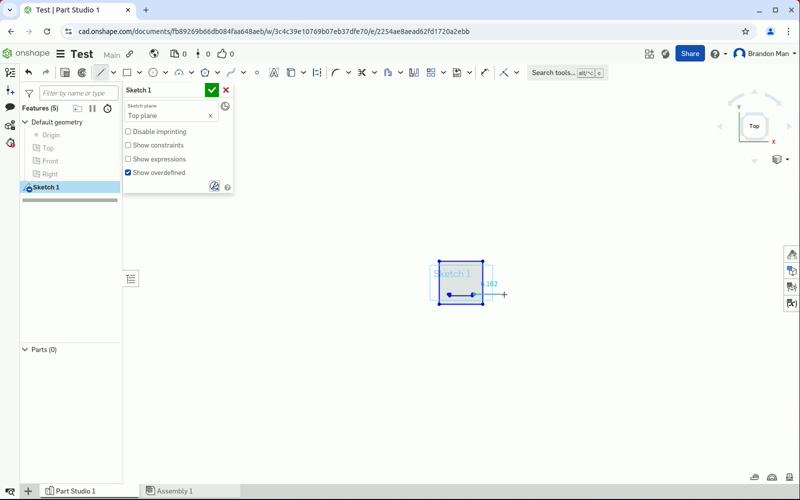
mouse_move(474, 271)
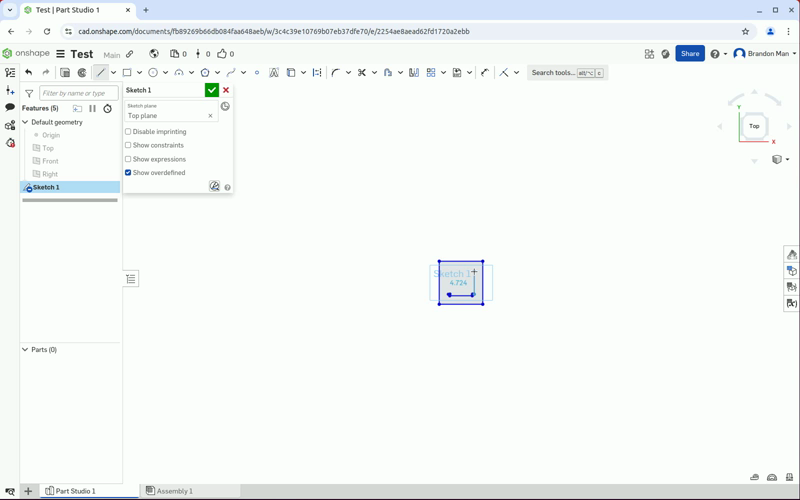
click(474, 271)
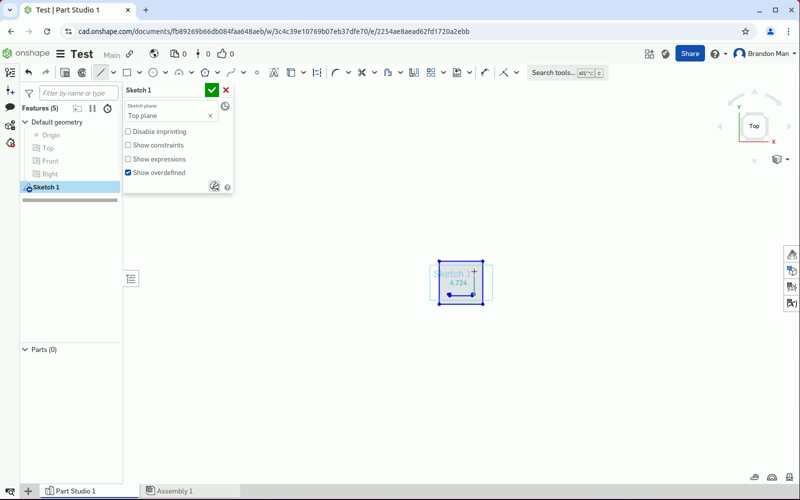
key_up(shift)
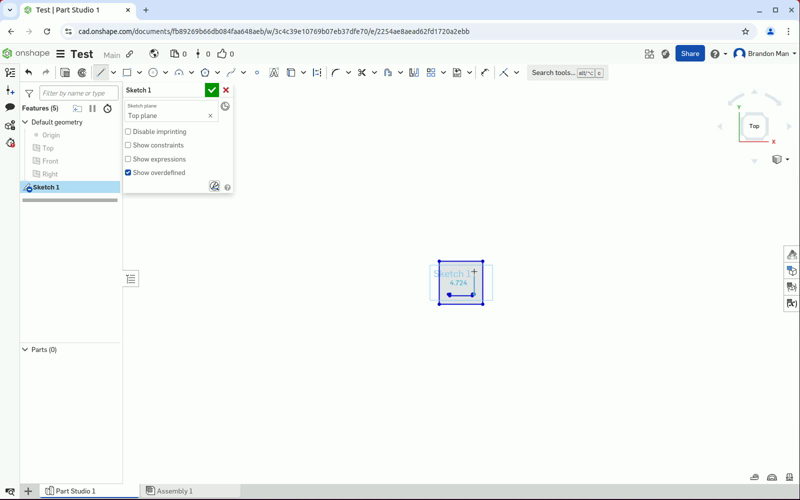
key(esc)
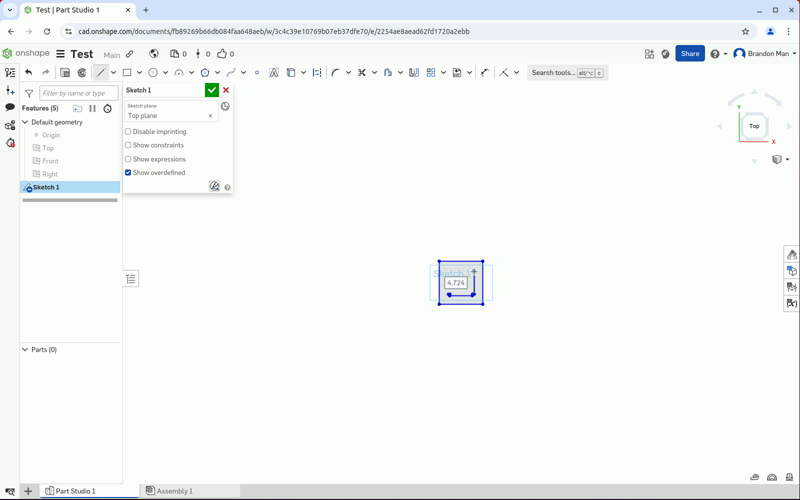
key(a)
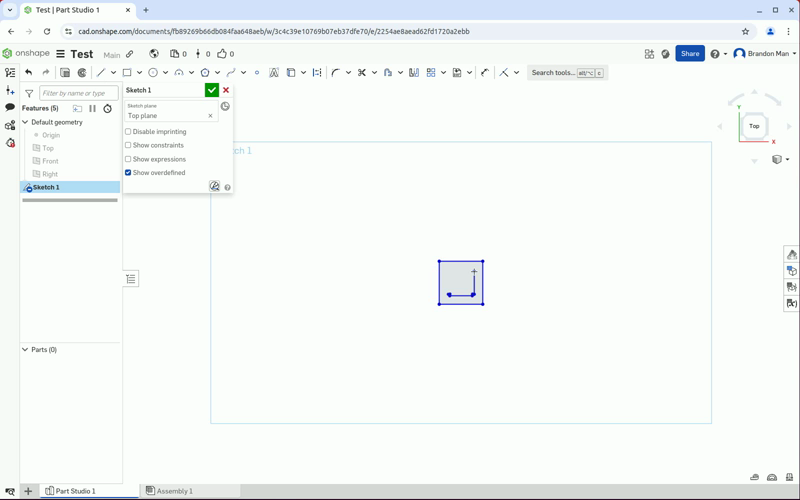
mouse_move(474, 271)
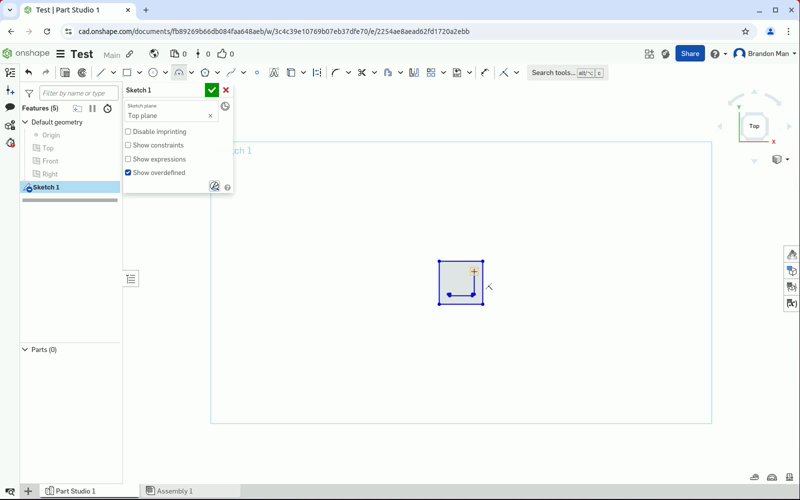
click(474, 271)
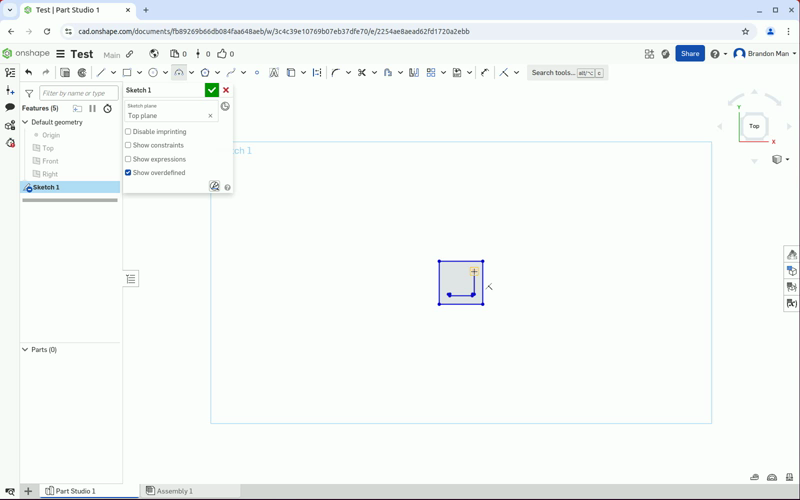
key_down(shift)
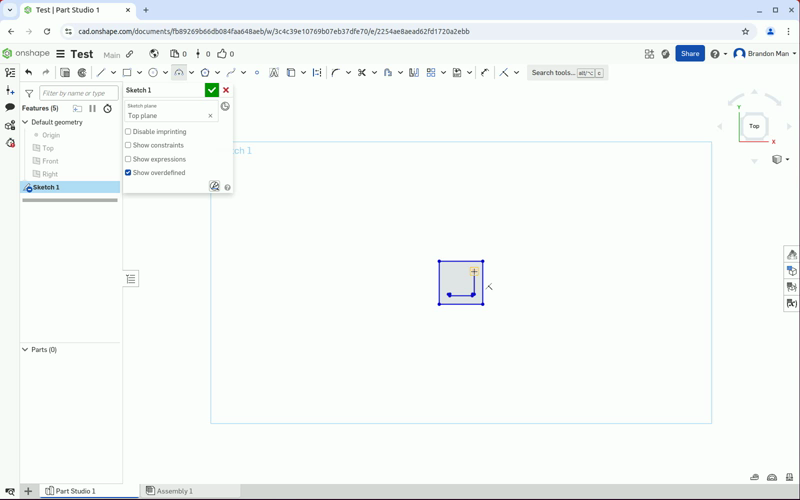
mouse_move(472, 269)
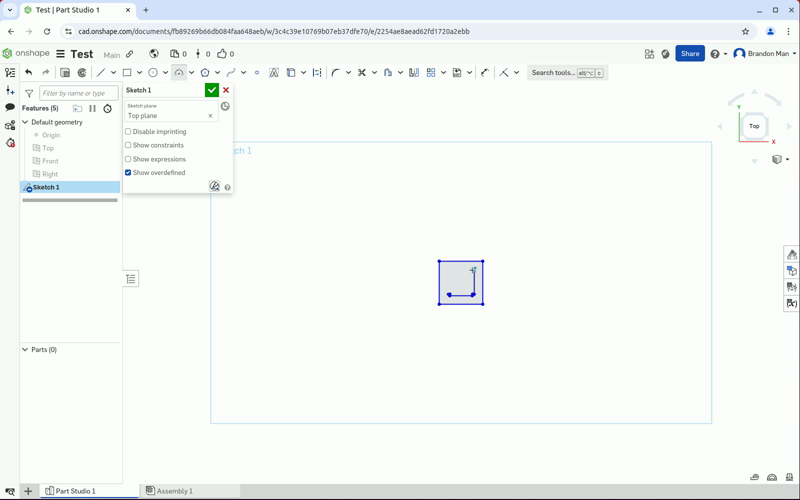
scroll(6)
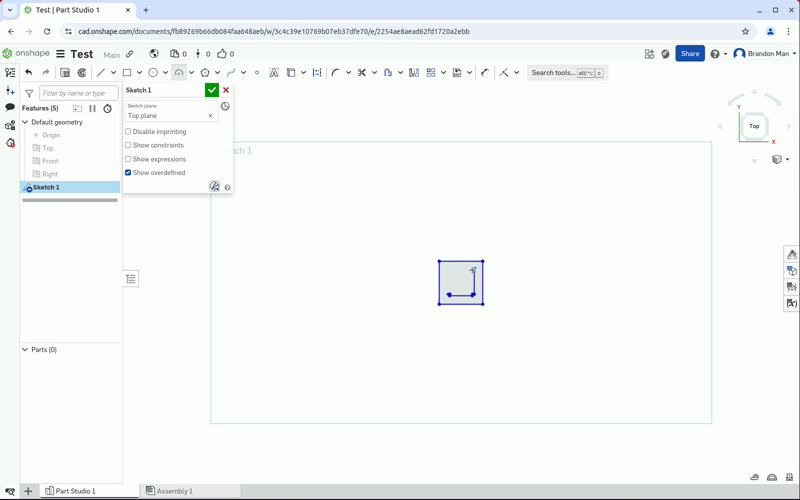
scroll(6)
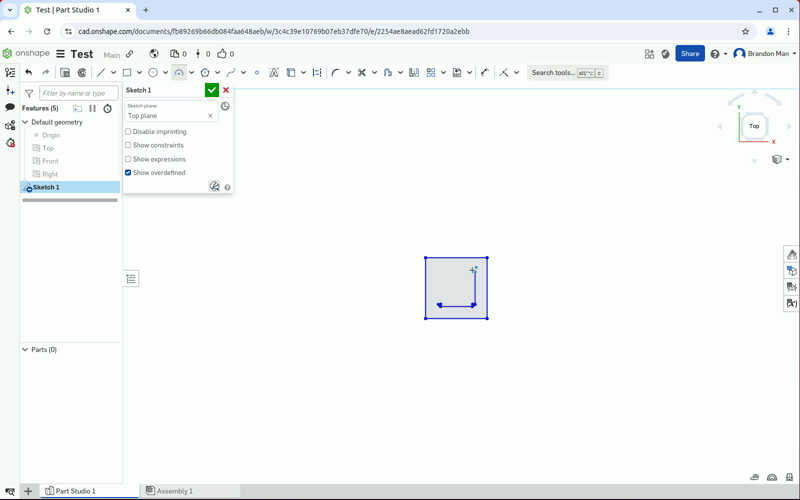
scroll(6)
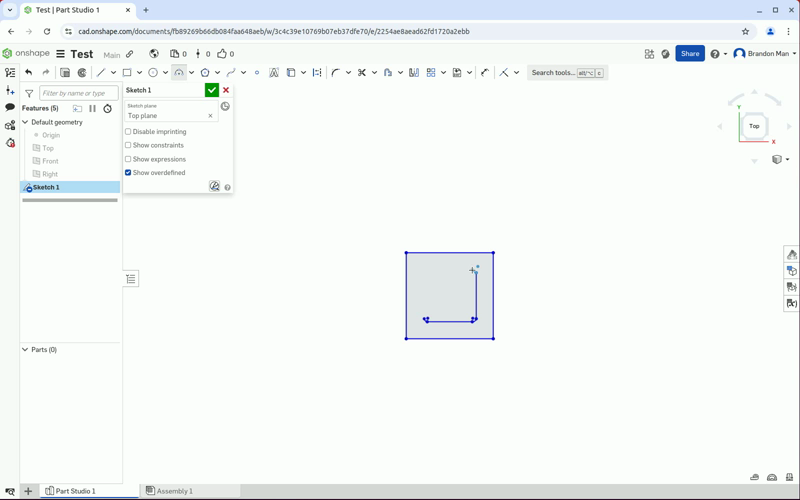
scroll(6)
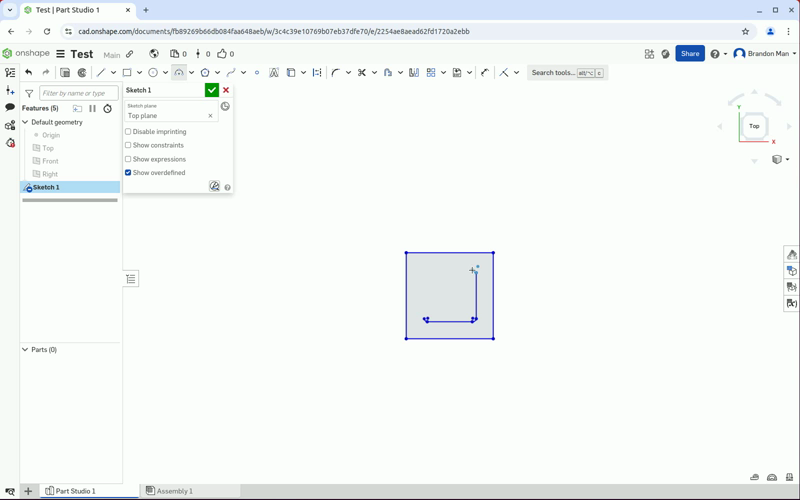
scroll(6)
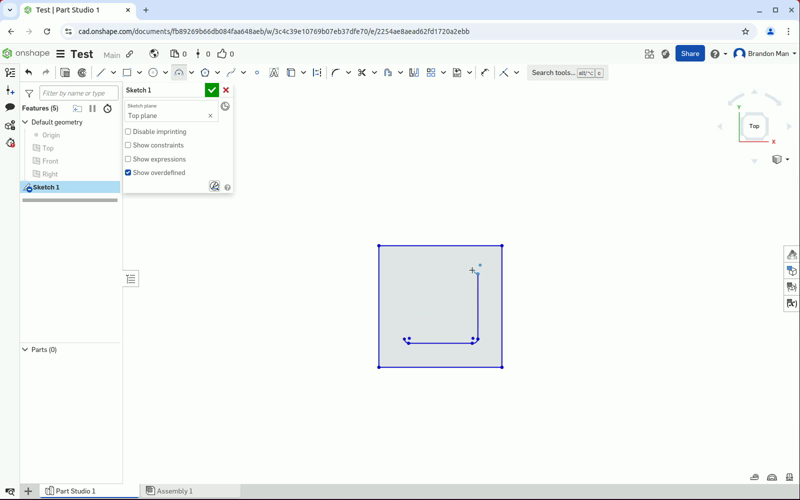
scroll(6)
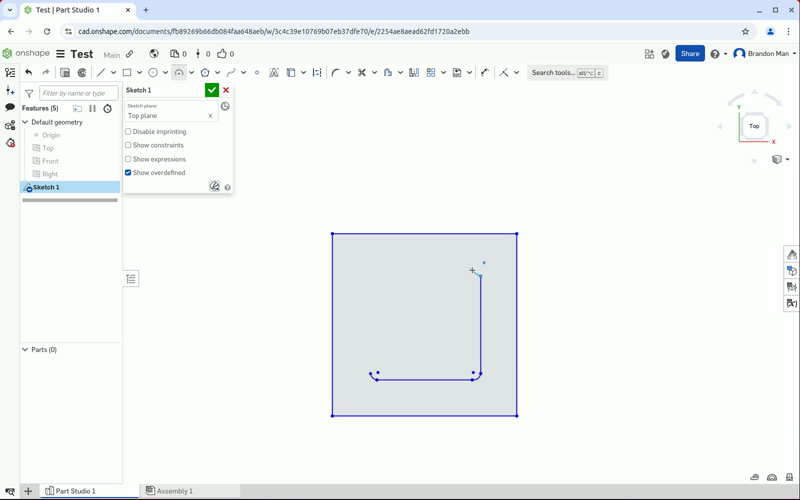
scroll(6)
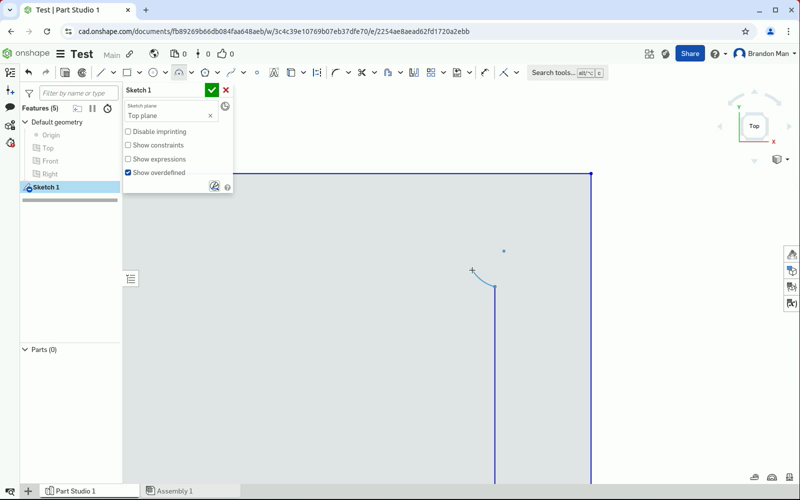
click(472, 269)
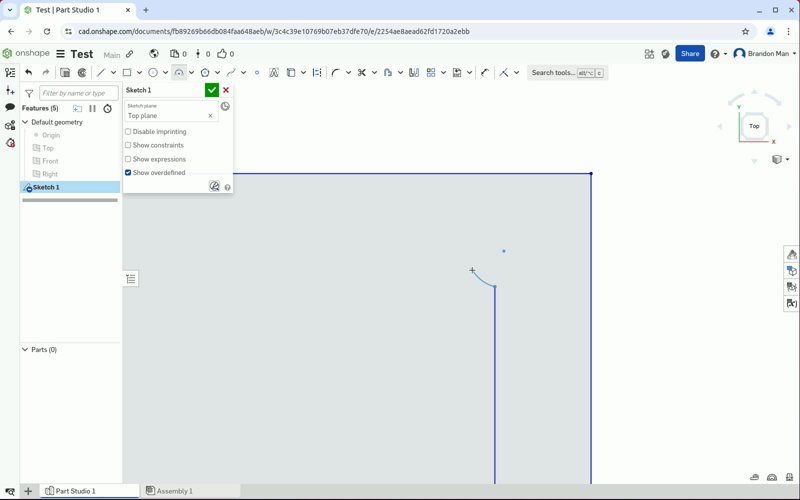
scroll(-6)
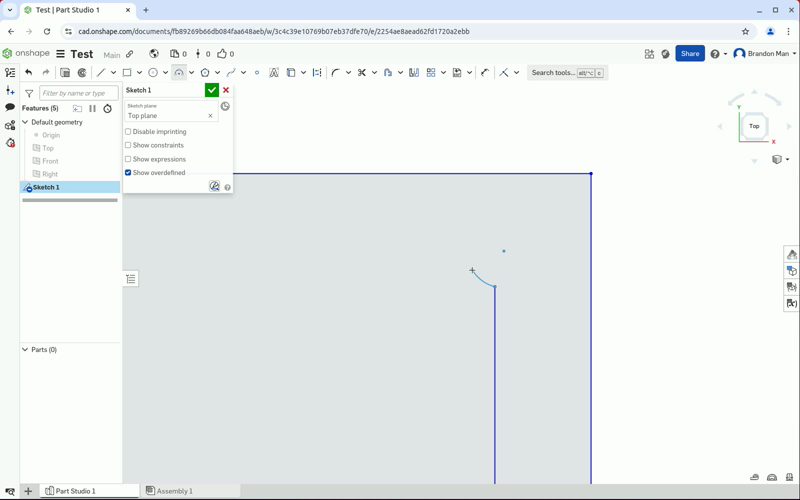
scroll(-6)
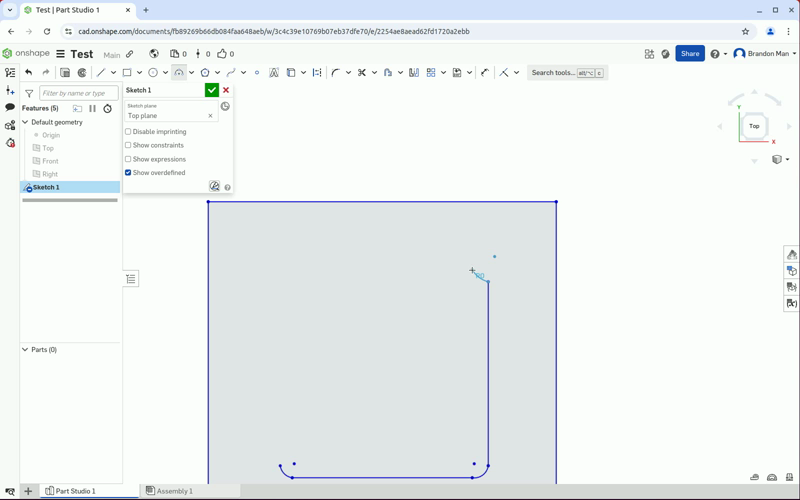
scroll(-6)
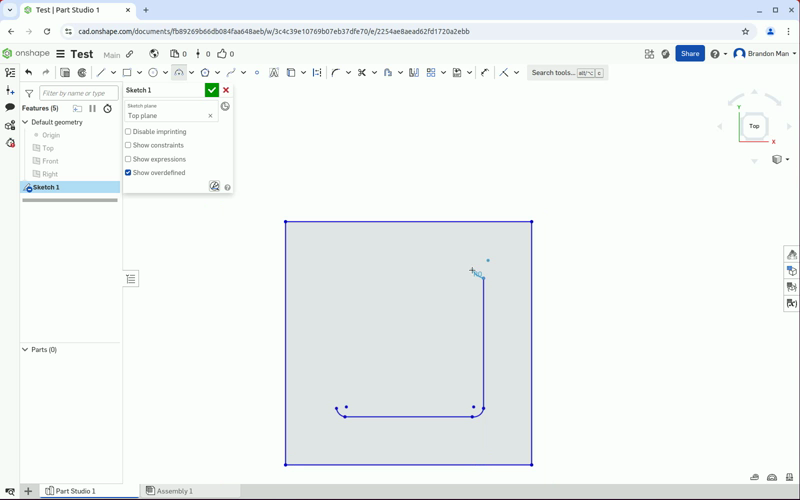
scroll(-6)
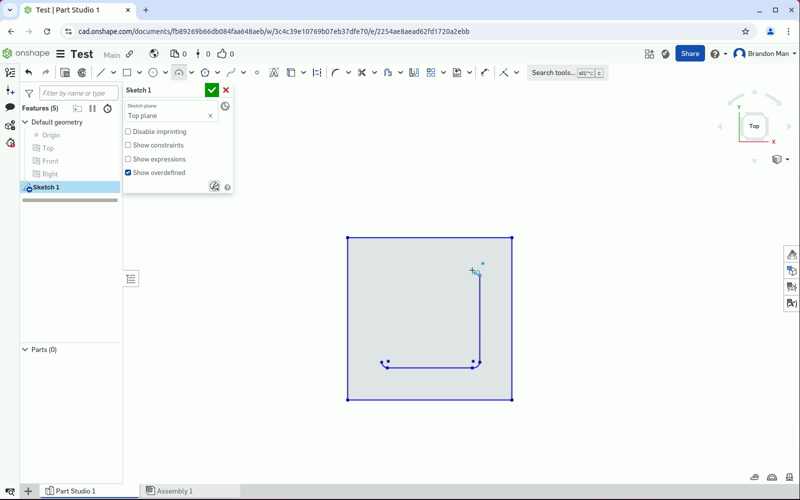
scroll(-6)
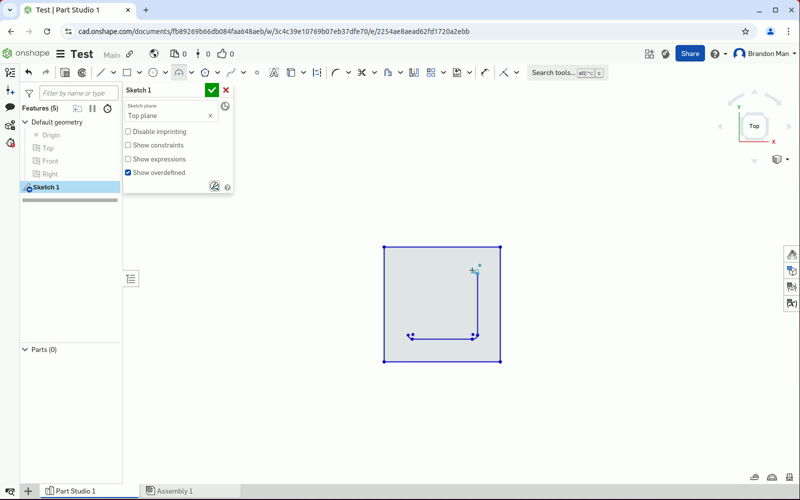
scroll(-6)
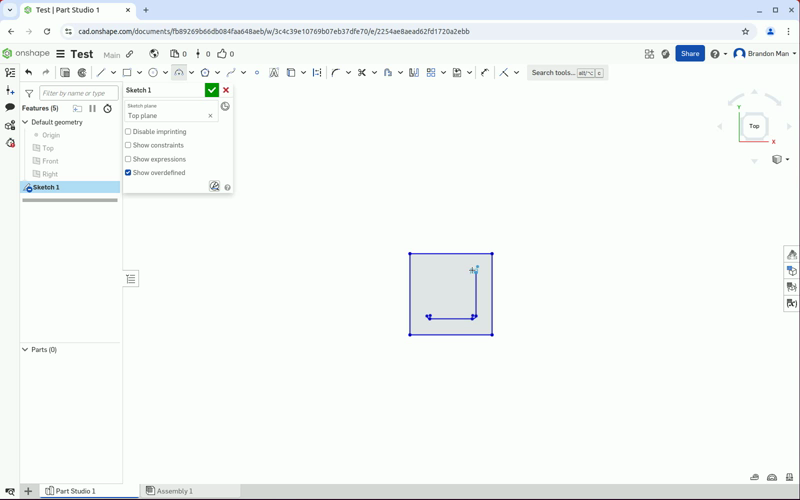
scroll(-6)
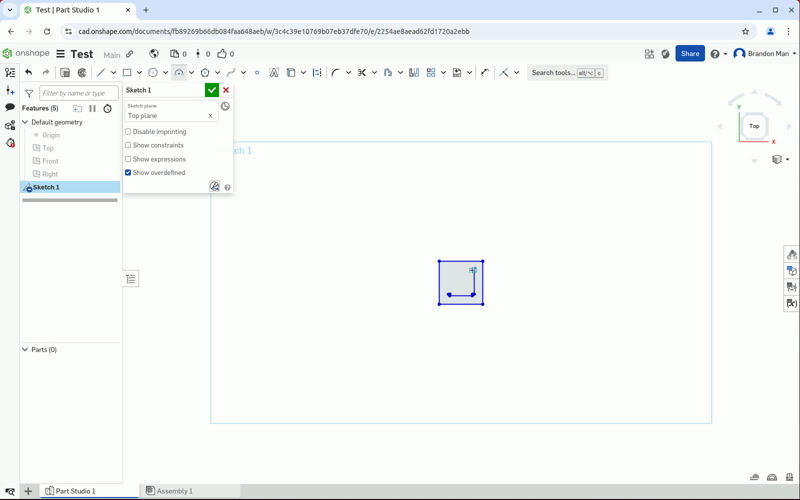
mouse_move(473, 270)
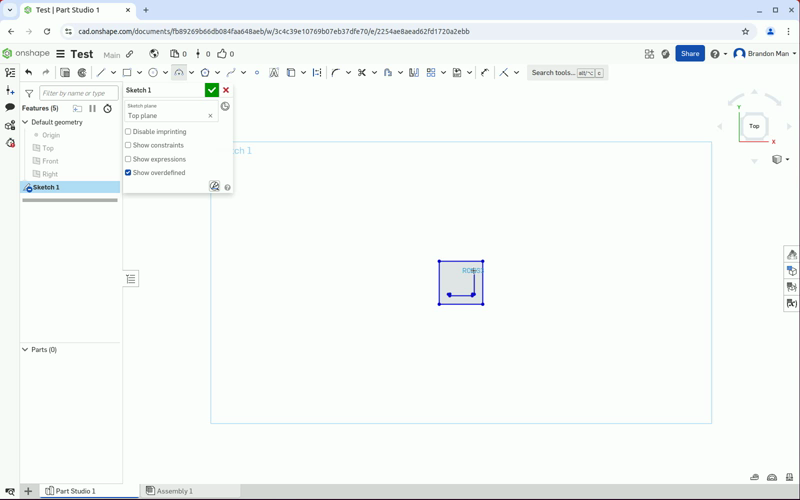
scroll(6)
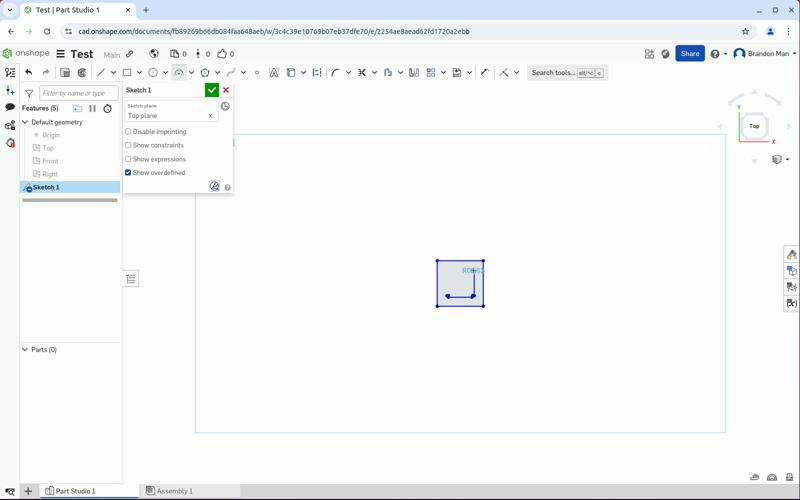
scroll(6)
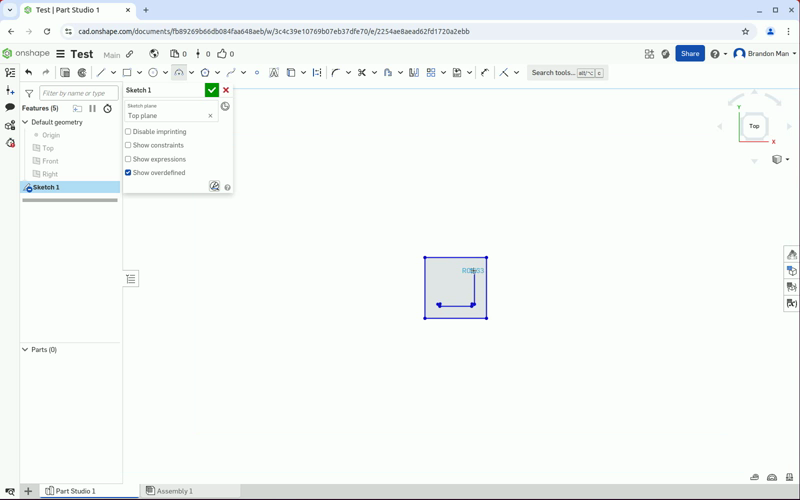
scroll(6)
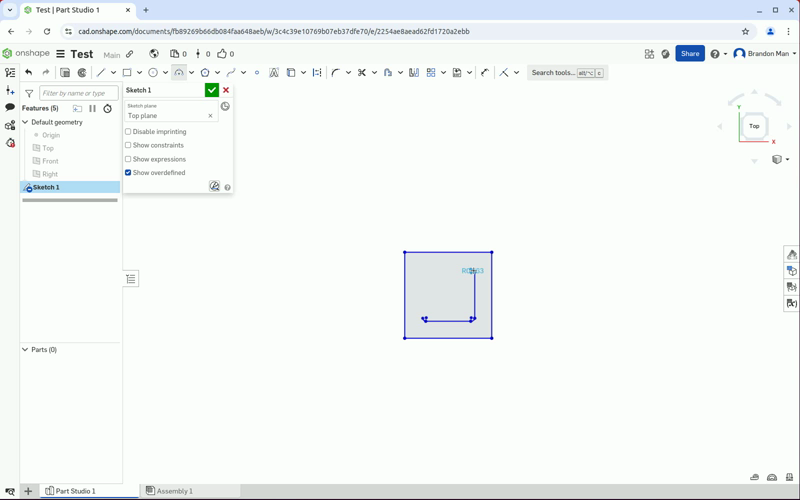
scroll(6)
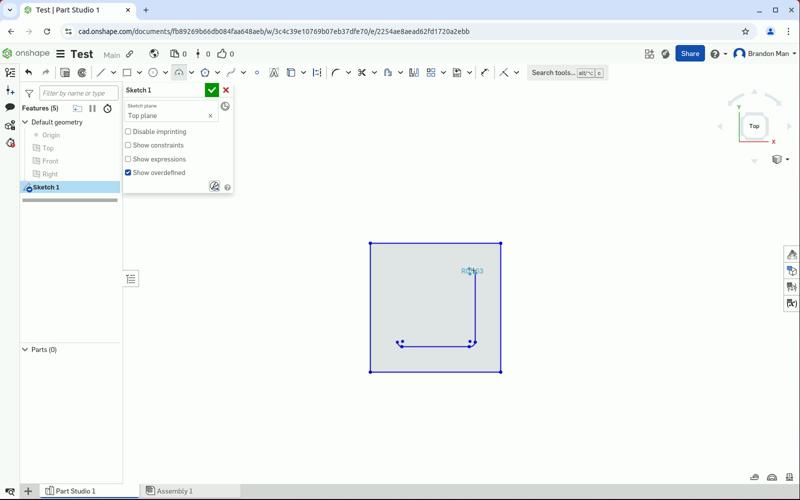
scroll(6)
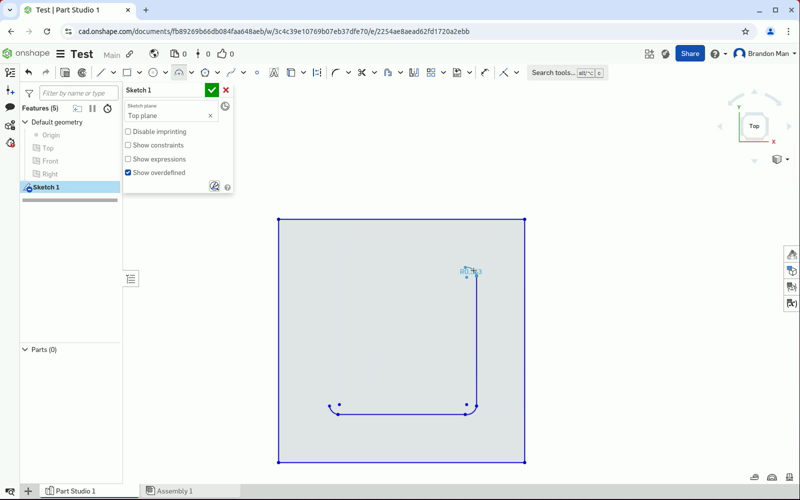
scroll(6)
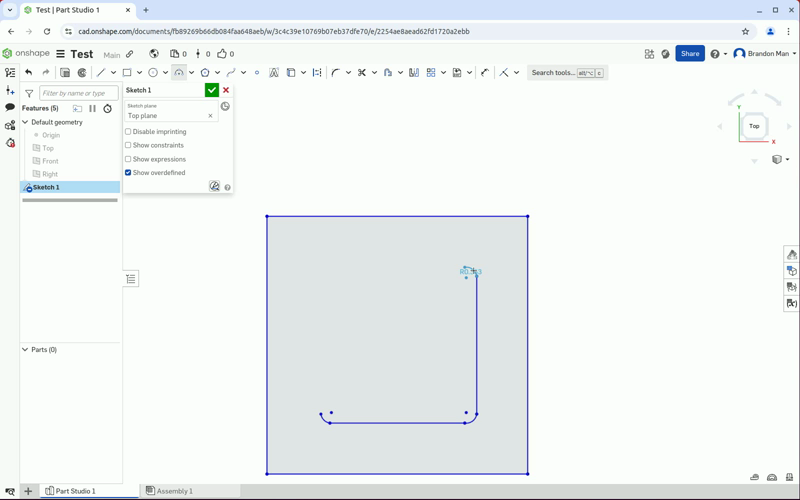
scroll(6)
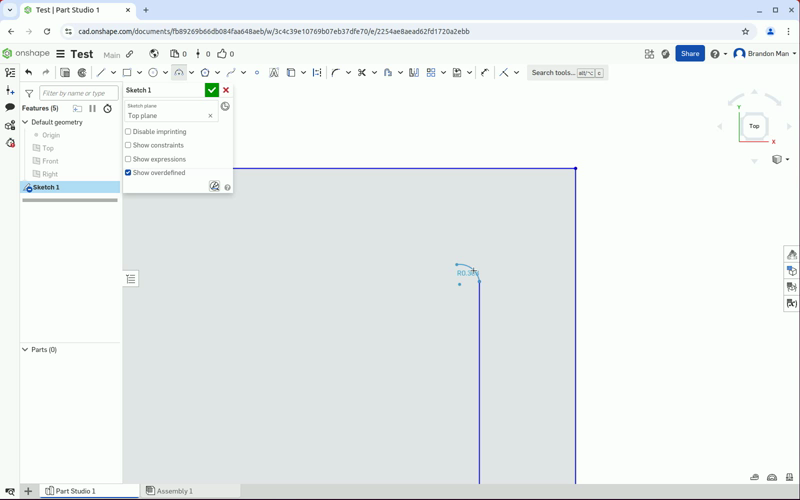
click(473, 270)
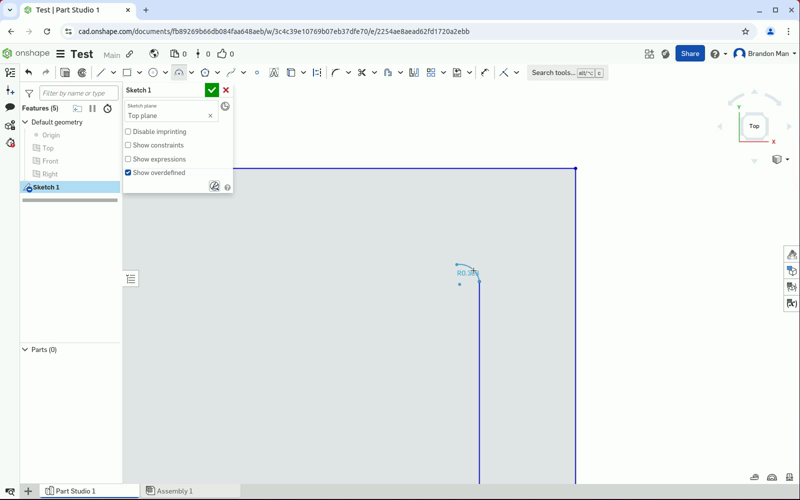
scroll(-6)
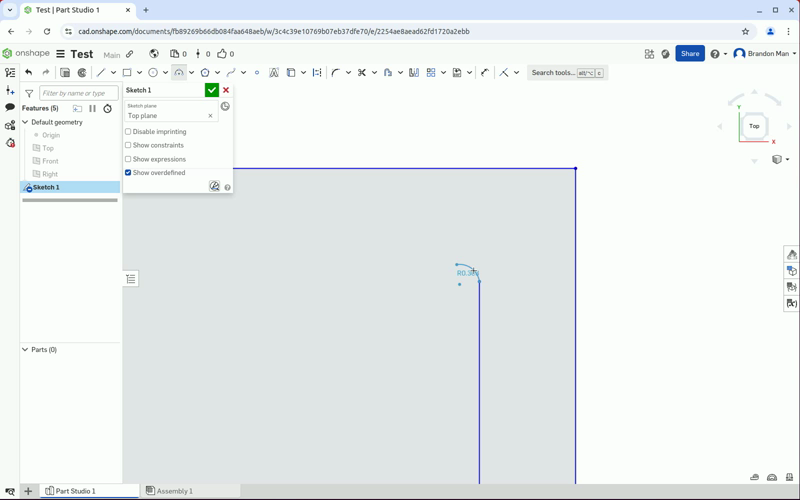
scroll(-6)
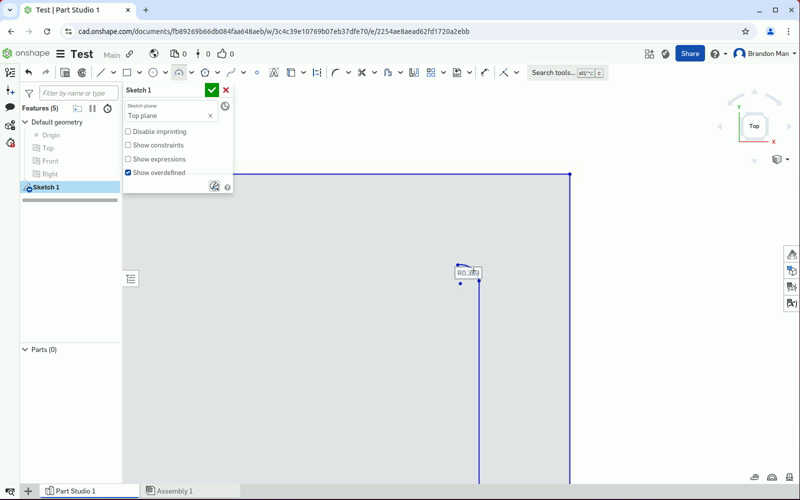
scroll(-6)
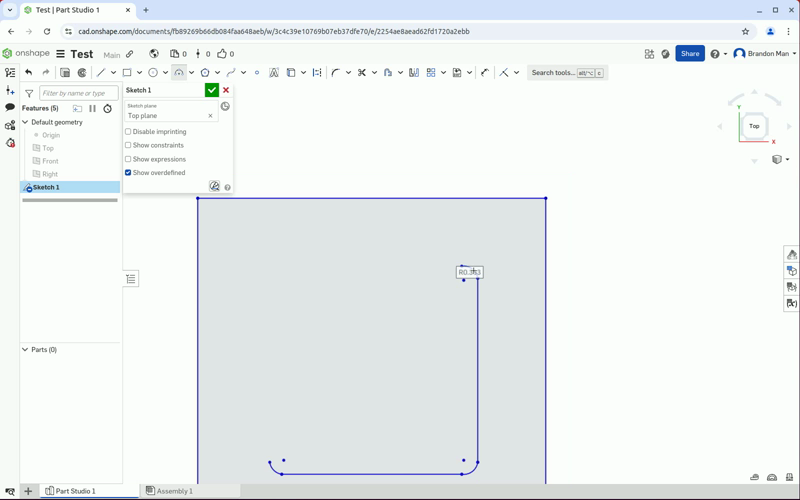
scroll(-6)
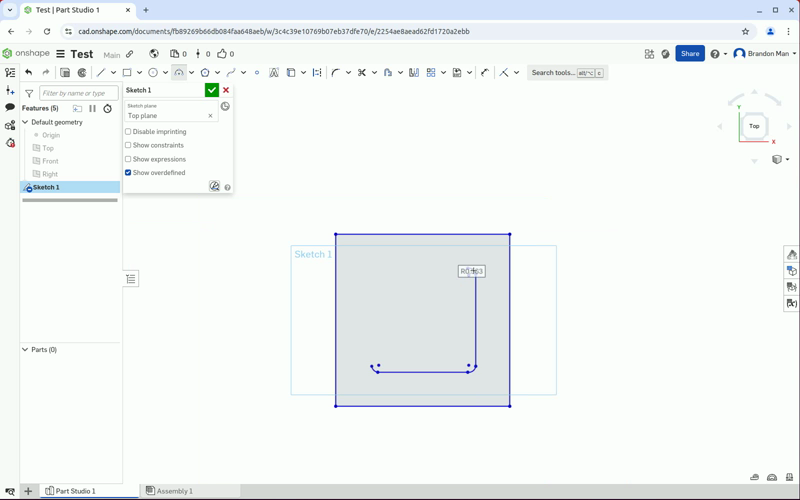
scroll(-6)
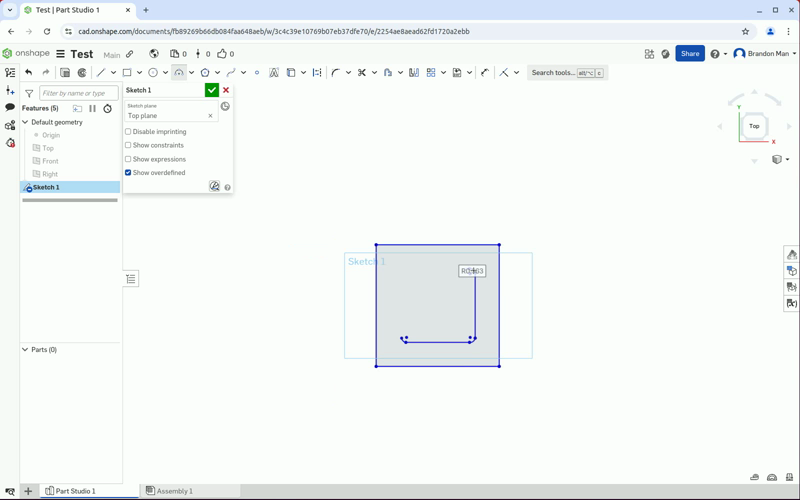
scroll(-6)
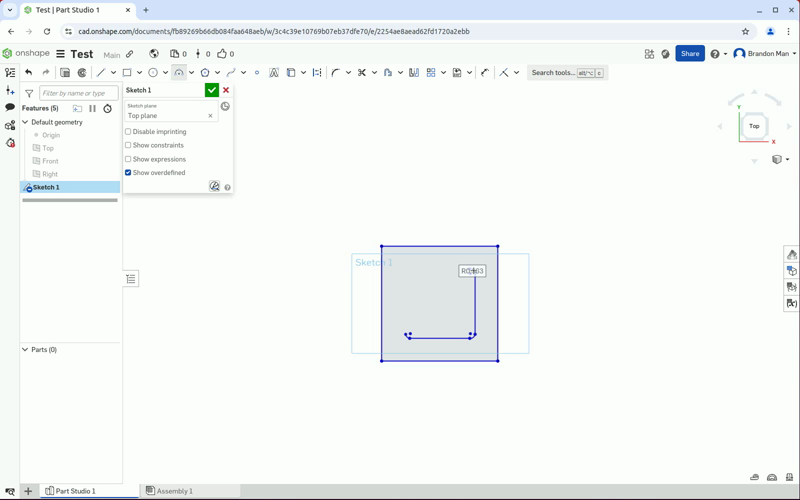
scroll(-6)
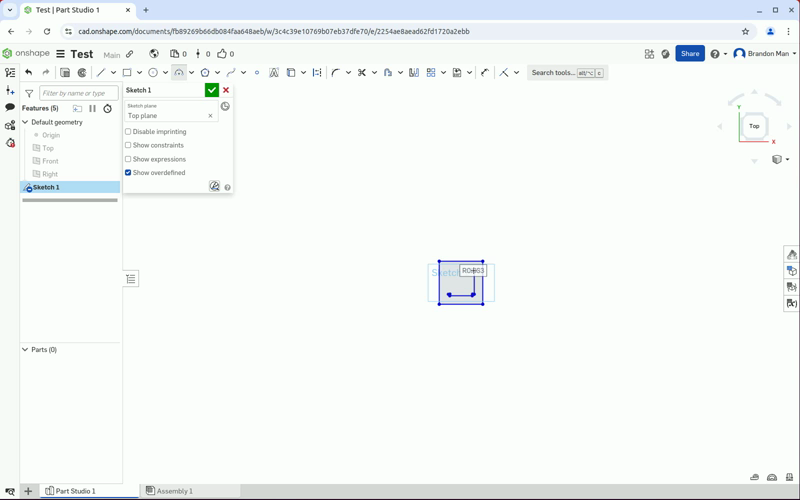
key_up(shift)
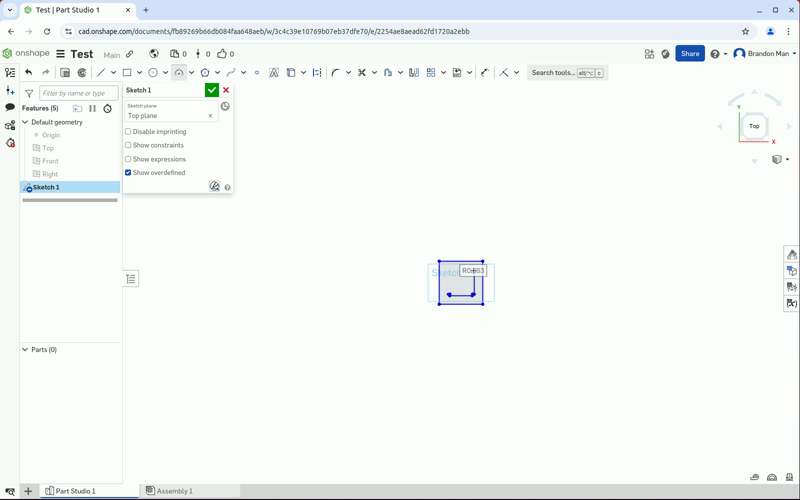
key(esc)
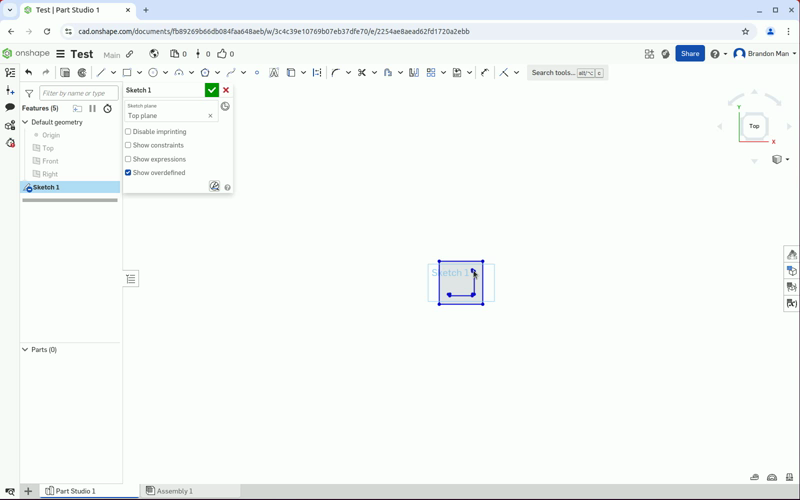
key(l)
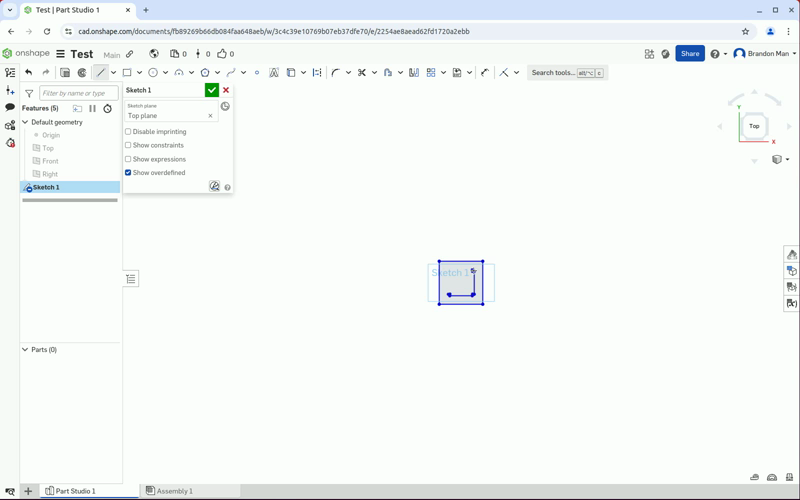
mouse_move(472, 269)
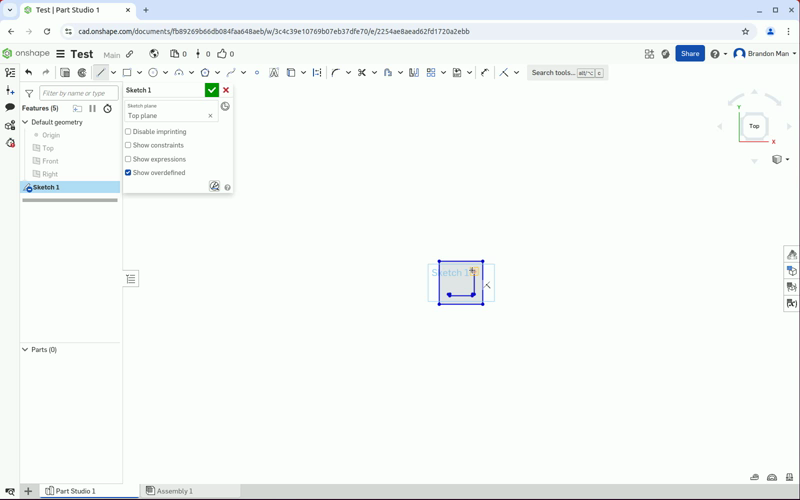
scroll(6)
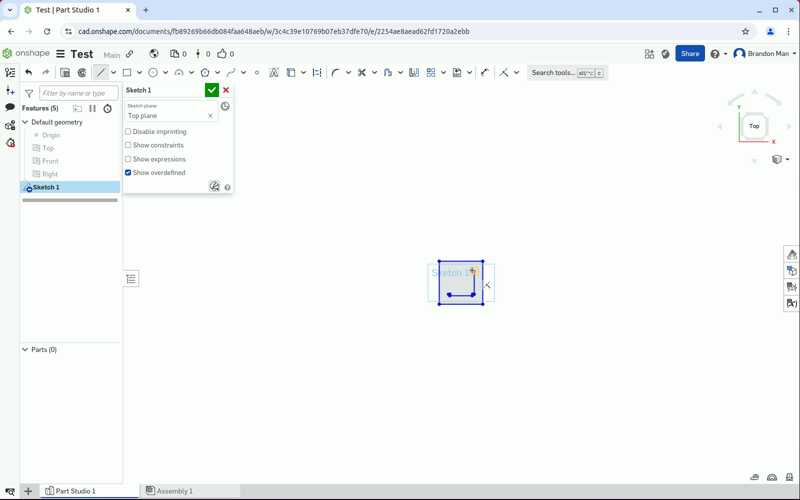
scroll(6)
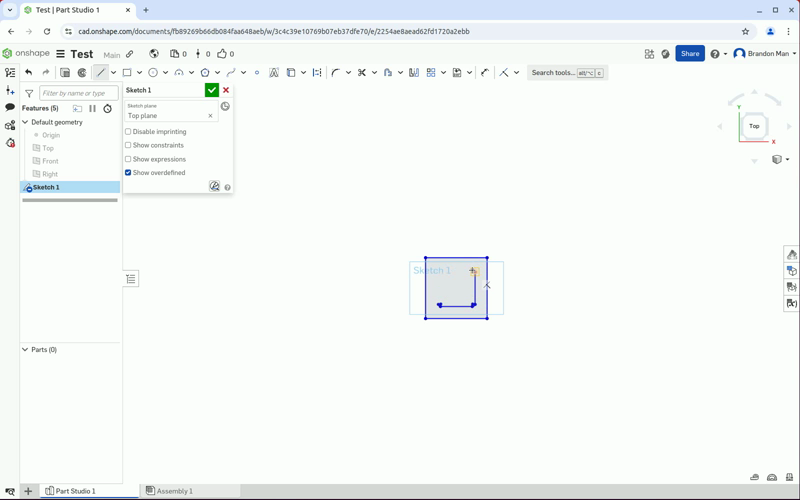
scroll(6)
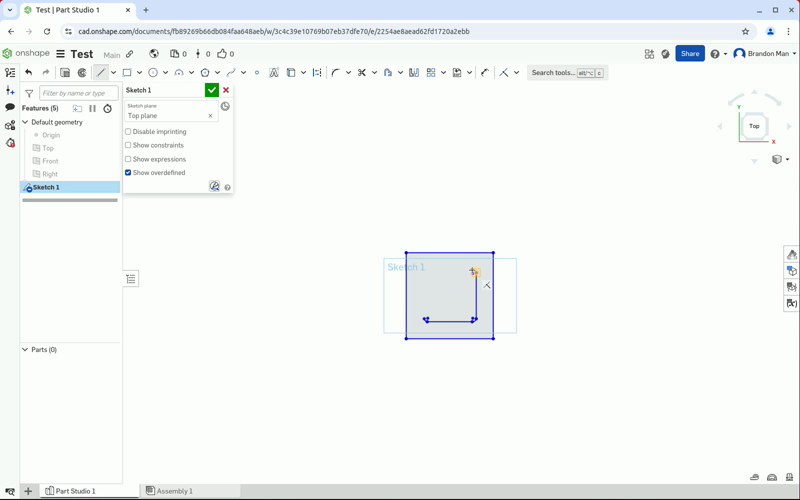
scroll(6)
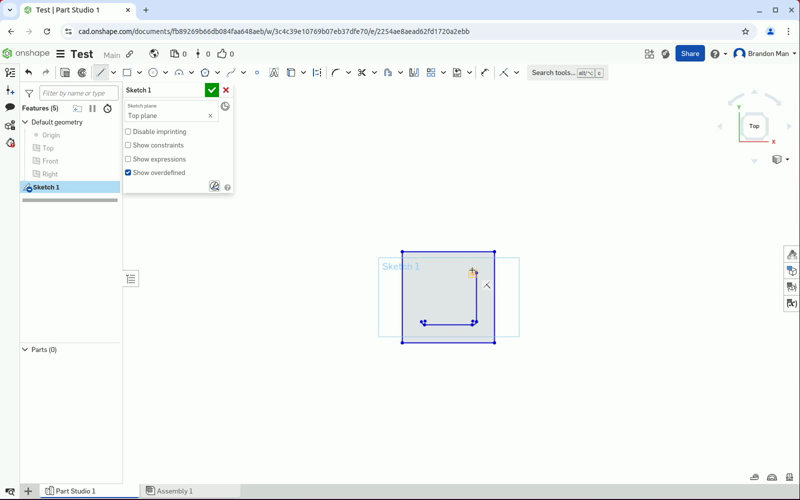
scroll(6)
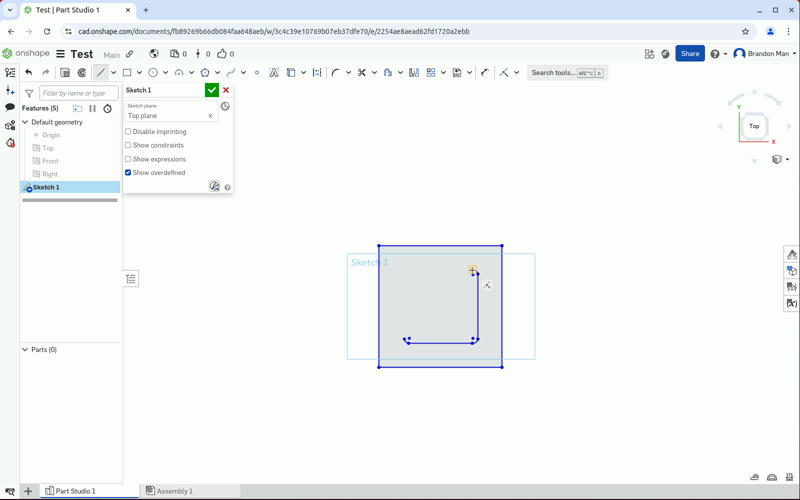
scroll(6)
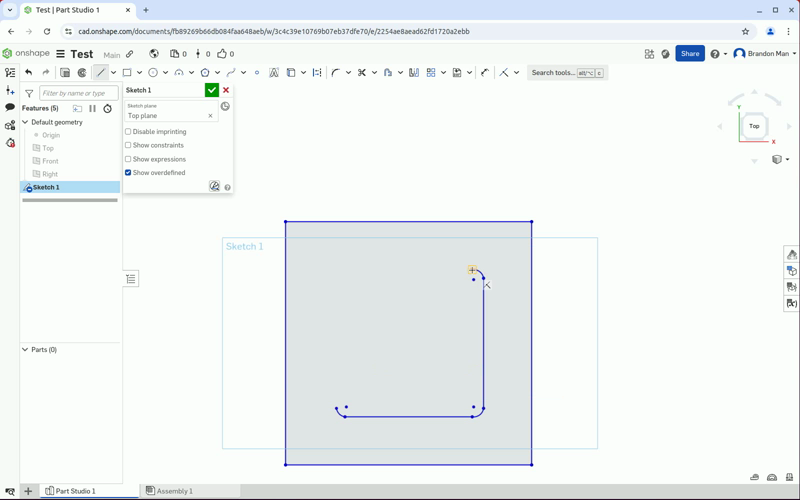
scroll(6)
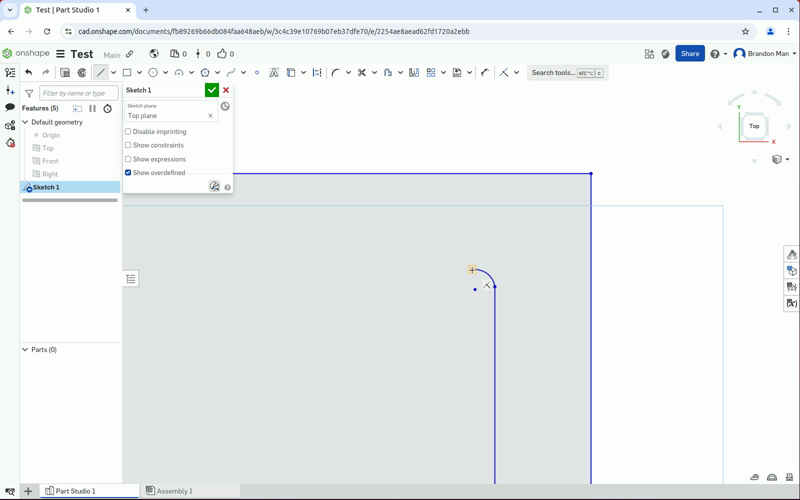
click(472, 269)
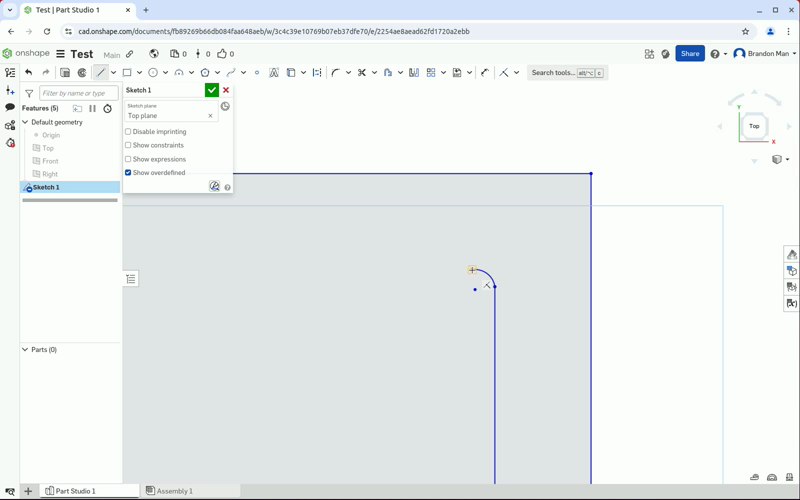
scroll(-6)
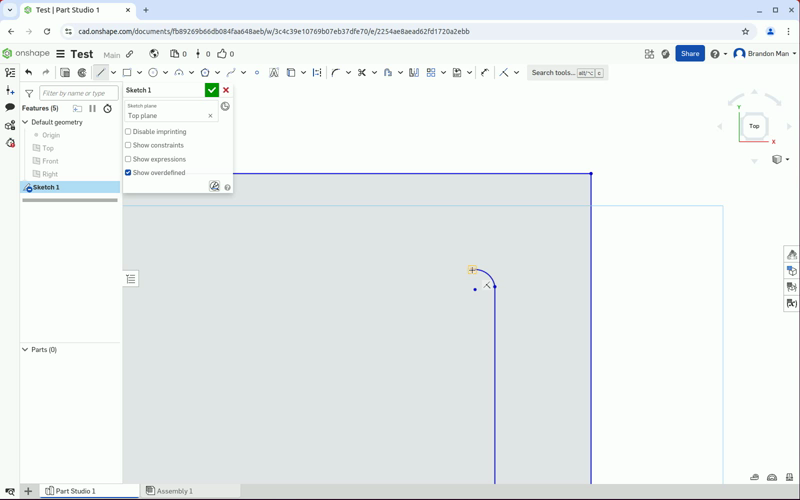
scroll(-6)
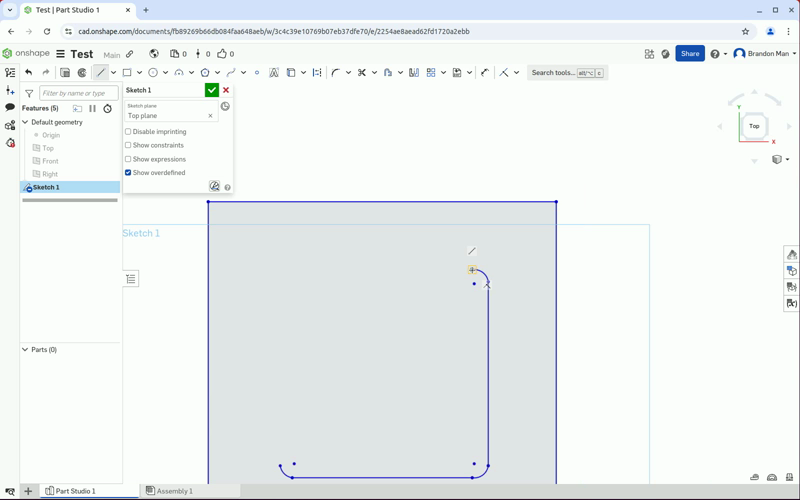
scroll(-6)
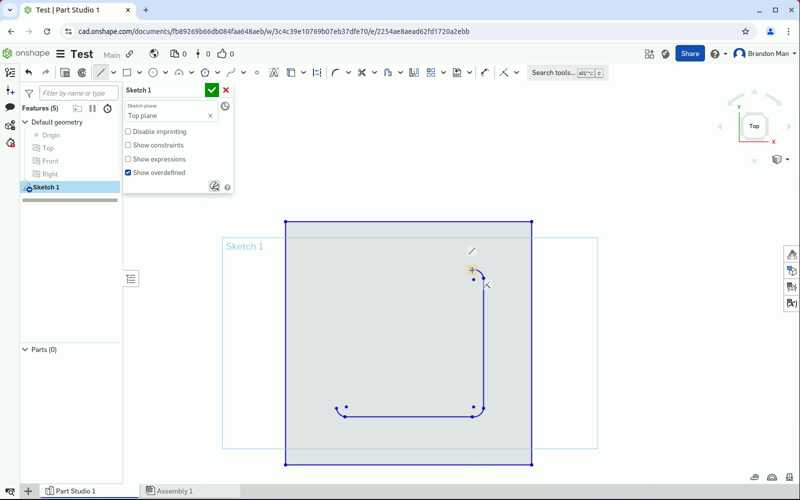
scroll(-6)
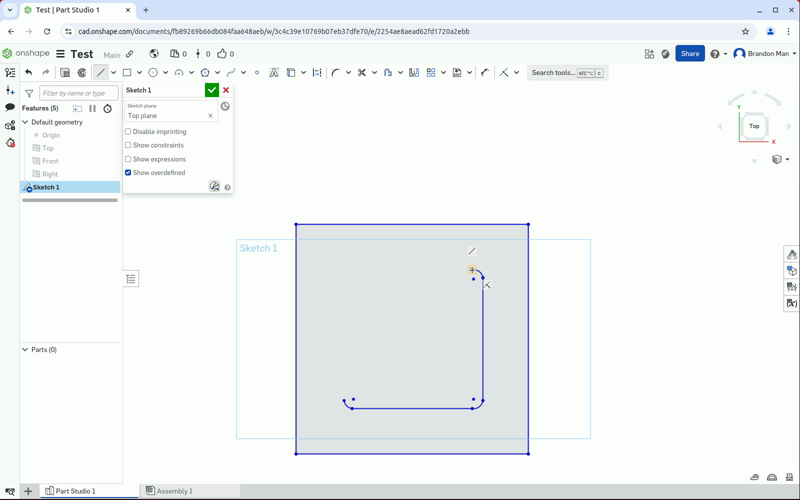
scroll(-6)
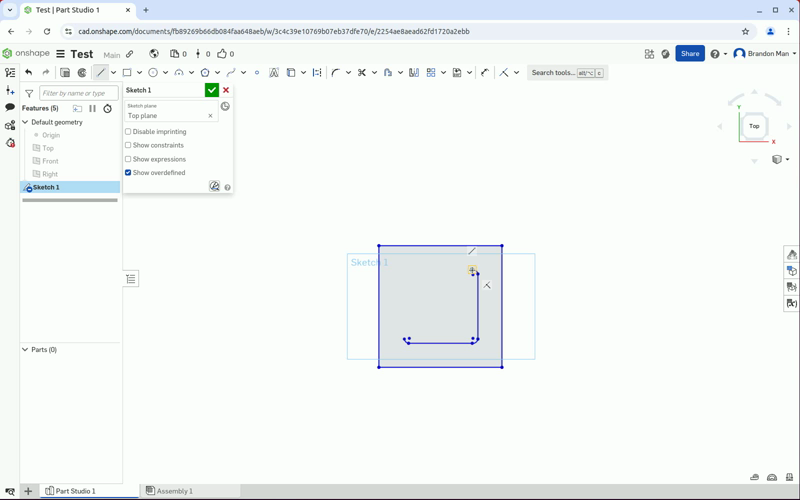
scroll(-6)
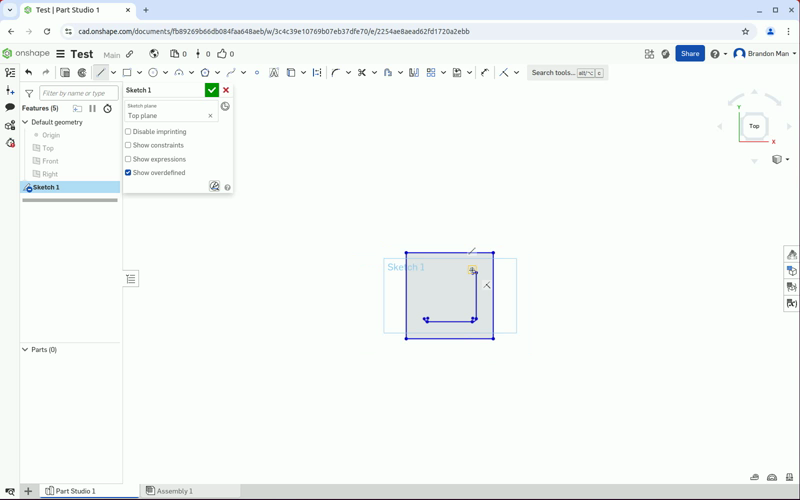
scroll(-6)
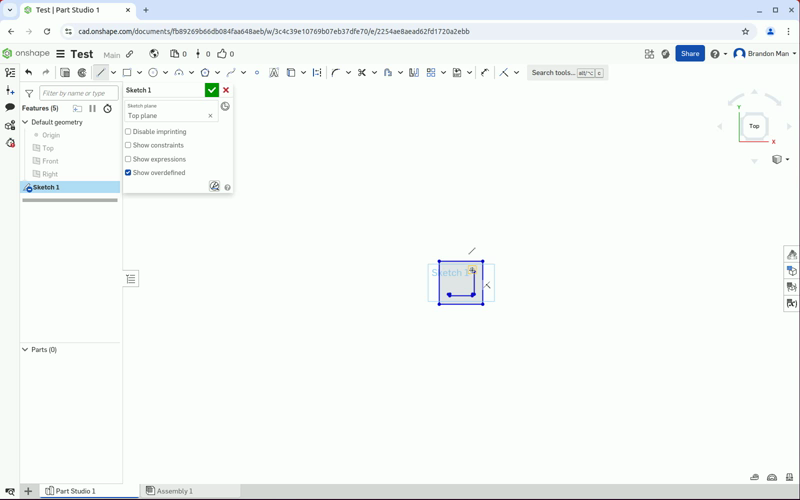
key_down(shift)
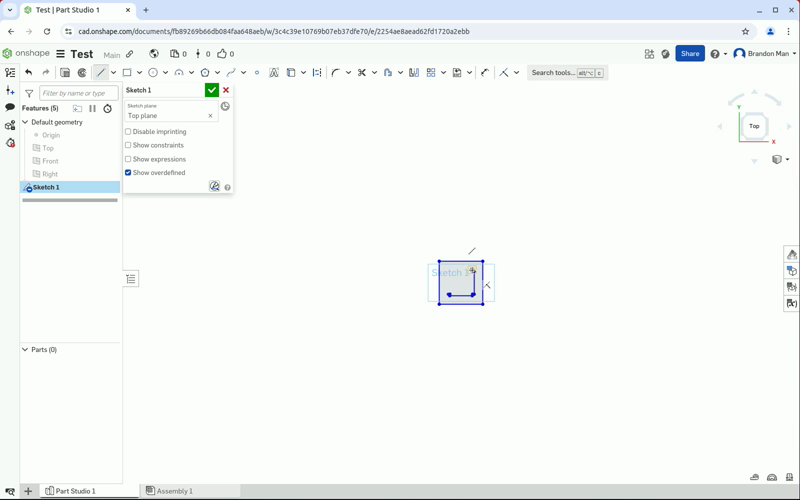
mouse_move(502, 269)
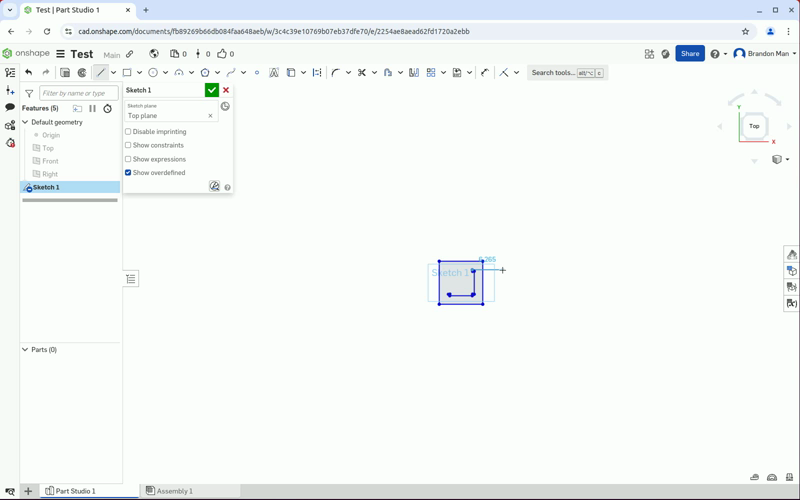
mouse_move(449, 269)
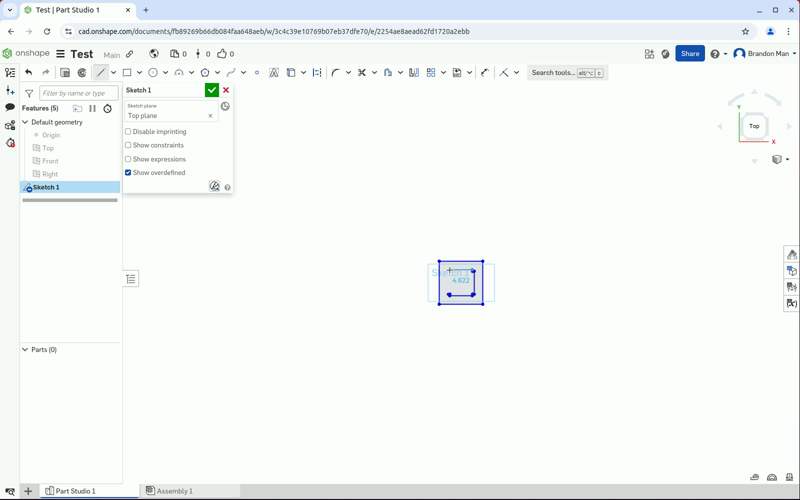
click(449, 269)
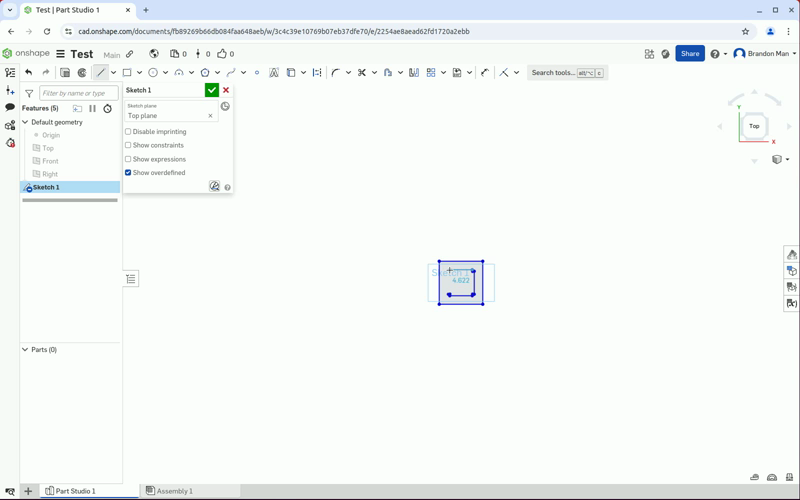
key_up(shift)
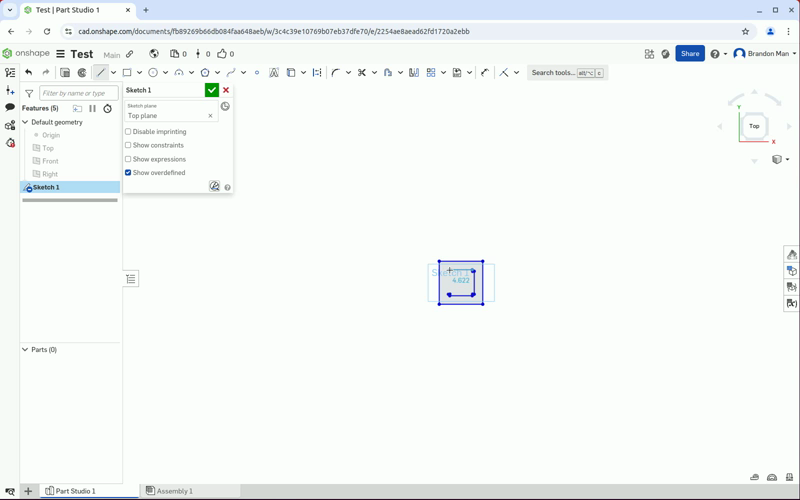
key(esc)
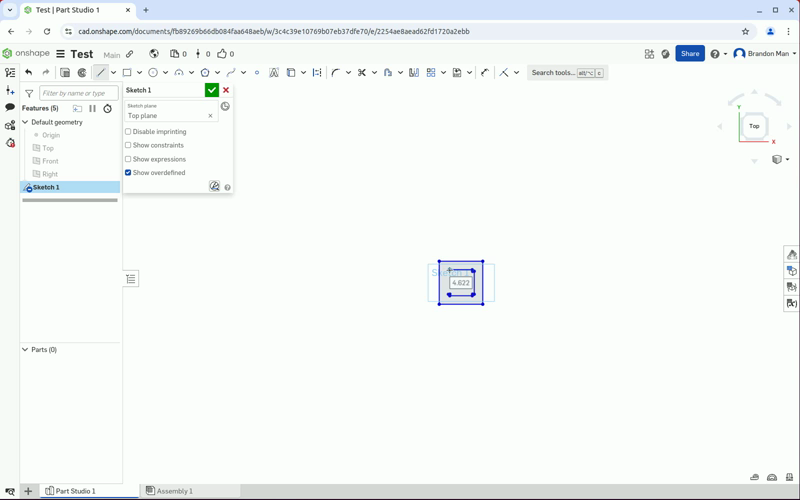
key(a)
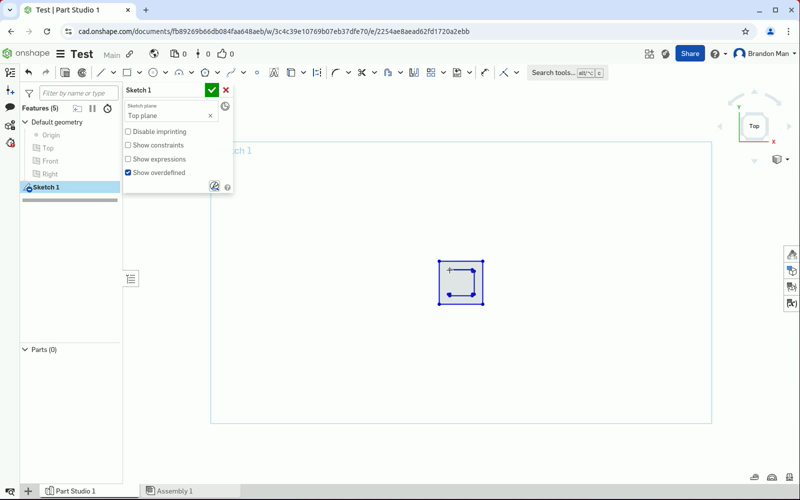
mouse_move(449, 269)
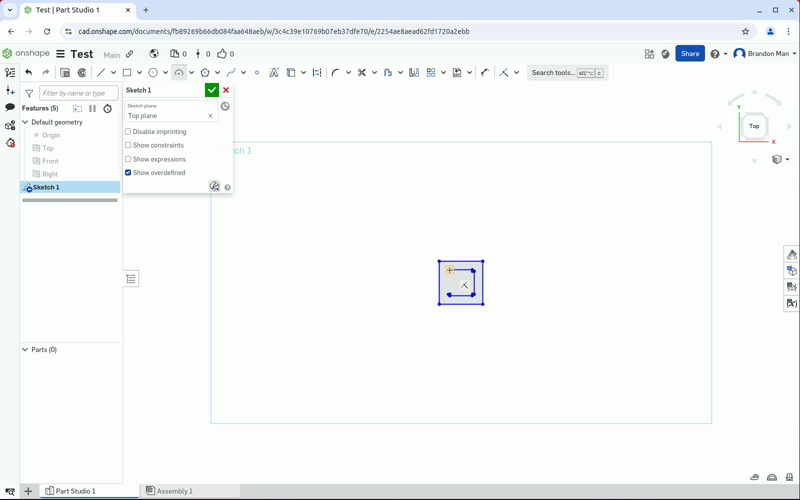
click(449, 269)
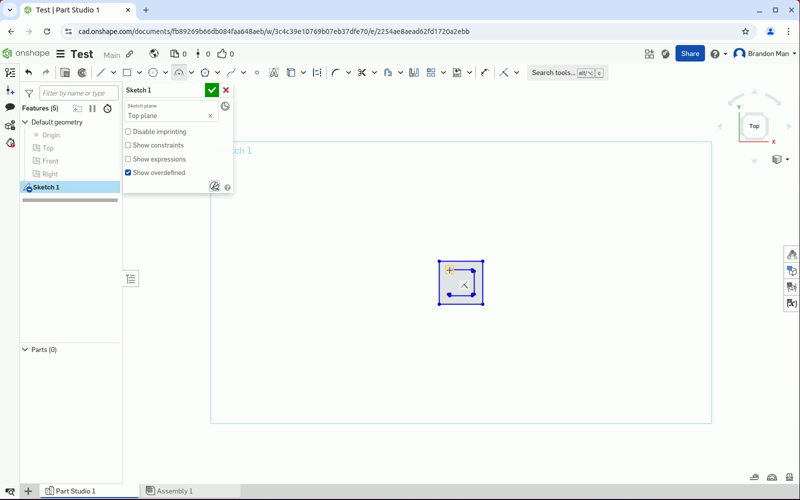
key_down(shift)
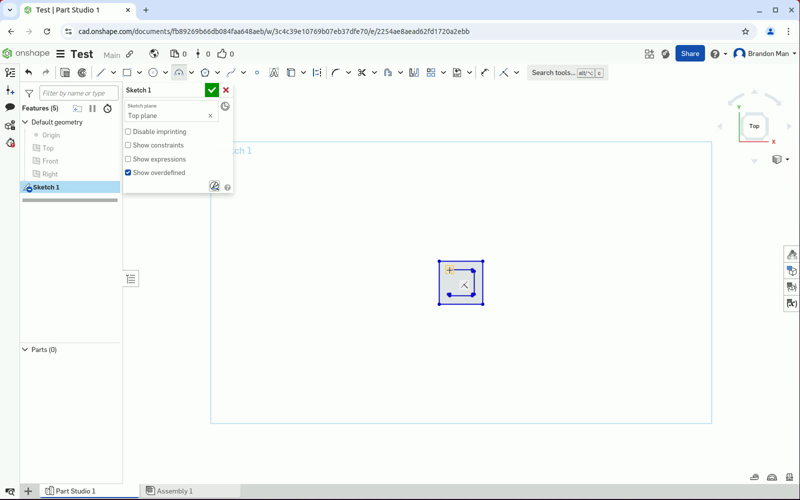
mouse_move(448, 271)
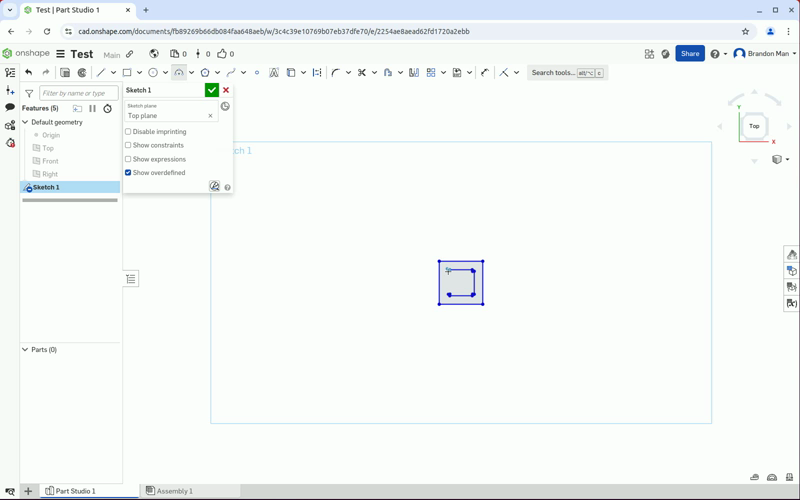
scroll(6)
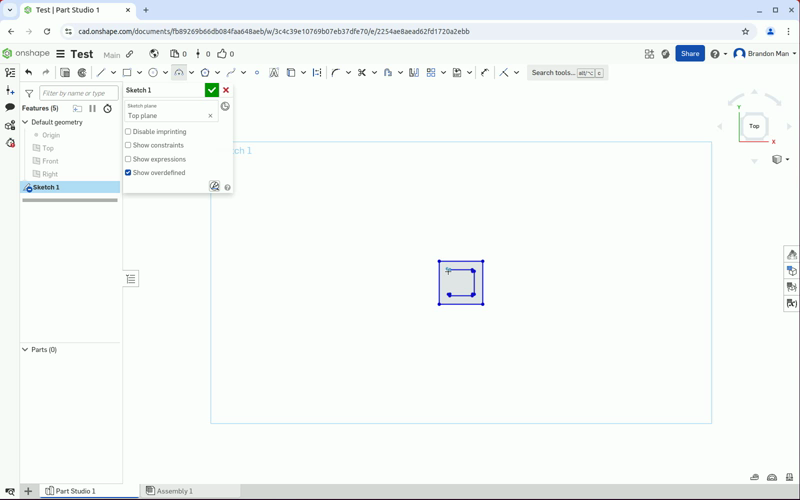
scroll(6)
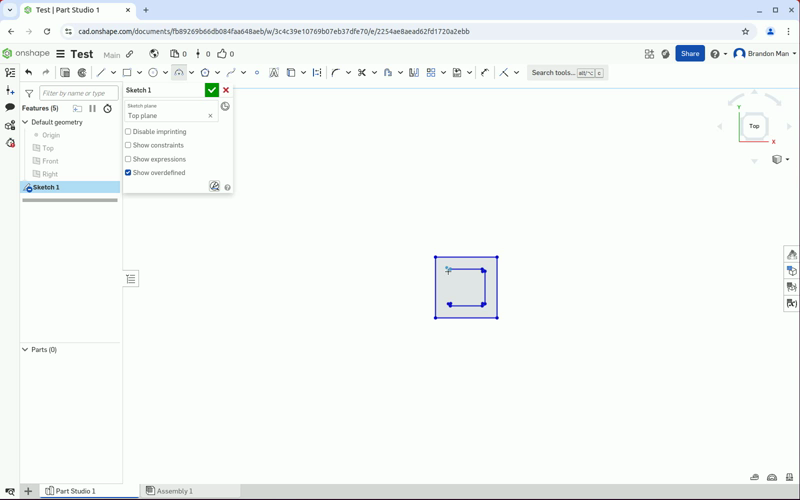
scroll(6)
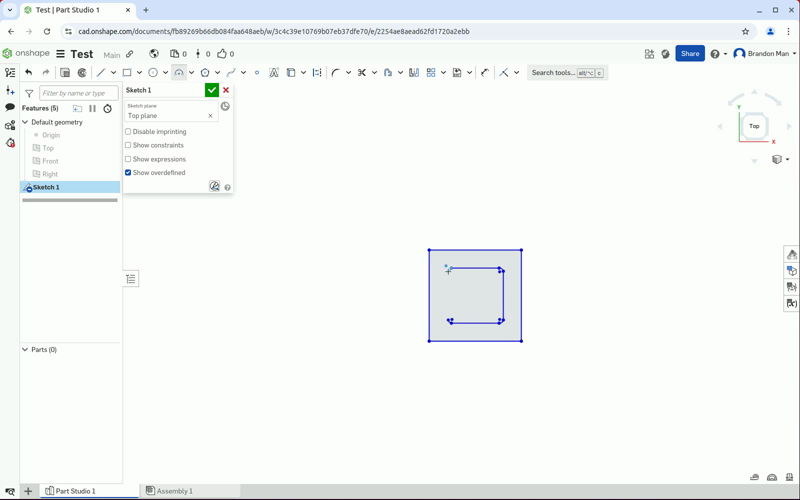
scroll(6)
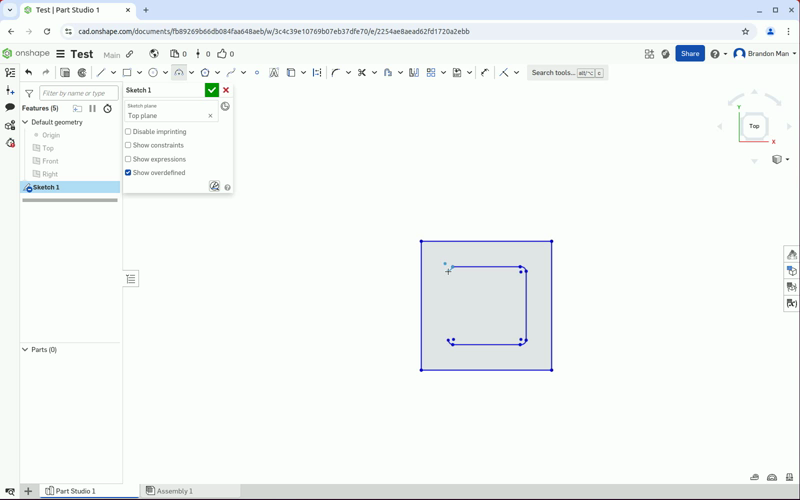
scroll(6)
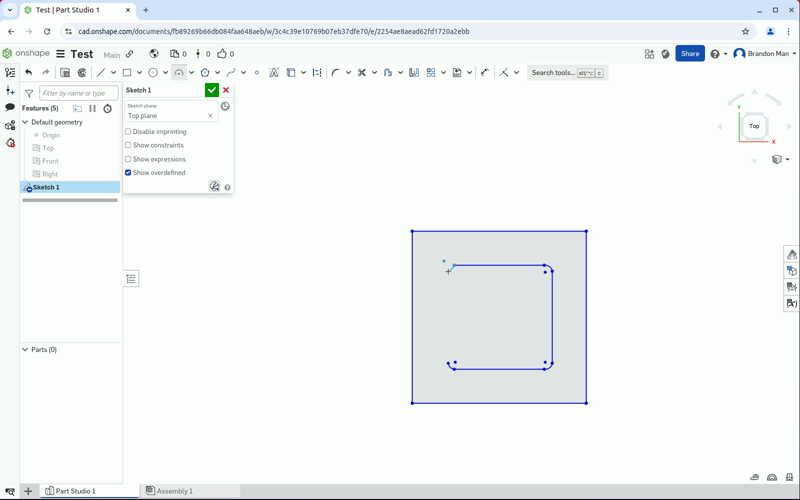
scroll(6)
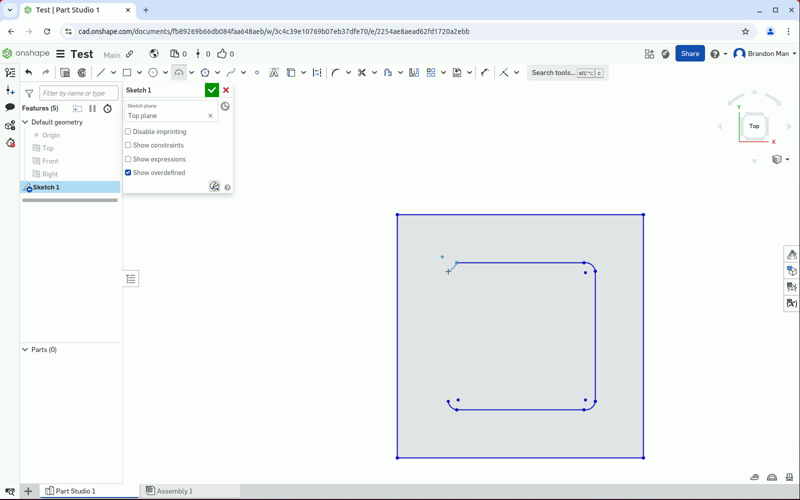
scroll(6)
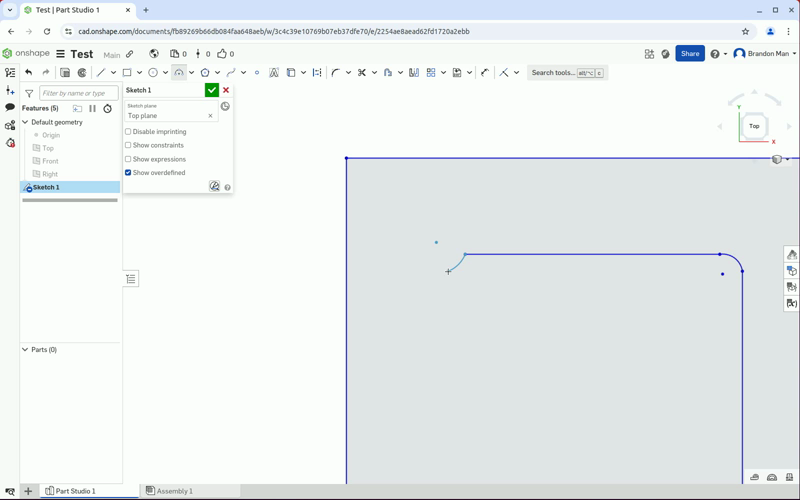
click(448, 271)
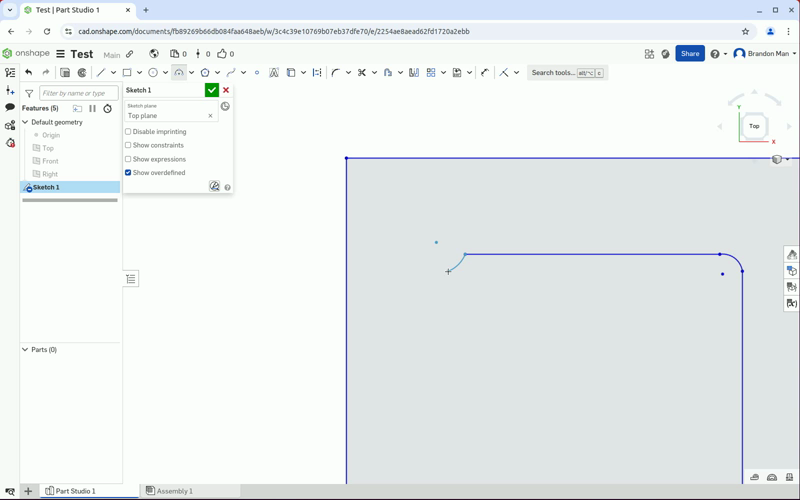
scroll(-6)
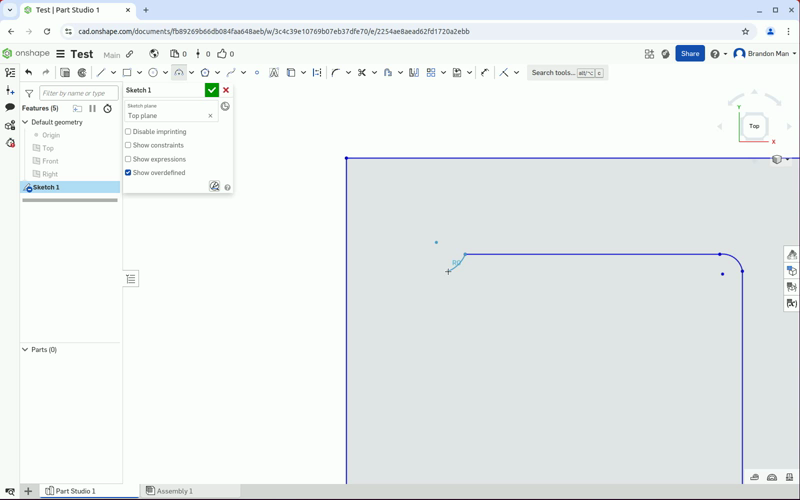
scroll(-6)
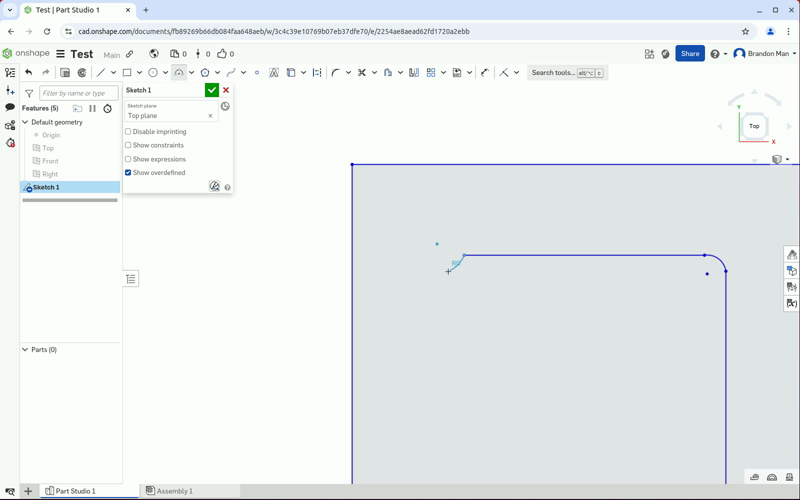
scroll(-6)
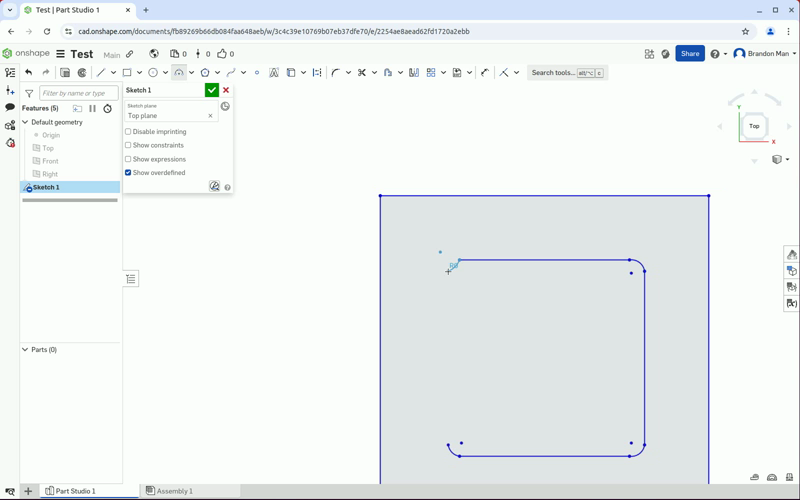
scroll(-6)
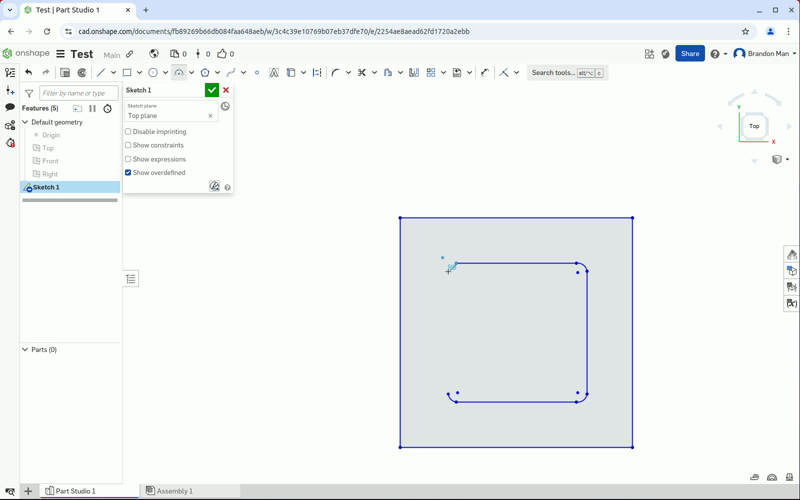
scroll(-6)
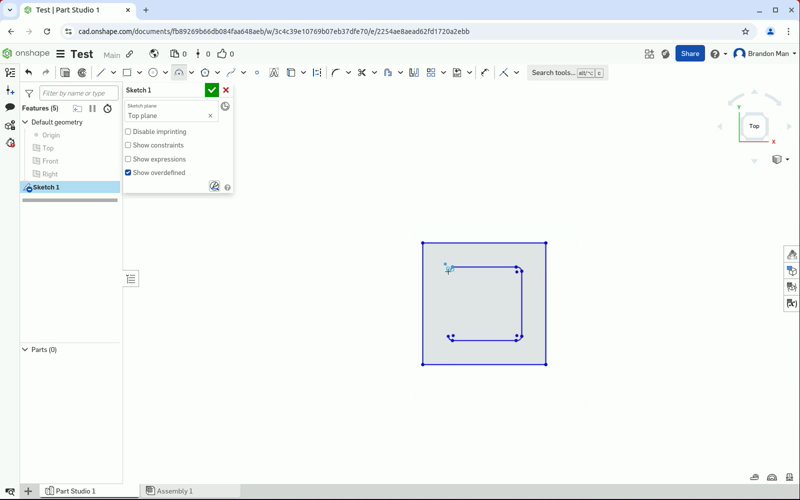
scroll(-6)
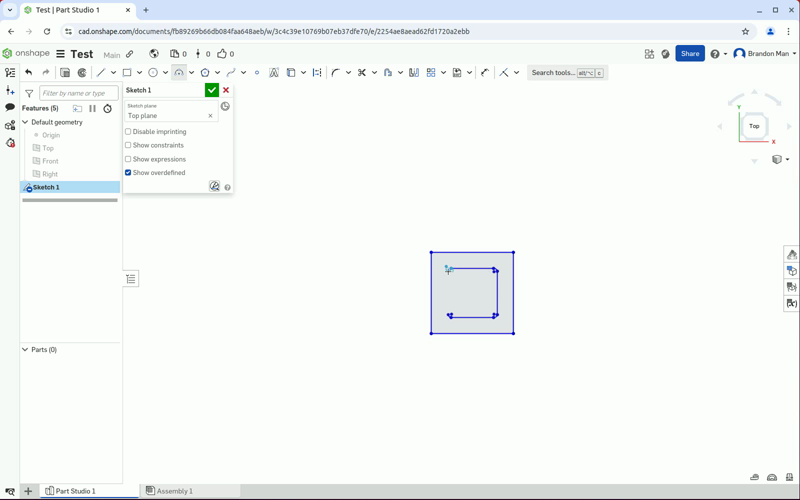
scroll(-6)
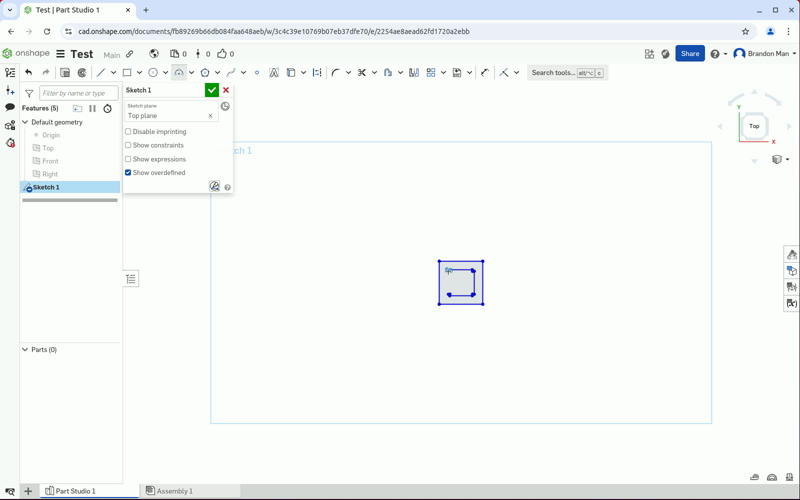
mouse_move(448, 270)
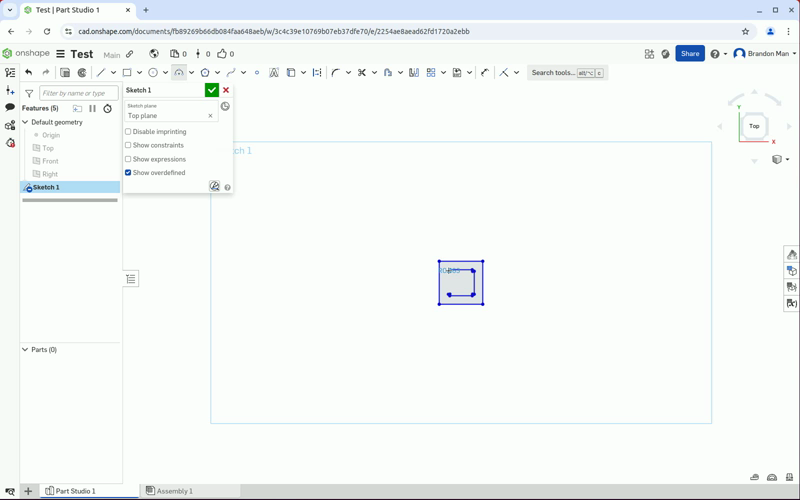
scroll(6)
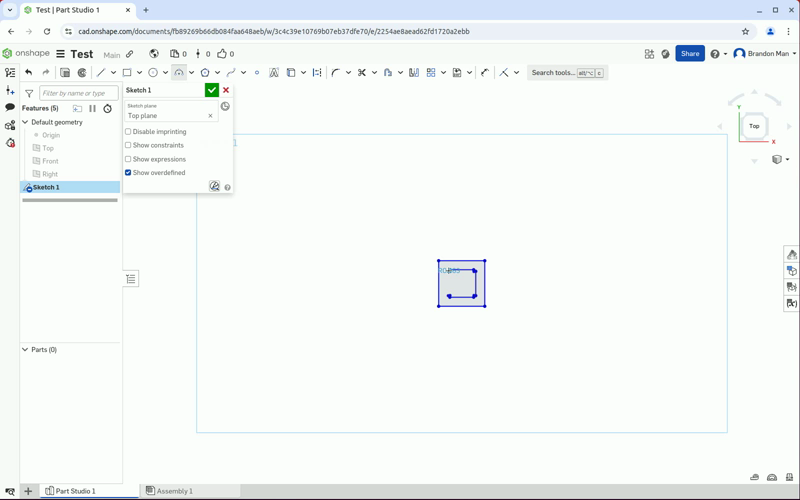
scroll(6)
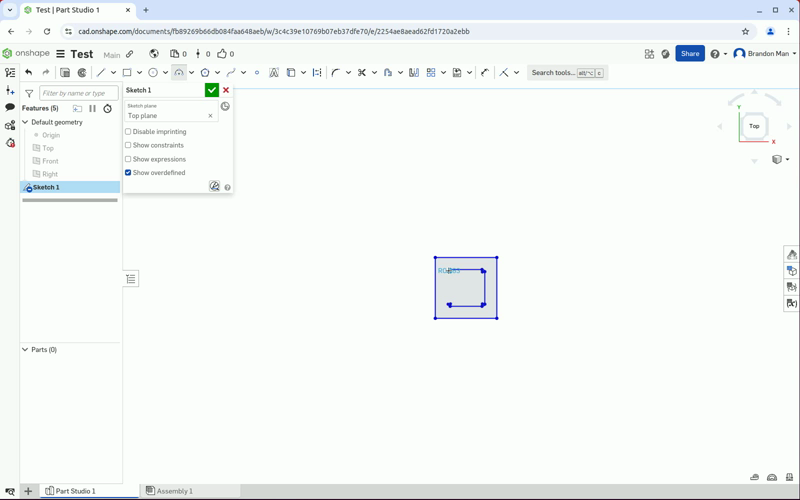
scroll(6)
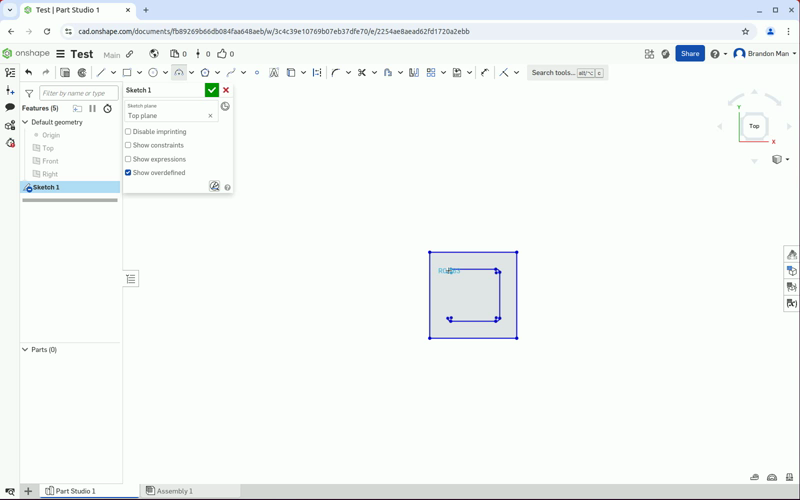
scroll(6)
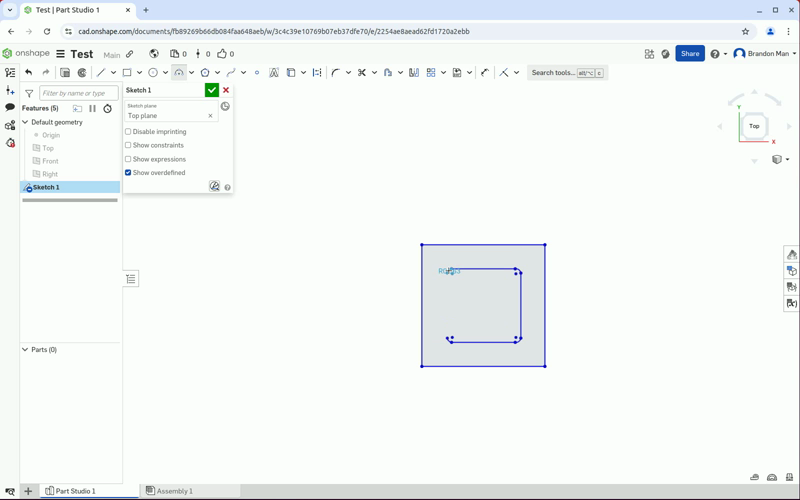
scroll(6)
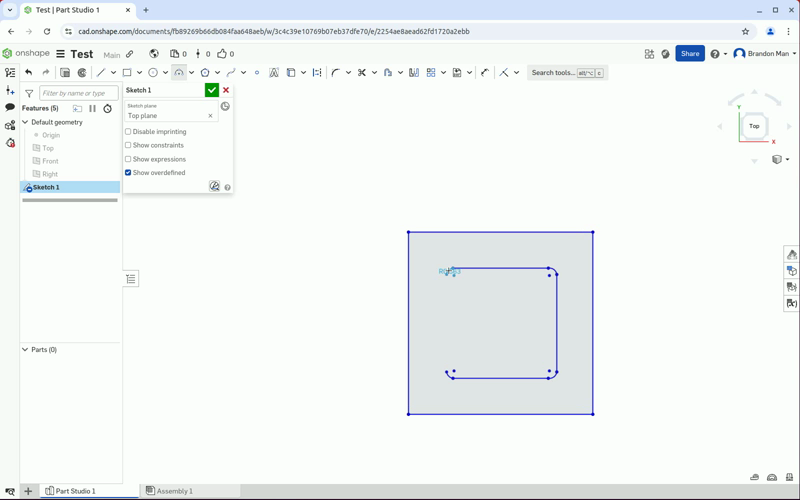
scroll(6)
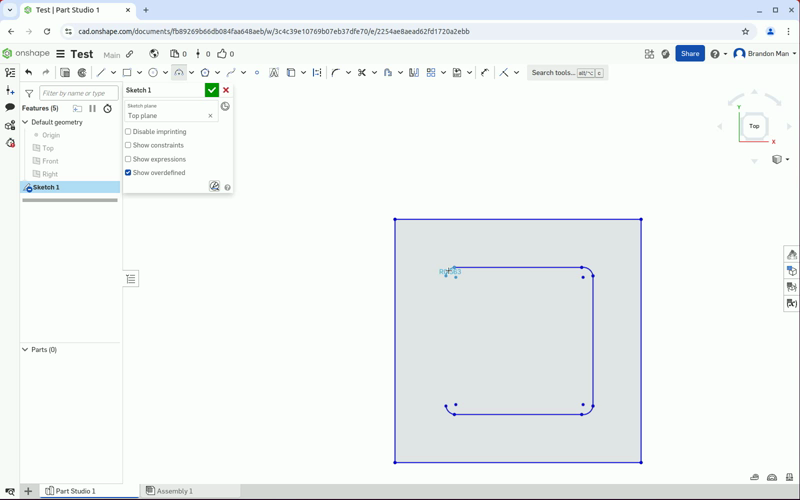
scroll(6)
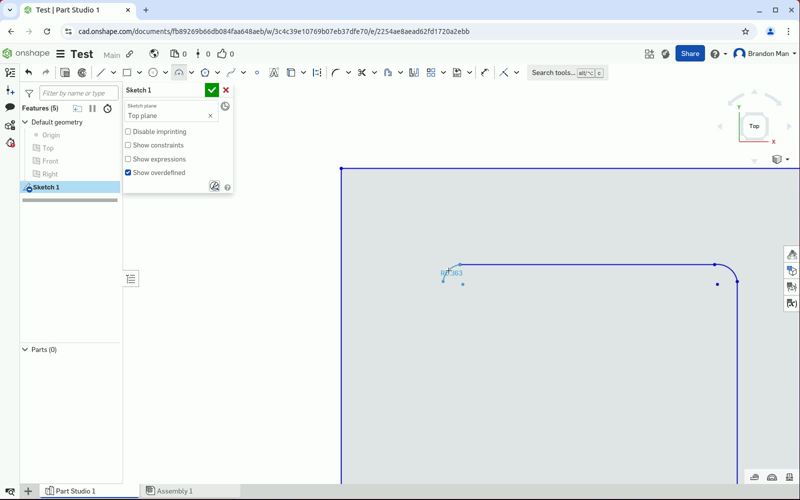
click(448, 270)
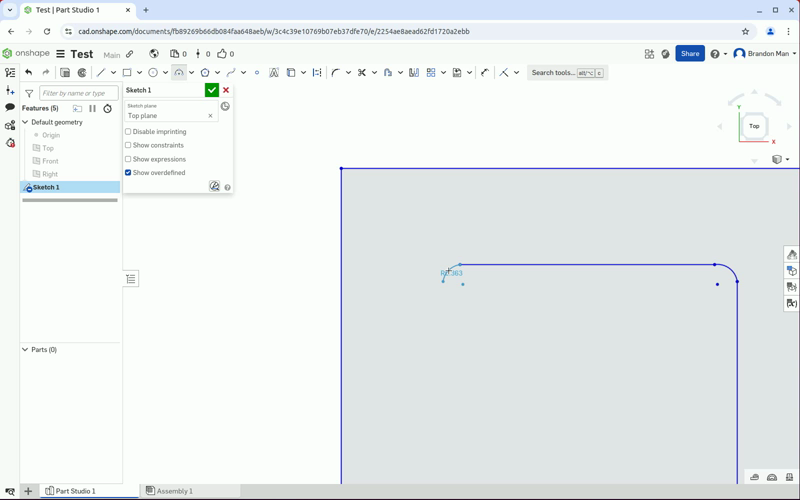
scroll(-6)
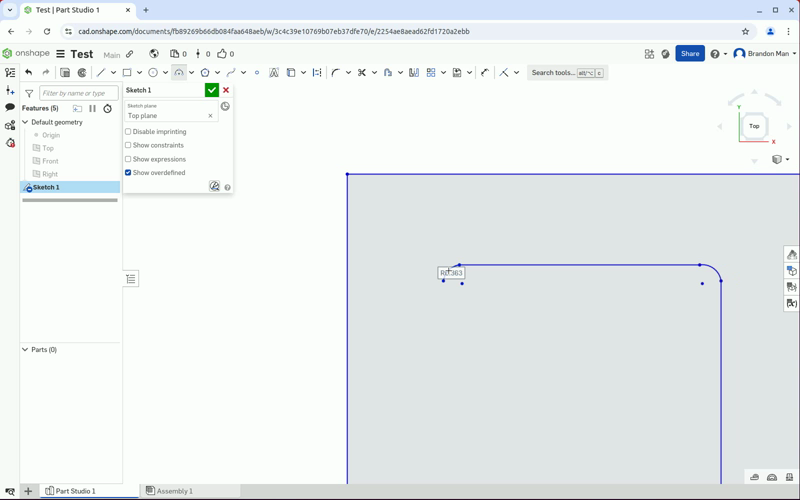
scroll(-6)
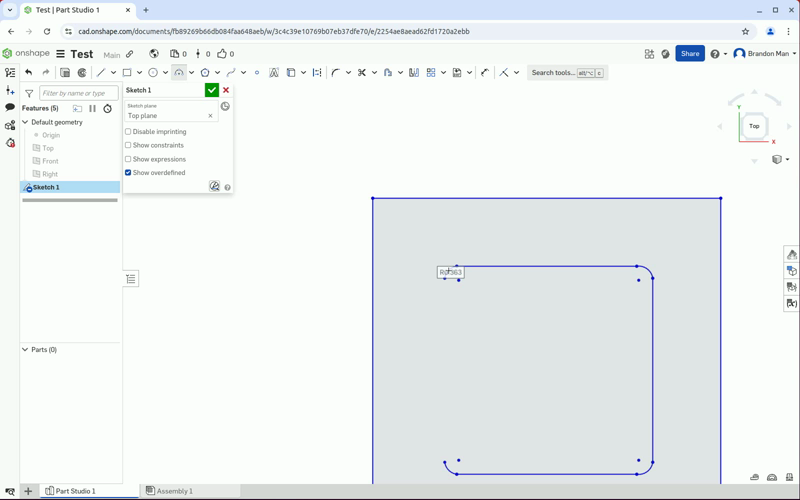
scroll(-6)
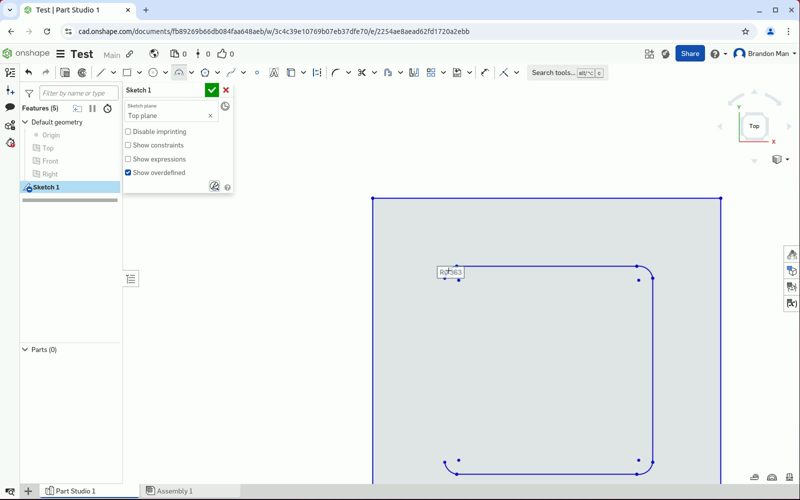
scroll(-6)
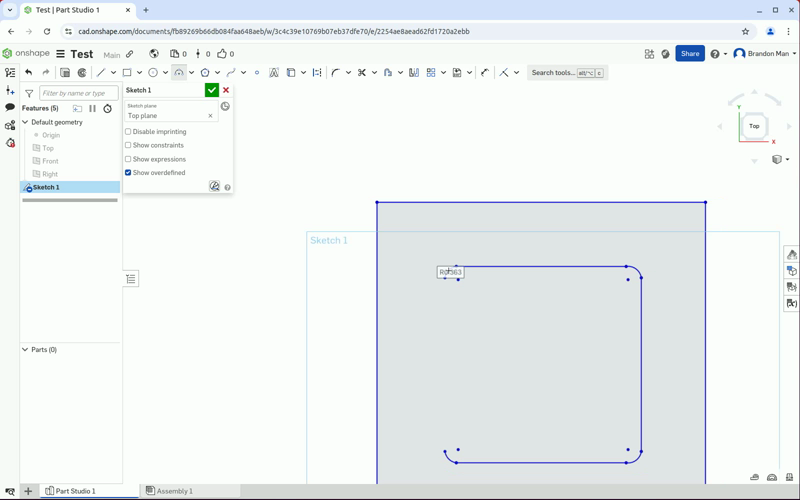
scroll(-6)
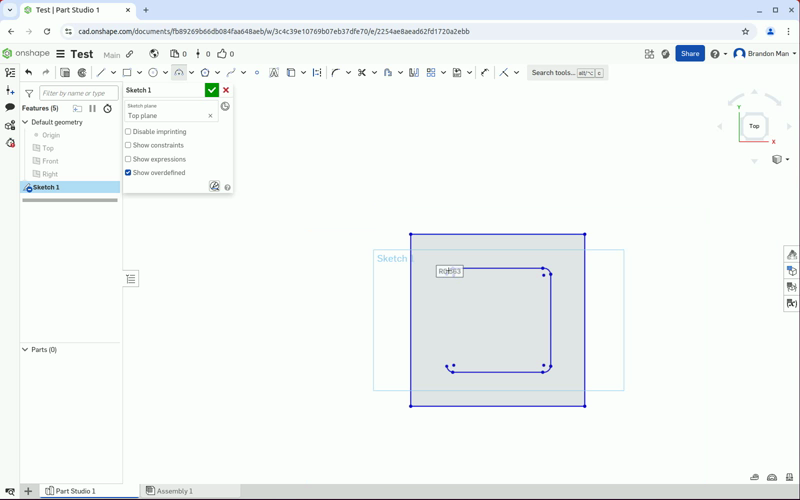
scroll(-6)
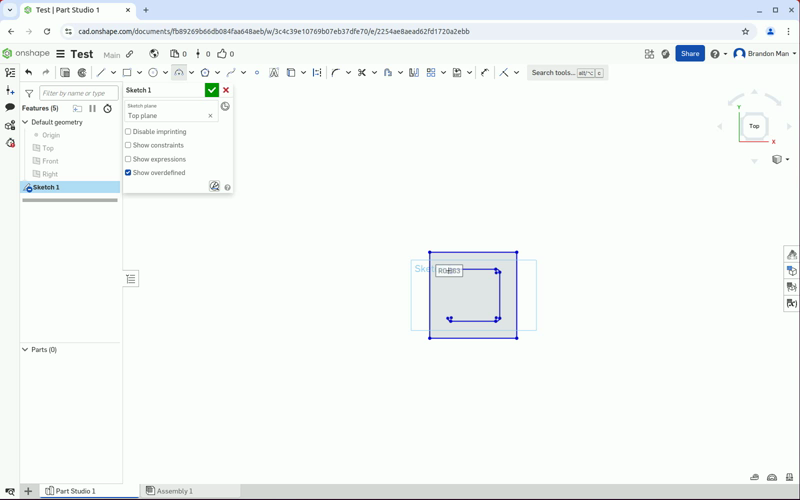
scroll(-6)
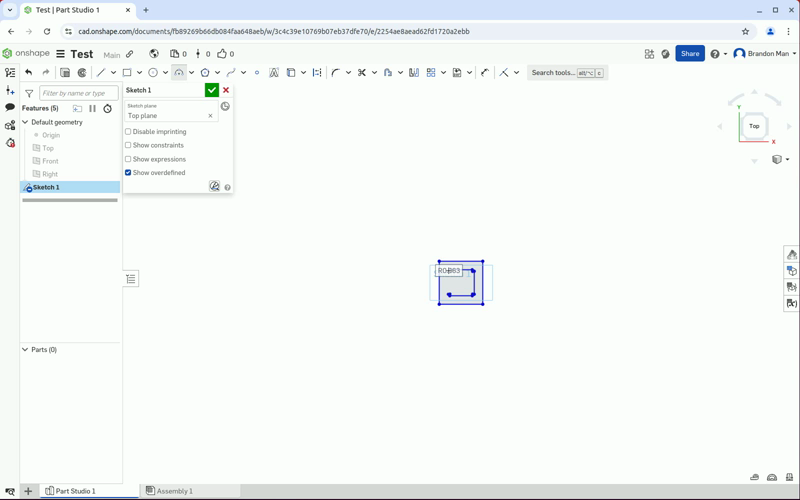
key_up(shift)
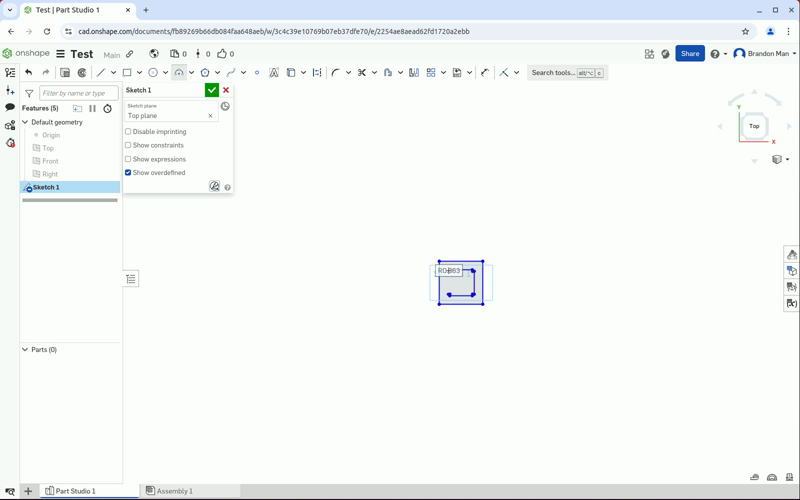
key(esc)
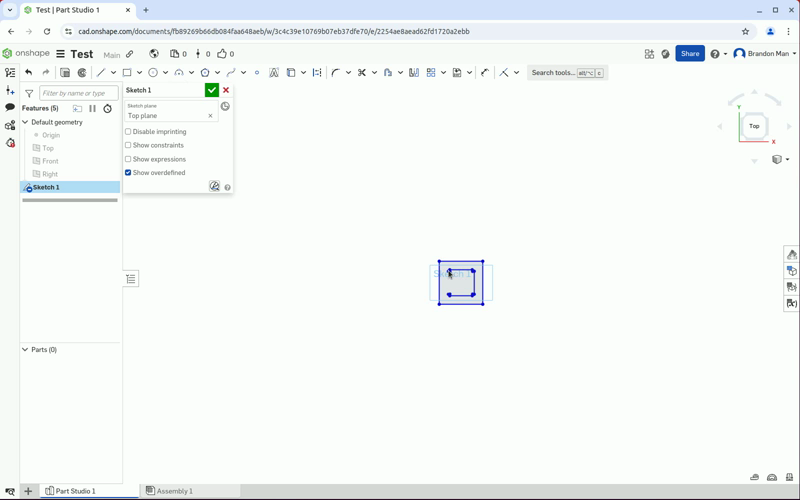
key(l)
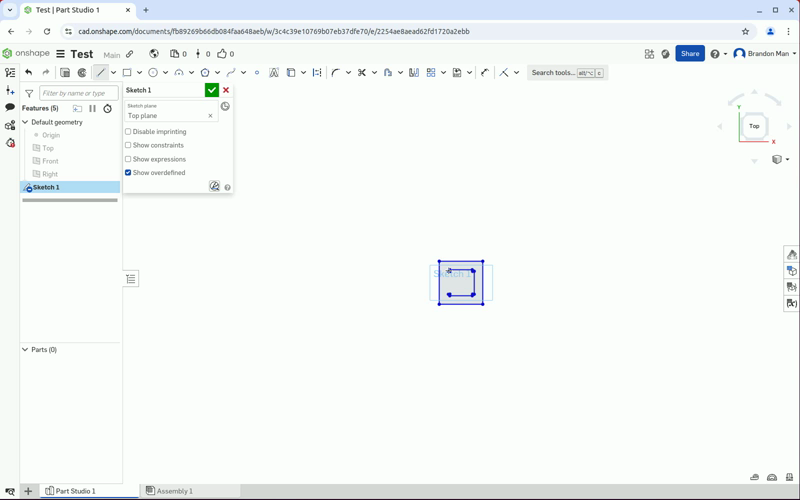
mouse_move(448, 271)
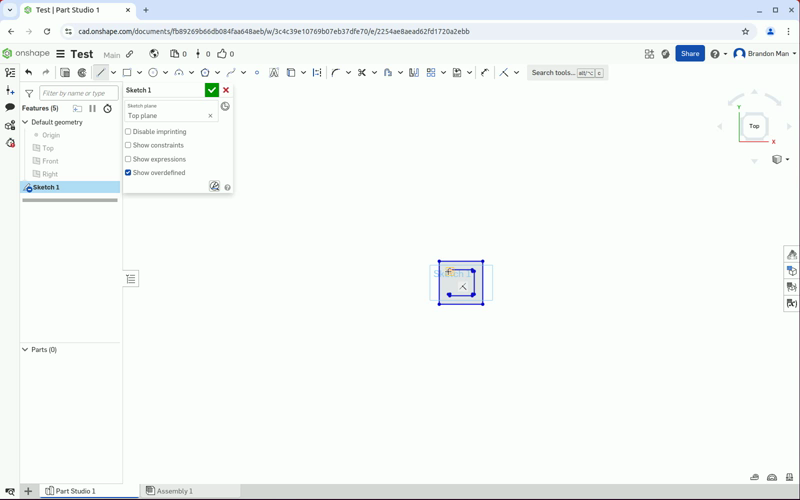
scroll(6)
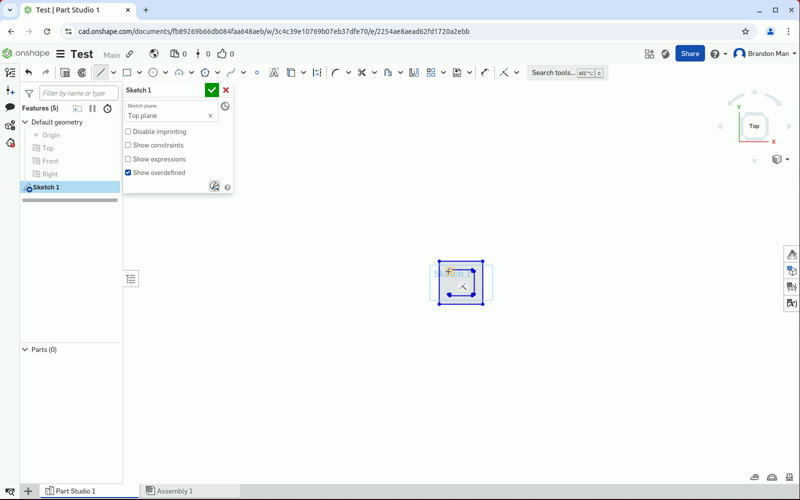
scroll(6)
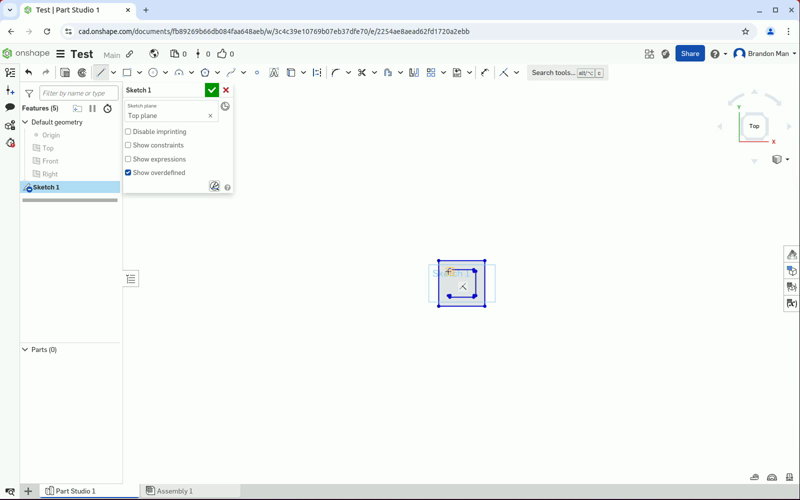
scroll(6)
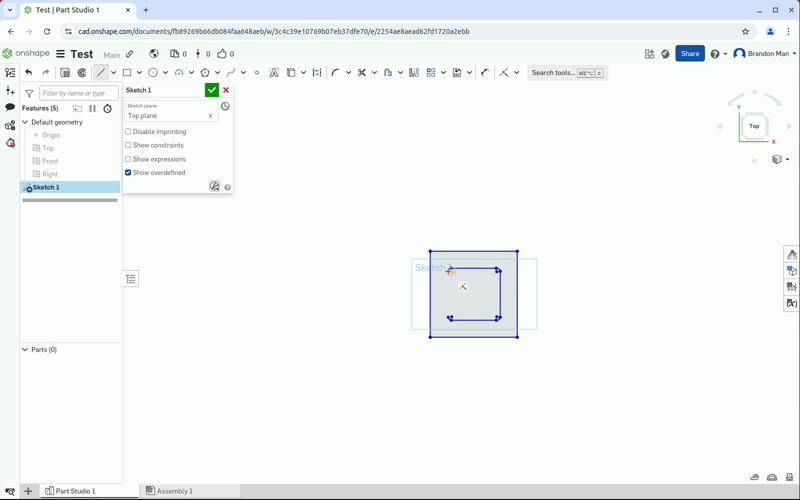
scroll(6)
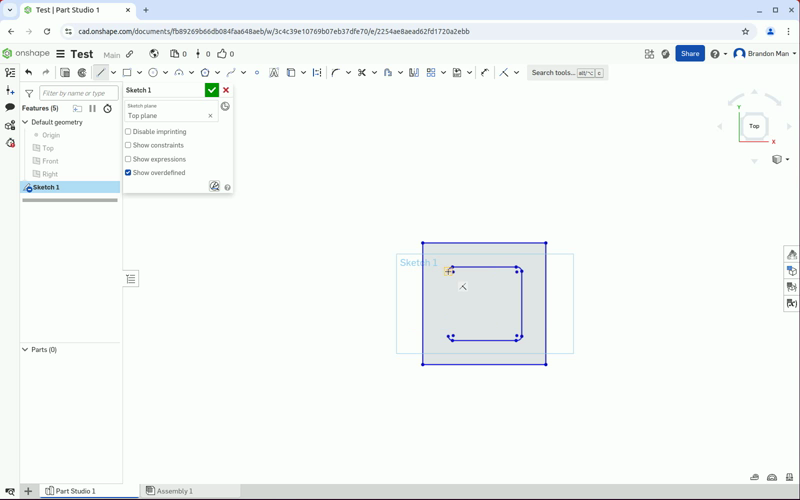
scroll(6)
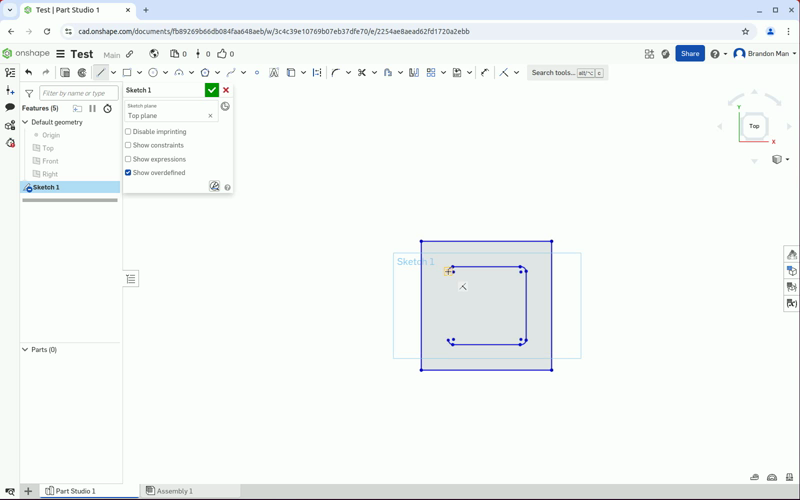
scroll(6)
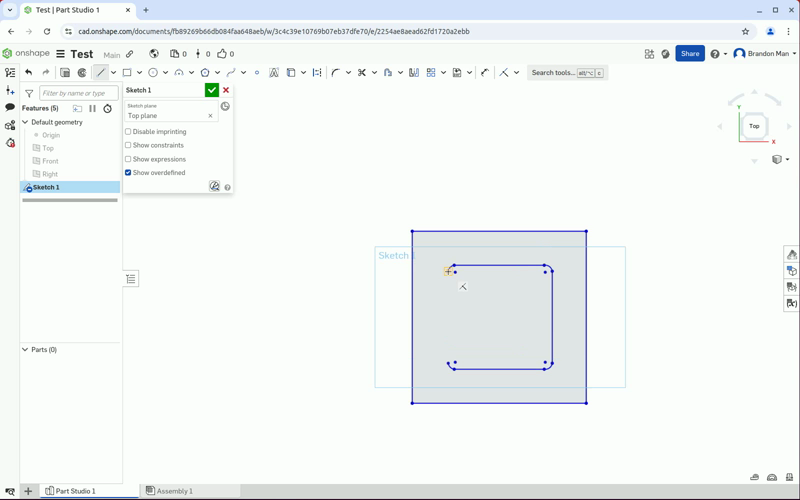
scroll(6)
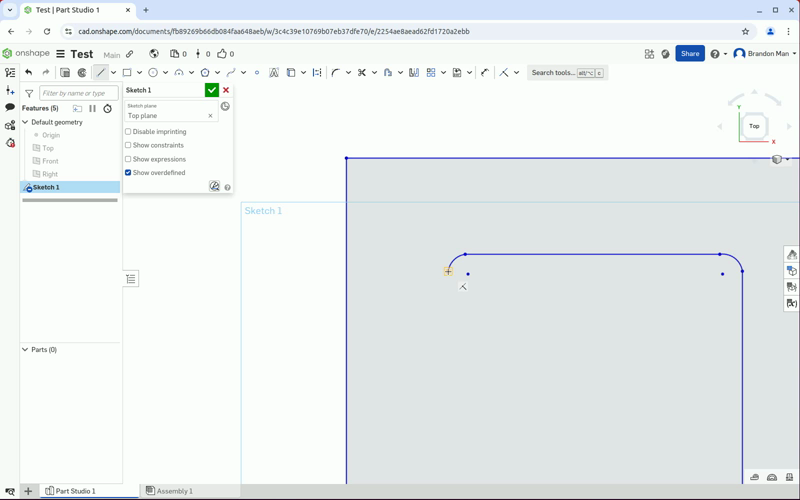
click(448, 271)
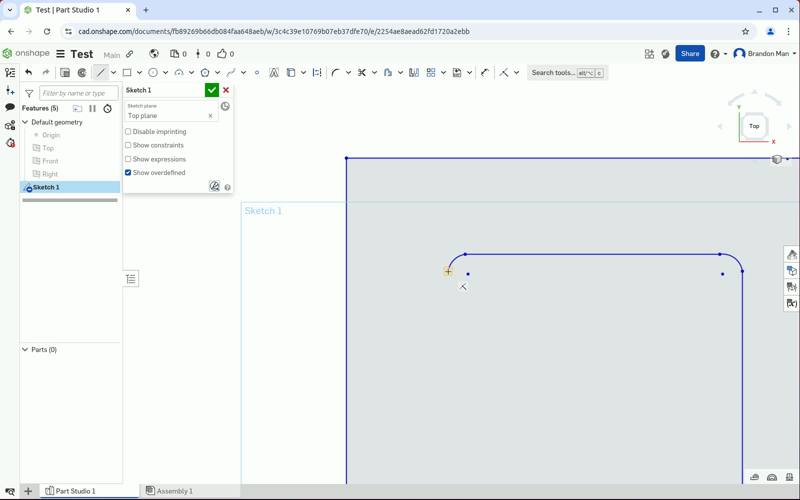
scroll(-6)
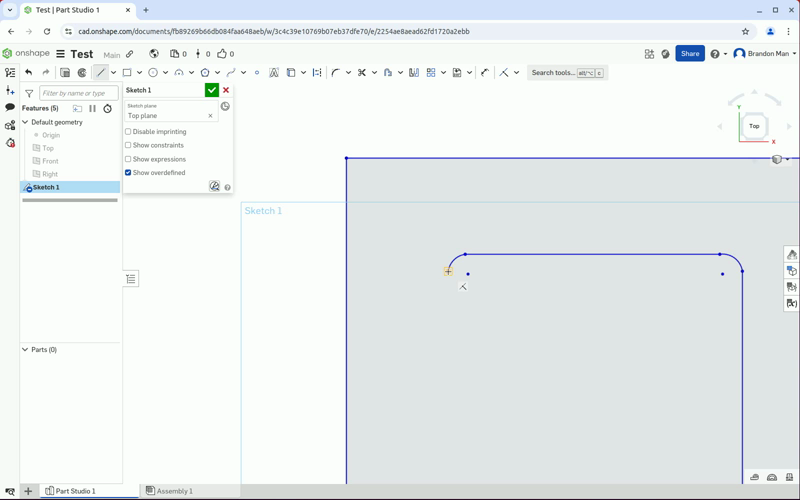
scroll(-6)
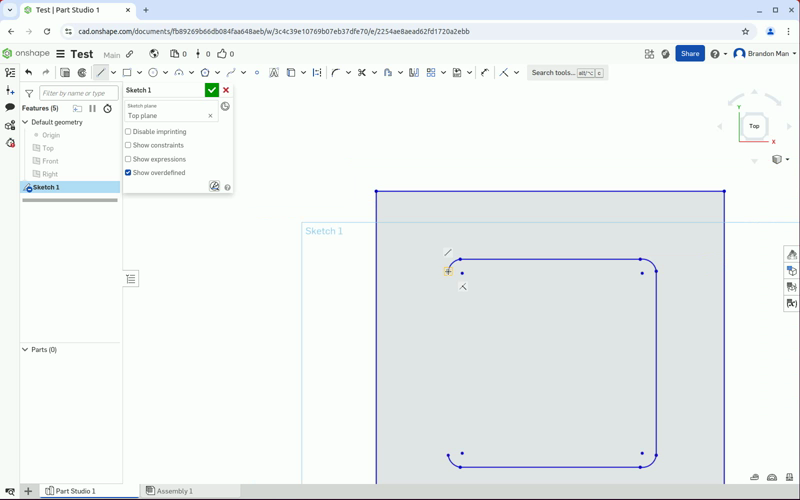
scroll(-6)
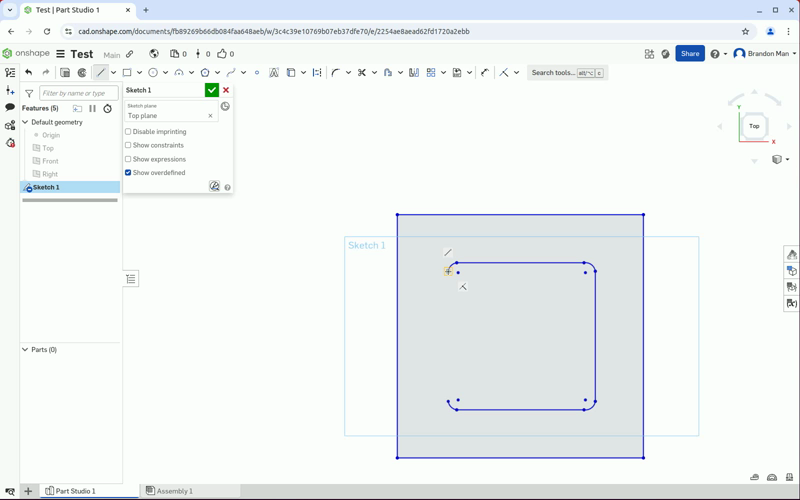
scroll(-6)
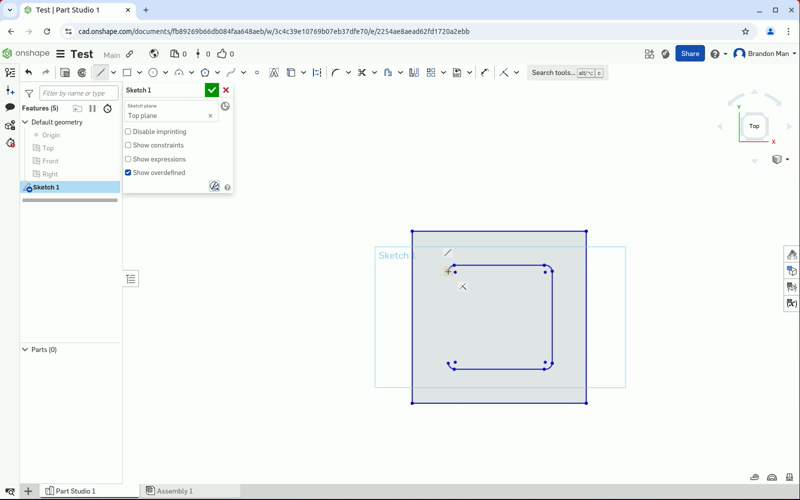
scroll(-6)
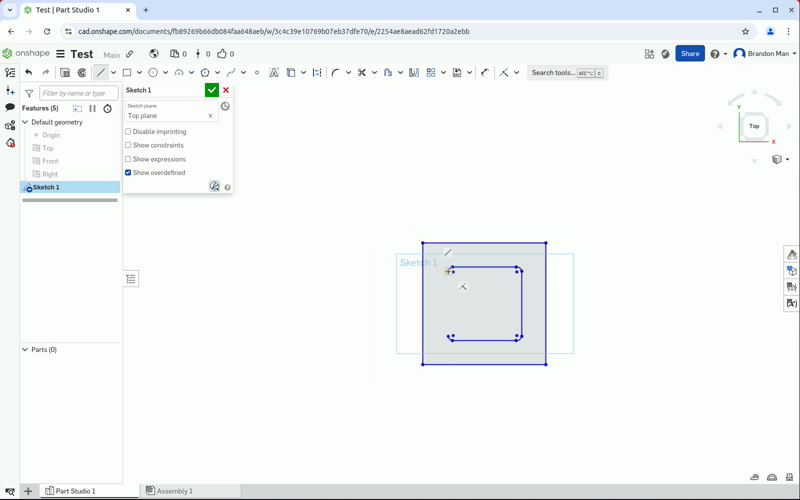
scroll(-6)
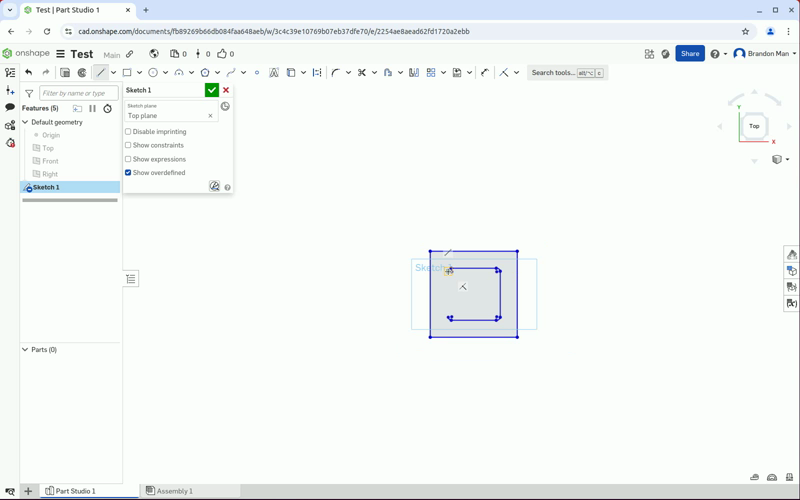
scroll(-6)
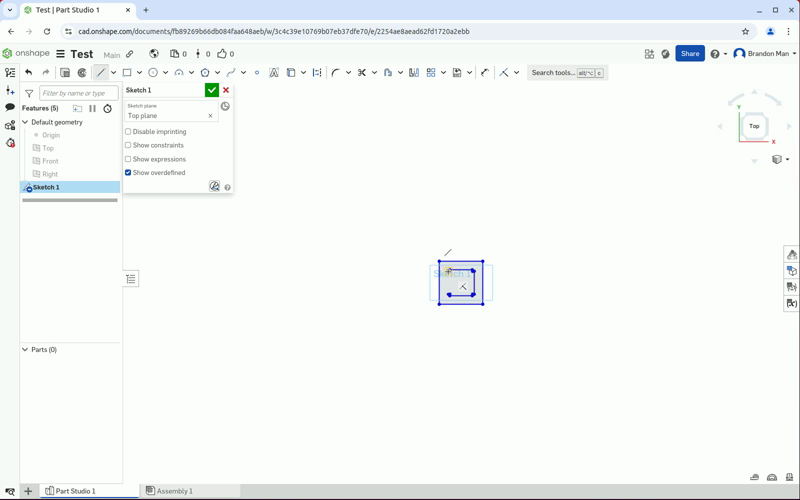
mouse_move(478, 271)
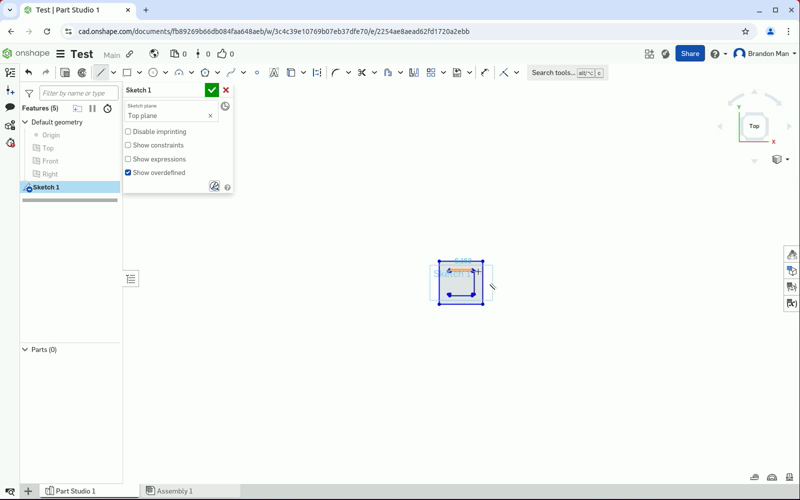
key_down(shift)
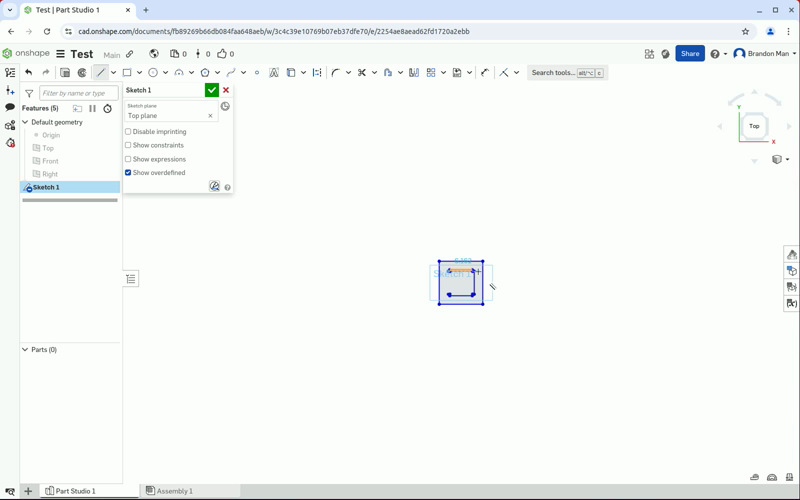
mouse_move(448, 294)
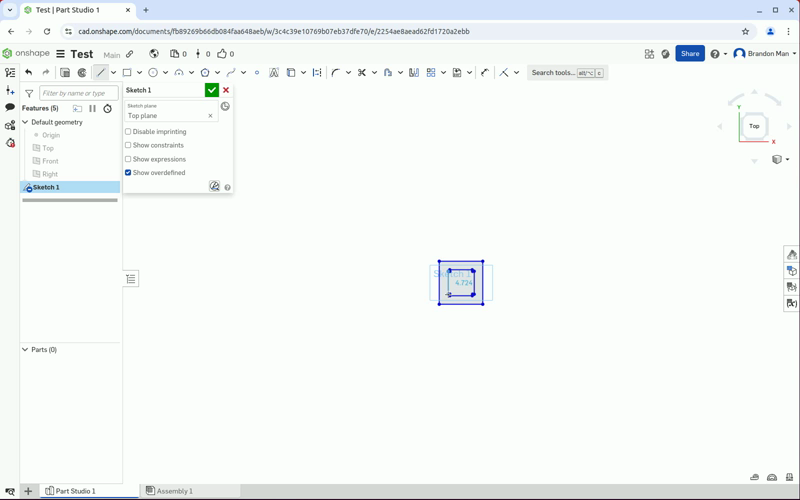
scroll(6)
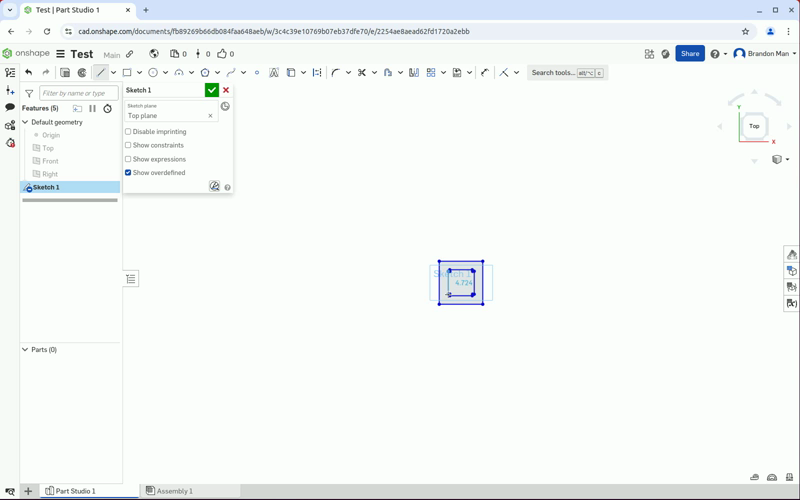
scroll(6)
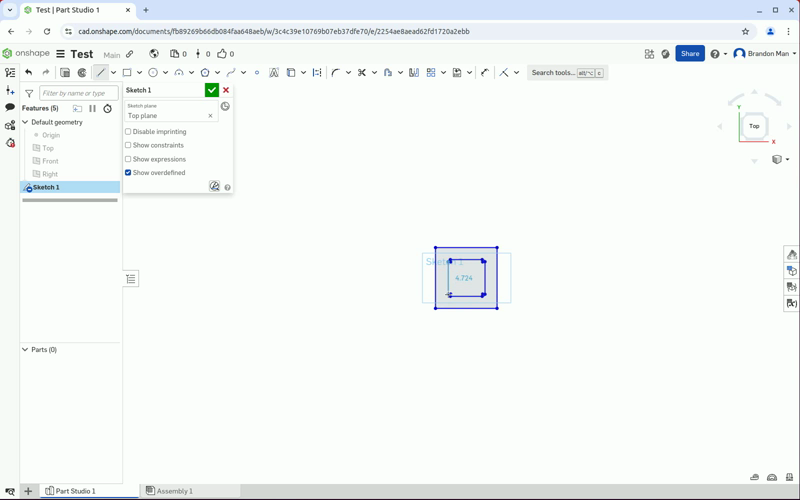
scroll(6)
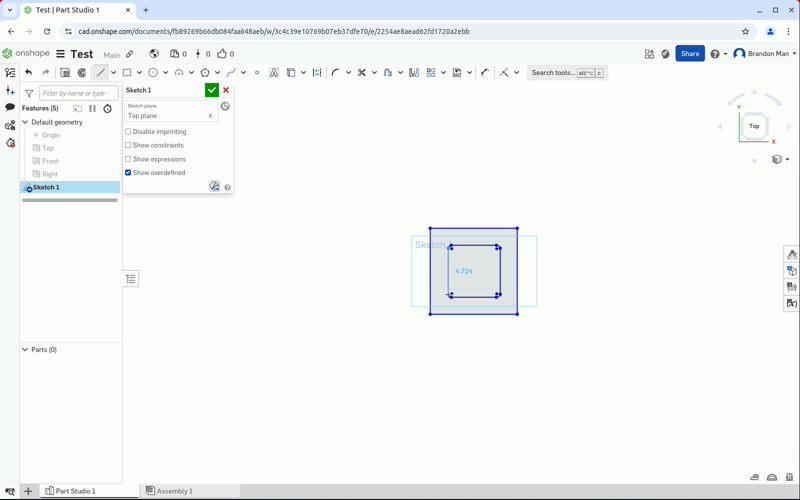
scroll(6)
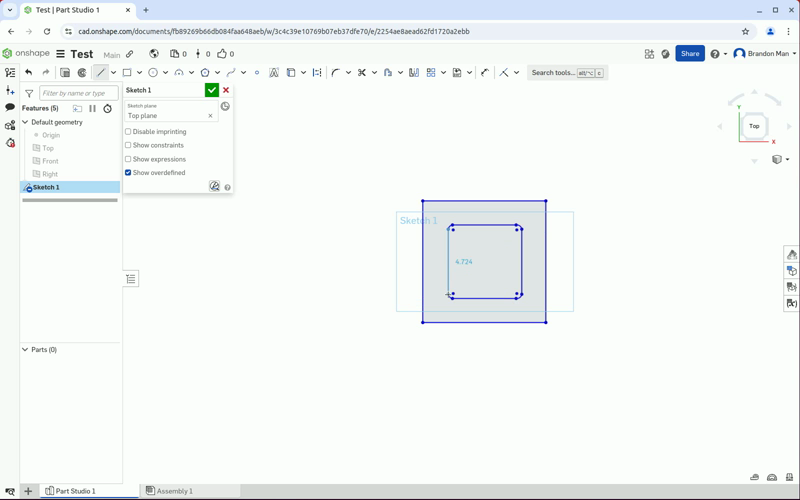
scroll(6)
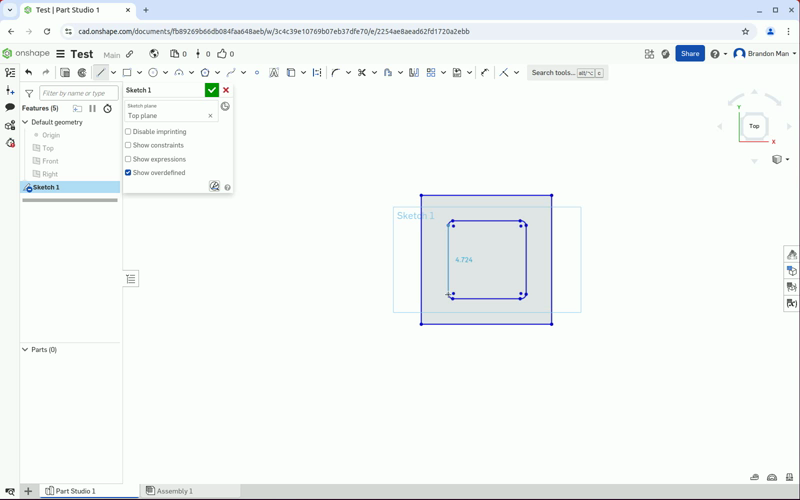
scroll(6)
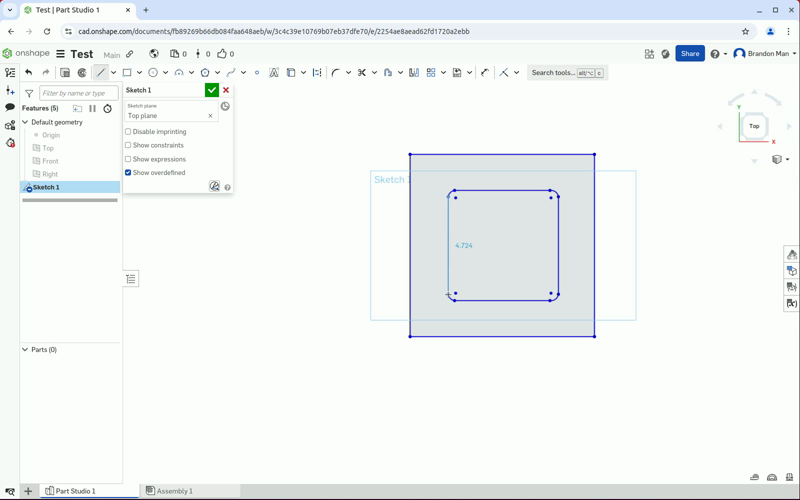
scroll(6)
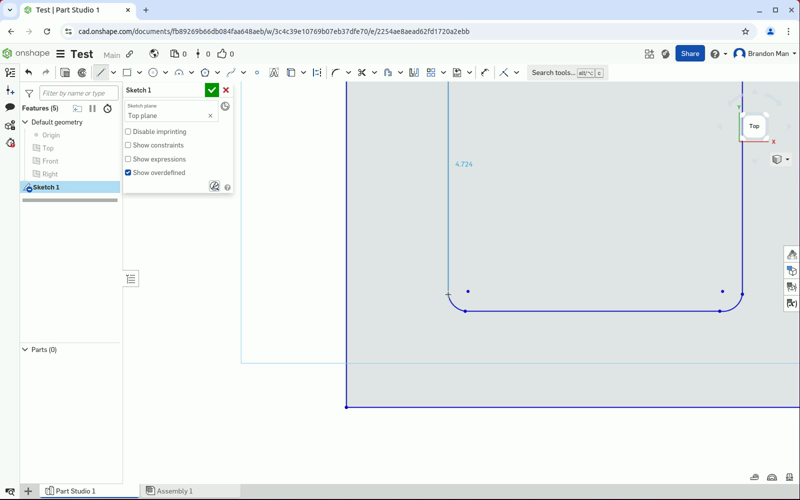
key_up(shift)
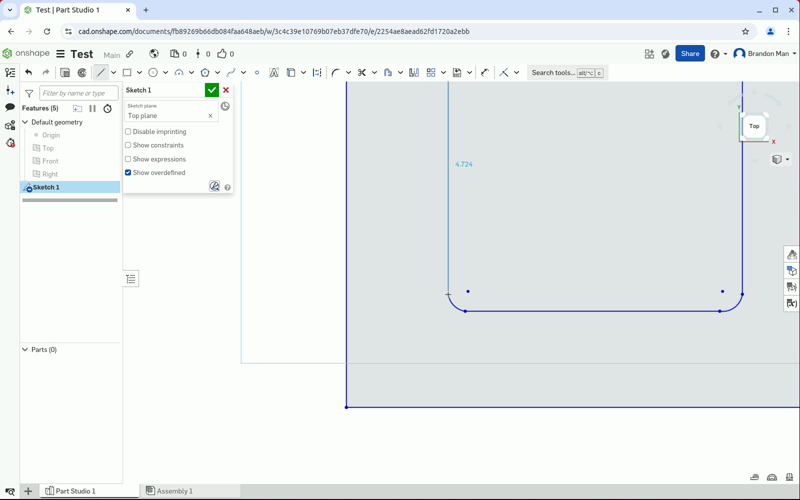
click(448, 294)
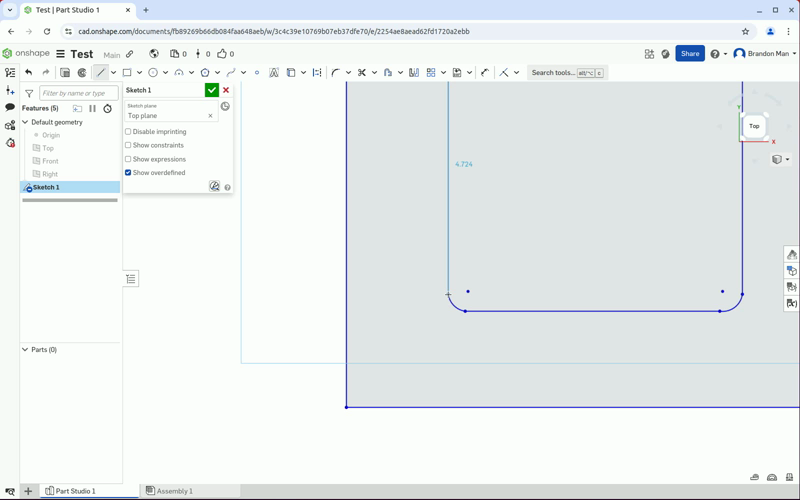
scroll(-6)
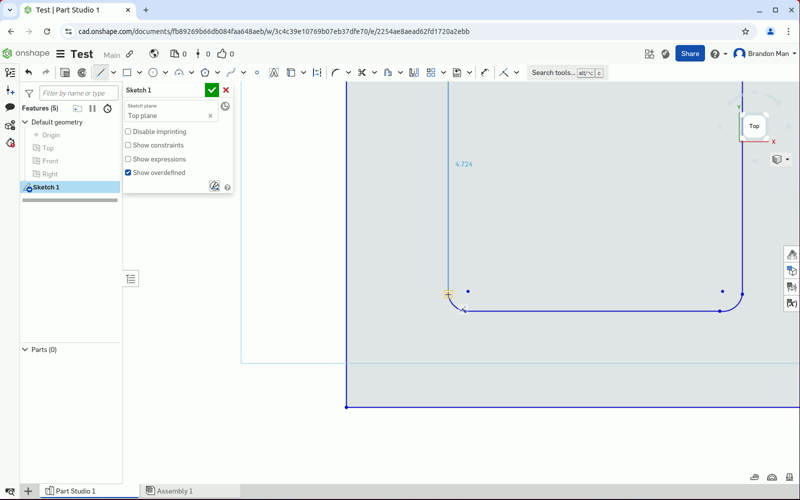
scroll(-6)
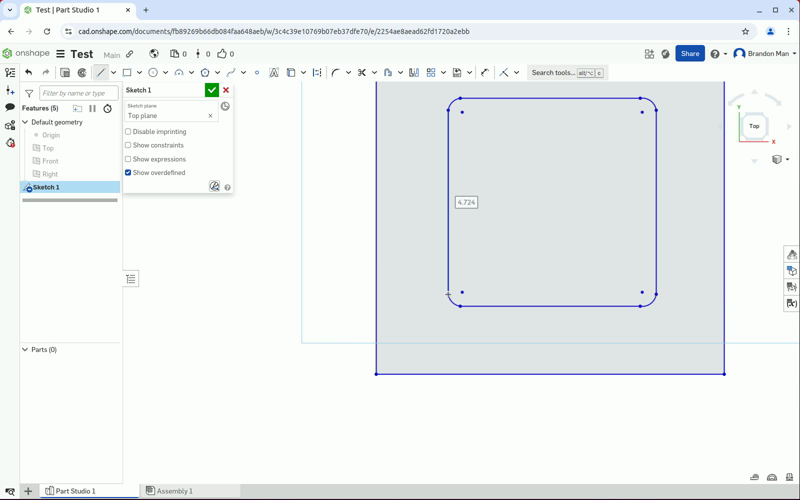
scroll(-6)
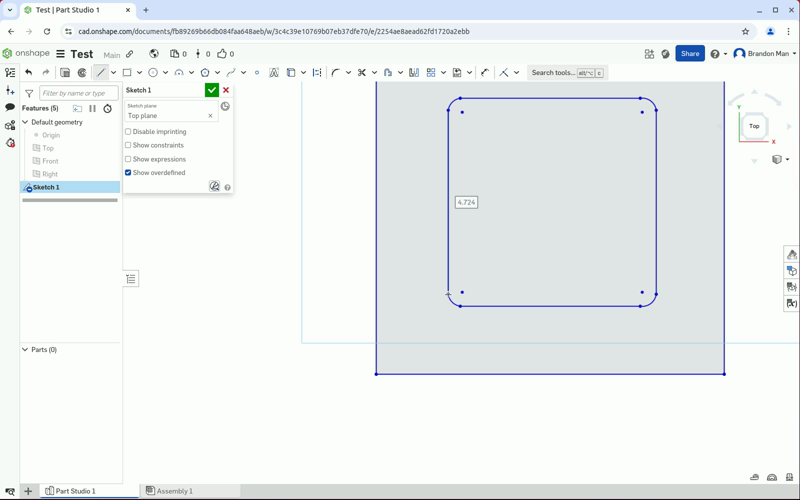
scroll(-6)
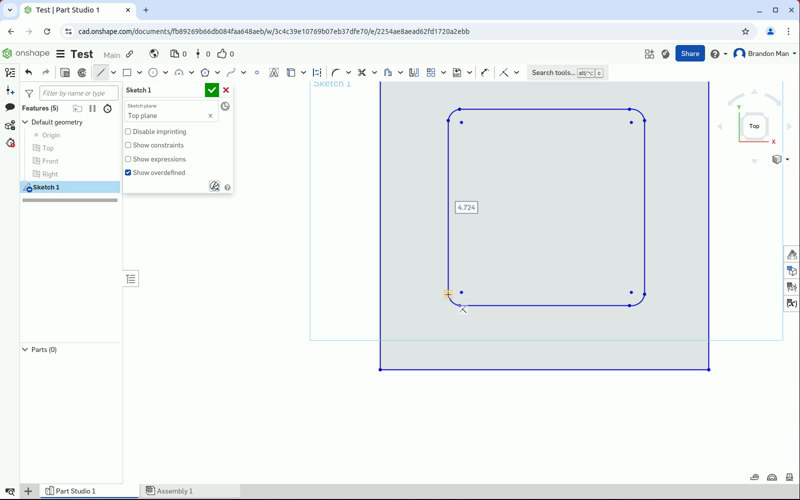
scroll(-6)
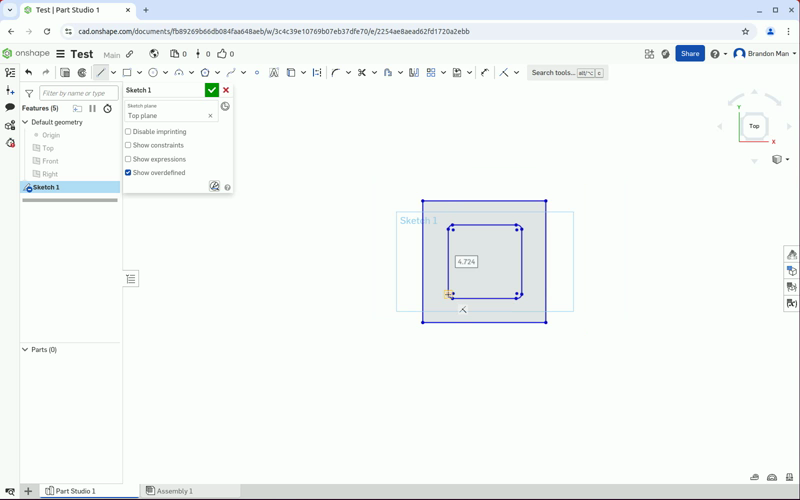
scroll(-6)
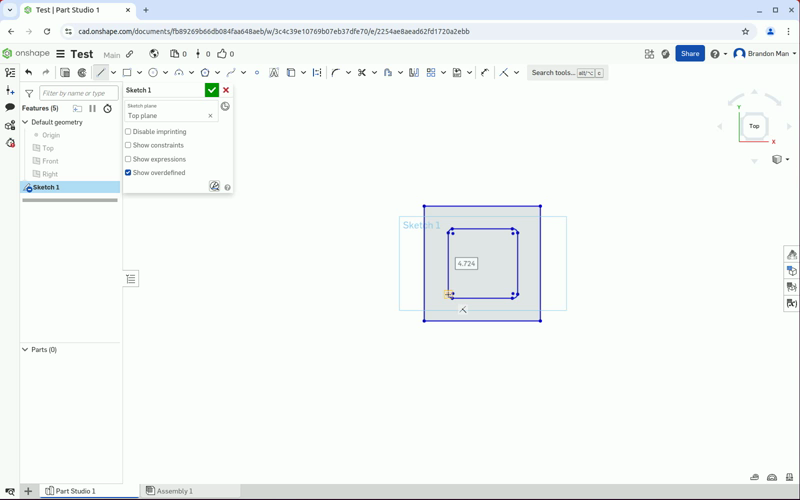
scroll(-6)
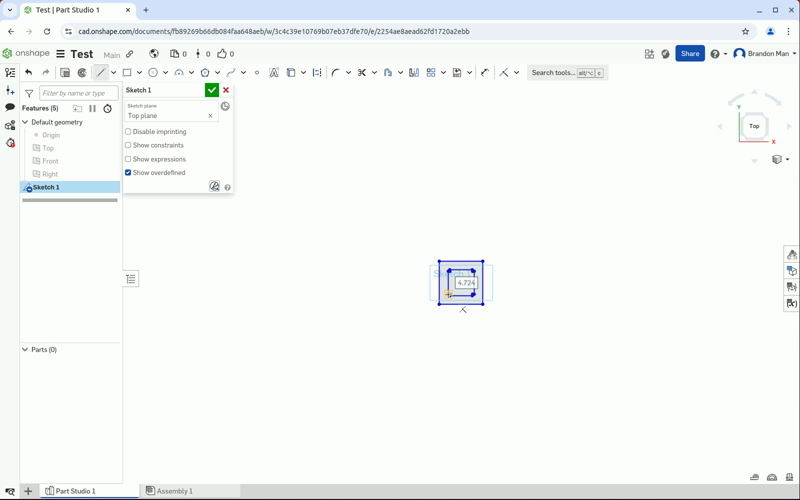
key(esc)
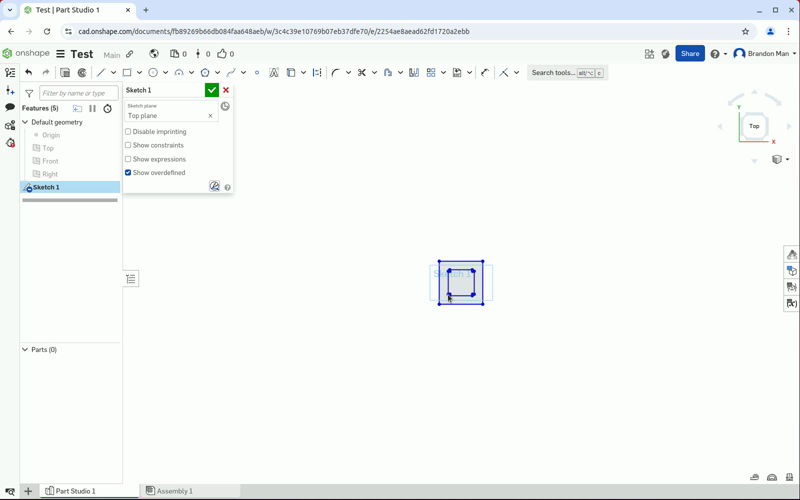
mouse_move(481, 267)
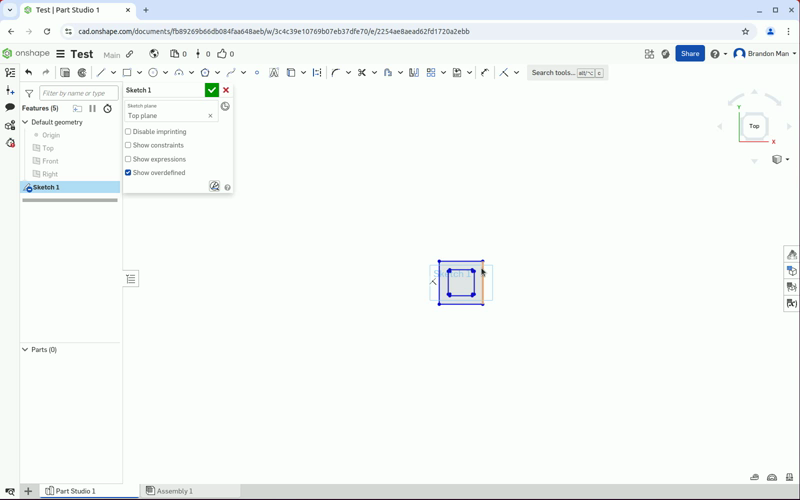
scroll(6)
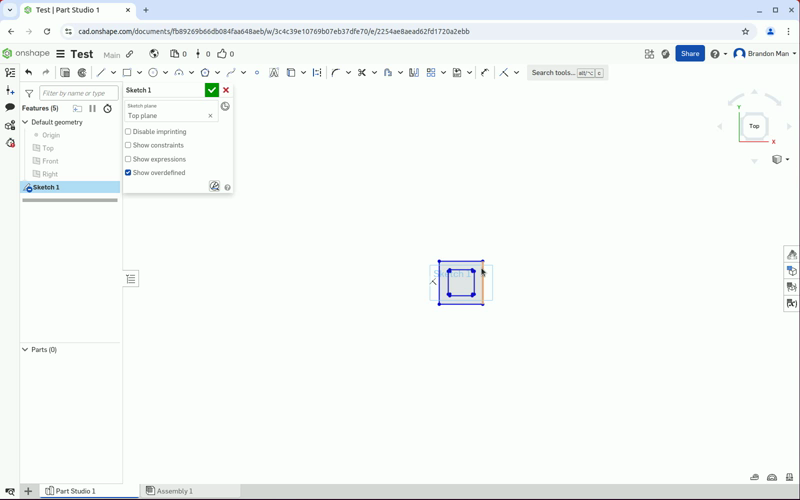
scroll(6)
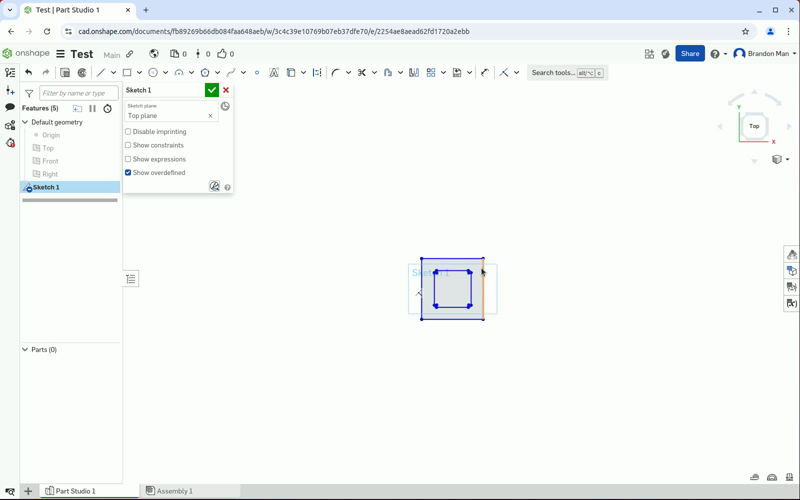
scroll(6)
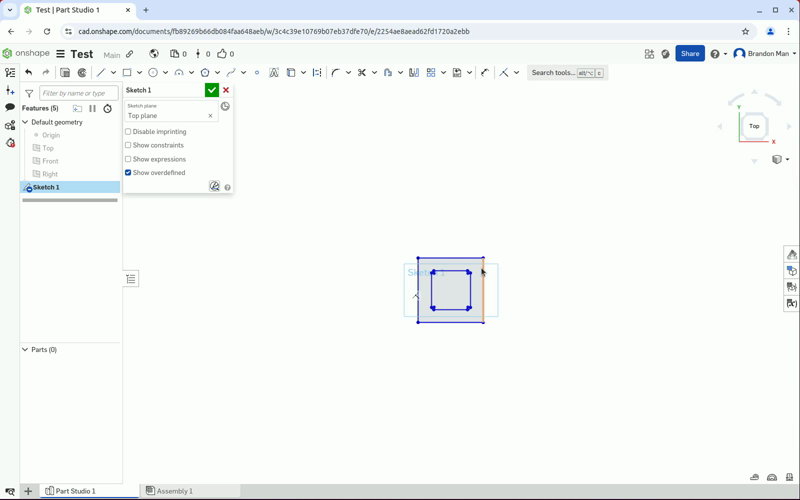
scroll(6)
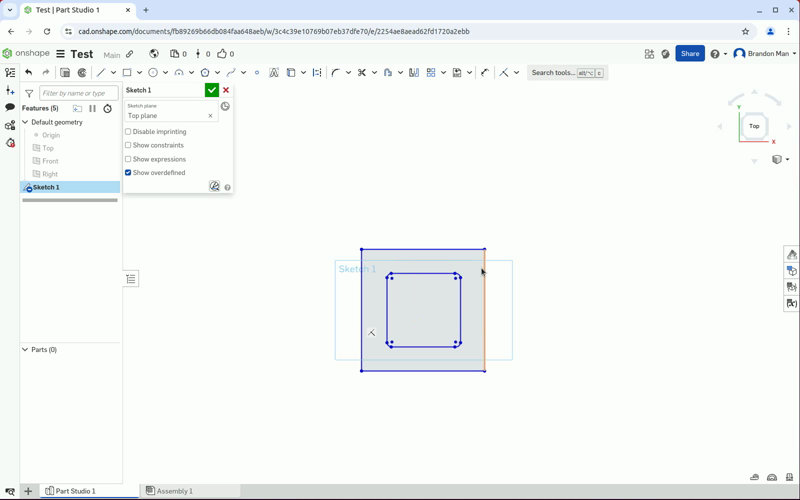
scroll(6)
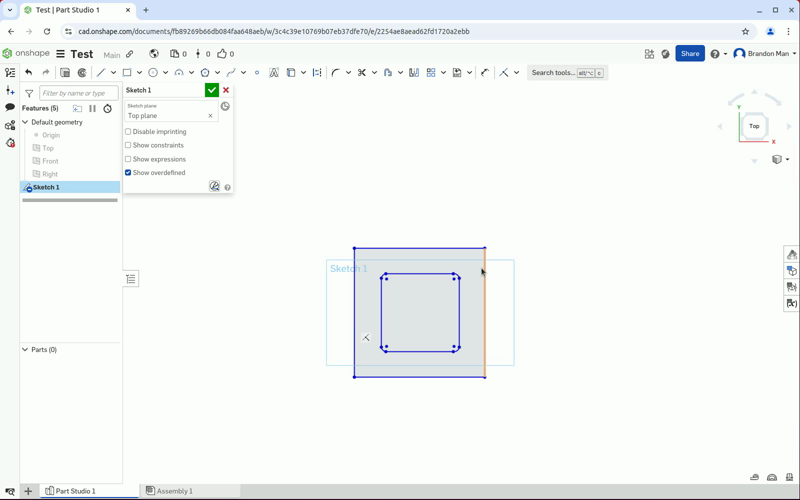
scroll(6)
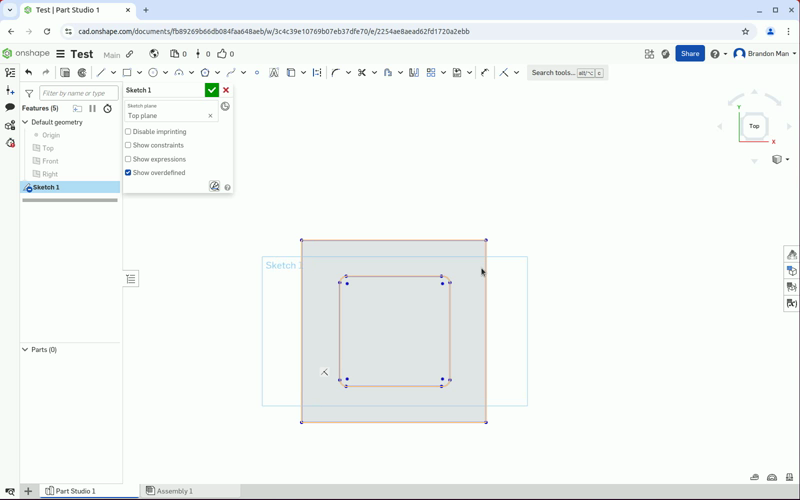
scroll(6)
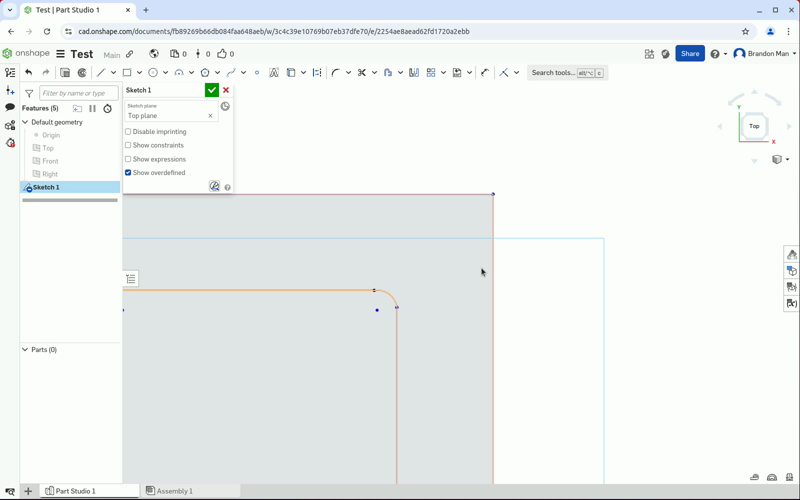
click(481, 267)
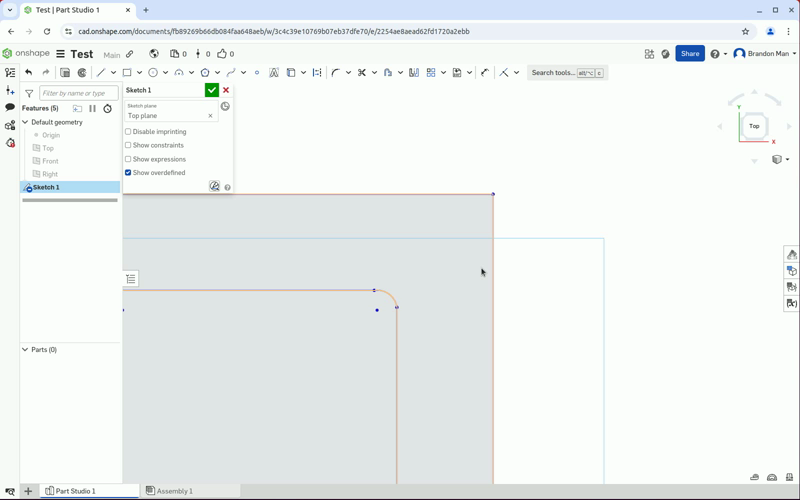
scroll(-6)
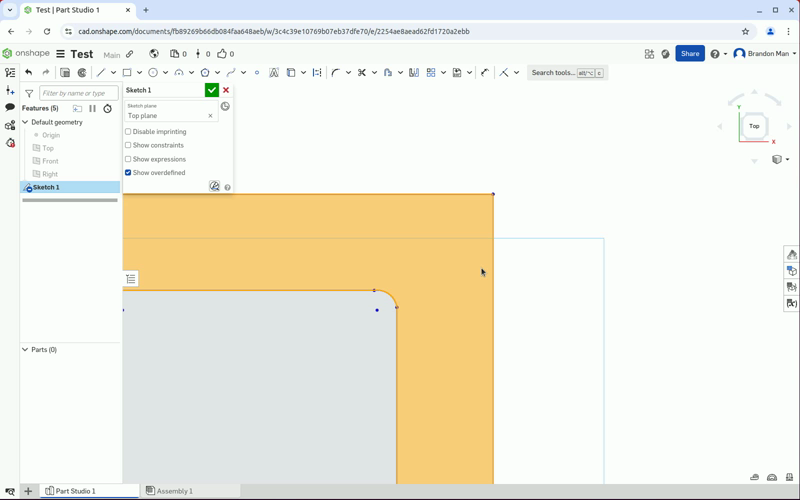
scroll(-6)
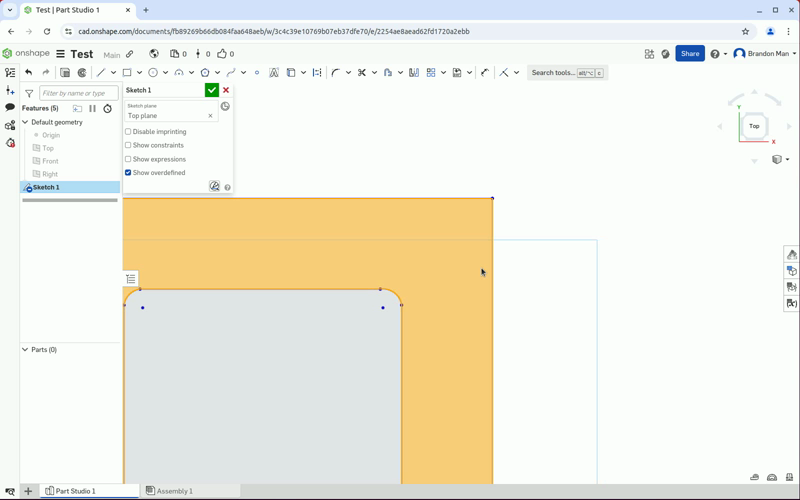
scroll(-6)
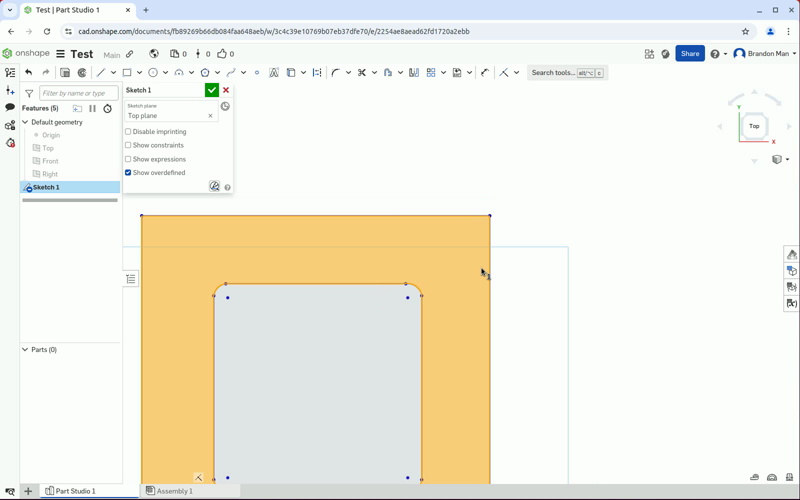
scroll(-6)
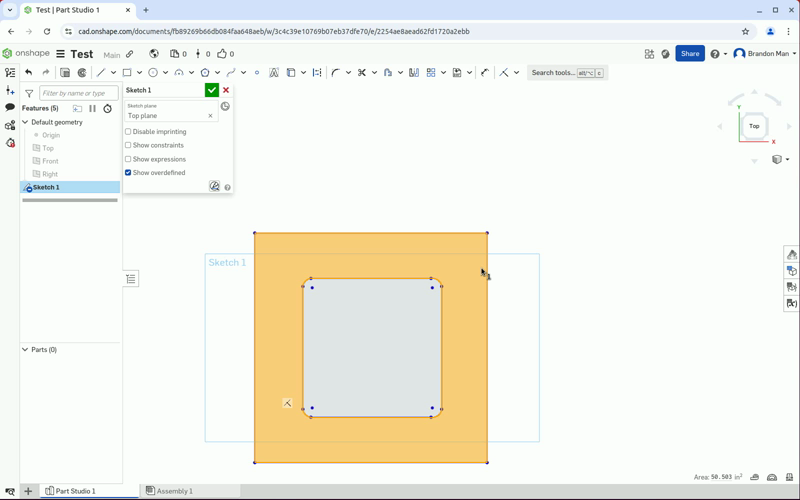
scroll(-6)
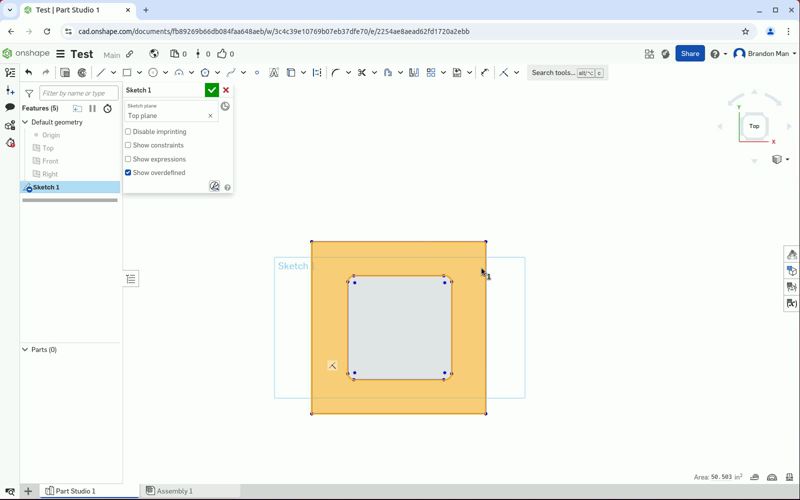
scroll(-6)
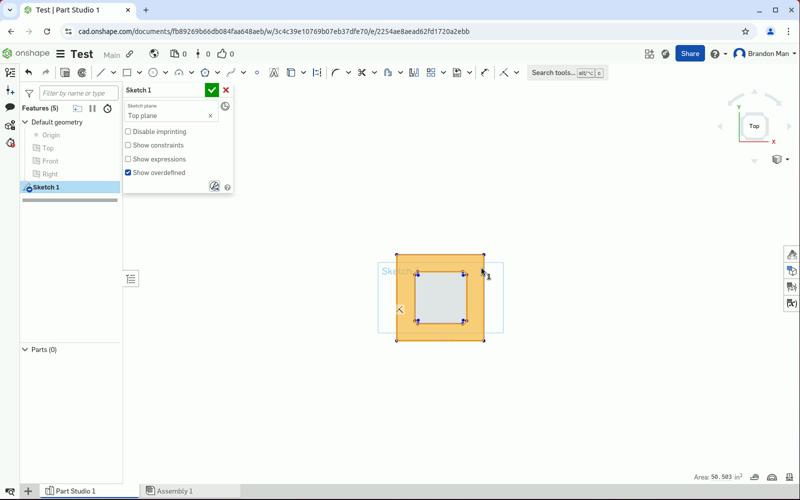
scroll(-6)
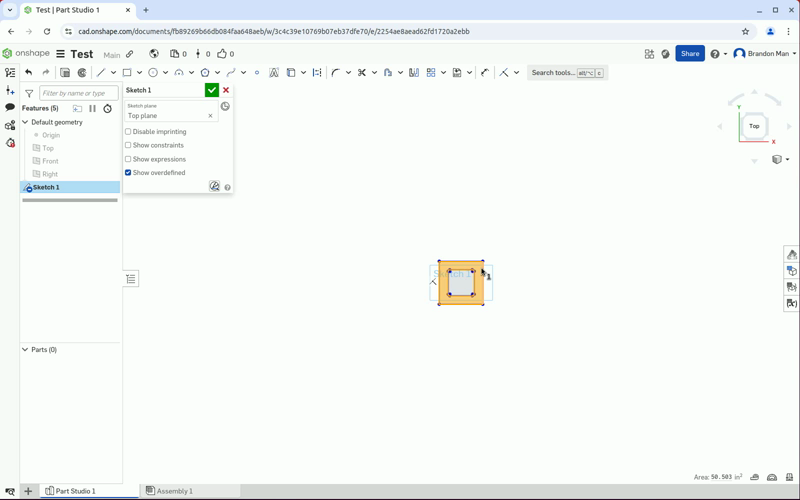
mouse_move(73, 352)
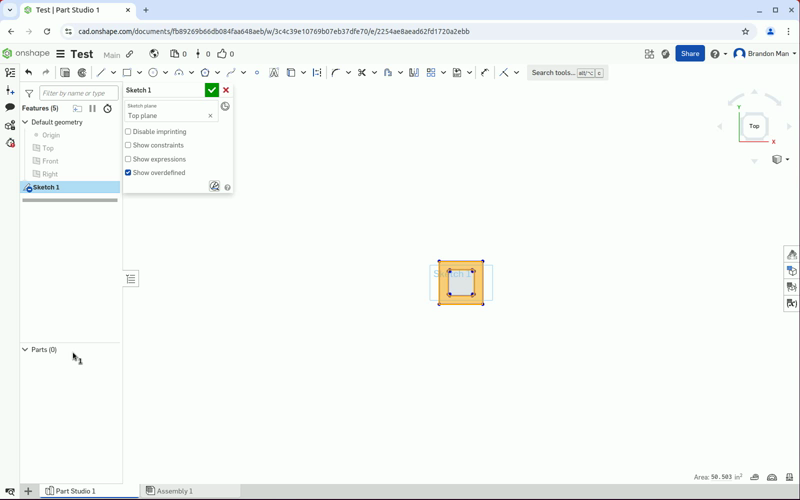
key(shift+y)
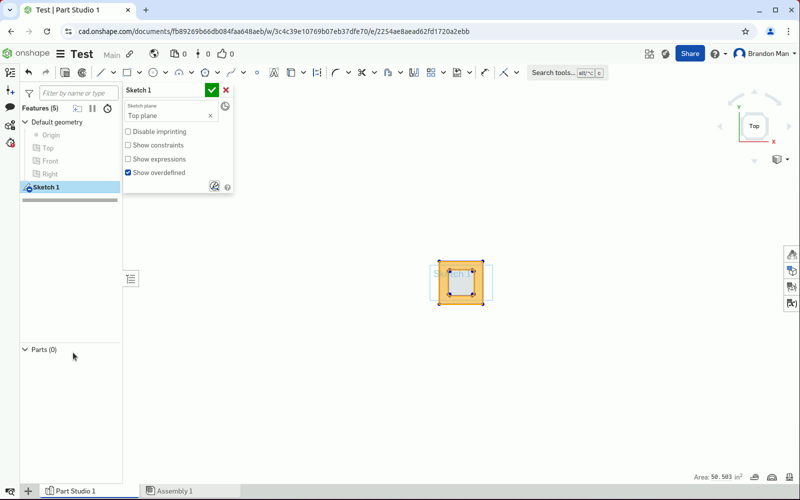
key(shift+e)
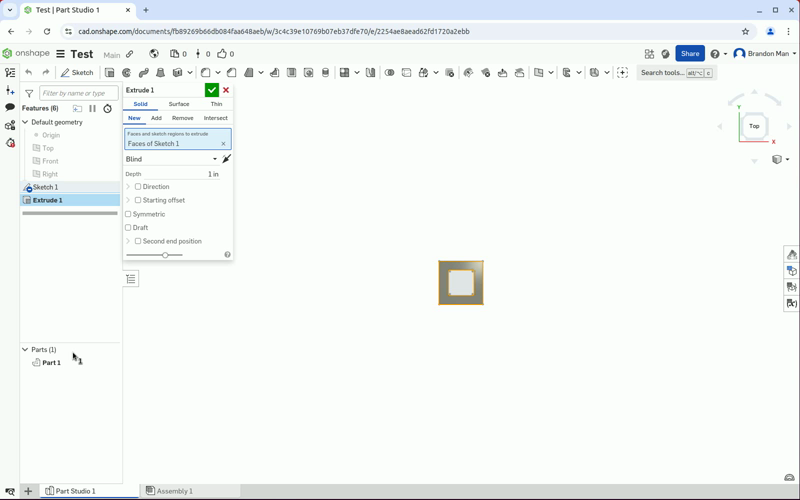
mouse_move(143, 106)
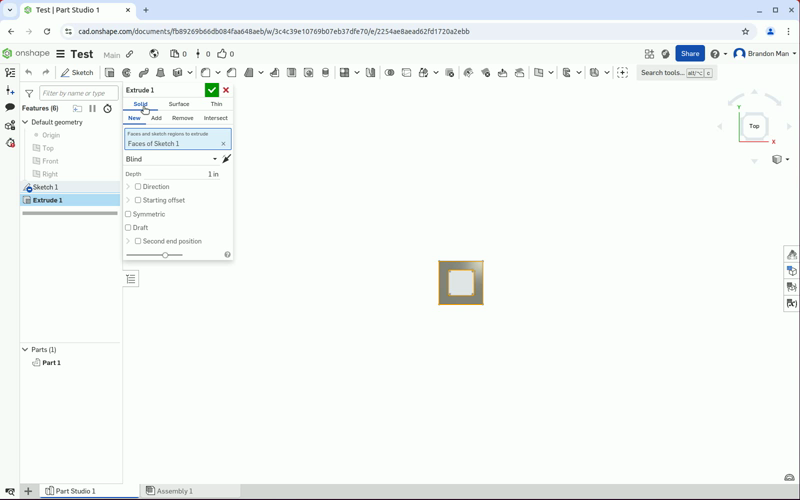
click(143, 106)
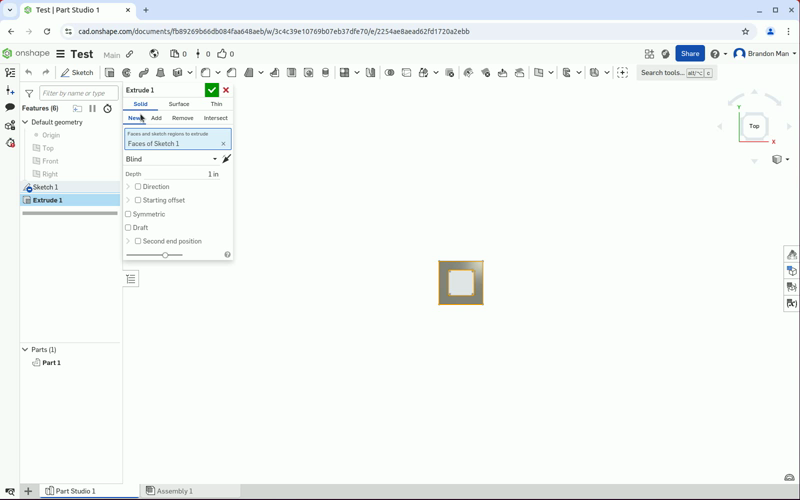
mouse_move(137, 120)
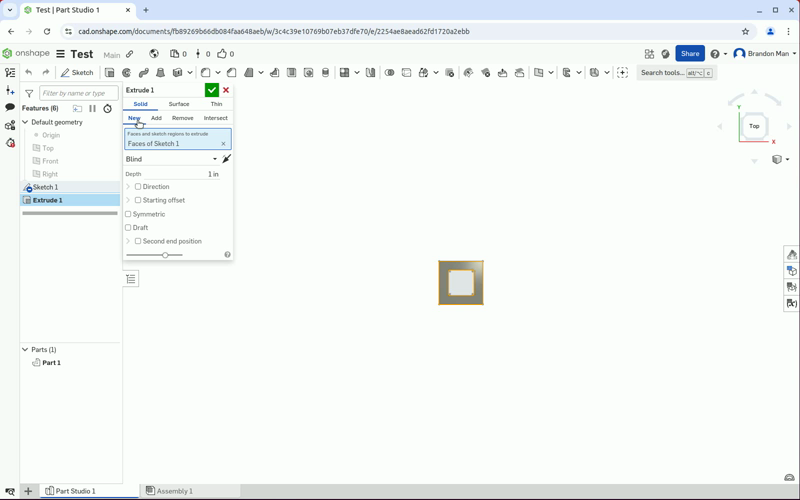
click(137, 120)
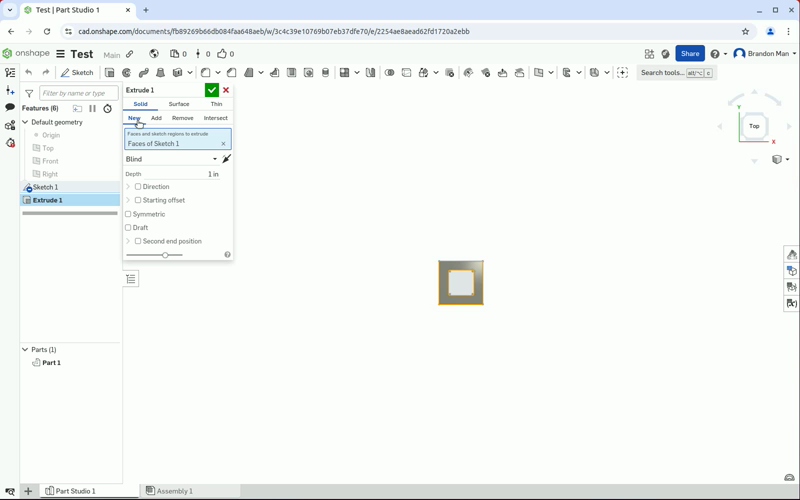
key(tab, 4)
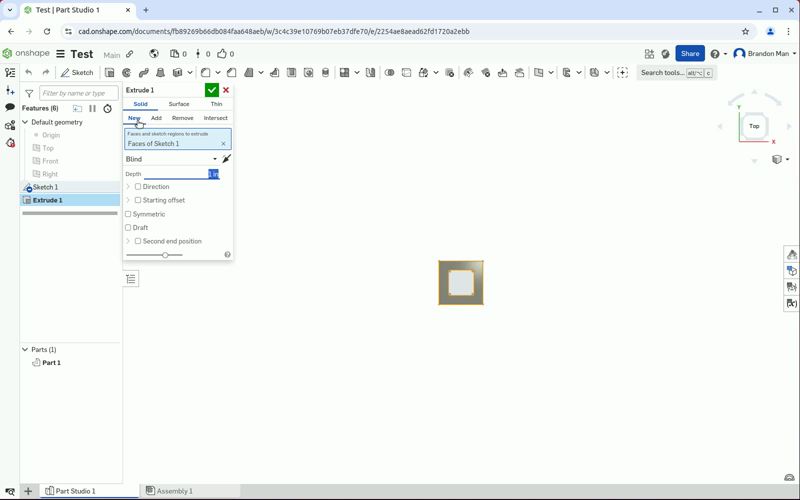
text(20.701)
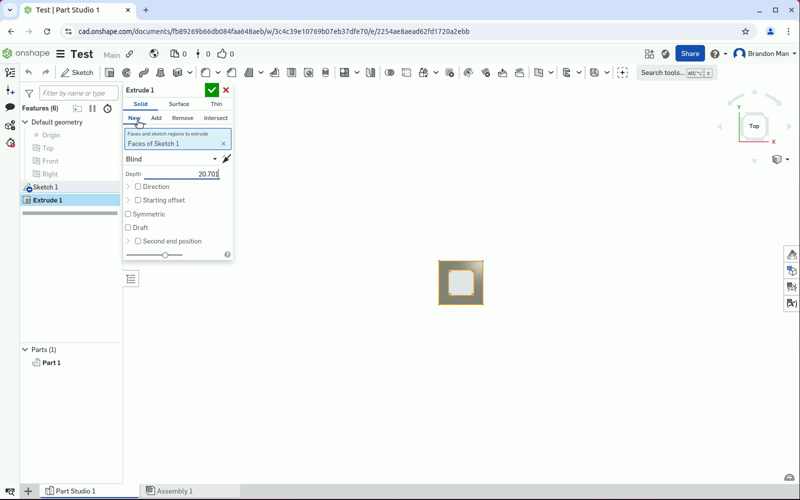
key(enter)
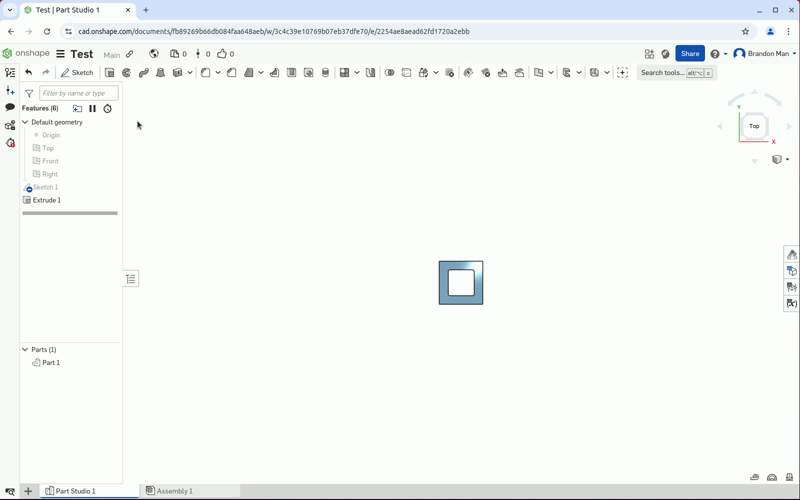
key(shift+h)
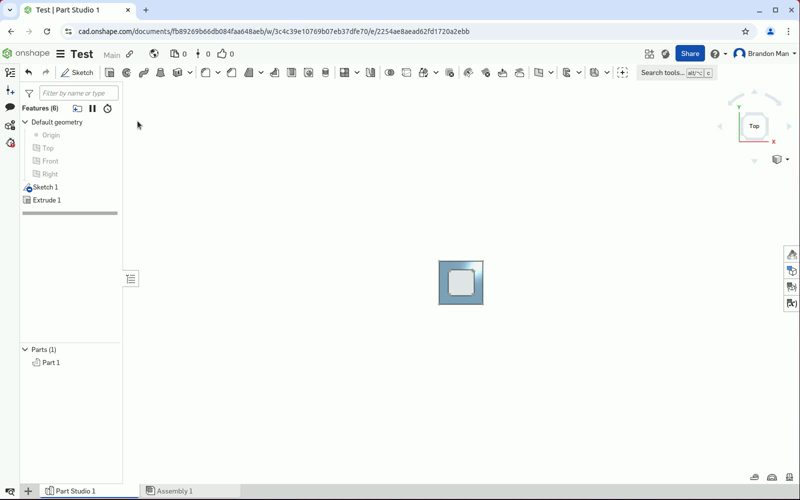
key(shift+h)
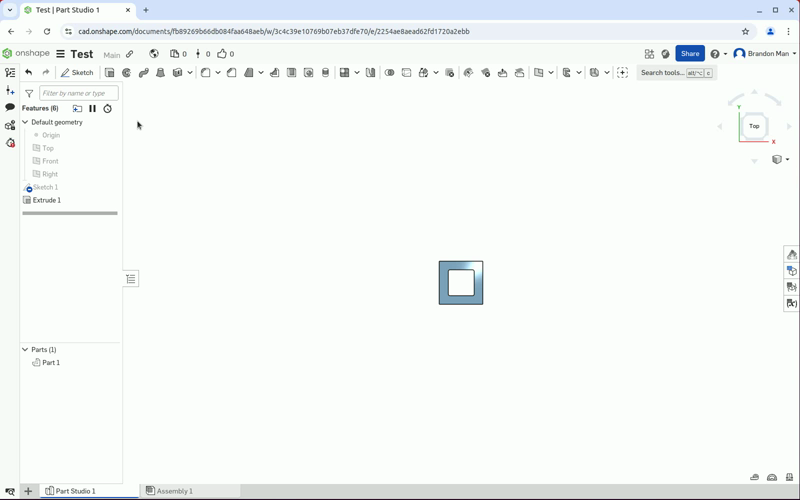
mouse_move(73, 189)
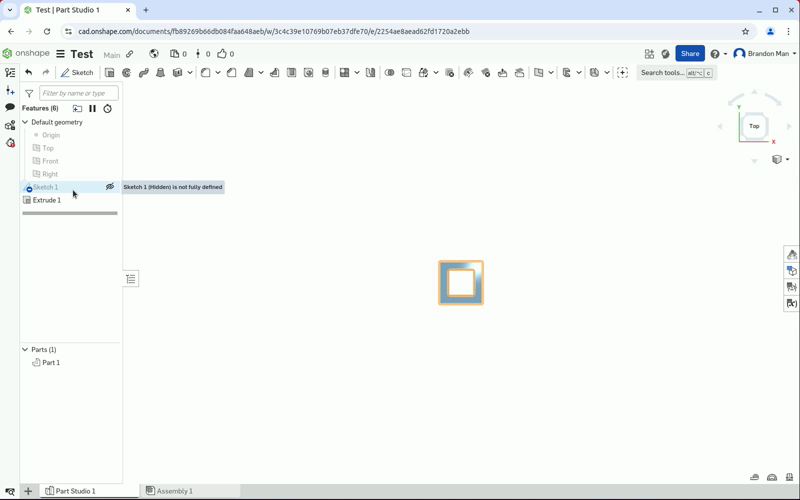
click(73, 189)
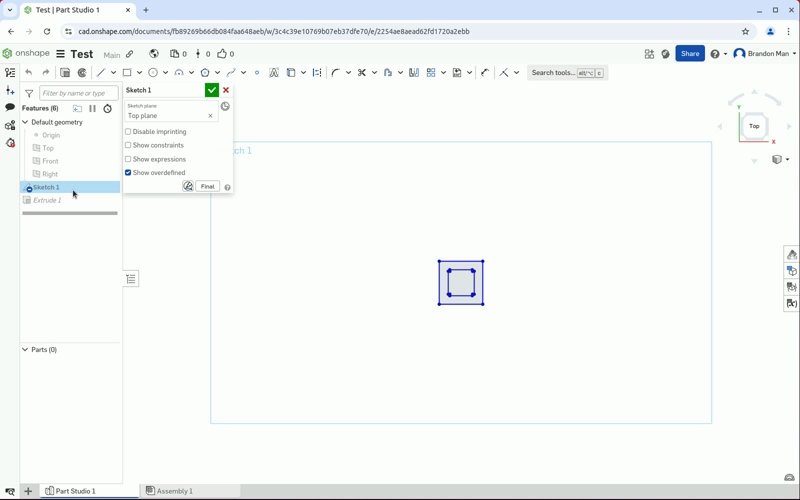
mouse_move(229, 92)
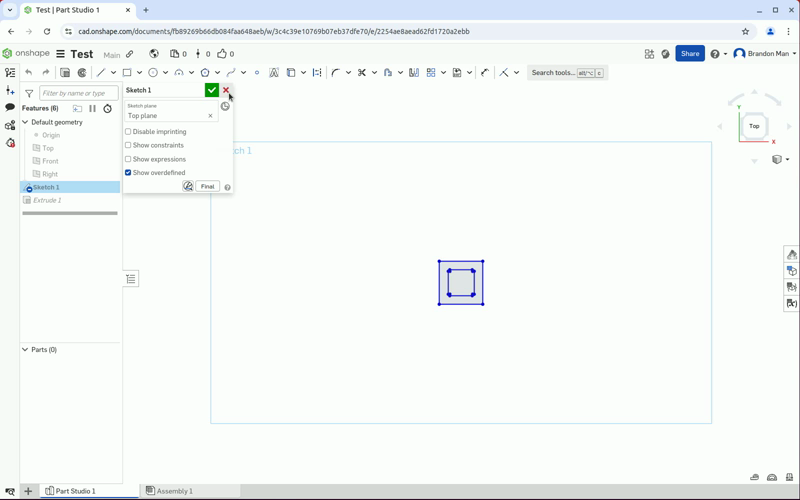
click(229, 92)
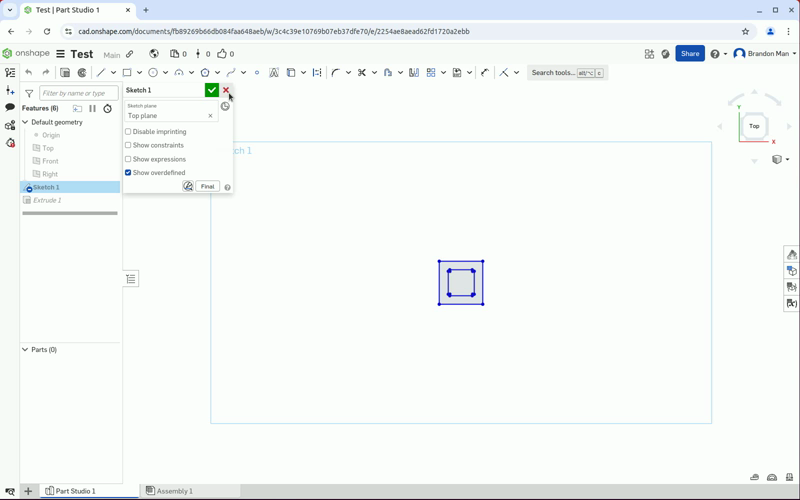
key(shift+s)
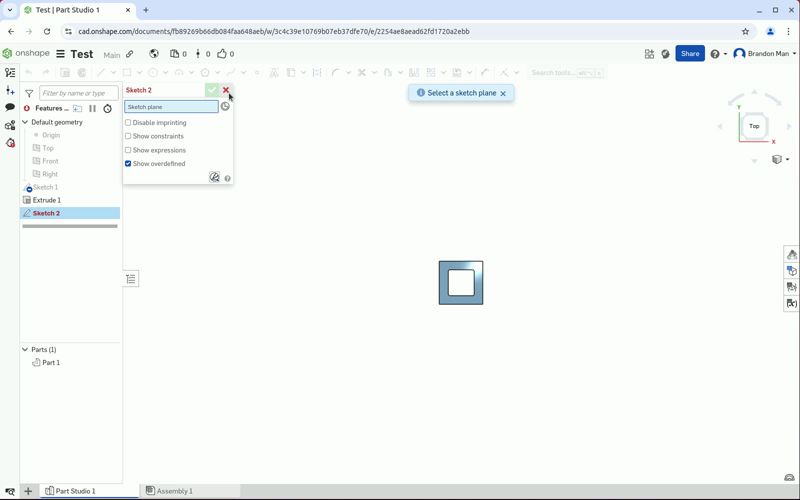
mouse_move(73, 150)
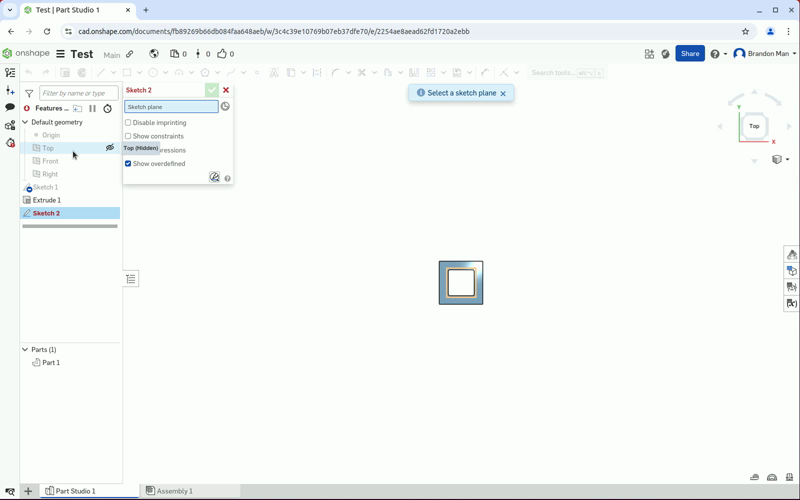
click(73, 150)
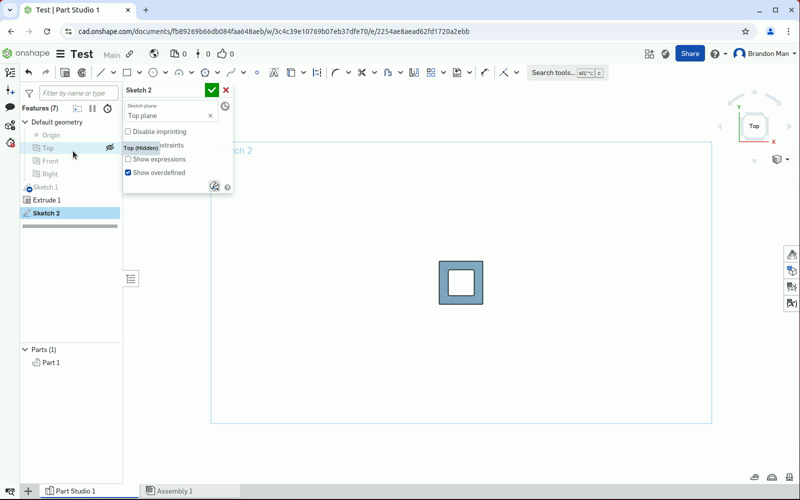
mouse_move(73, 352)
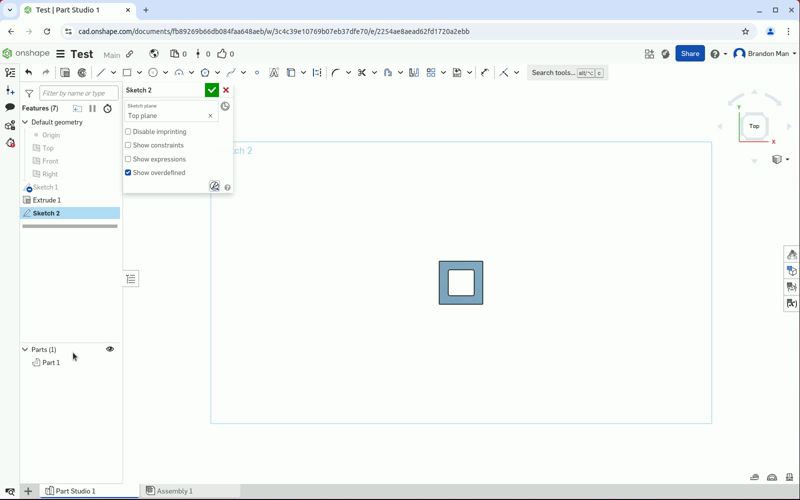
key(y)
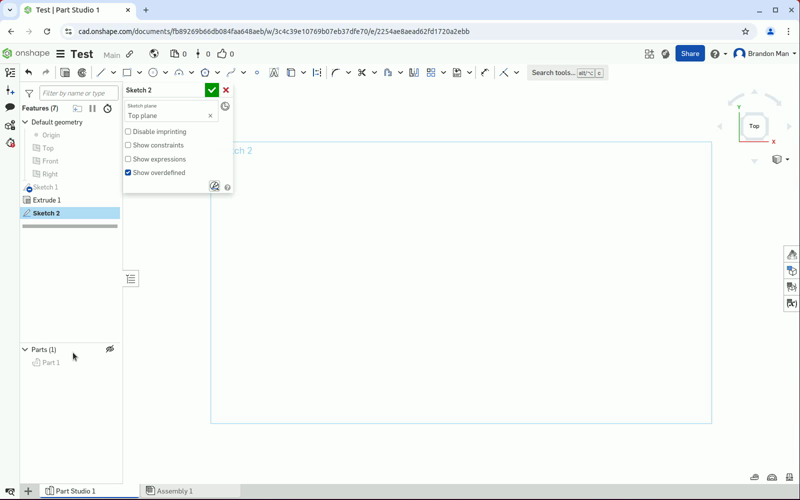
key(l)
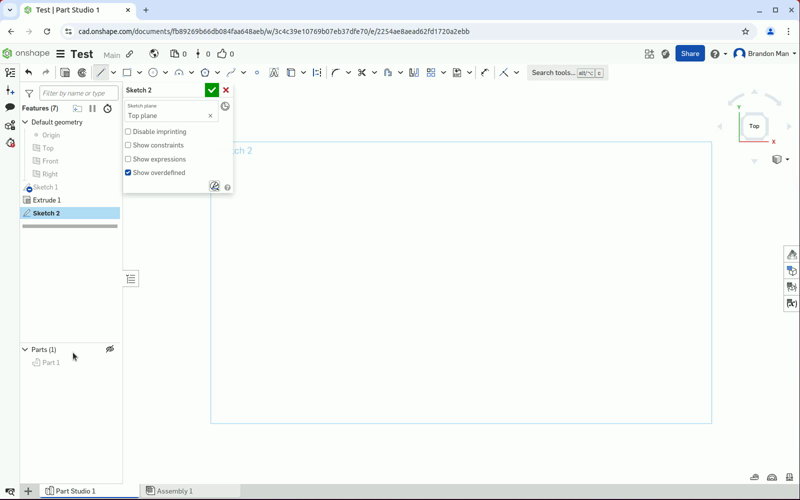
key_down(shift)
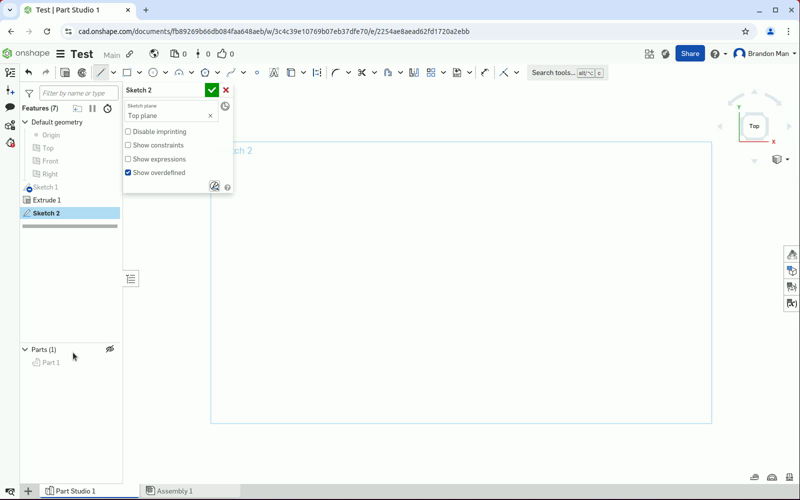
mouse_move(348, 304)
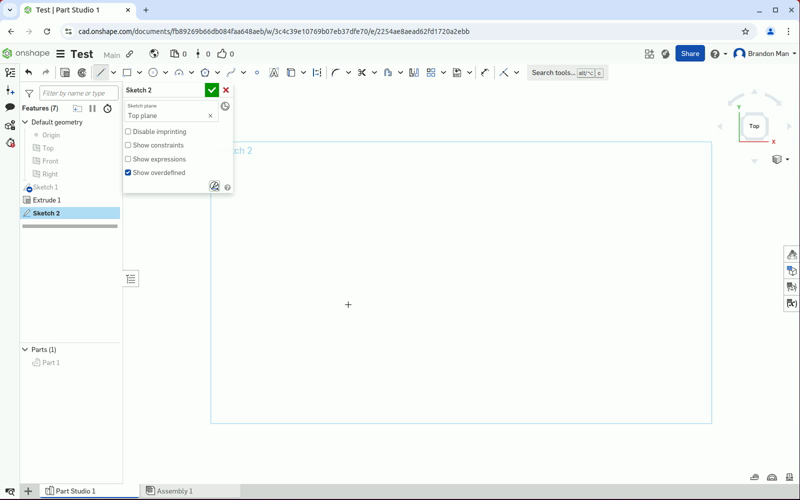
click(348, 304)
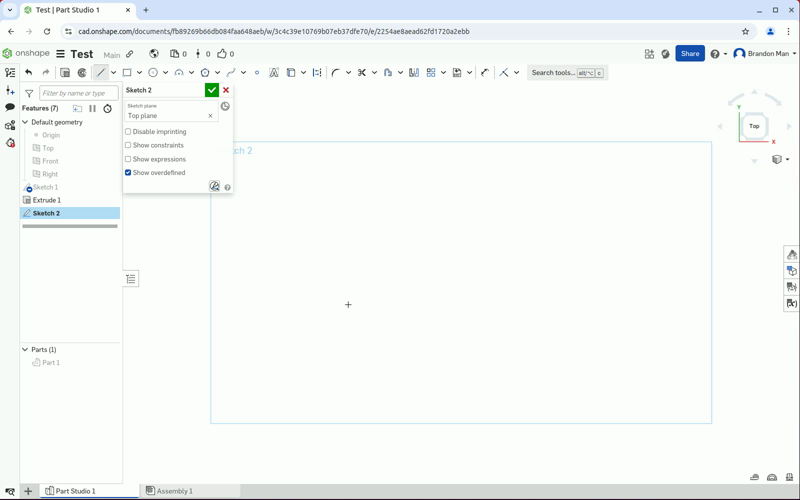
key_up(shift)
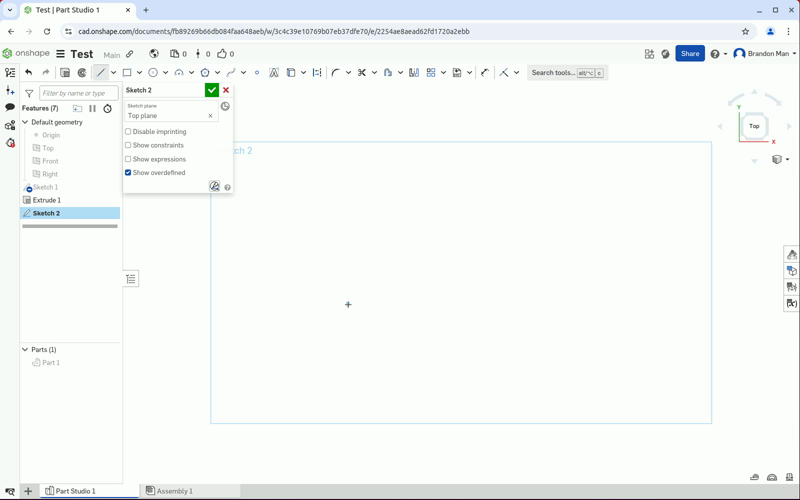
key_down(shift)
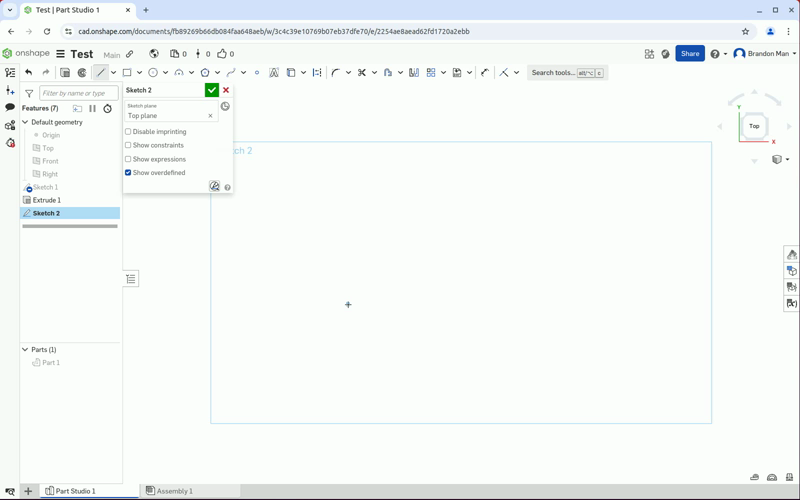
mouse_move(378, 304)
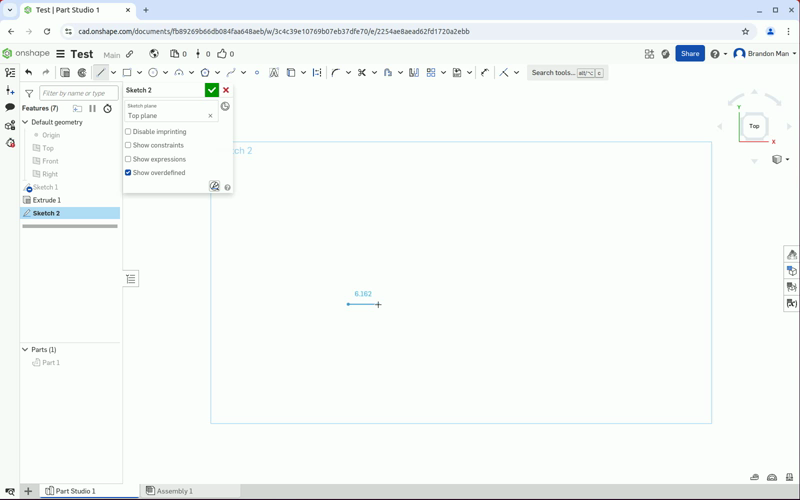
mouse_move(391, 304)
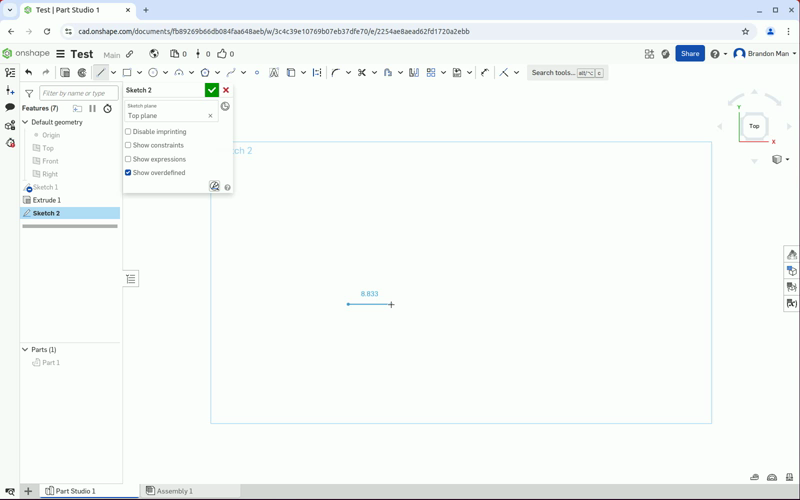
click(391, 304)
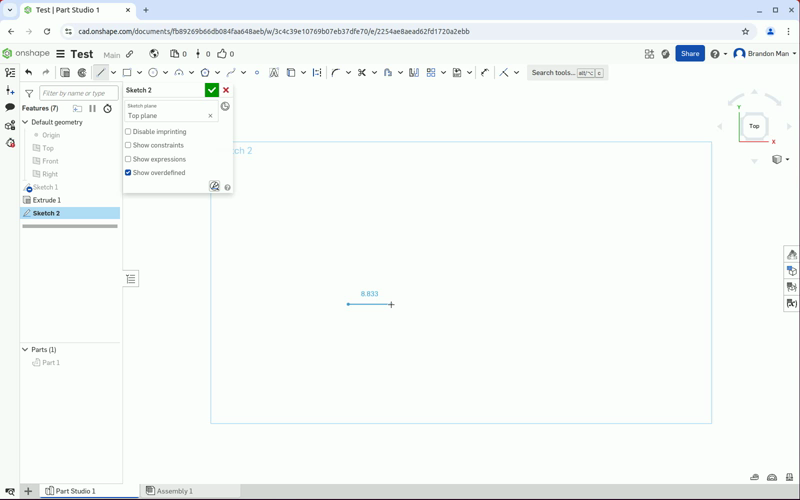
key_up(shift)
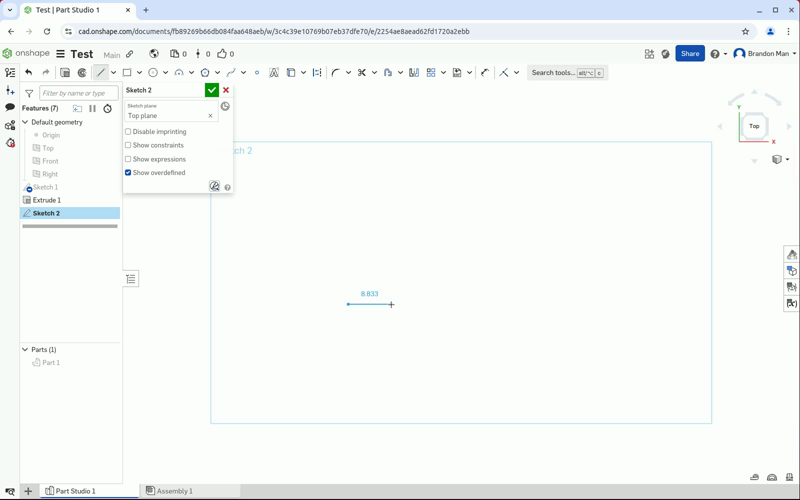
key_down(shift)
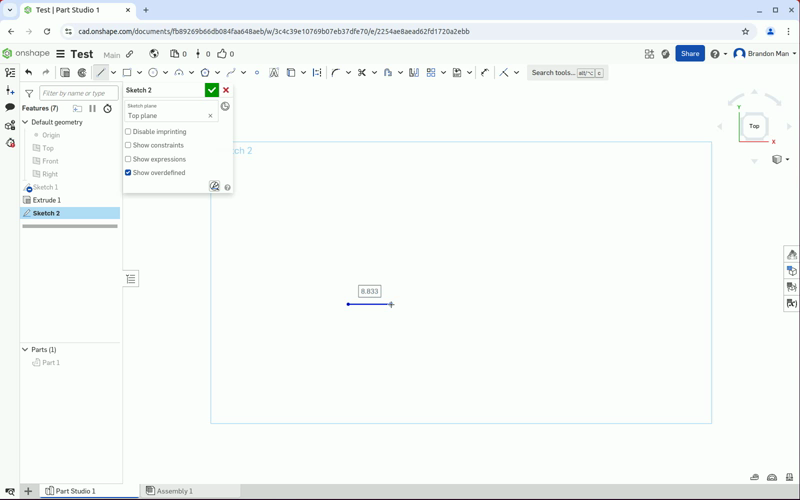
mouse_move(421, 304)
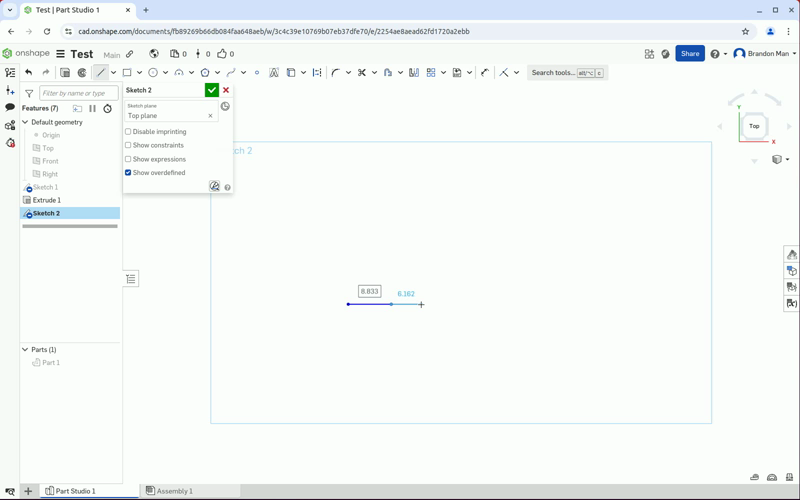
mouse_move(391, 261)
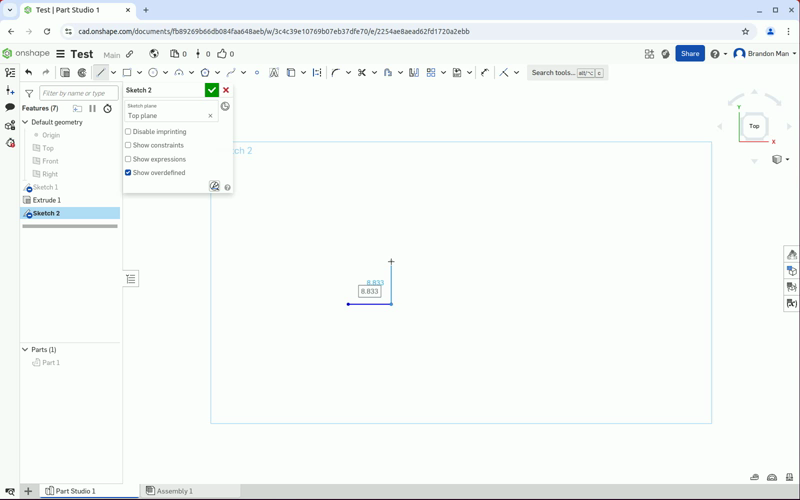
click(391, 261)
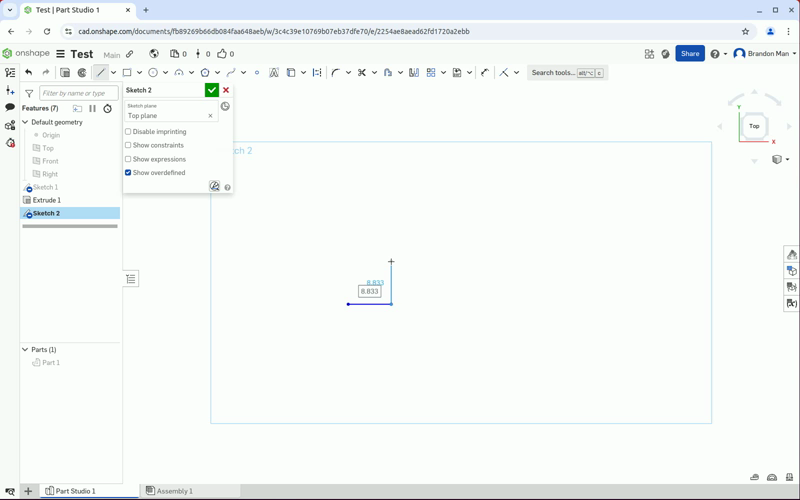
key_up(shift)
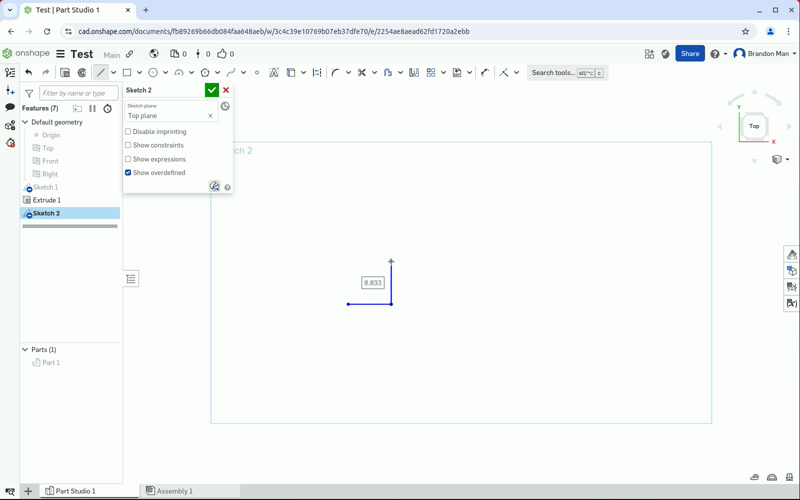
key_down(shift)
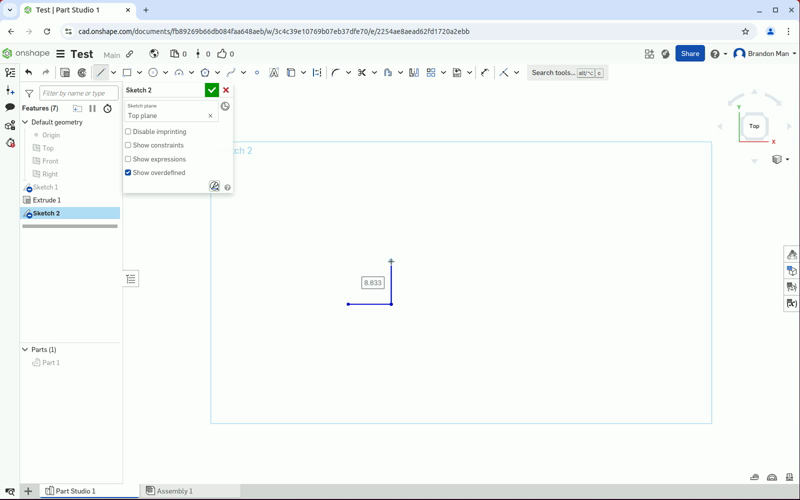
mouse_move(421, 261)
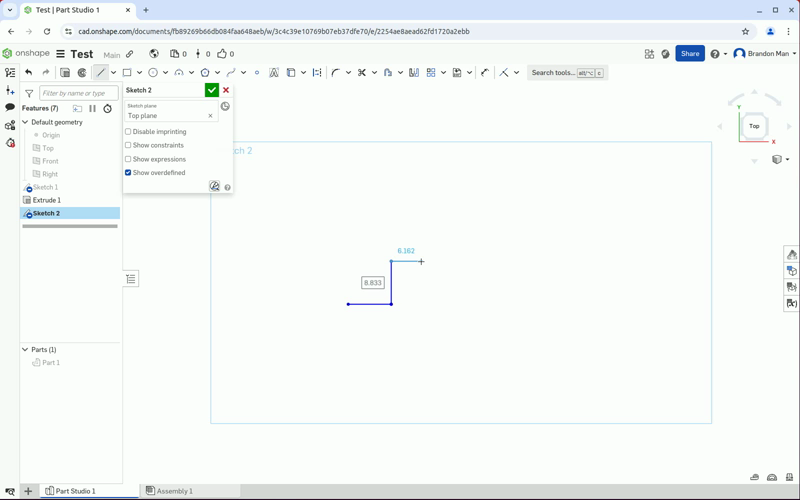
mouse_move(348, 261)
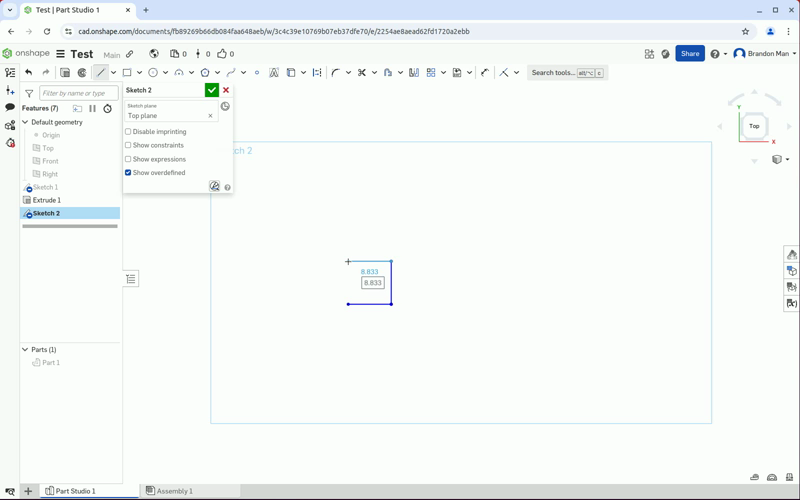
click(348, 261)
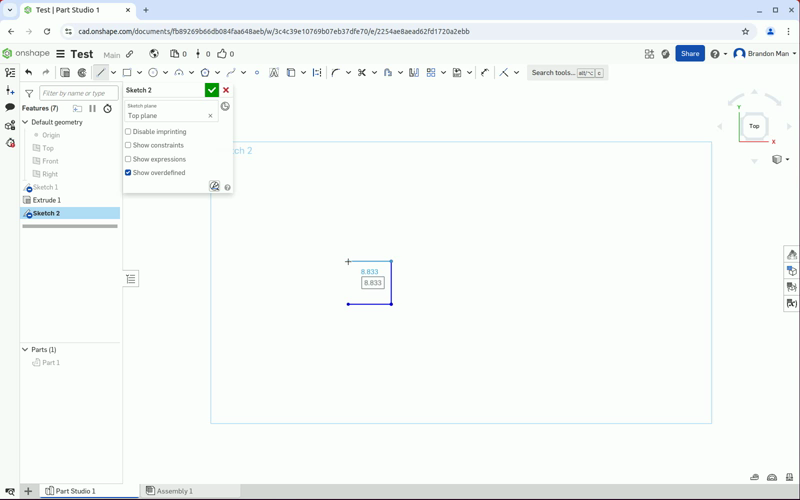
key_up(shift)
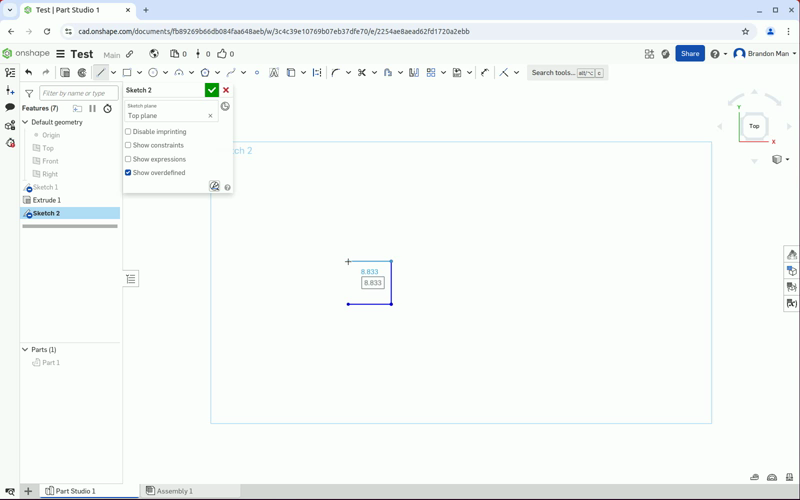
mouse_move(378, 261)
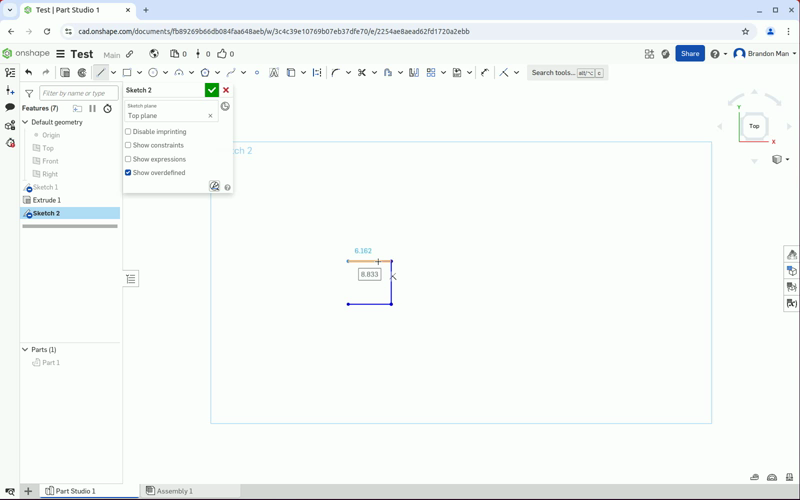
key_down(shift)
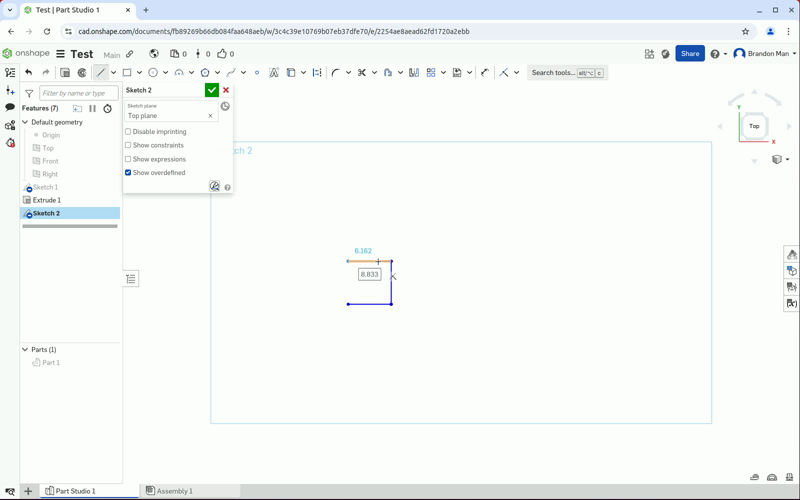
mouse_move(348, 304)
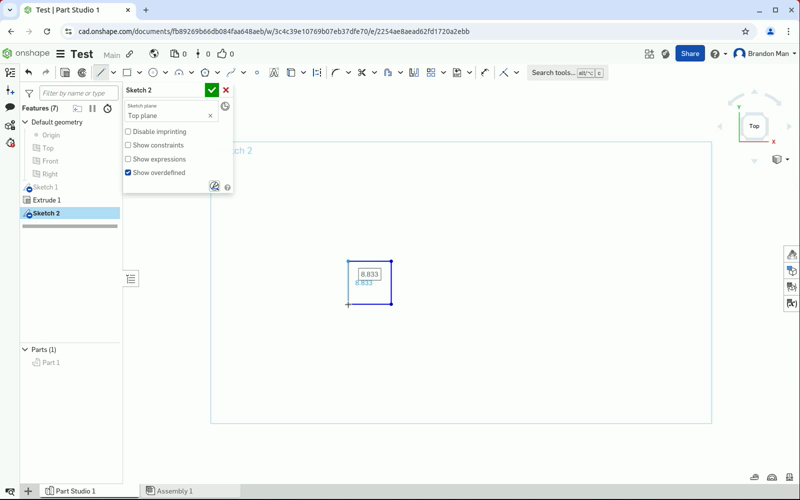
key_up(shift)
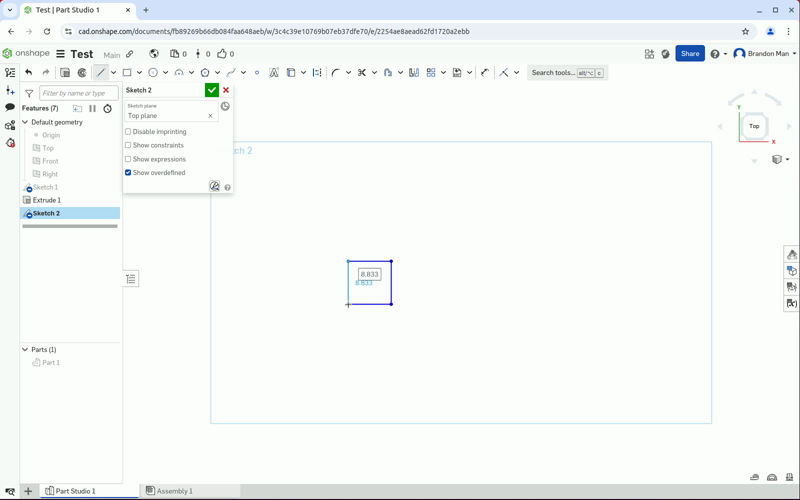
click(348, 304)
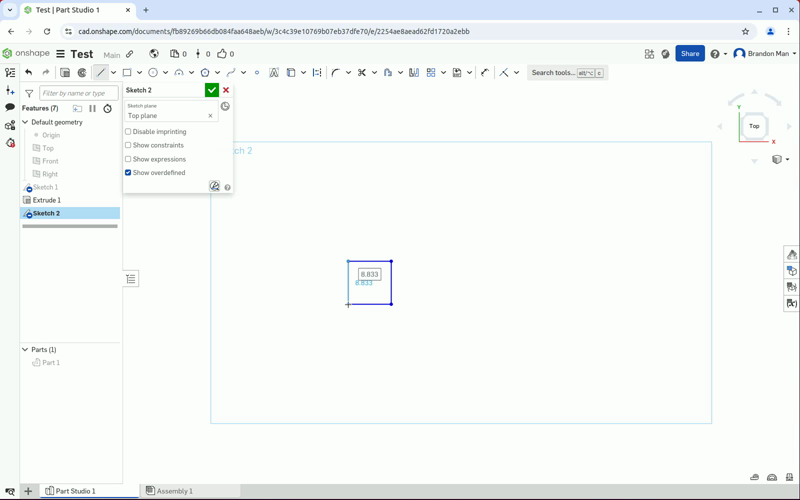
key(esc)
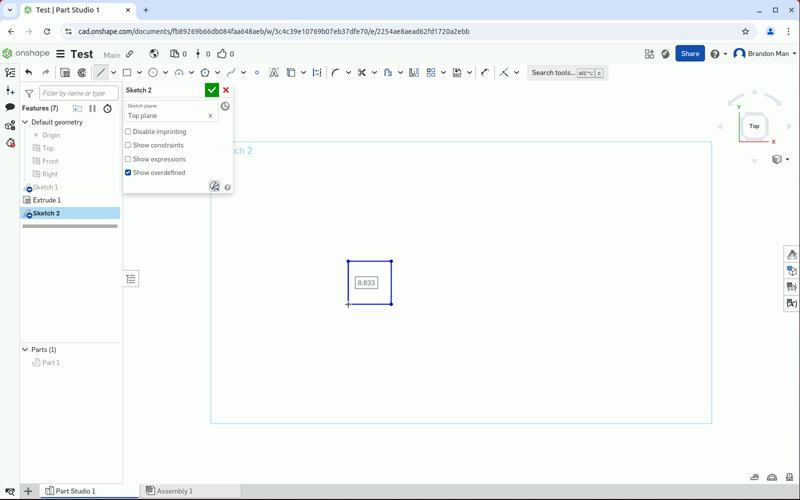
key(a)
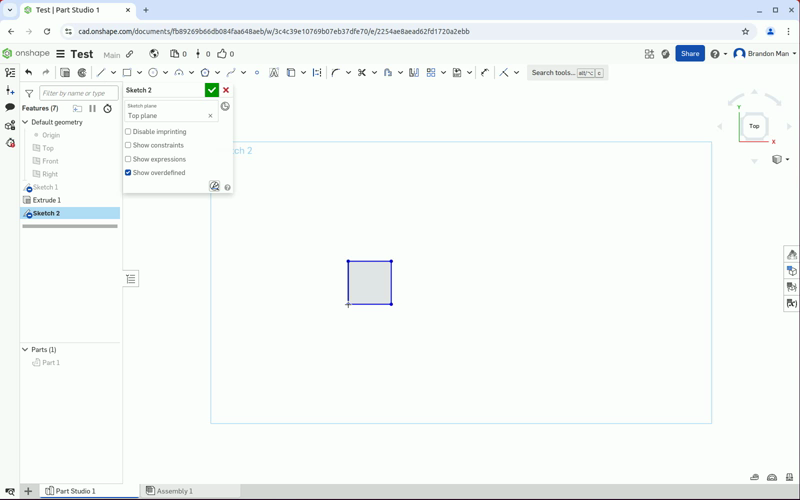
key_down(shift)
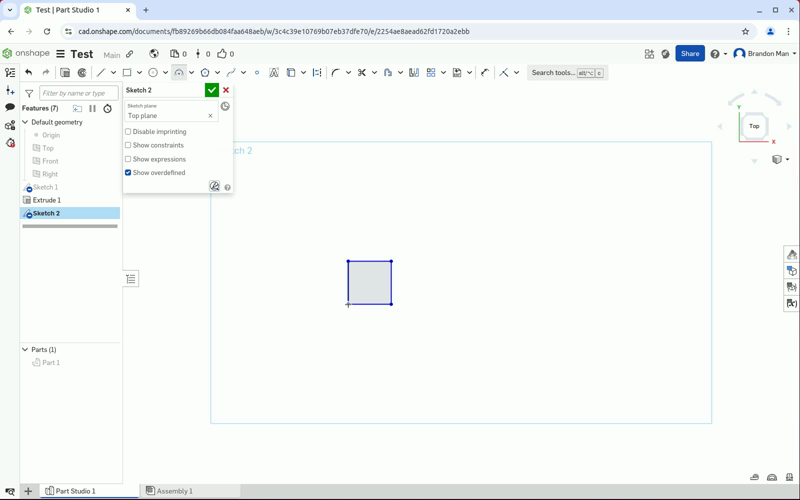
mouse_move(356, 294)
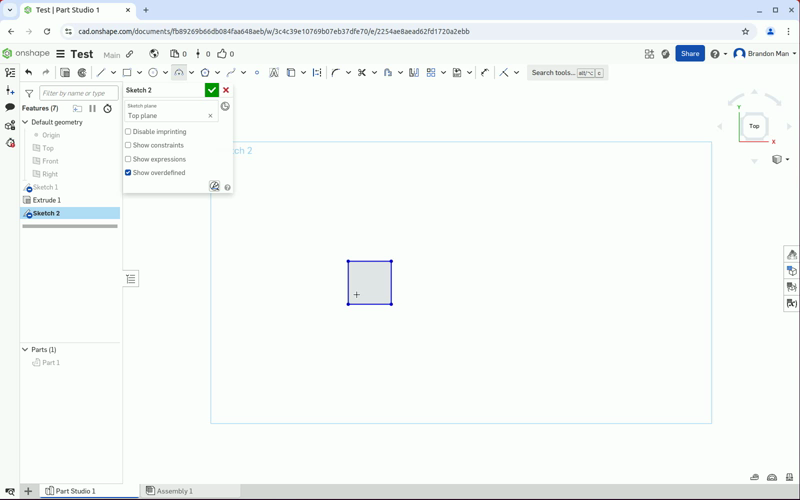
click(356, 294)
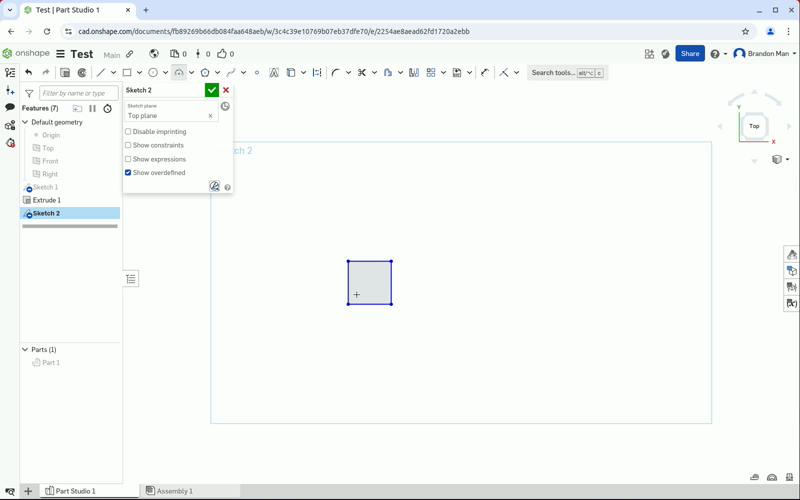
key_up(shift)
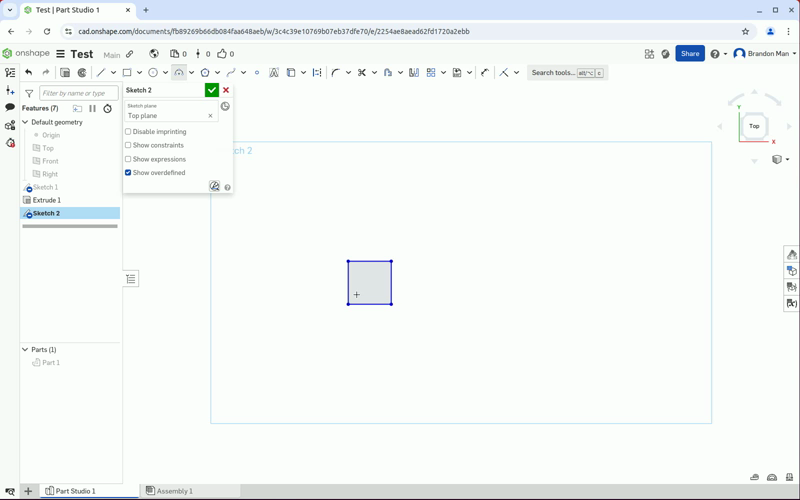
key_down(shift)
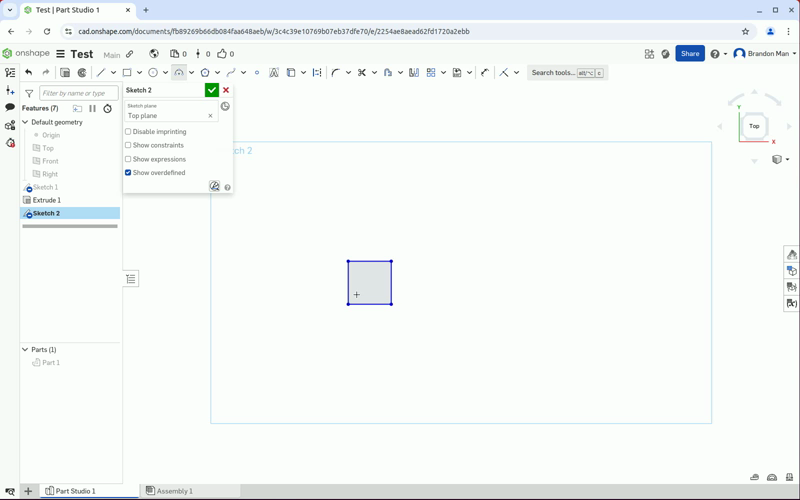
mouse_move(358, 295)
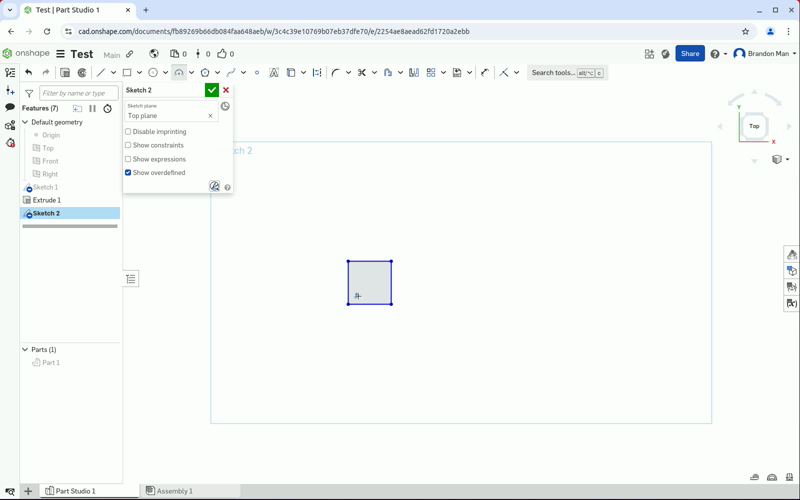
scroll(6)
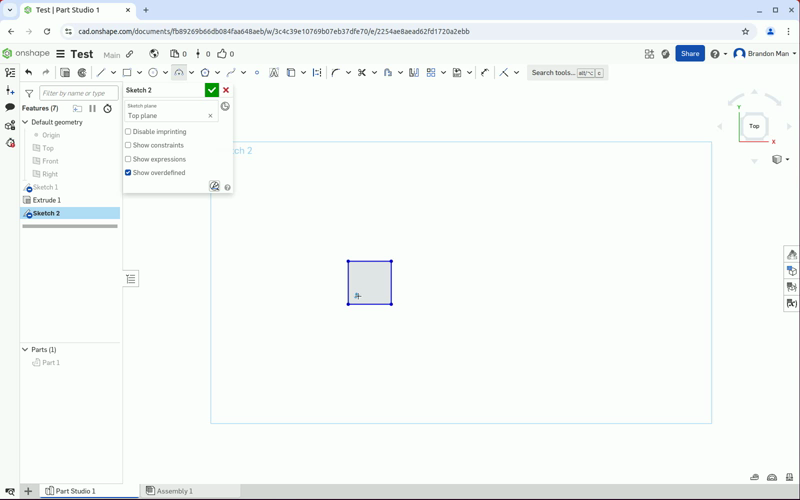
scroll(6)
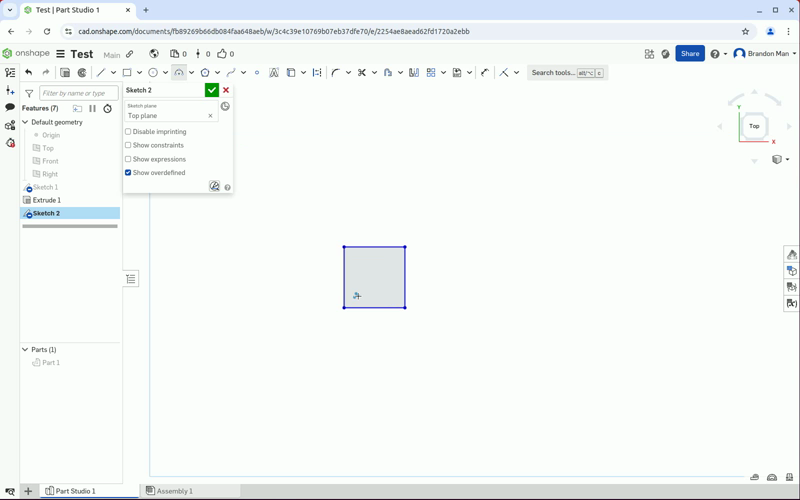
scroll(6)
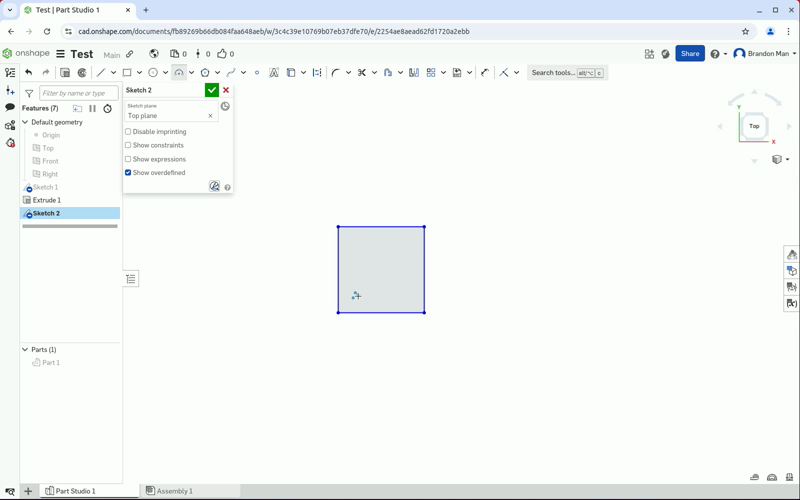
scroll(6)
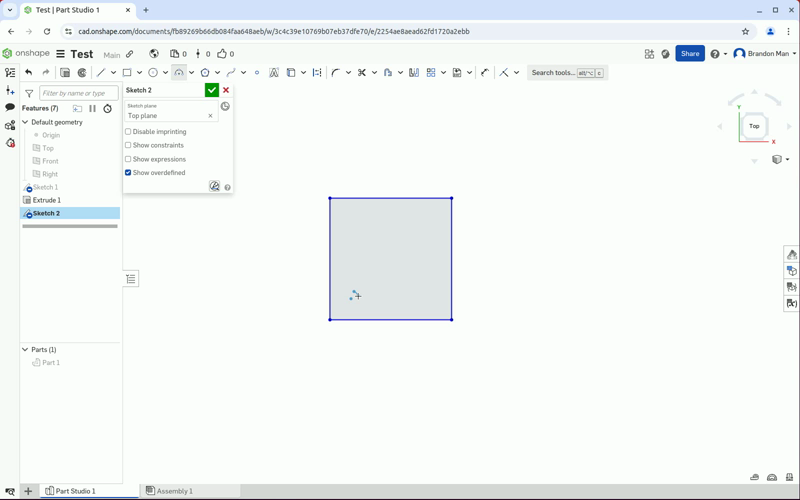
scroll(6)
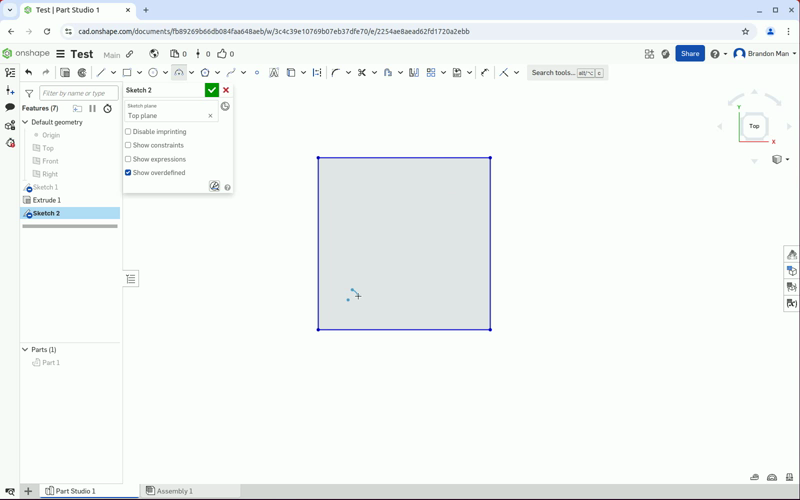
scroll(6)
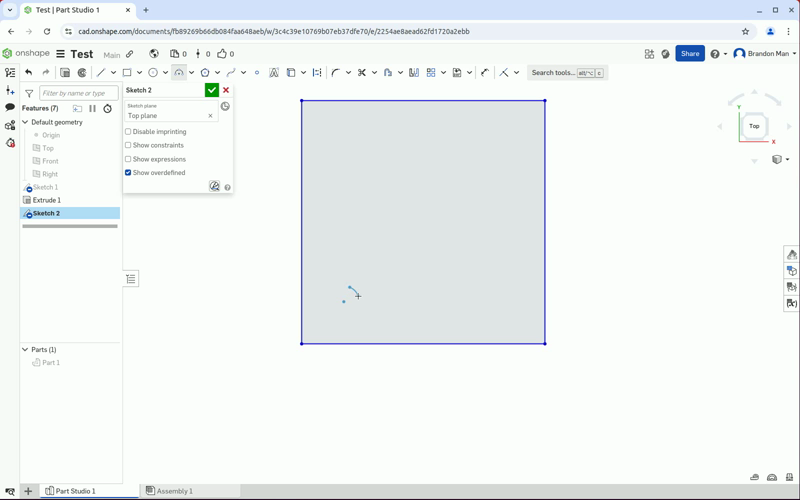
scroll(6)
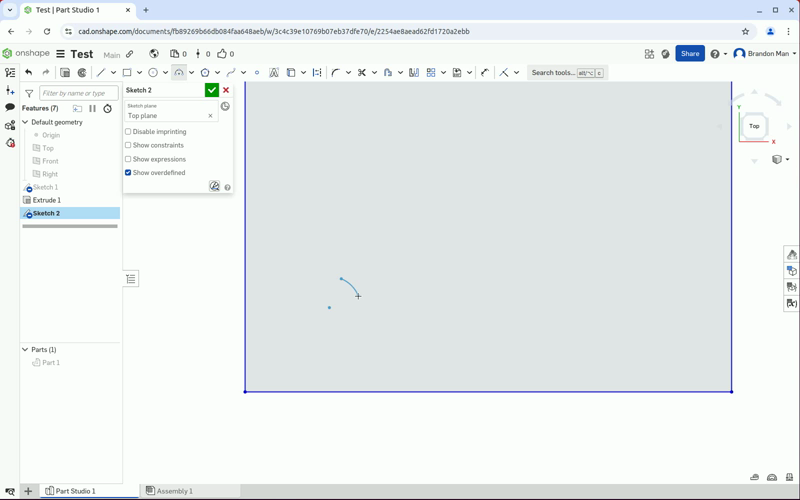
click(358, 295)
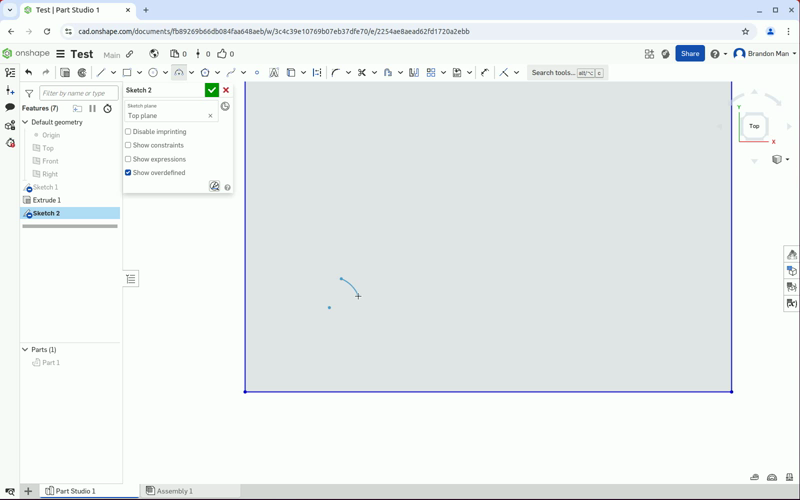
scroll(-6)
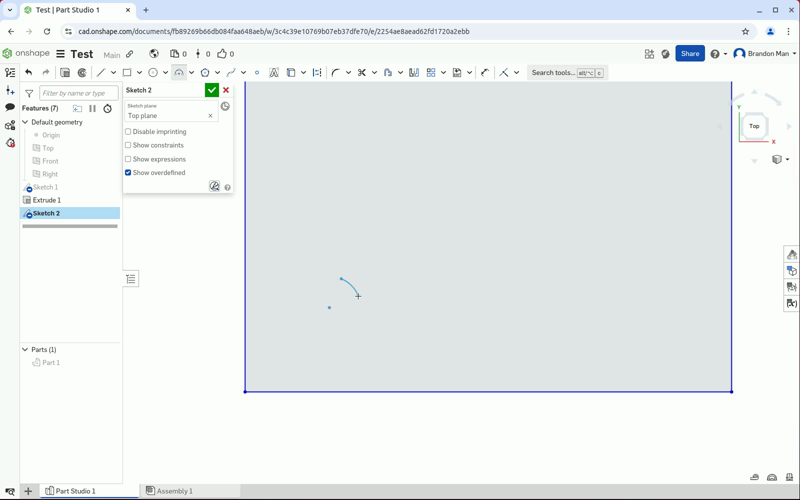
scroll(-6)
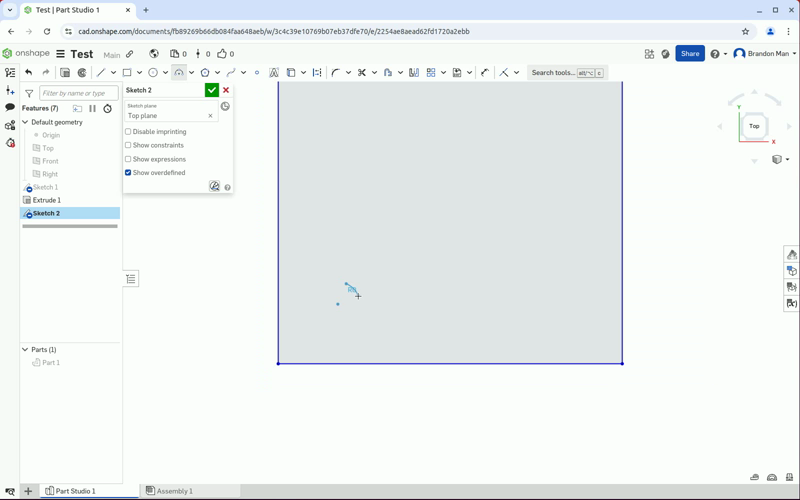
scroll(-6)
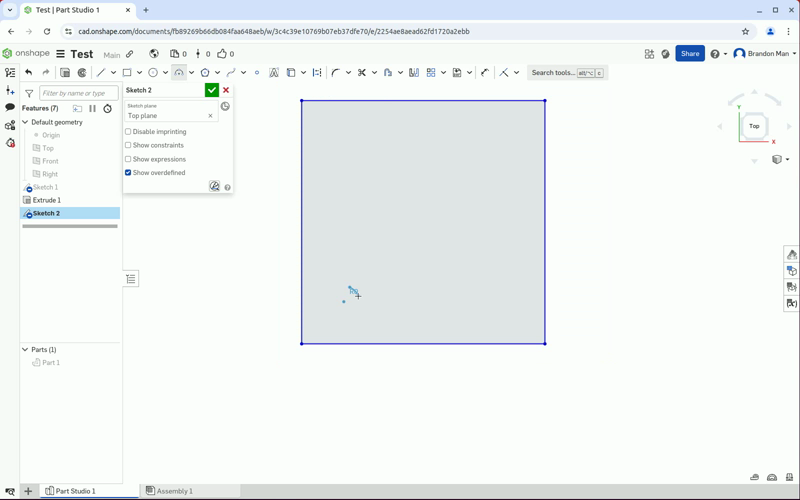
scroll(-6)
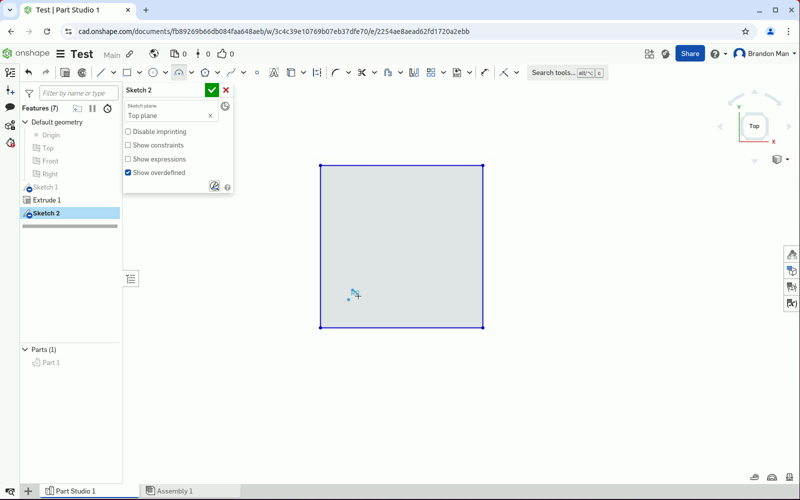
scroll(-6)
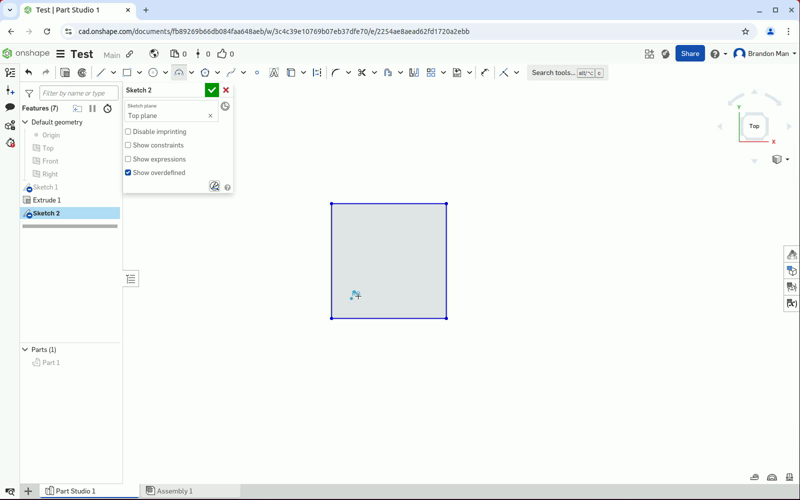
scroll(-6)
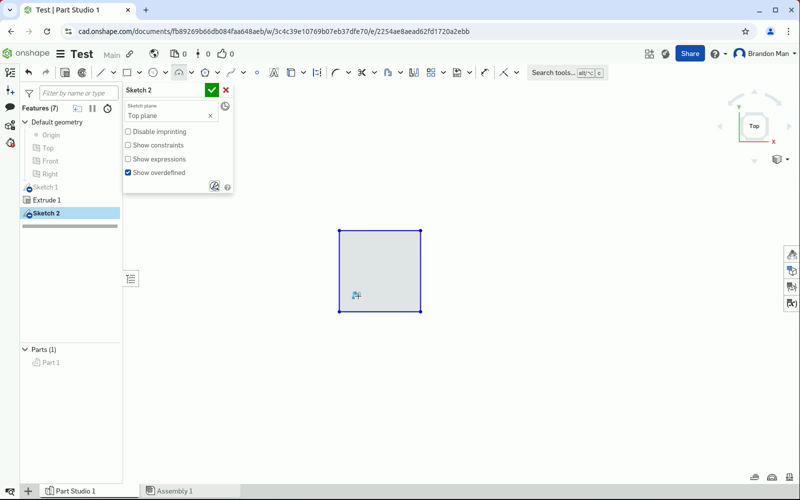
scroll(-6)
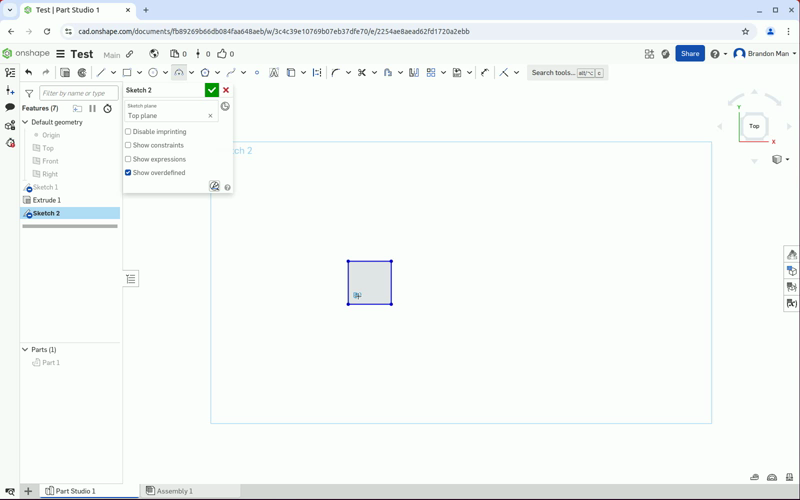
mouse_move(357, 295)
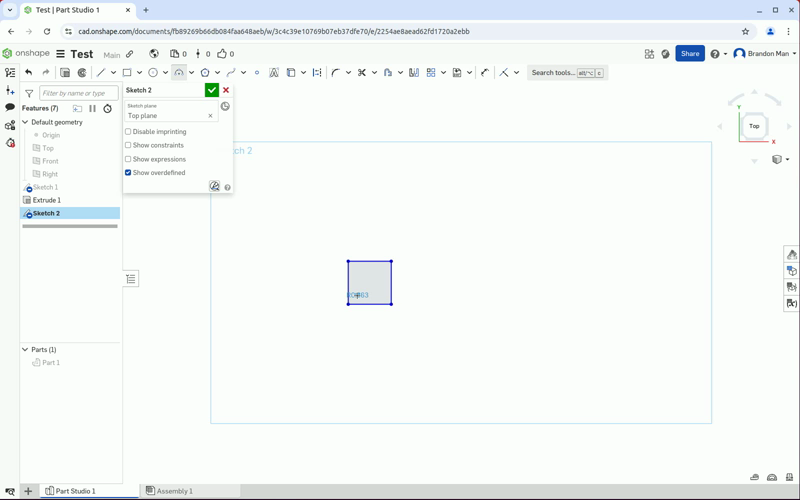
scroll(6)
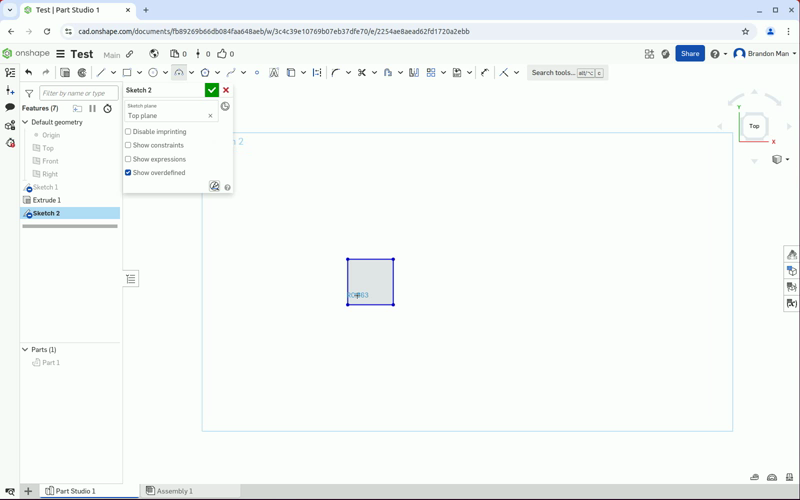
scroll(6)
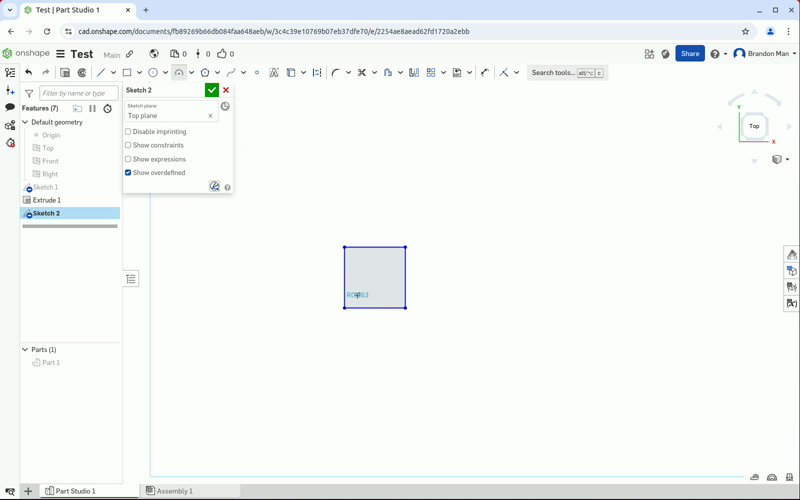
scroll(6)
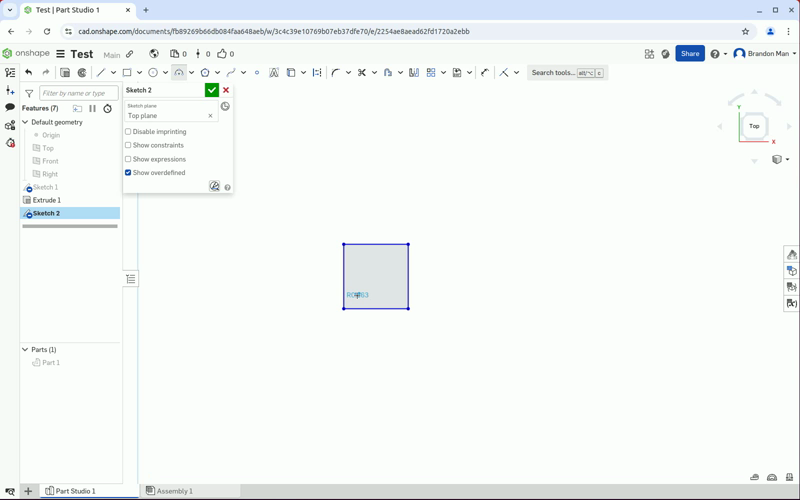
scroll(6)
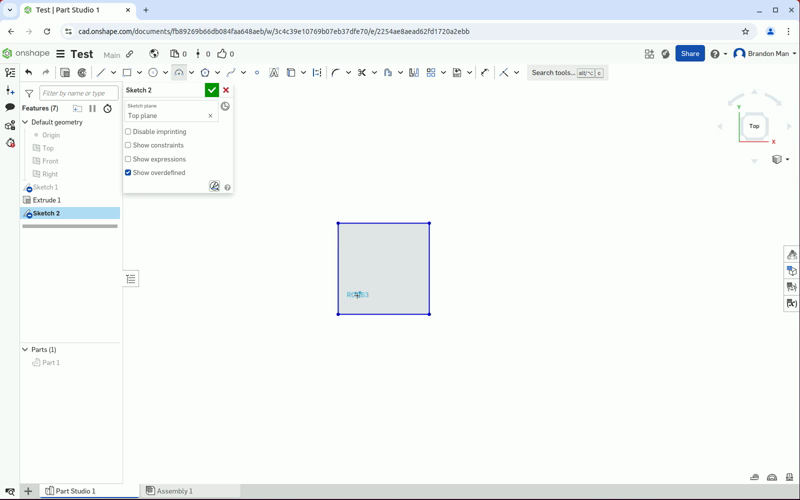
scroll(6)
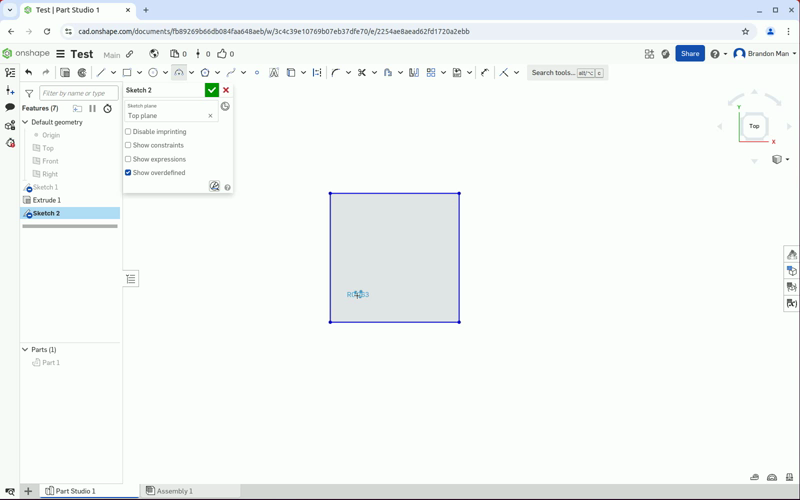
scroll(6)
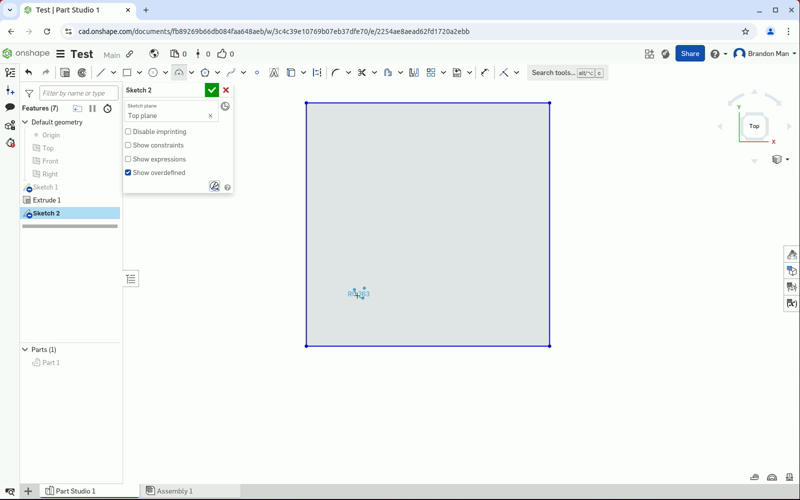
scroll(6)
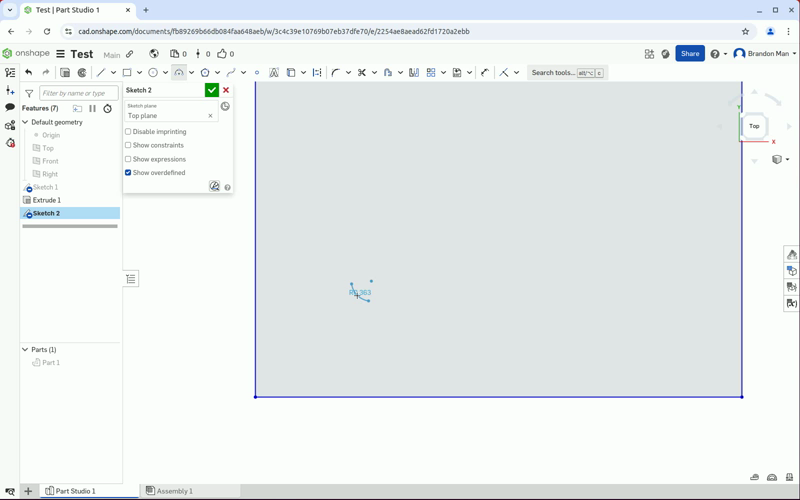
click(357, 295)
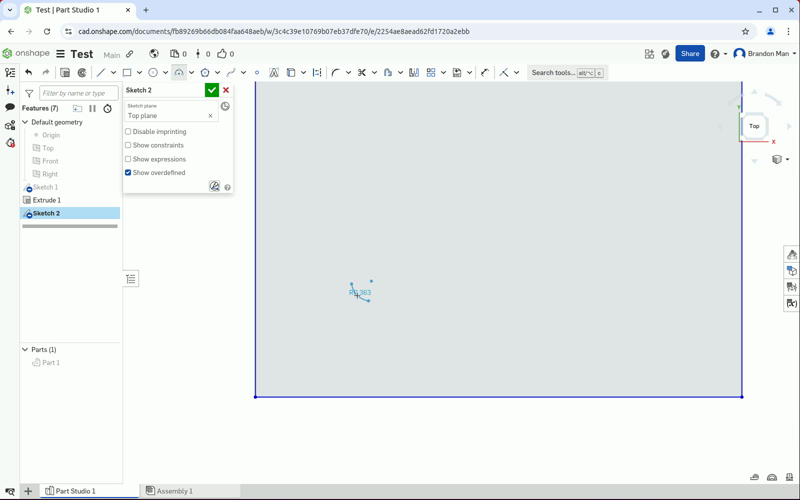
scroll(-6)
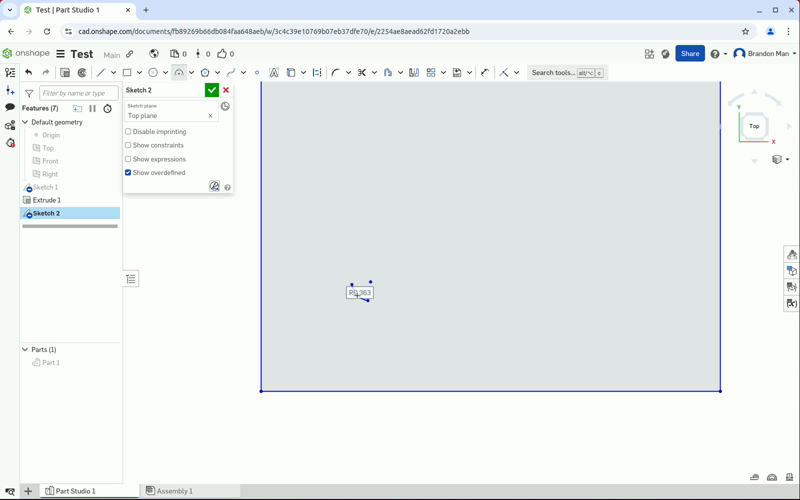
scroll(-6)
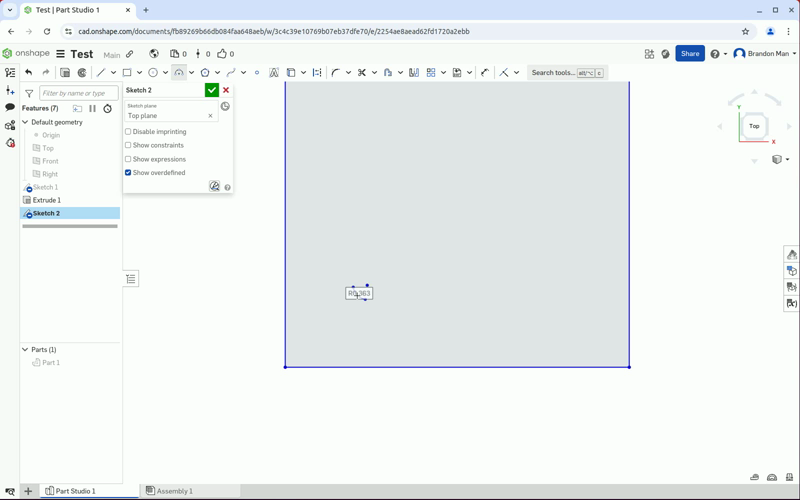
scroll(-6)
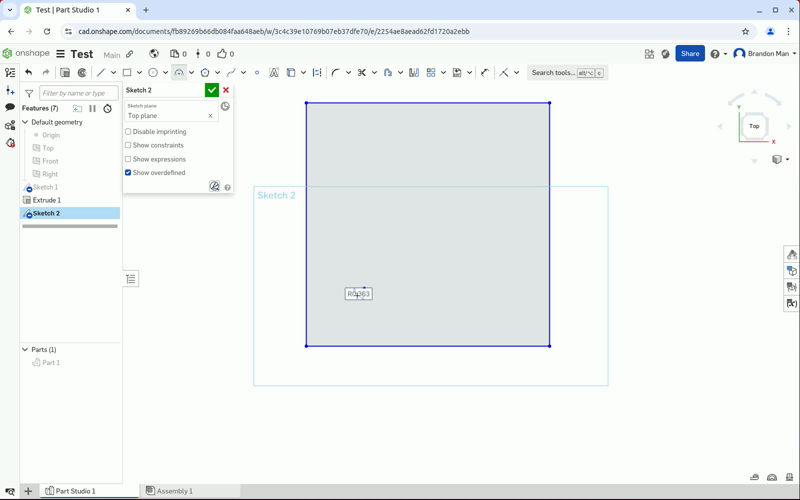
scroll(-6)
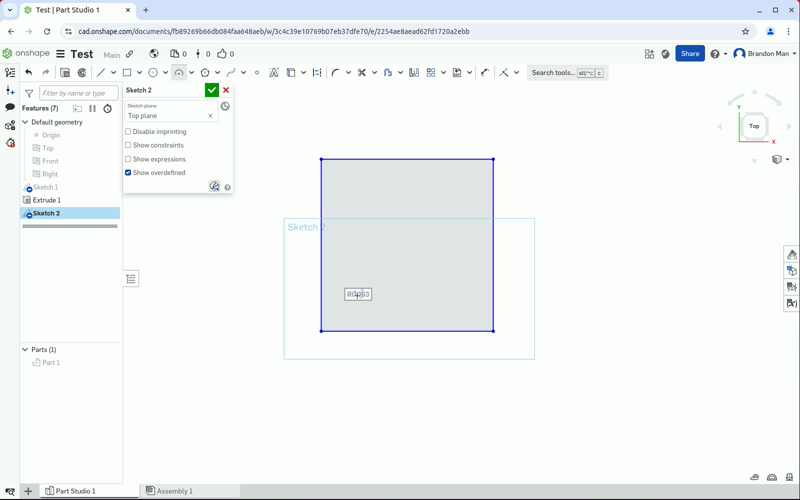
scroll(-6)
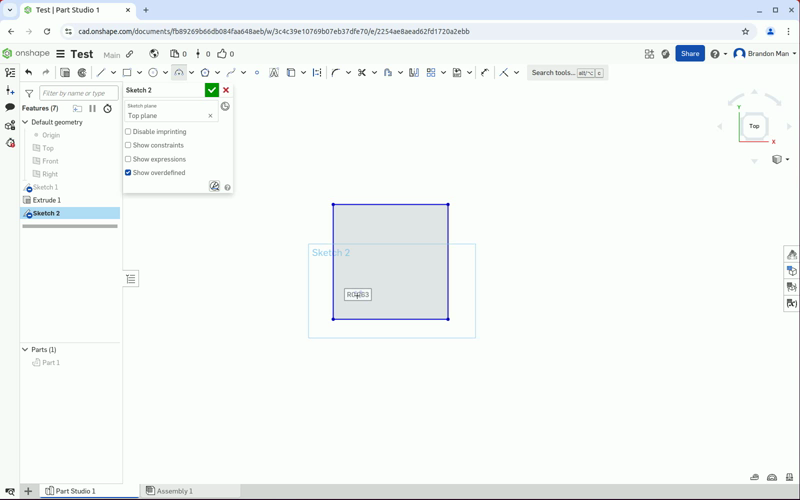
scroll(-6)
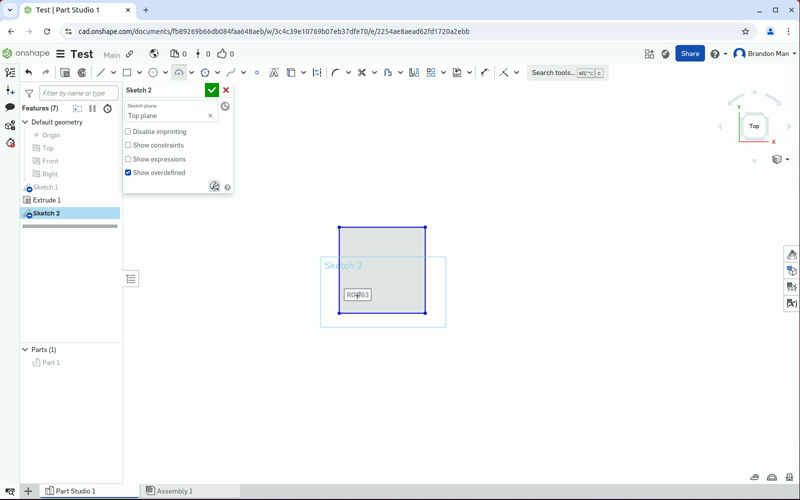
scroll(-6)
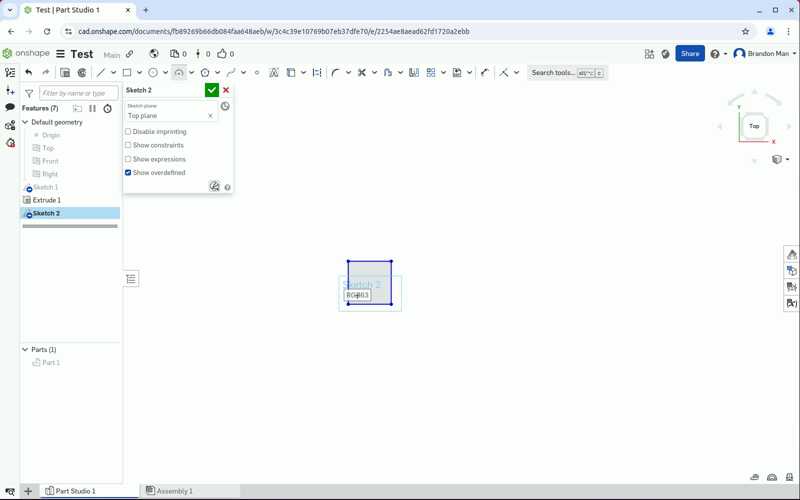
key_up(shift)
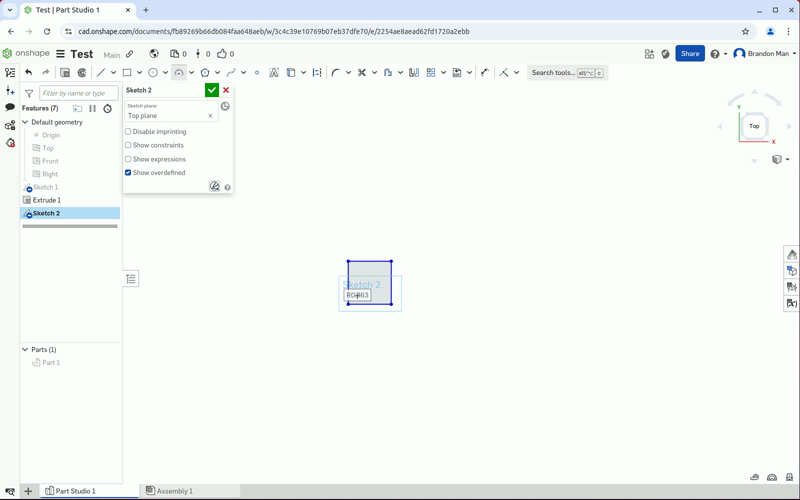
key(esc)
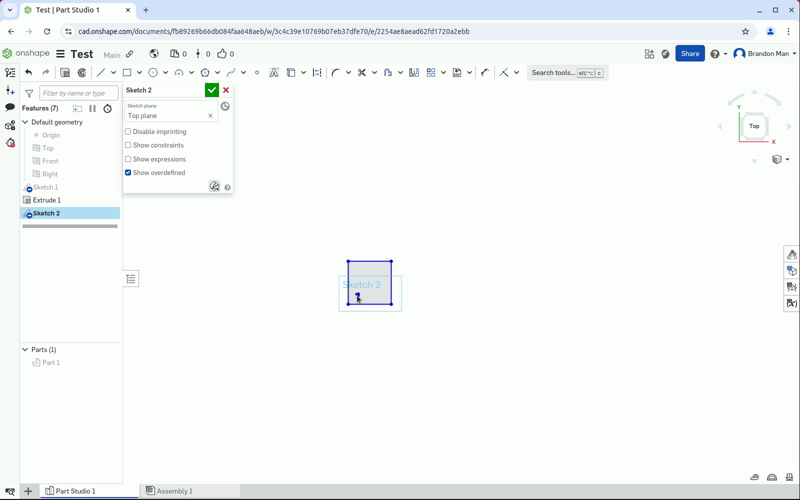
key(l)
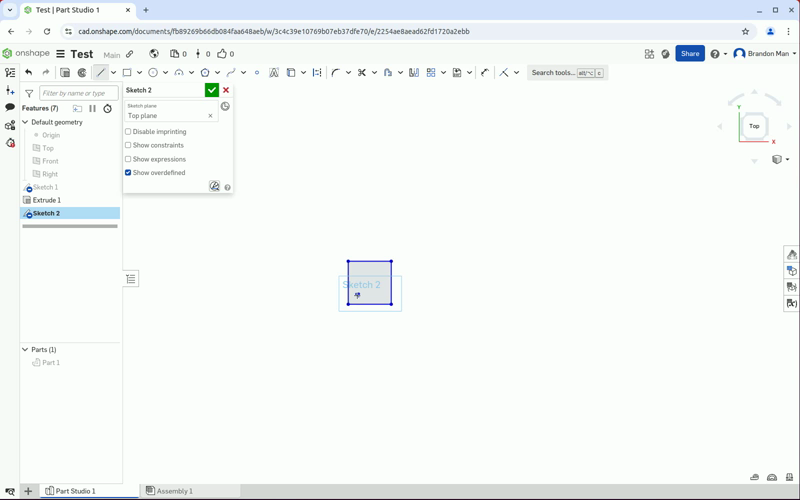
mouse_move(358, 295)
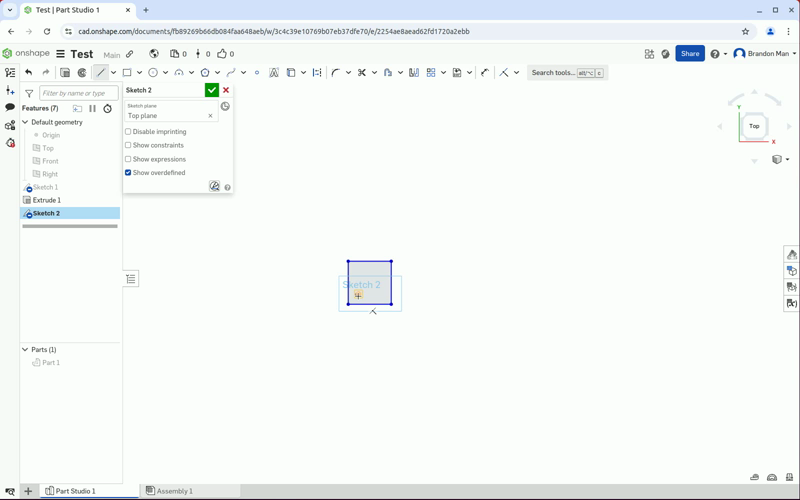
scroll(6)
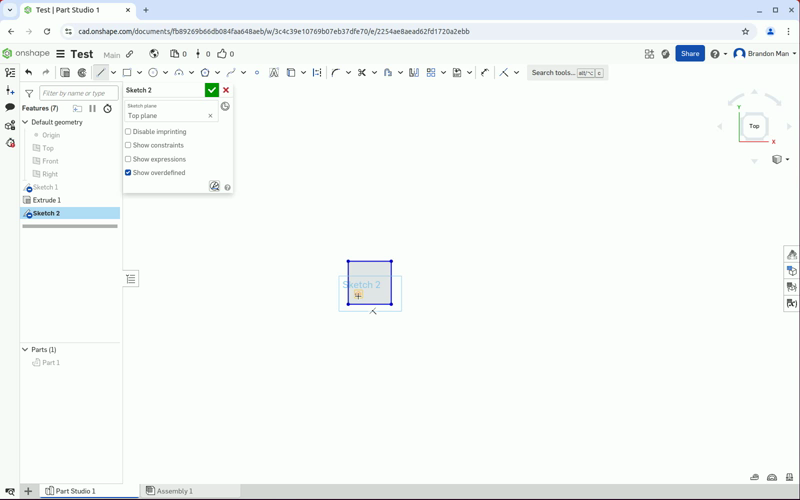
scroll(6)
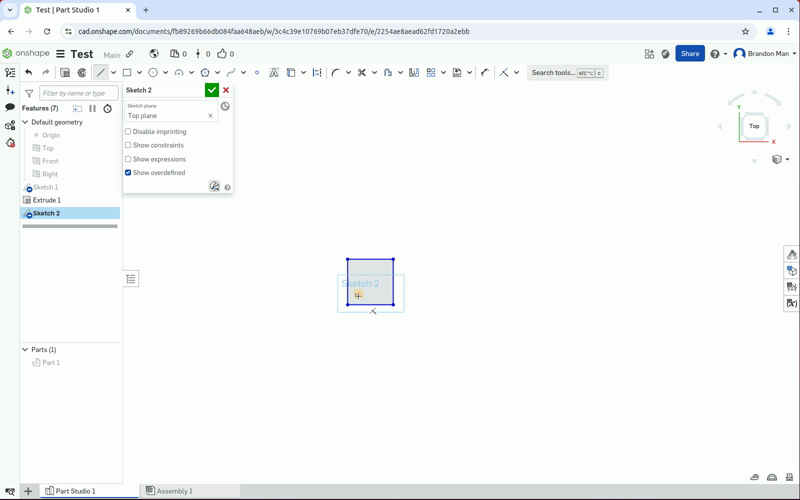
scroll(6)
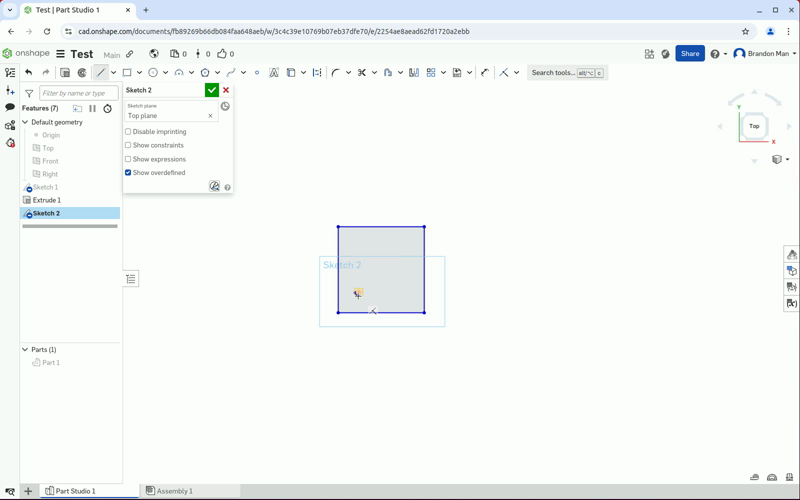
scroll(6)
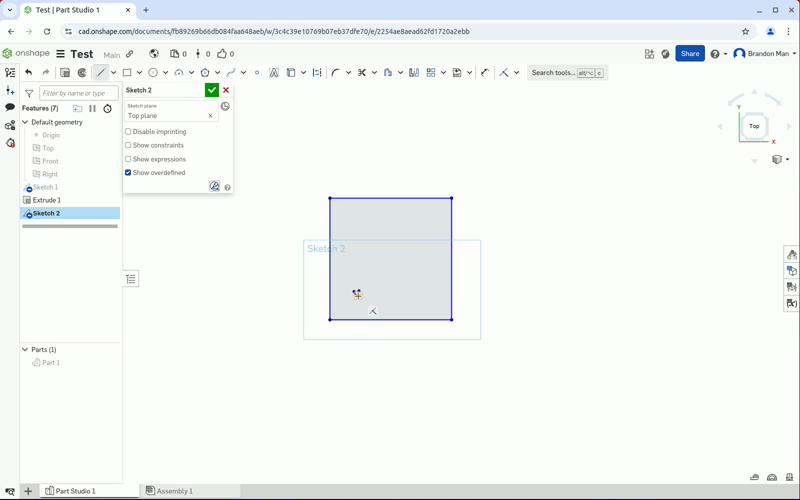
scroll(6)
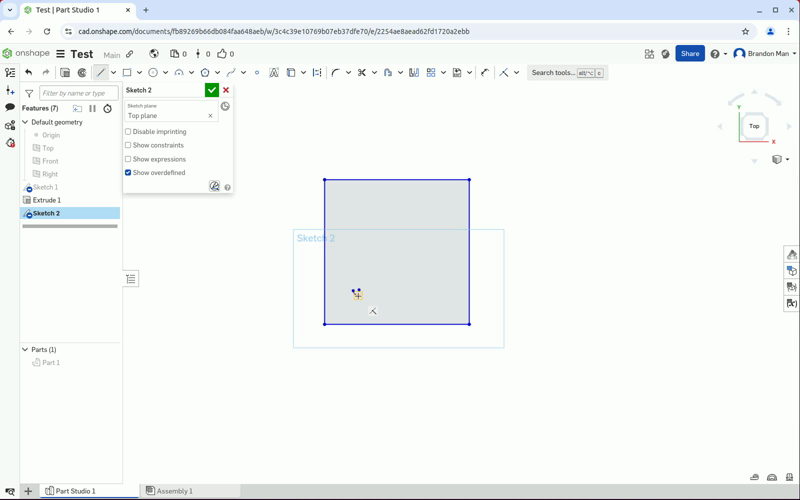
scroll(6)
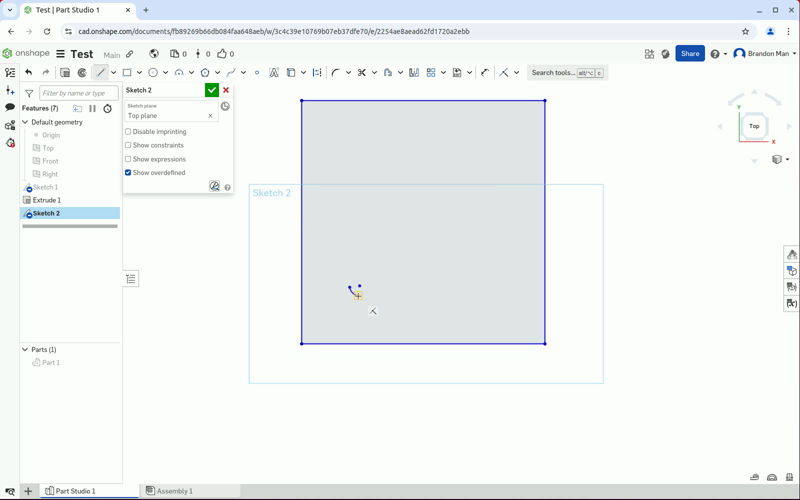
scroll(6)
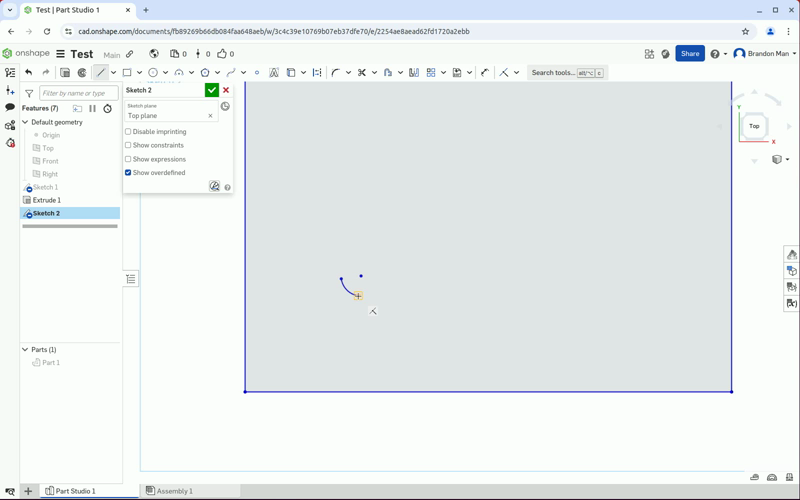
click(358, 295)
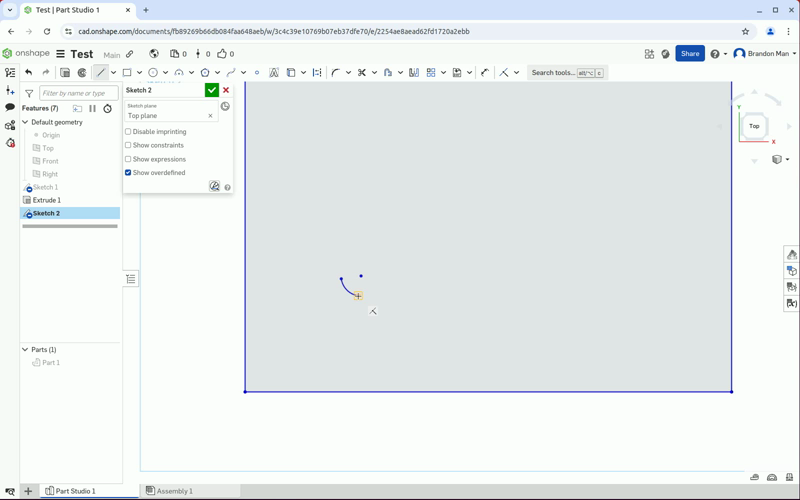
scroll(-6)
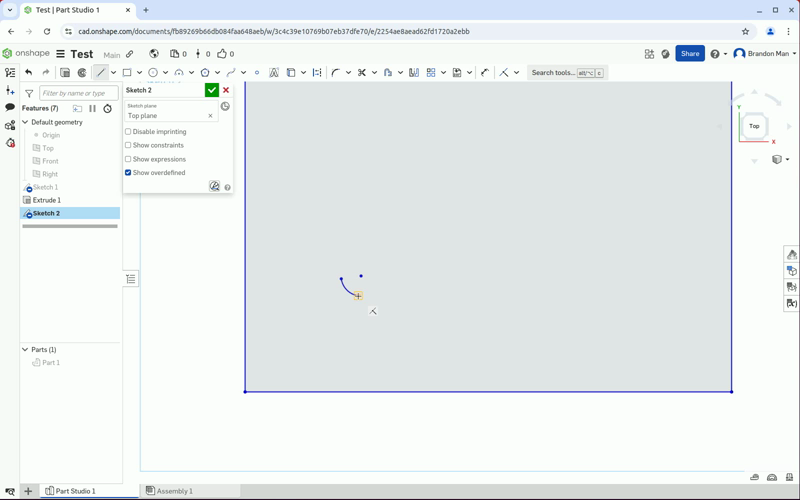
scroll(-6)
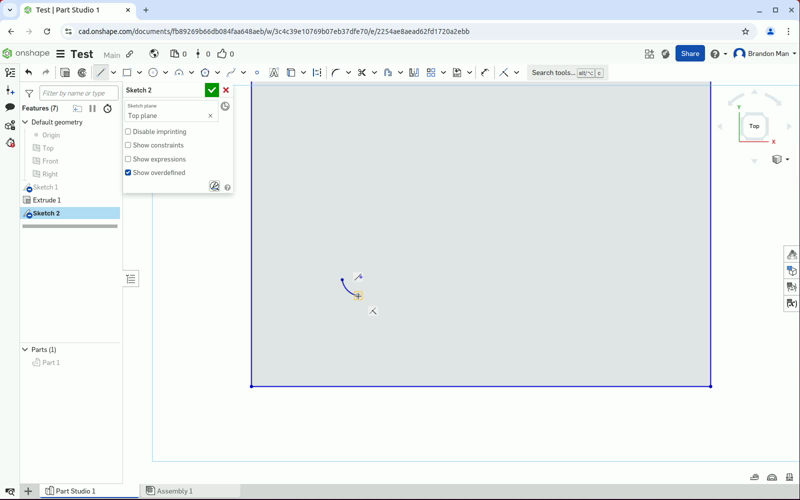
scroll(-6)
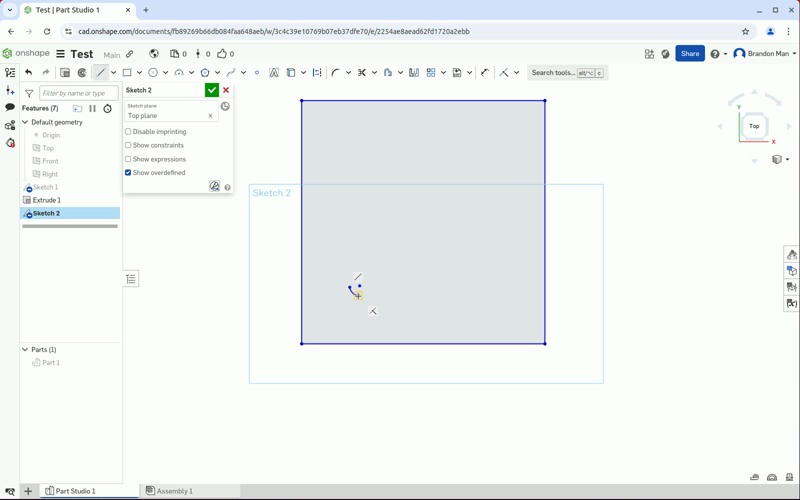
scroll(-6)
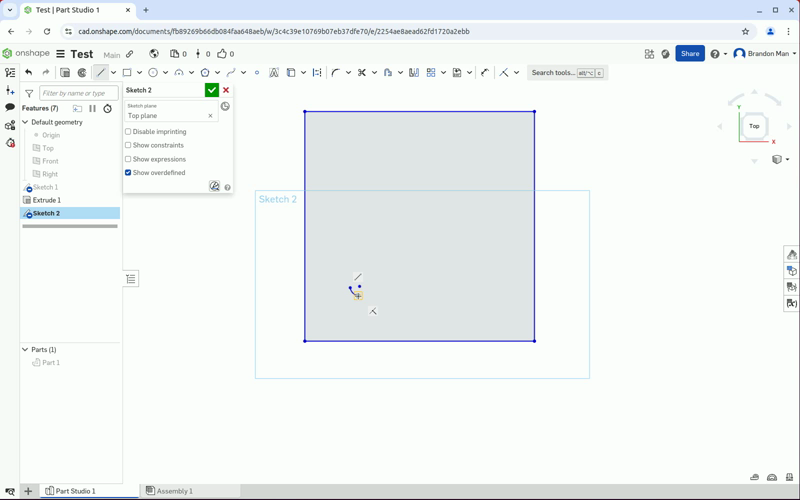
scroll(-6)
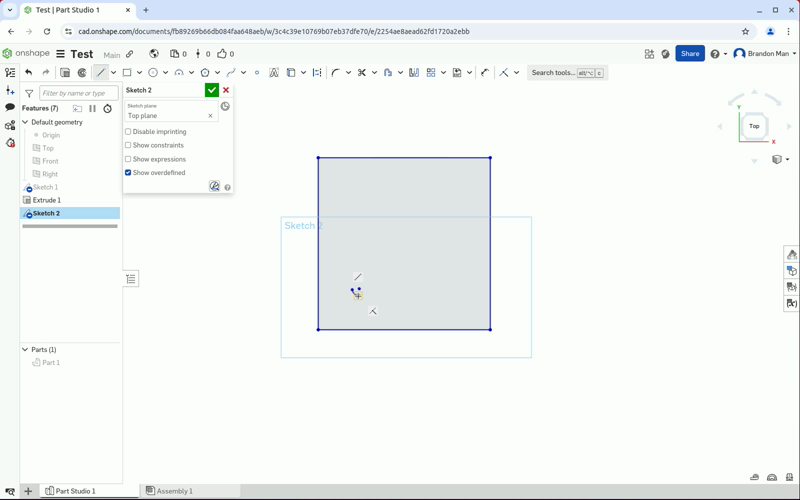
scroll(-6)
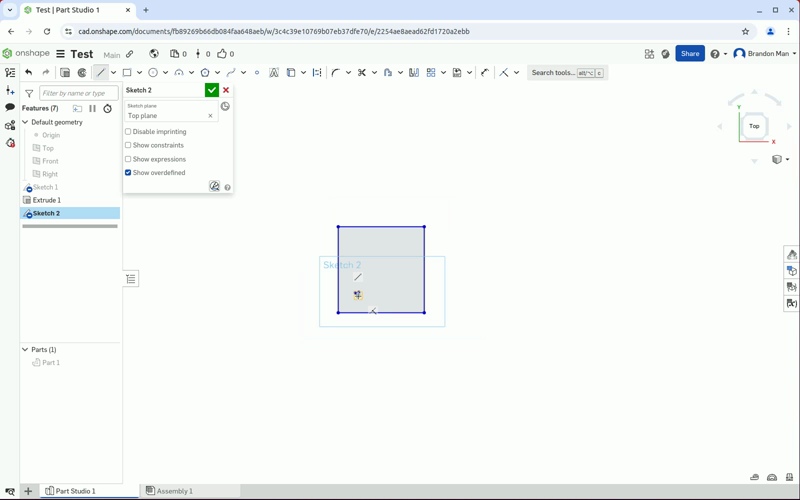
scroll(-6)
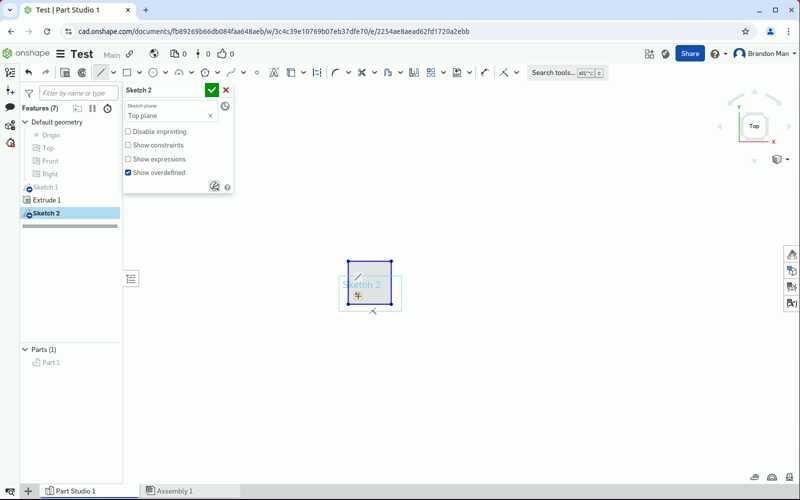
key_down(shift)
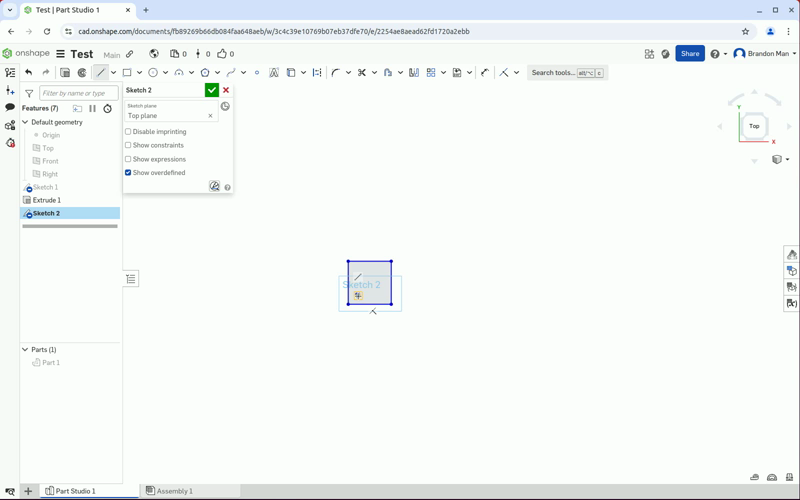
mouse_move(388, 295)
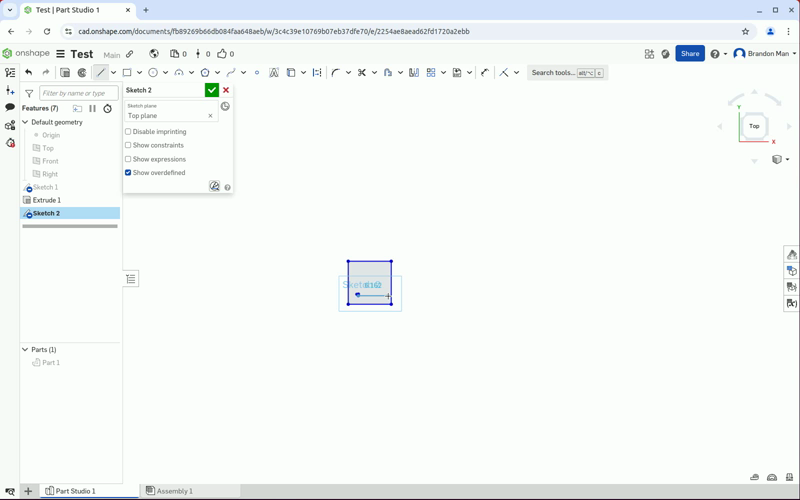
mouse_move(381, 295)
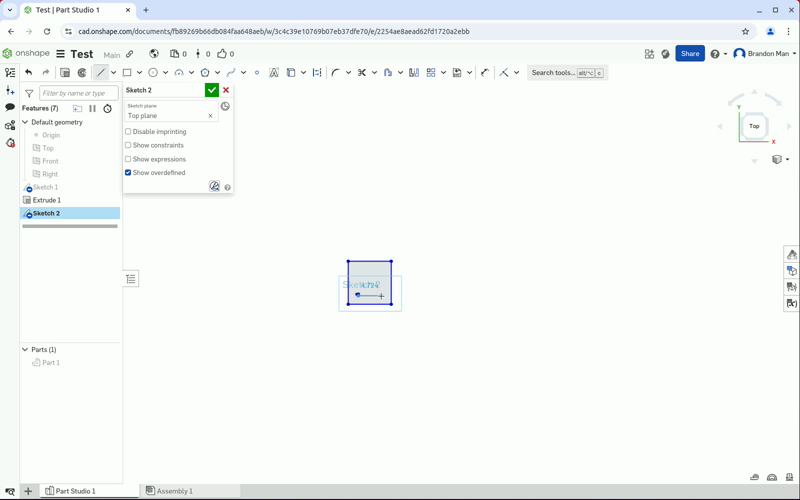
click(381, 295)
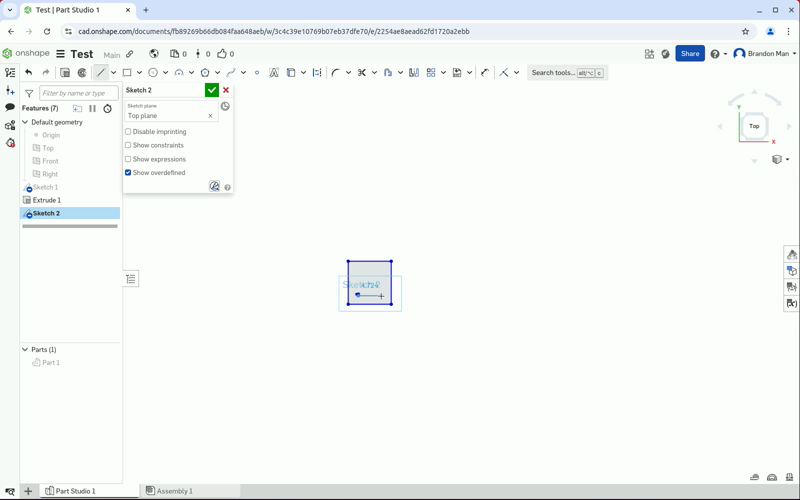
key_up(shift)
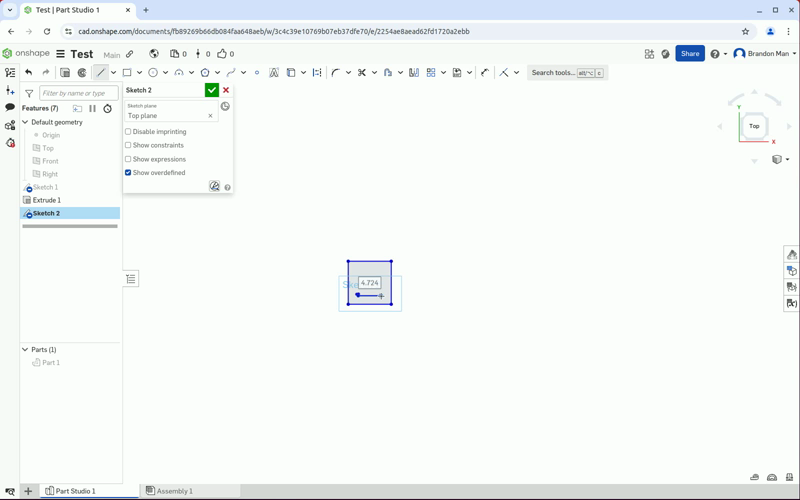
key(esc)
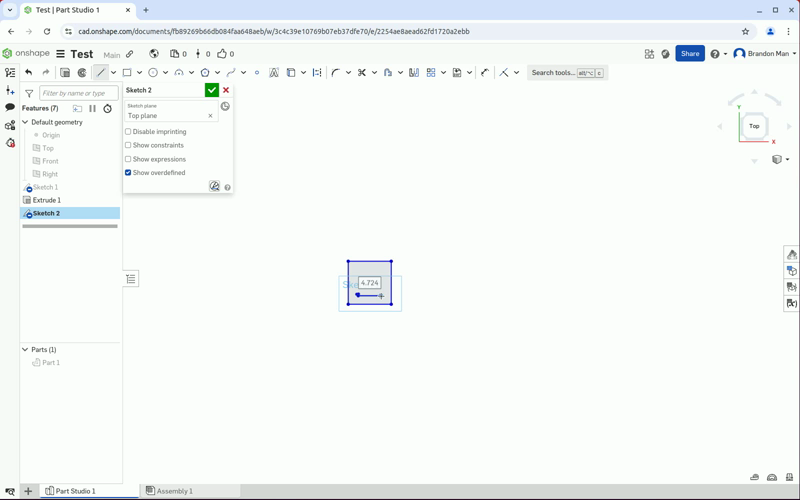
key(a)
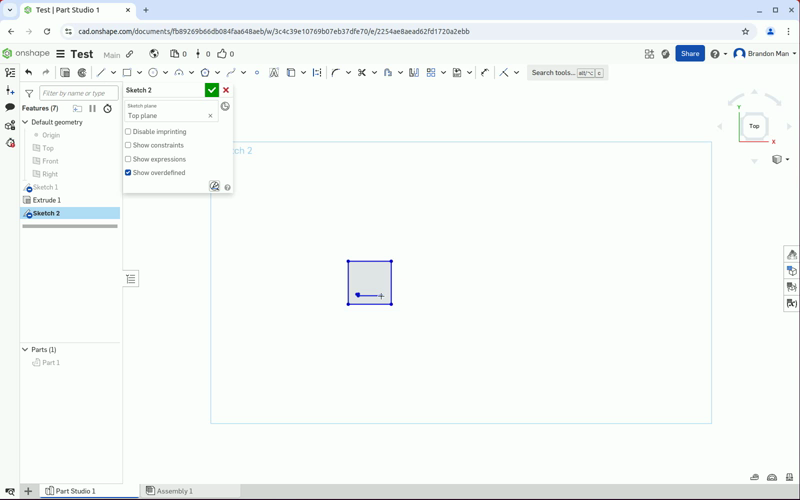
mouse_move(381, 295)
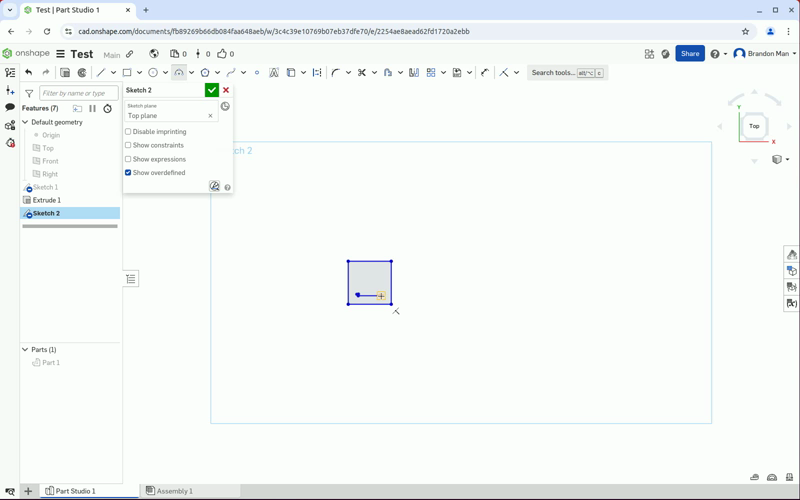
click(381, 295)
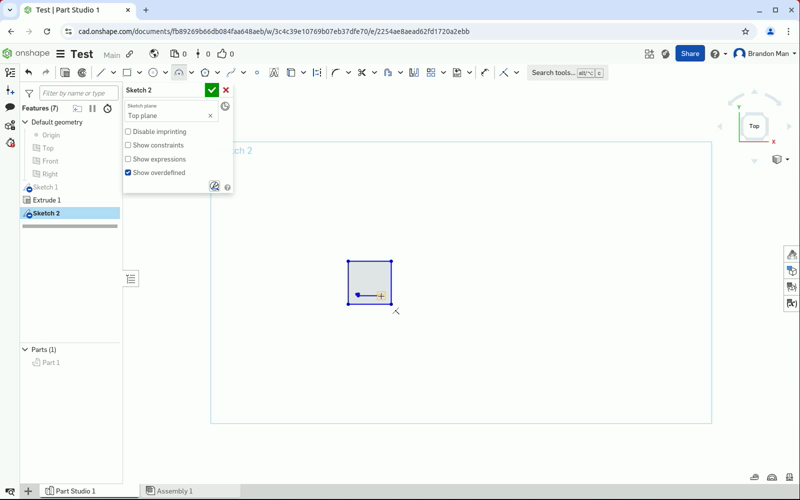
key_down(shift)
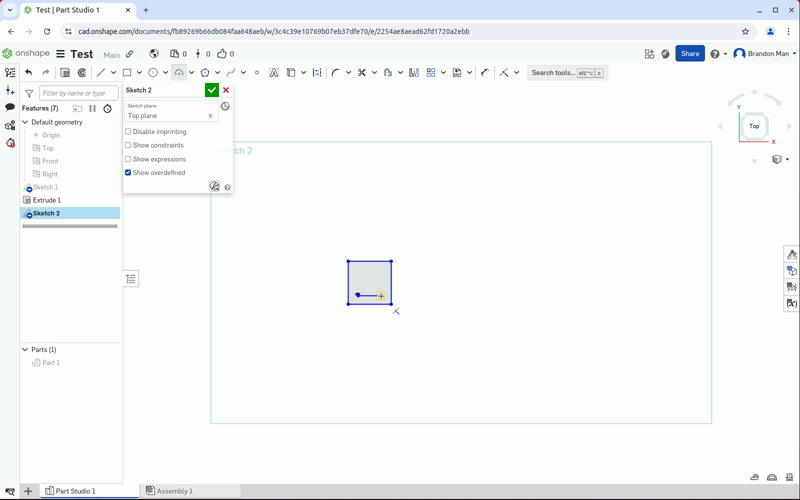
mouse_move(382, 294)
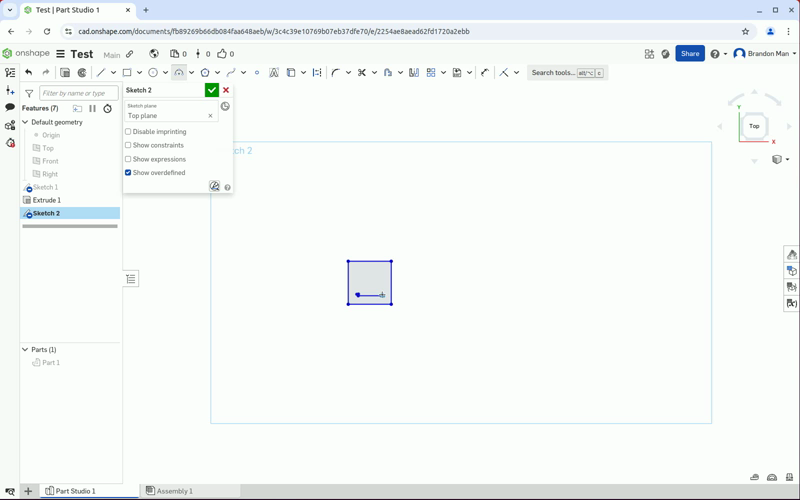
scroll(6)
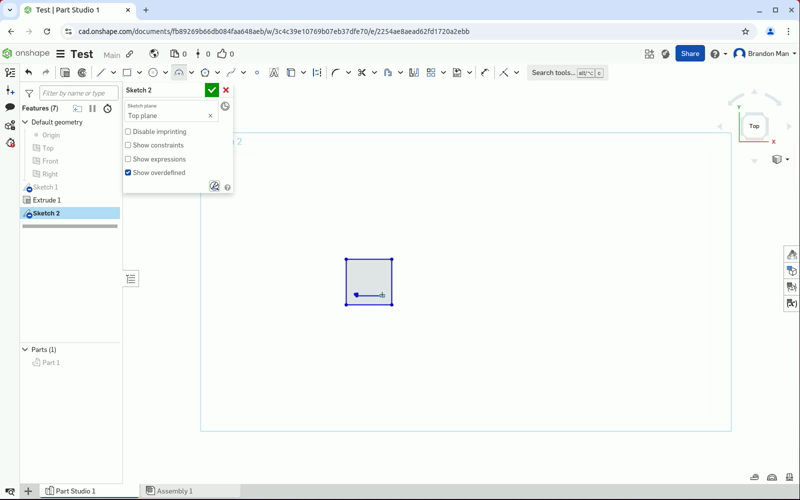
scroll(6)
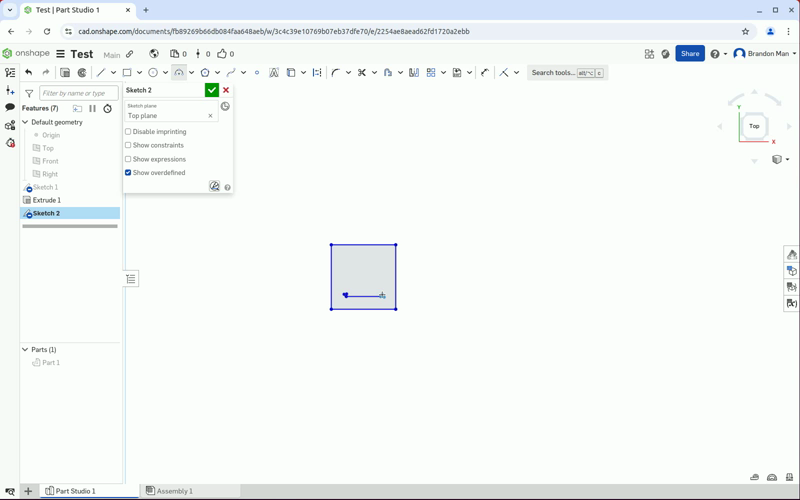
scroll(6)
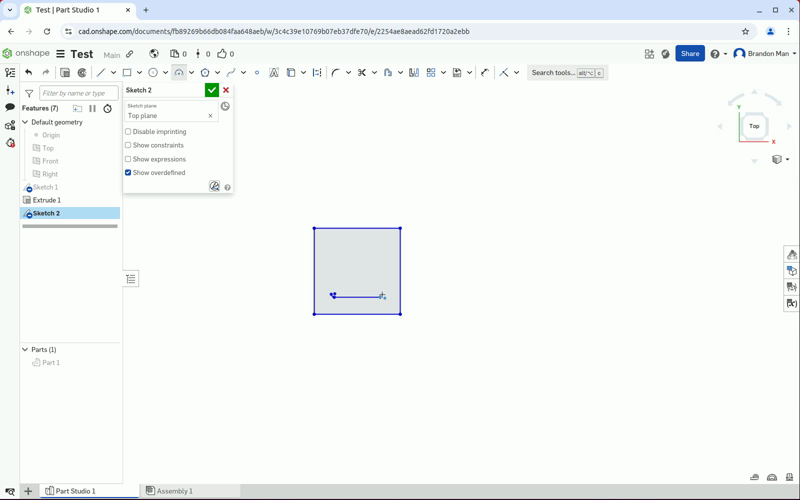
scroll(6)
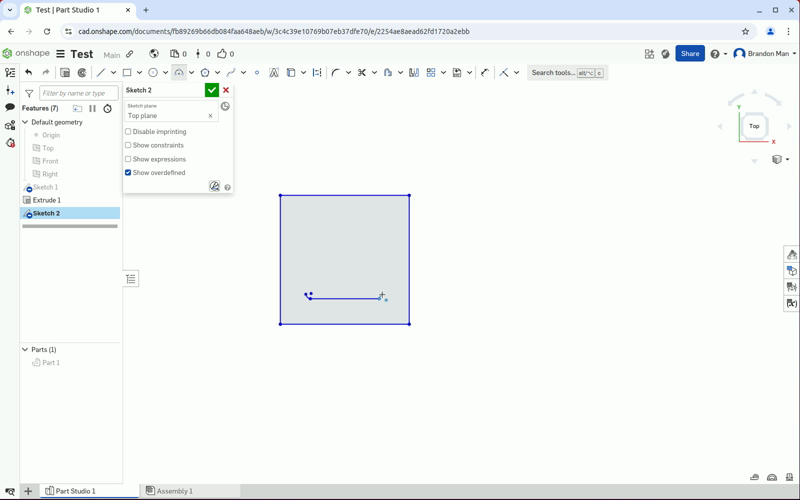
scroll(6)
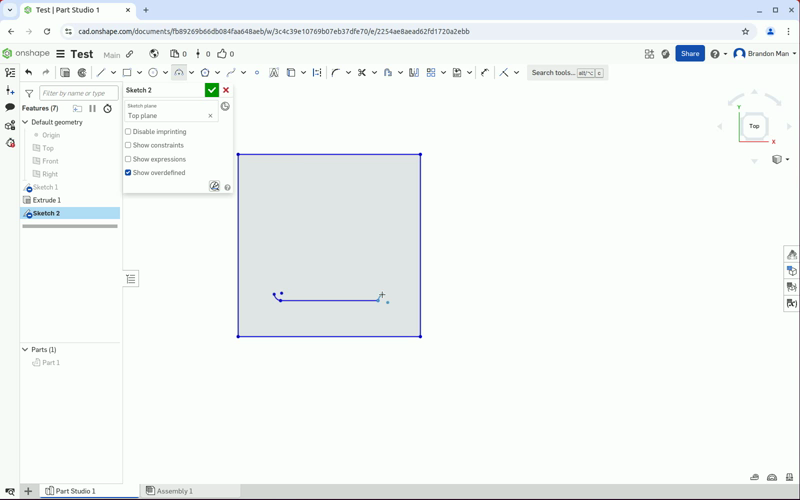
scroll(6)
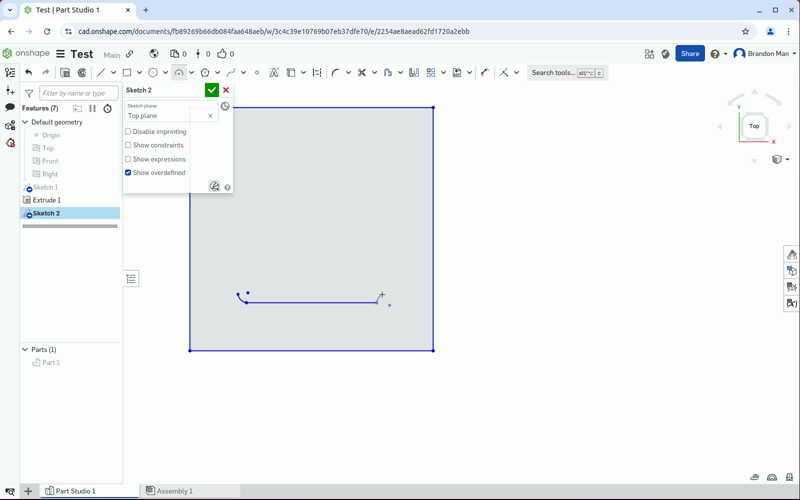
scroll(6)
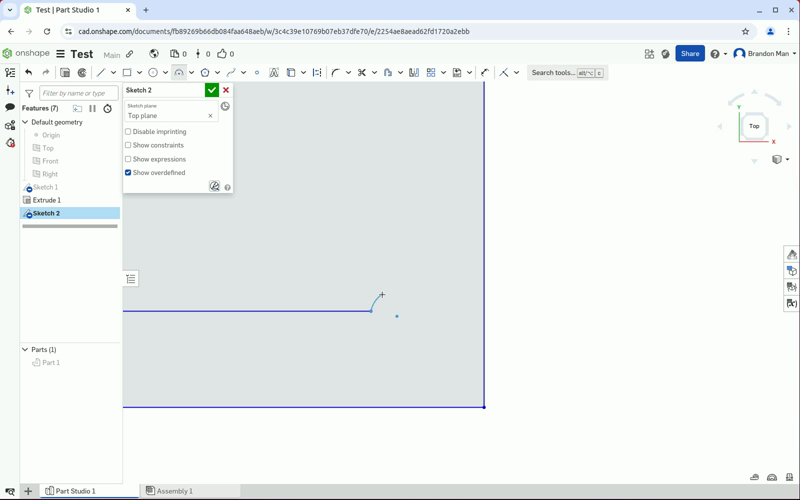
click(382, 294)
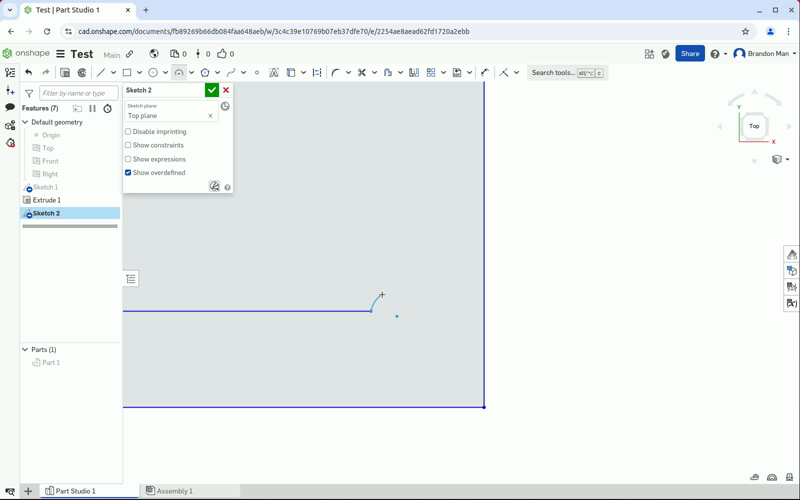
scroll(-6)
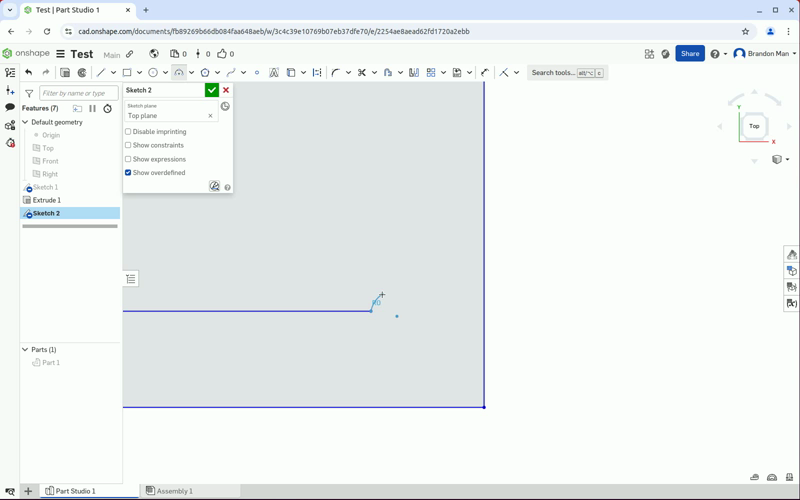
scroll(-6)
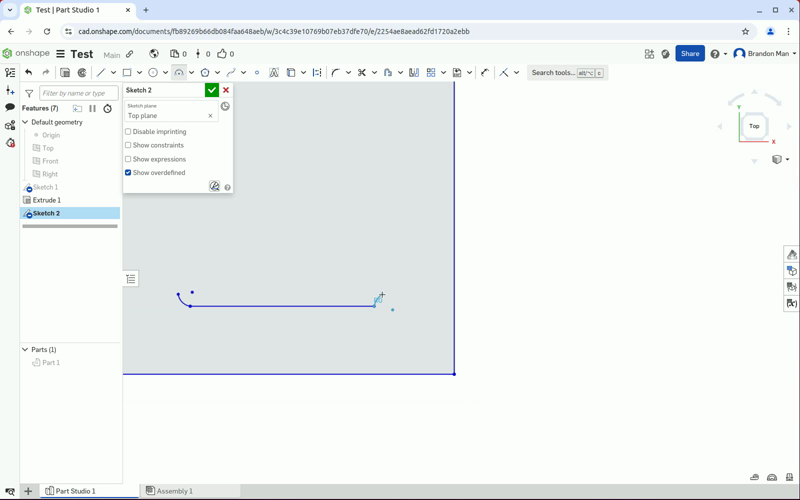
scroll(-6)
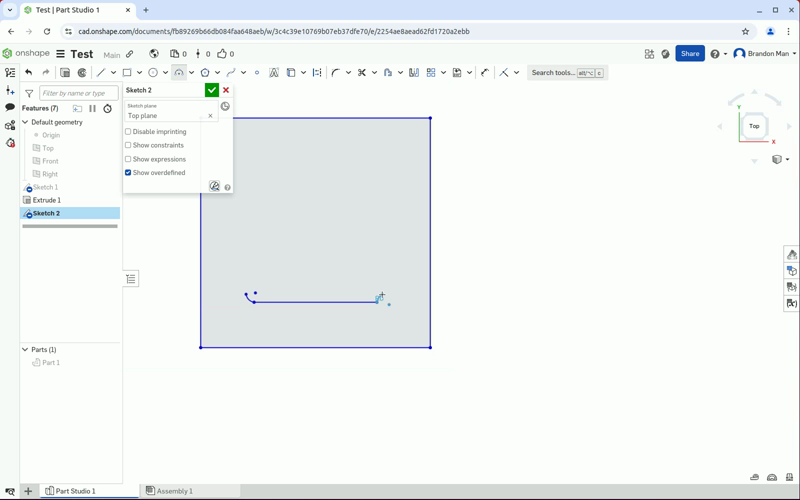
scroll(-6)
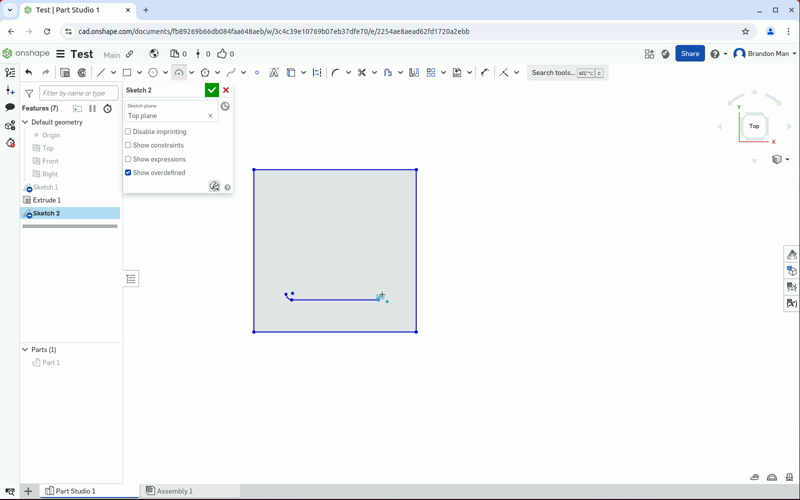
scroll(-6)
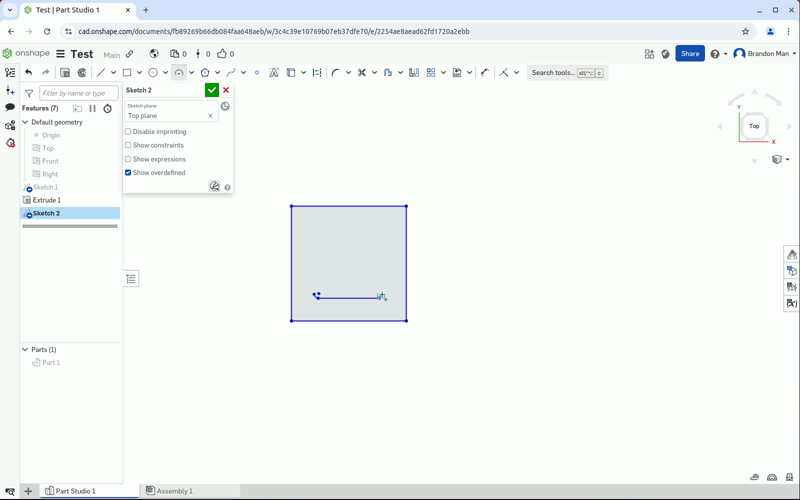
scroll(-6)
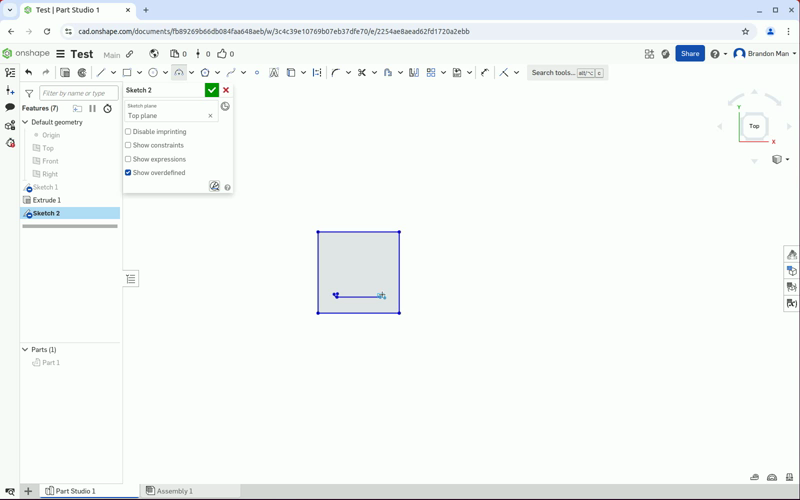
scroll(-6)
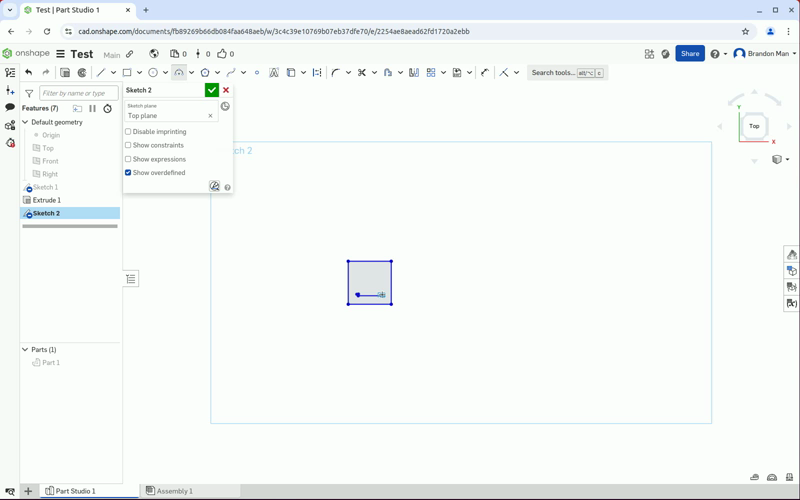
mouse_move(382, 295)
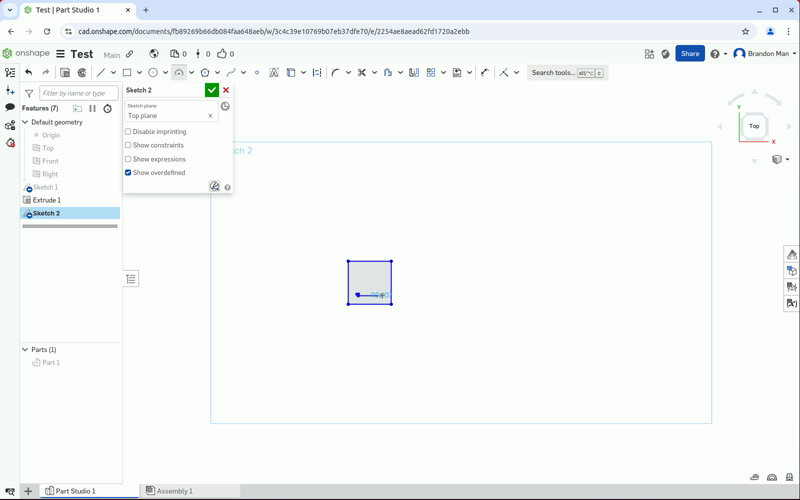
scroll(6)
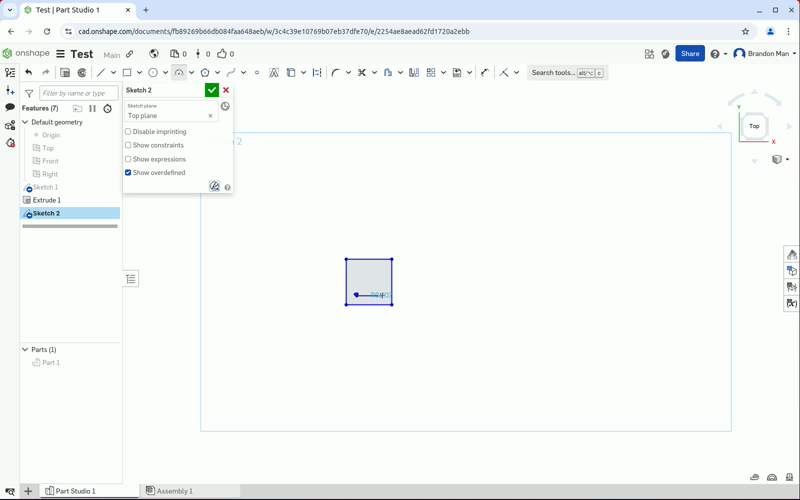
scroll(6)
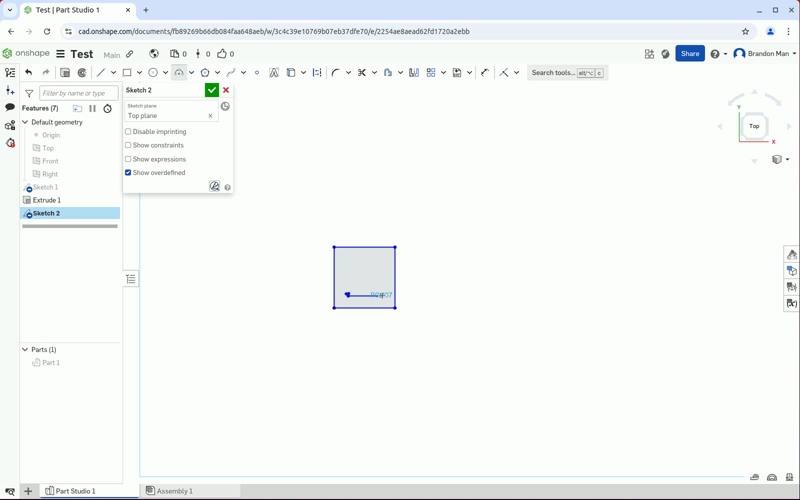
scroll(6)
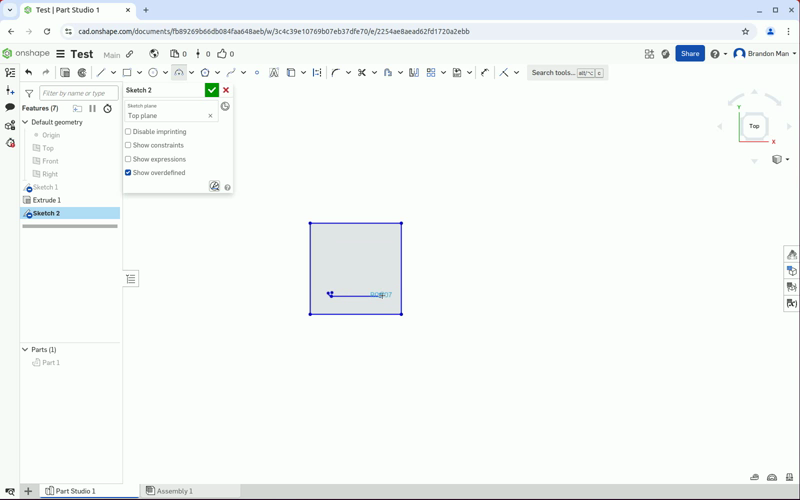
scroll(6)
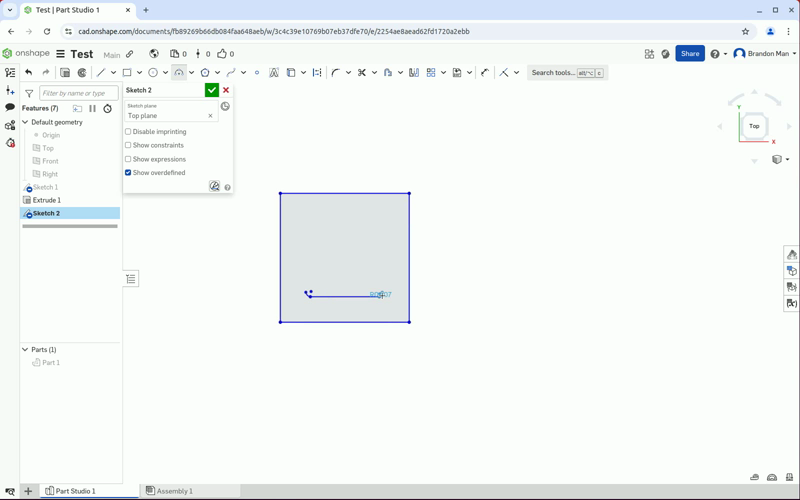
scroll(6)
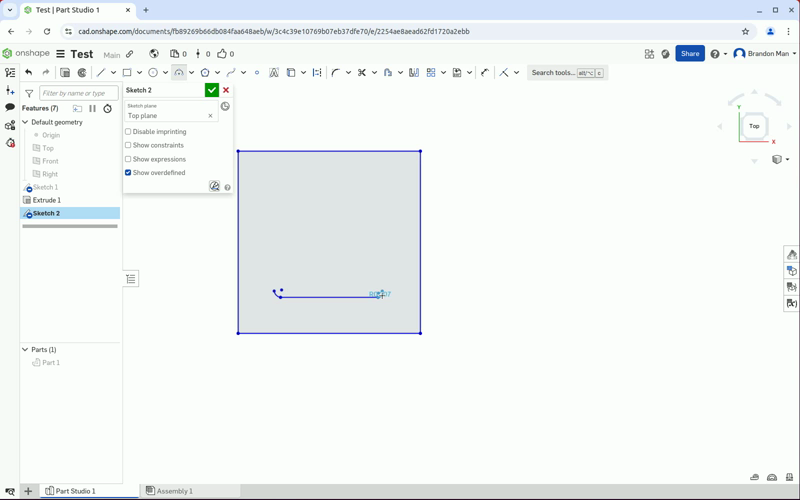
scroll(6)
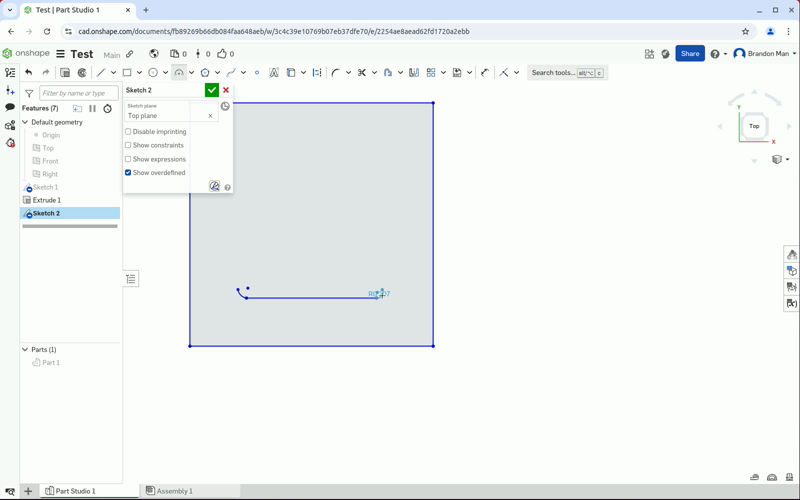
scroll(6)
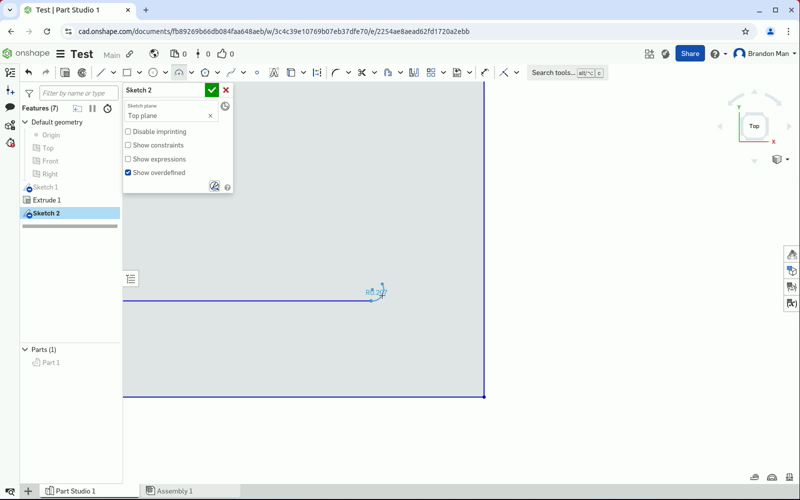
click(382, 295)
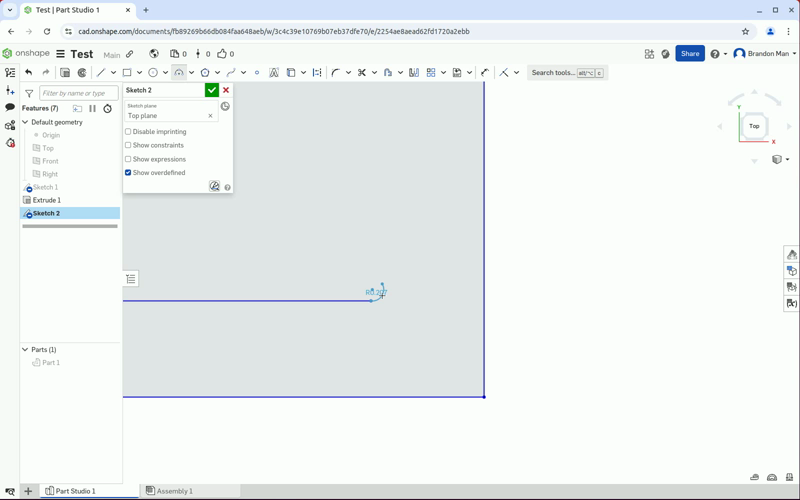
scroll(-6)
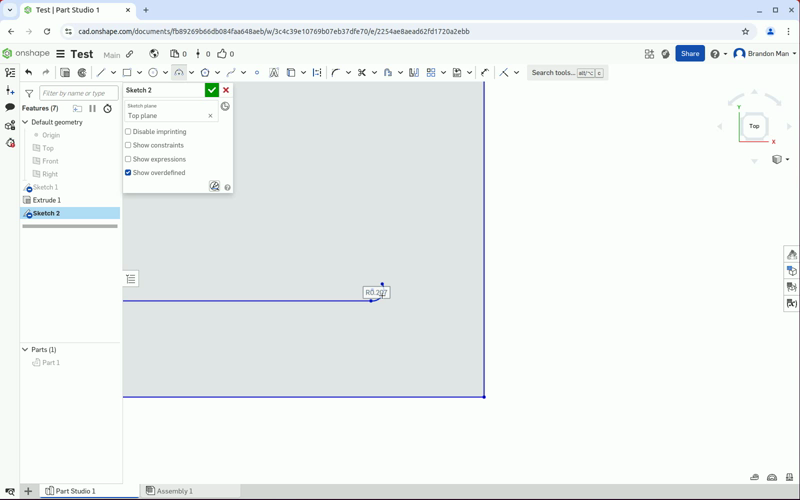
scroll(-6)
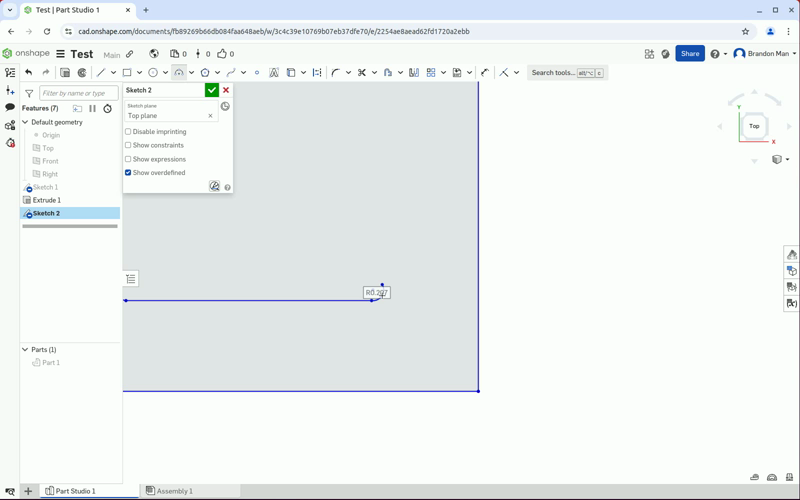
scroll(-6)
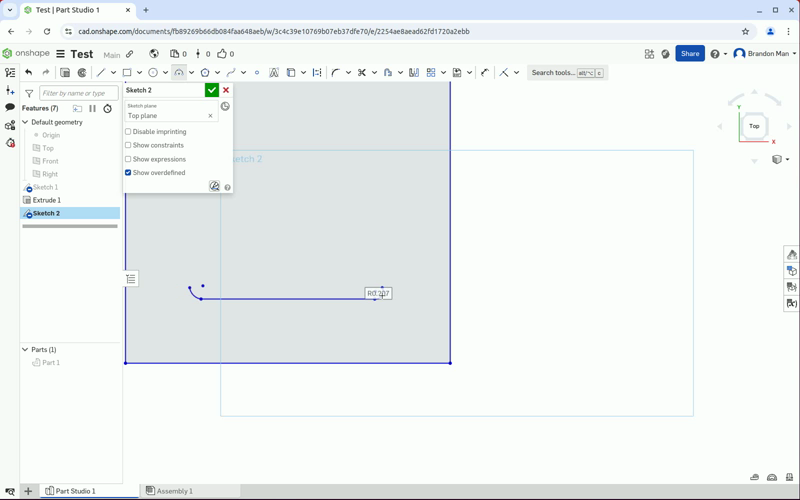
scroll(-6)
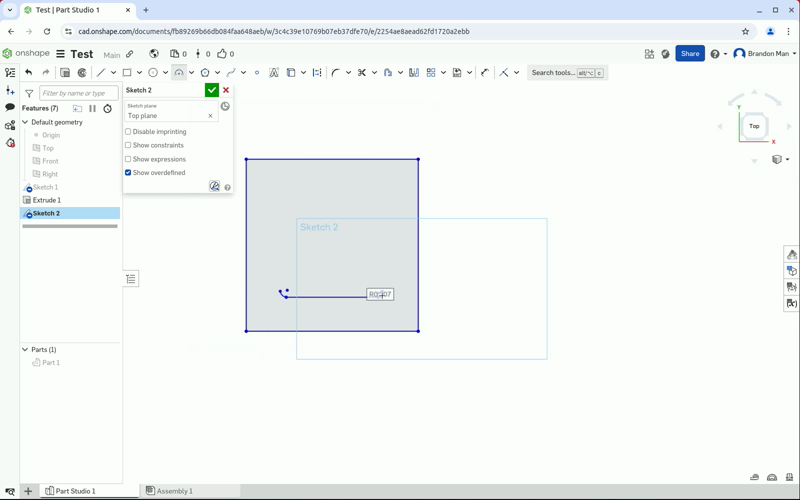
scroll(-6)
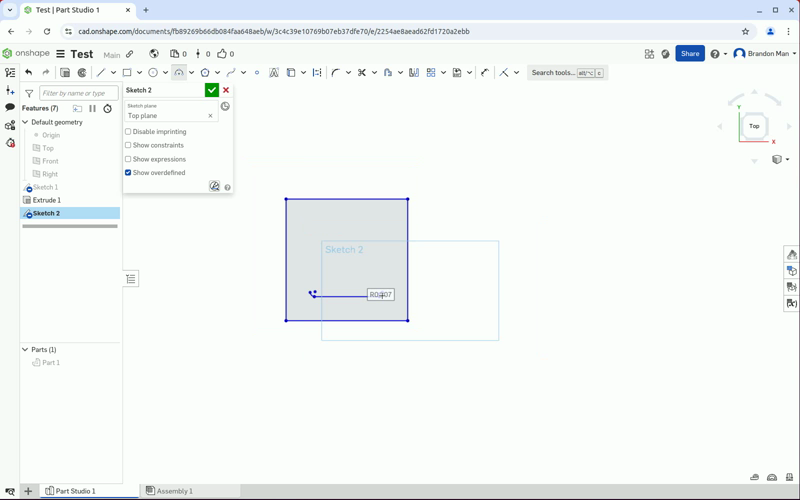
scroll(-6)
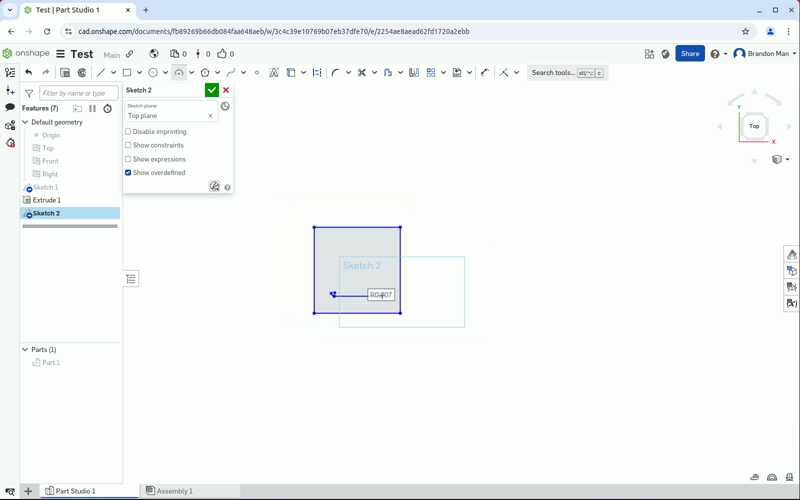
scroll(-6)
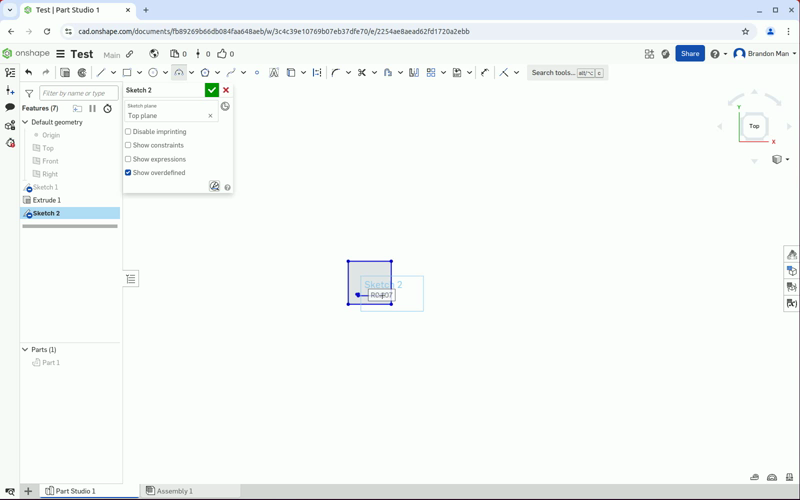
key_up(shift)
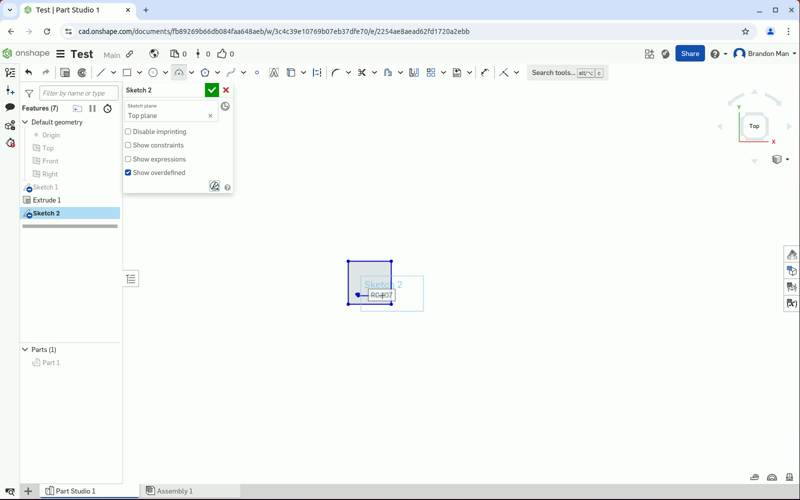
key(esc)
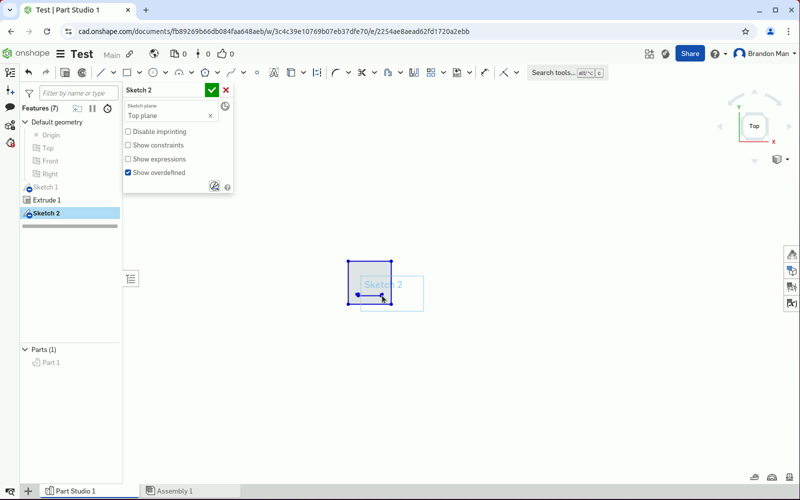
key(l)
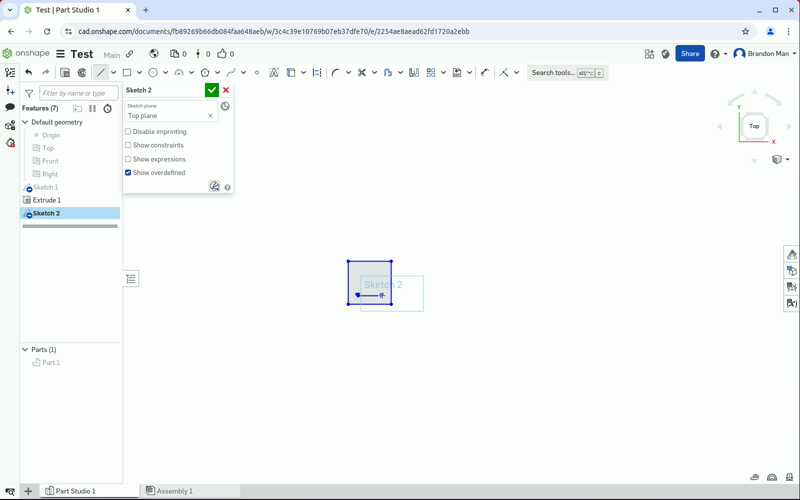
mouse_move(382, 294)
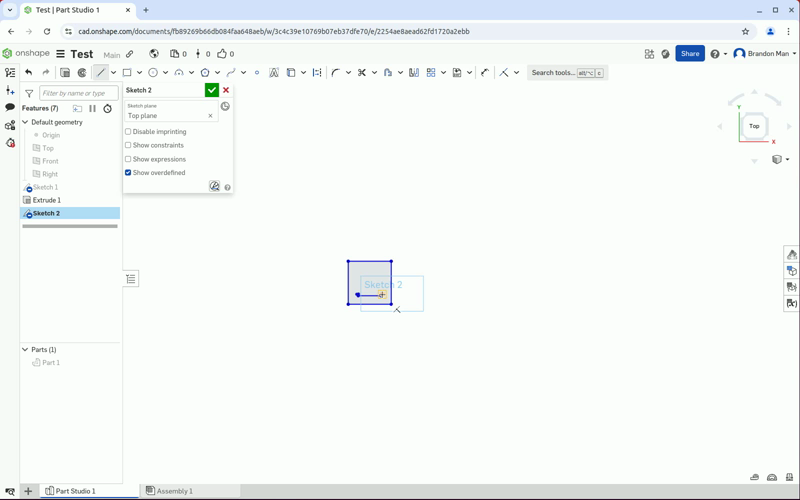
scroll(6)
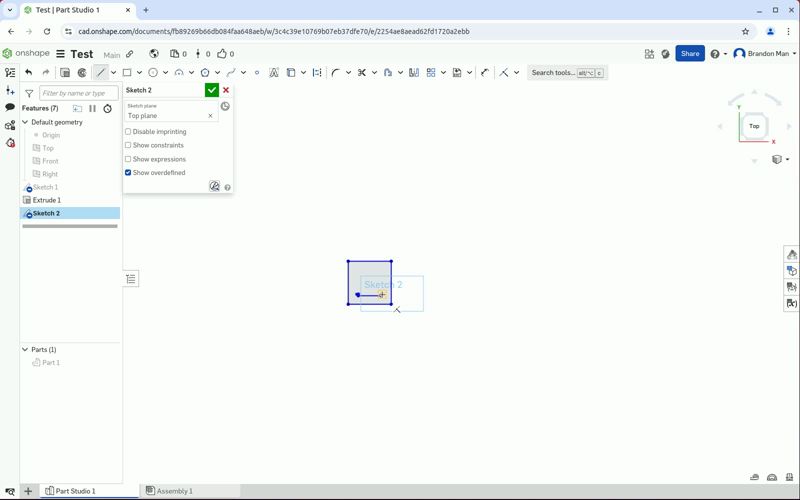
scroll(6)
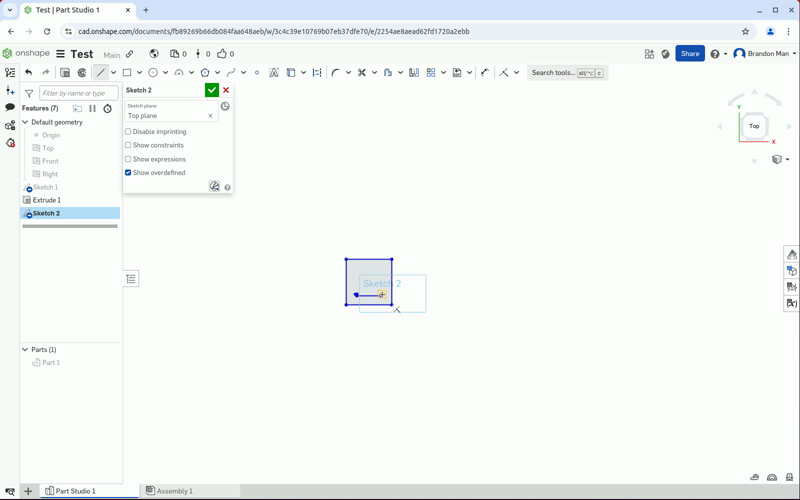
scroll(6)
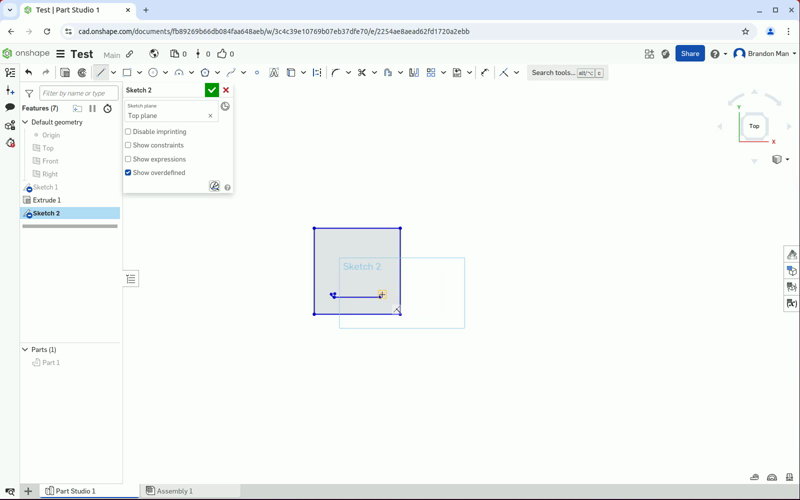
scroll(6)
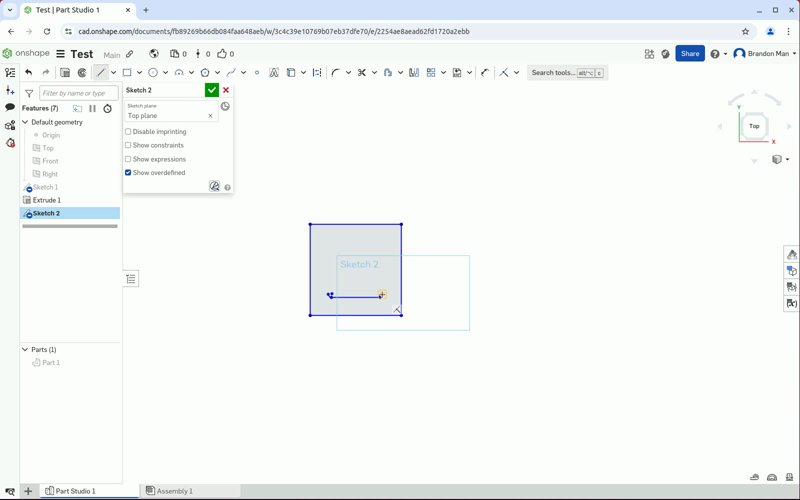
scroll(6)
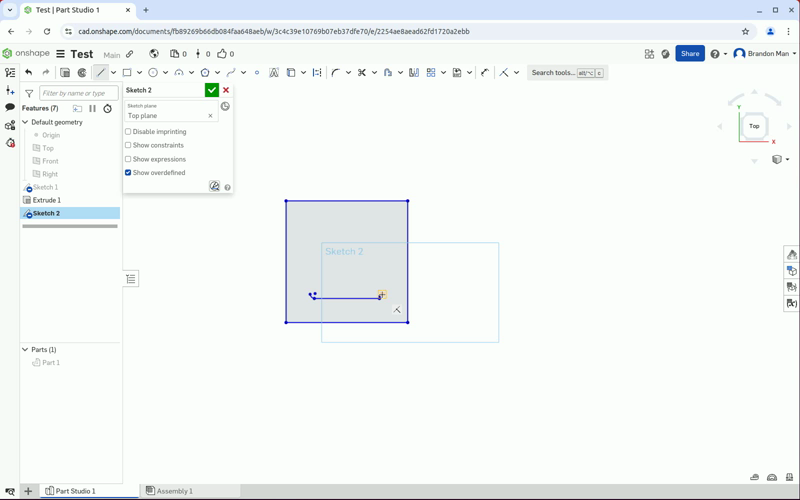
scroll(6)
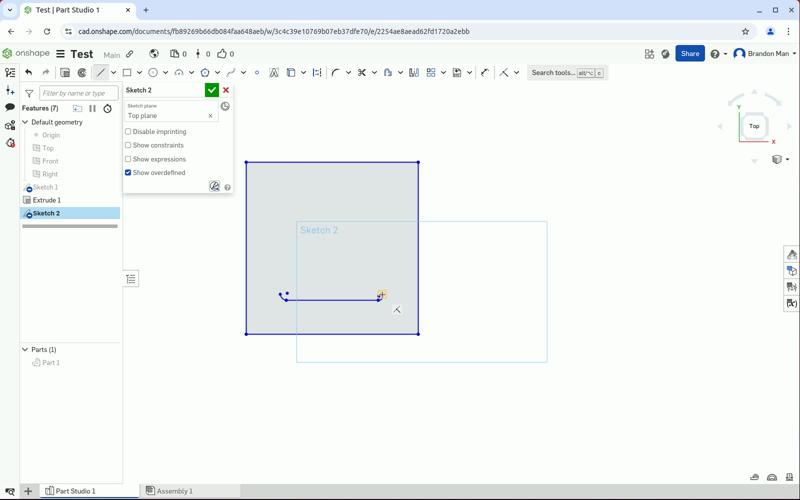
scroll(6)
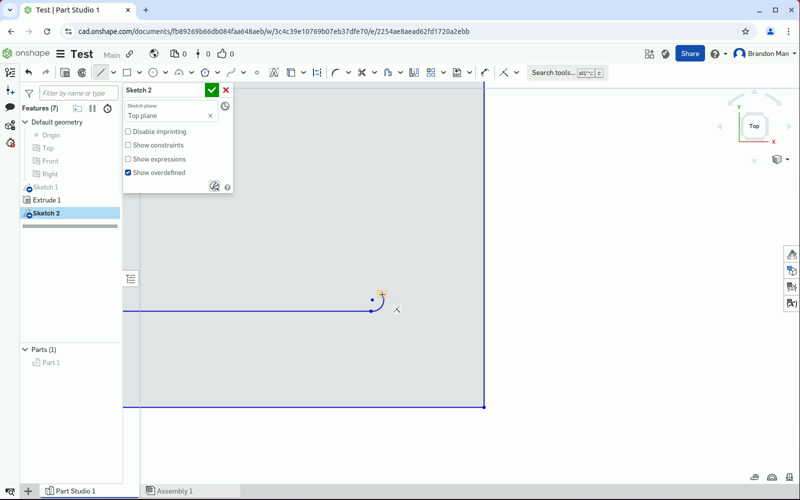
click(382, 294)
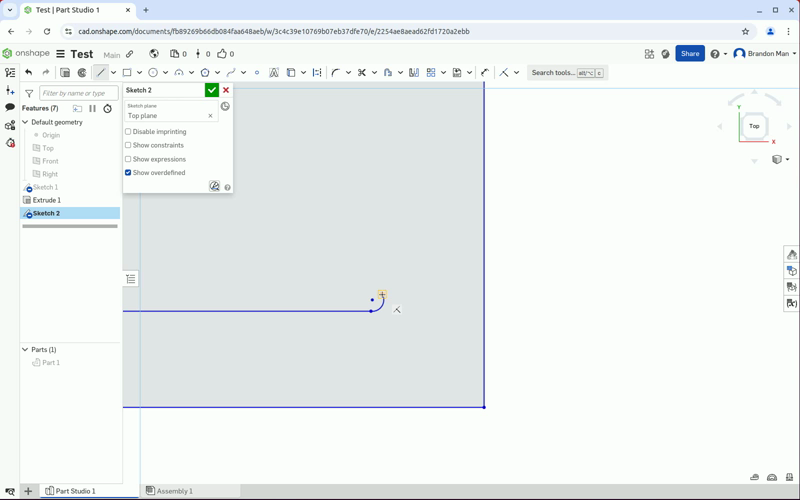
scroll(-6)
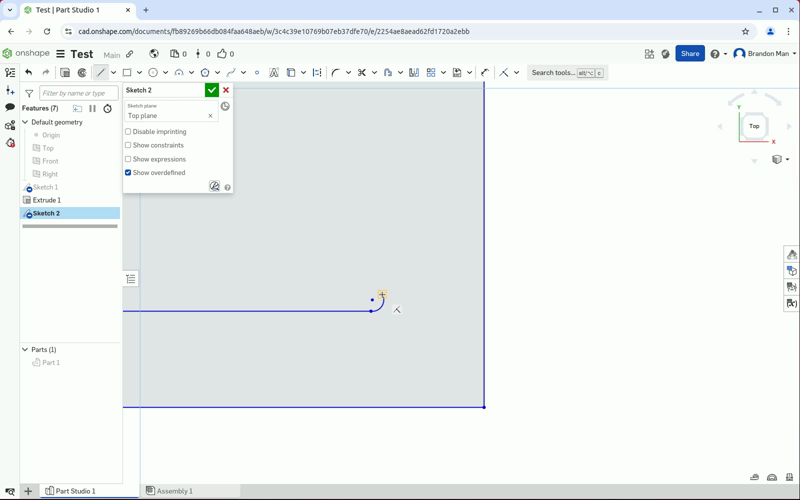
scroll(-6)
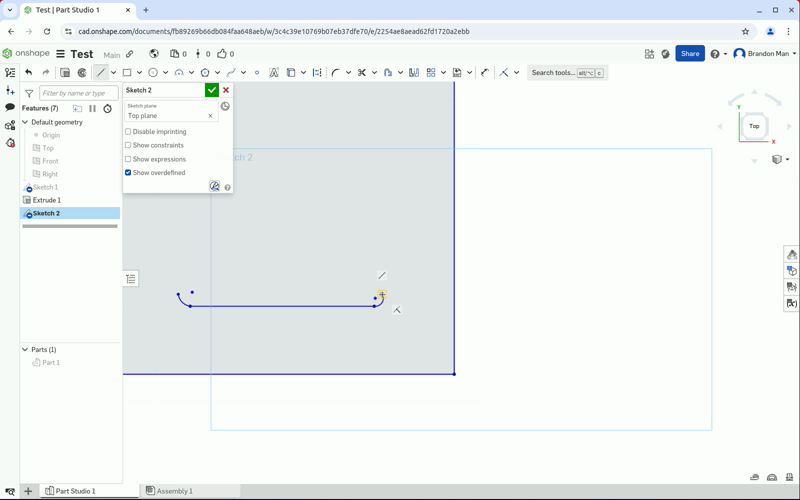
scroll(-6)
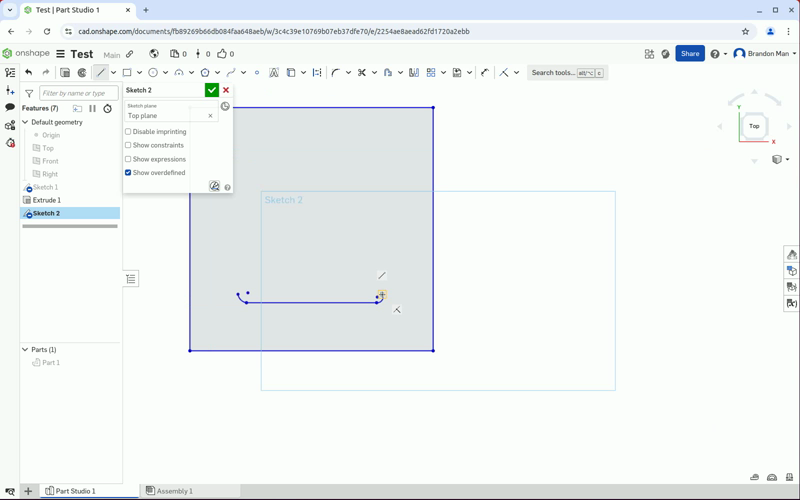
scroll(-6)
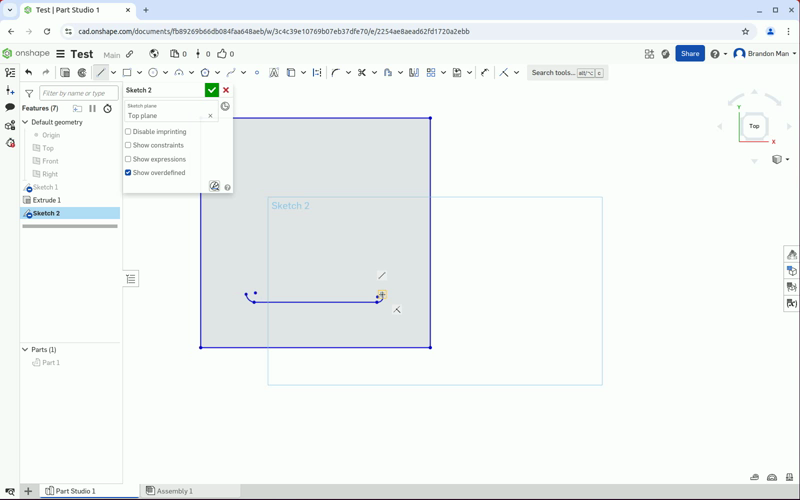
scroll(-6)
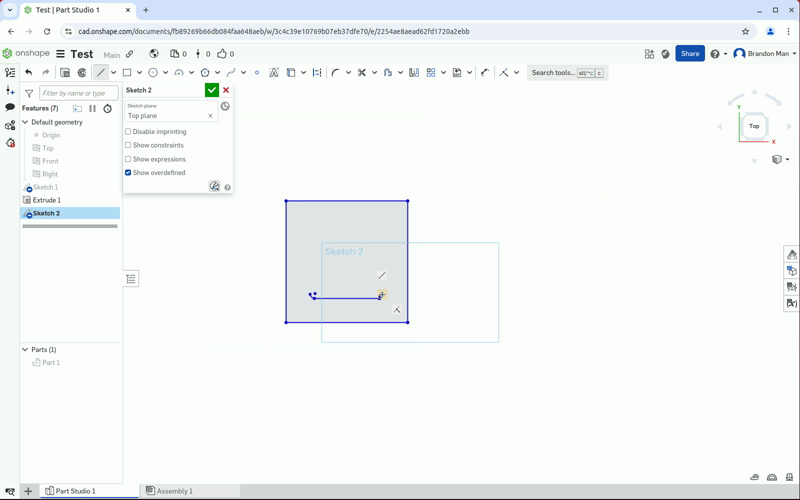
scroll(-6)
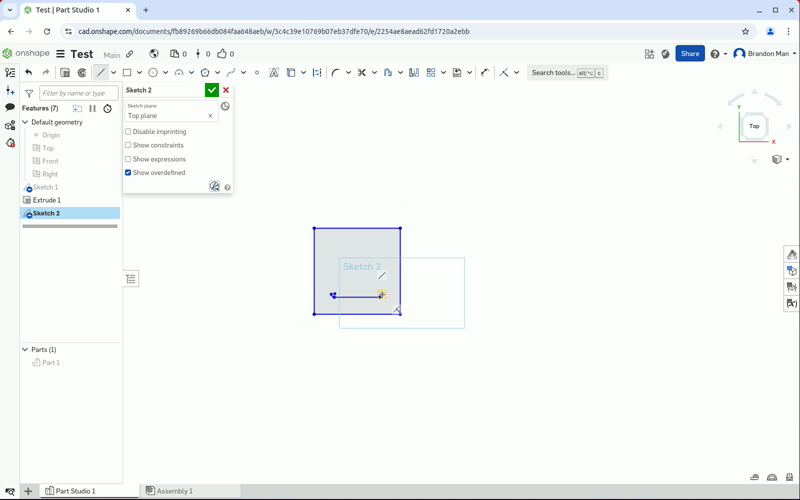
scroll(-6)
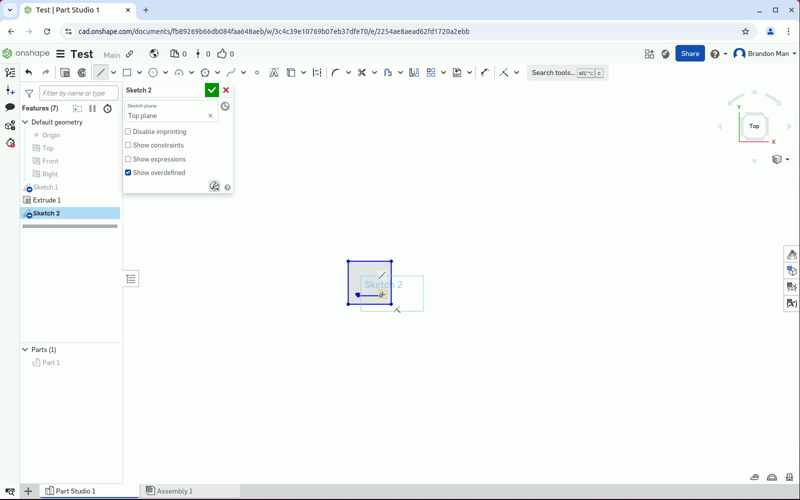
key_down(shift)
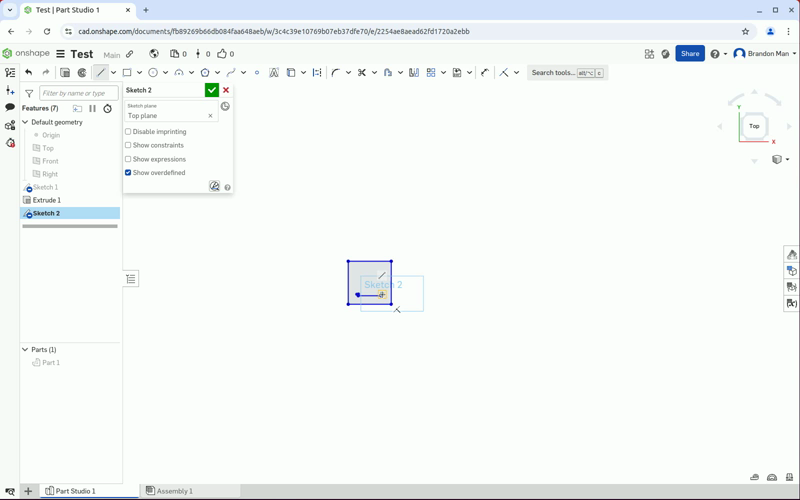
mouse_move(412, 294)
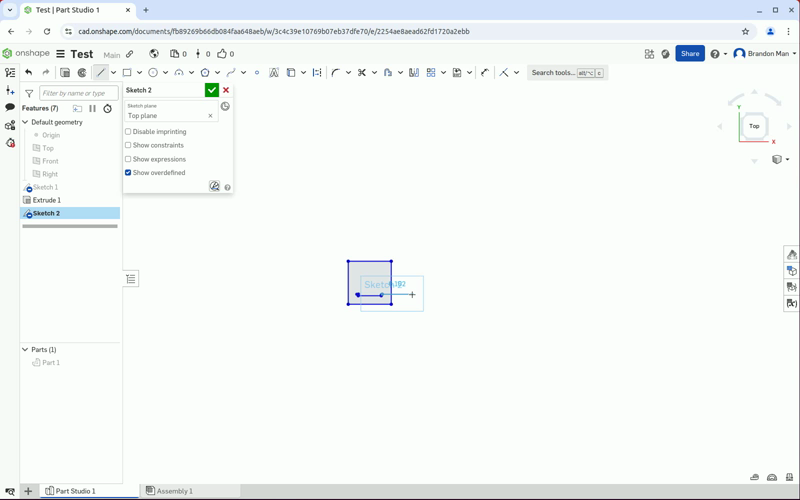
mouse_move(382, 271)
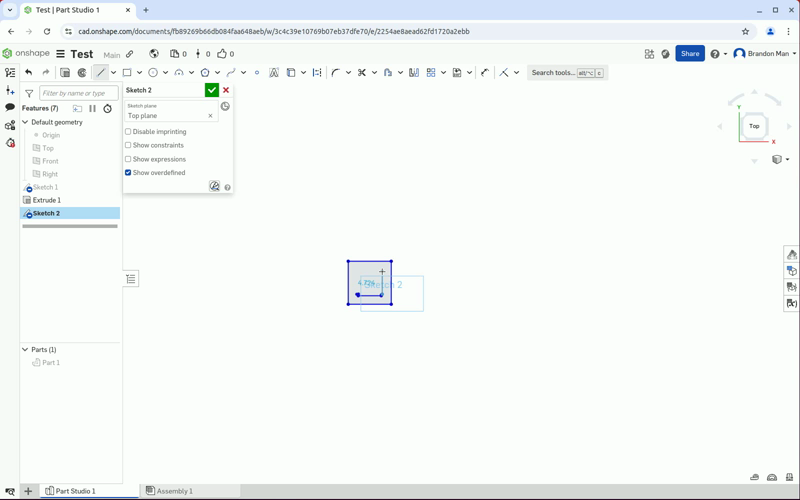
click(382, 271)
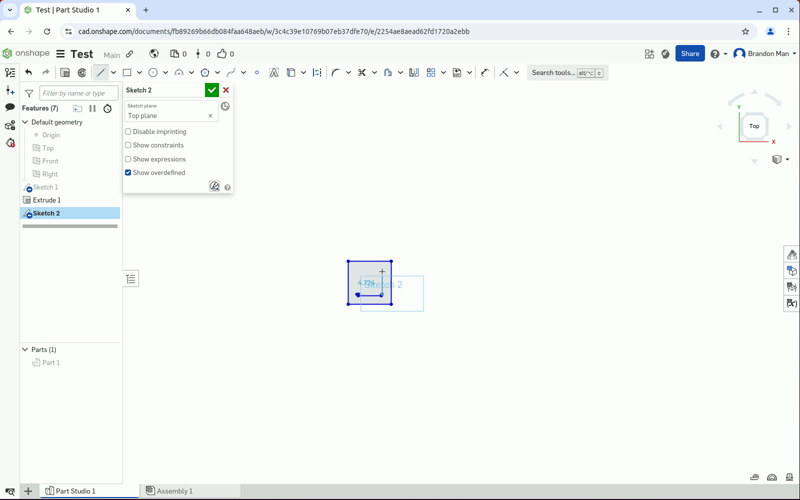
key_up(shift)
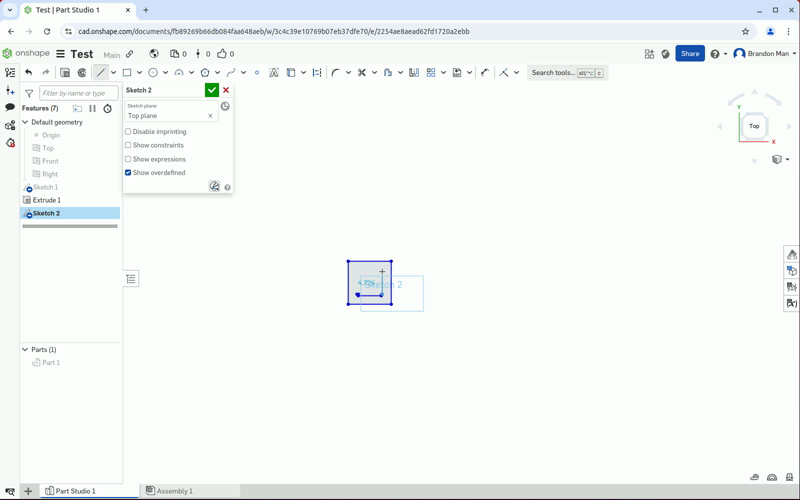
key(esc)
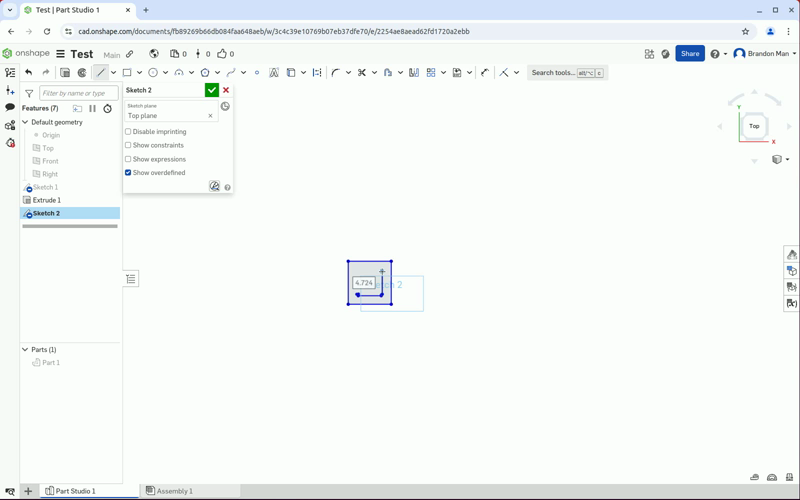
key(a)
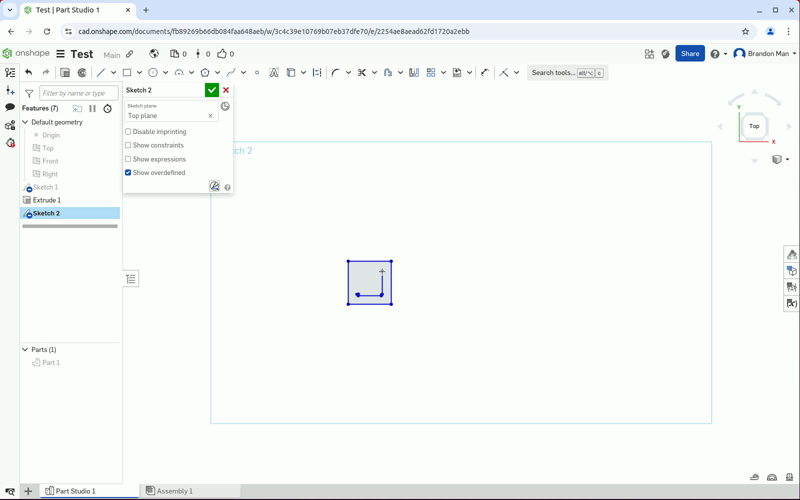
mouse_move(382, 271)
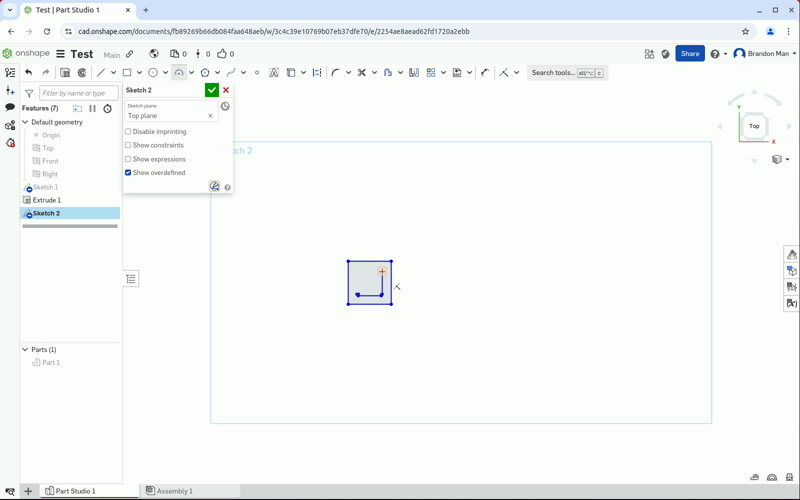
click(382, 271)
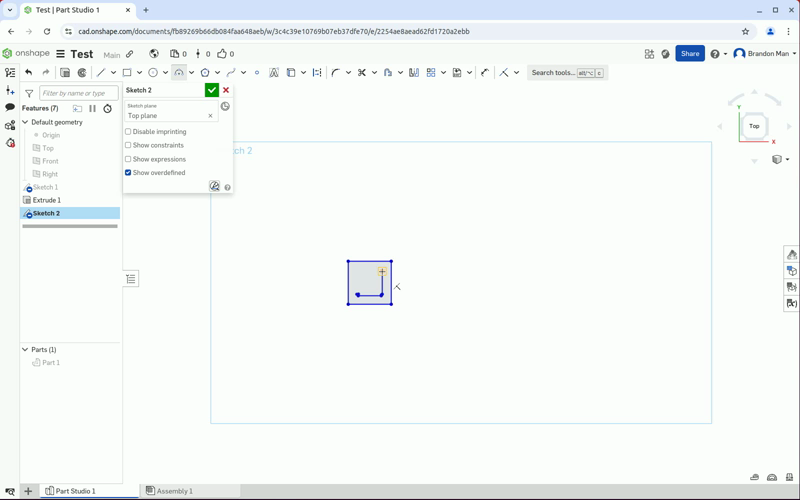
key_down(shift)
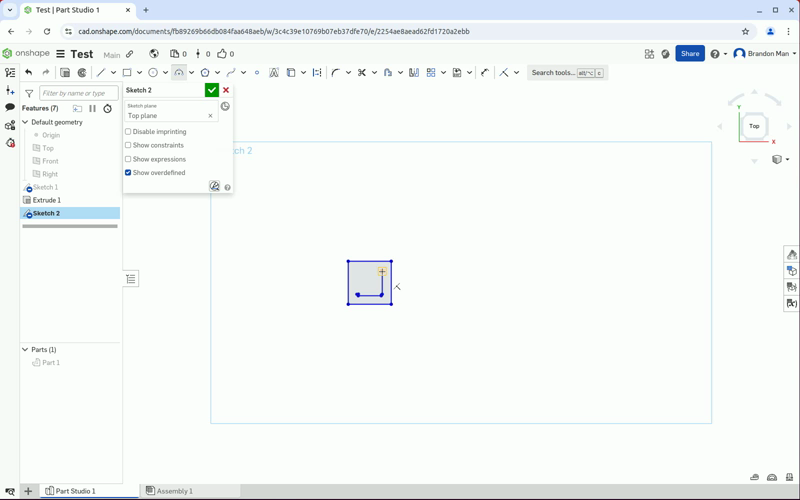
mouse_move(381, 269)
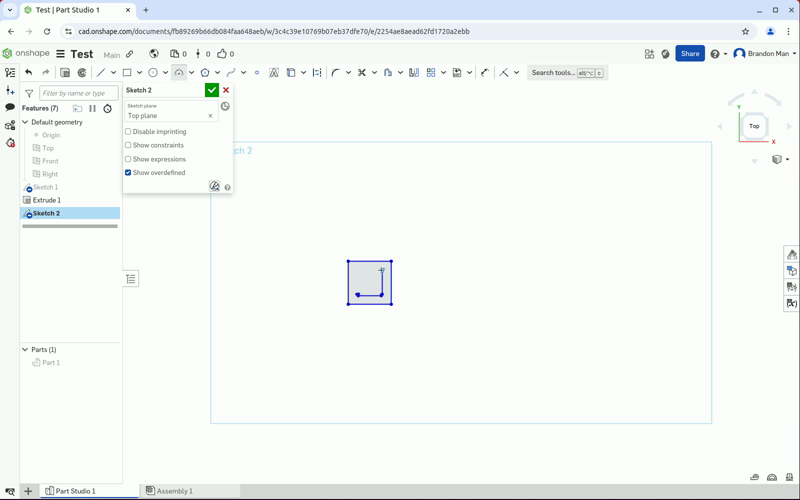
scroll(6)
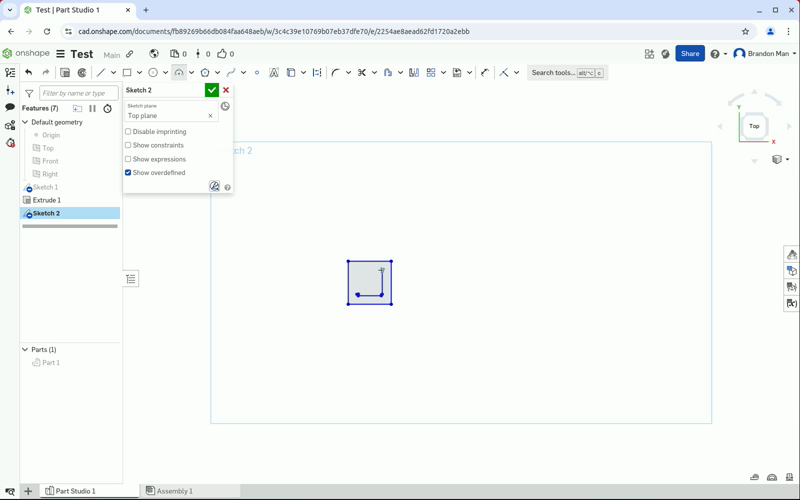
scroll(6)
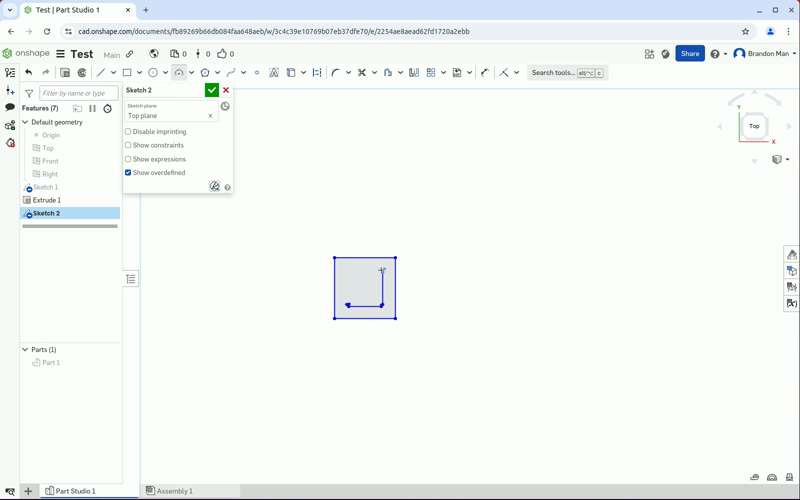
scroll(6)
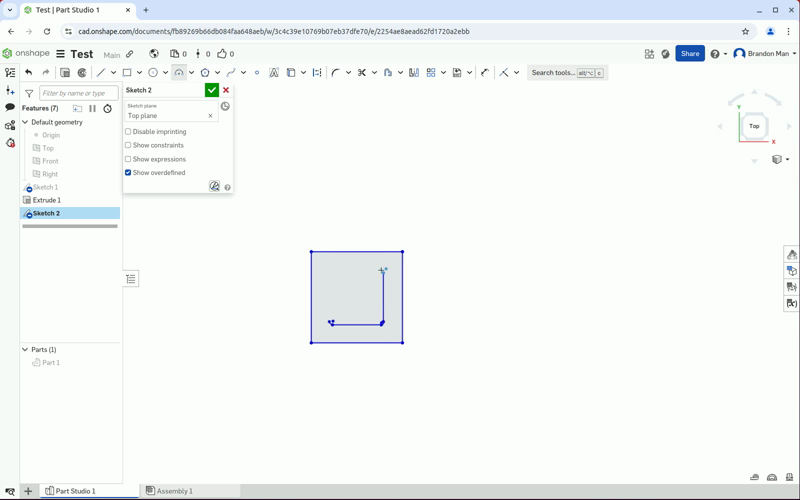
scroll(6)
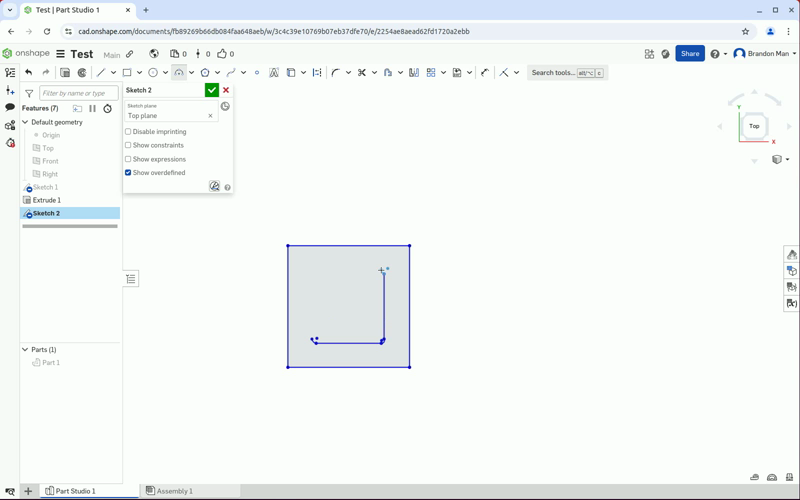
scroll(6)
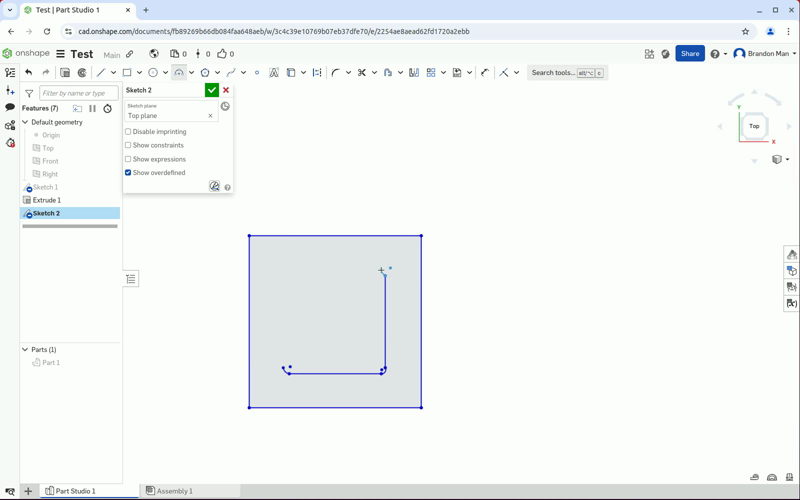
scroll(6)
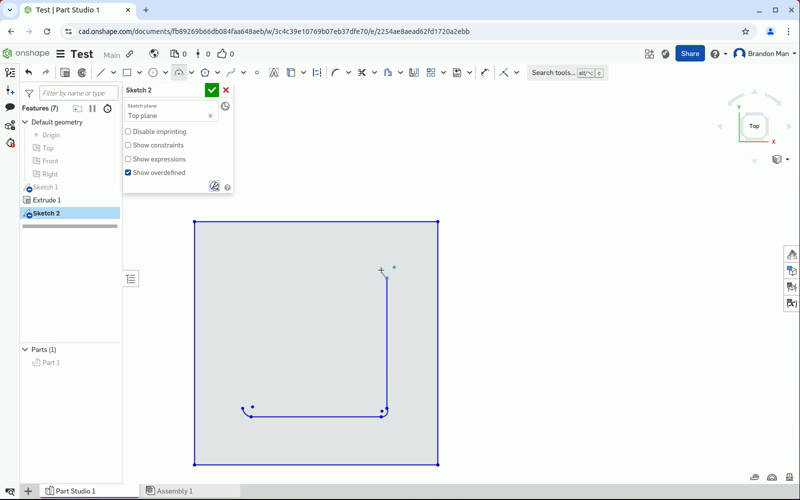
scroll(6)
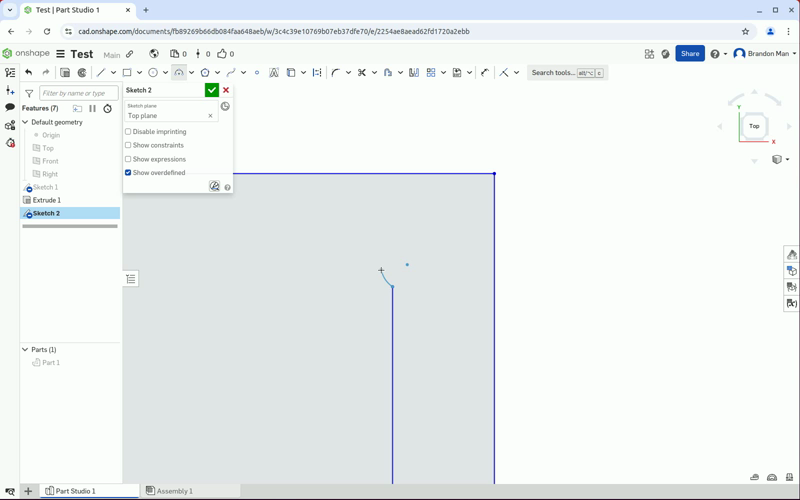
click(381, 269)
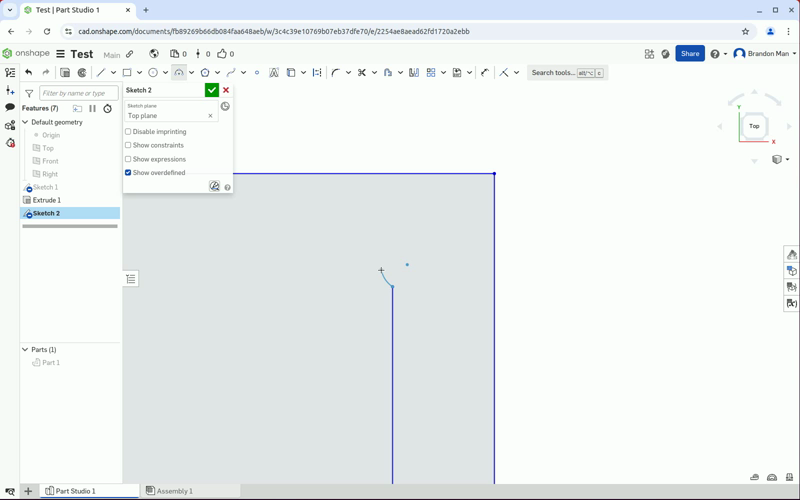
scroll(-6)
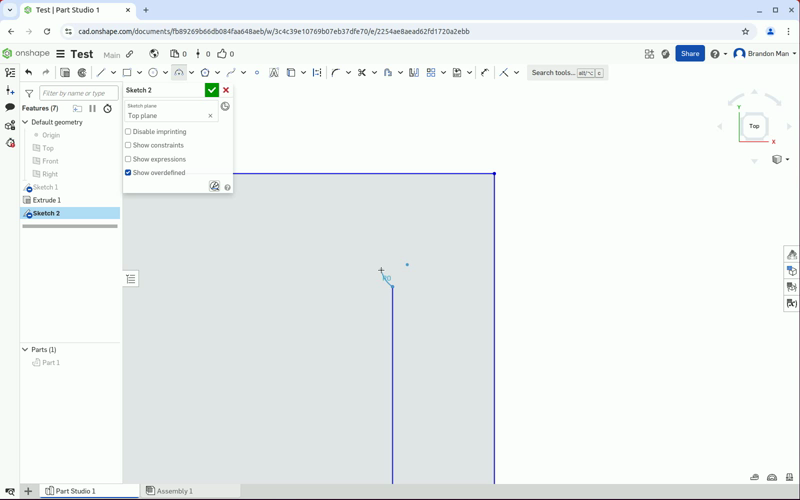
scroll(-6)
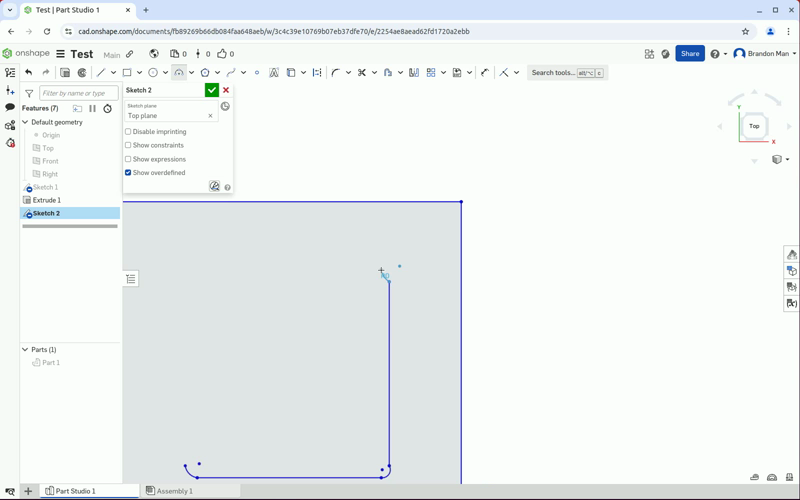
scroll(-6)
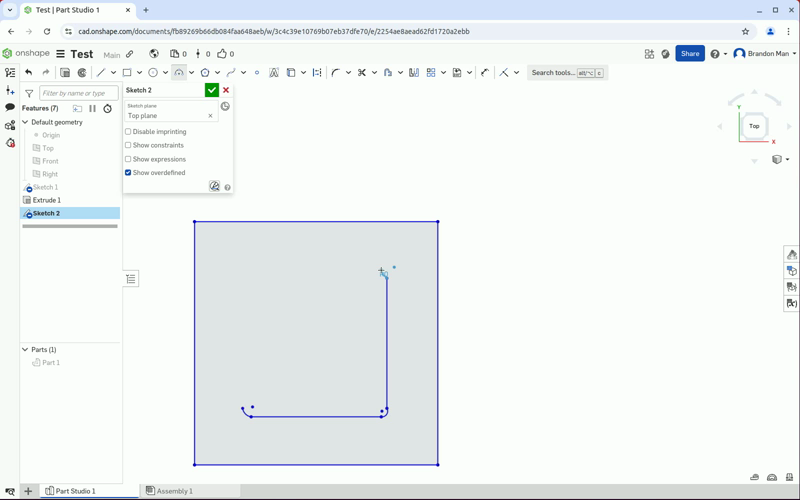
scroll(-6)
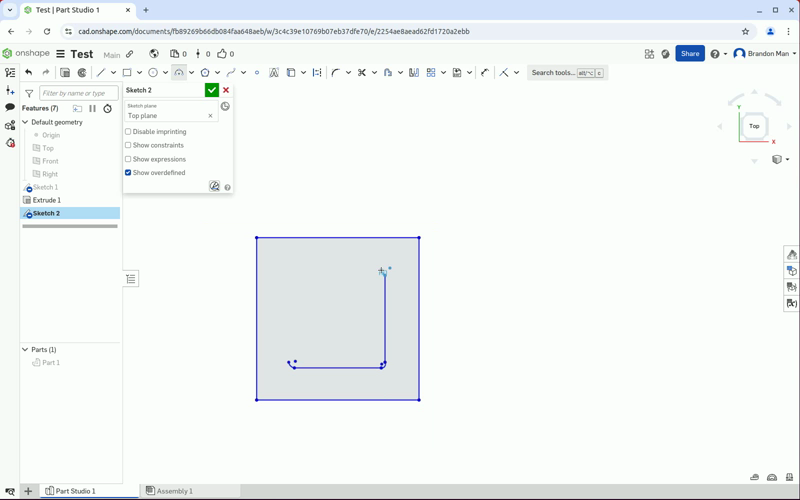
scroll(-6)
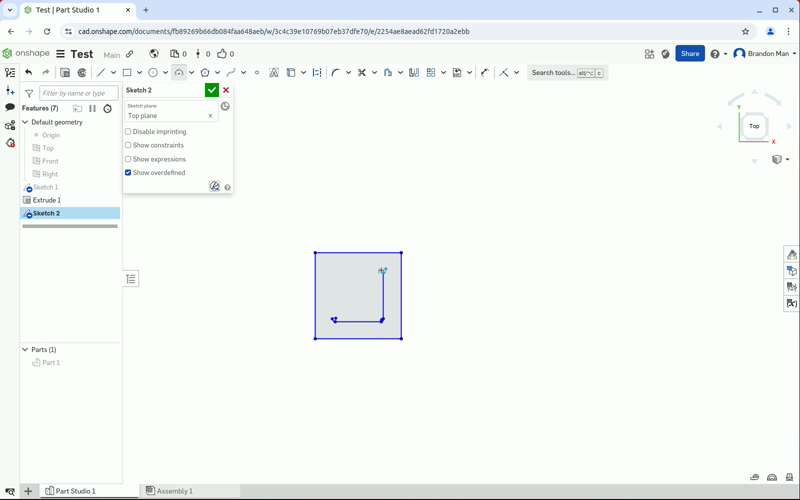
scroll(-6)
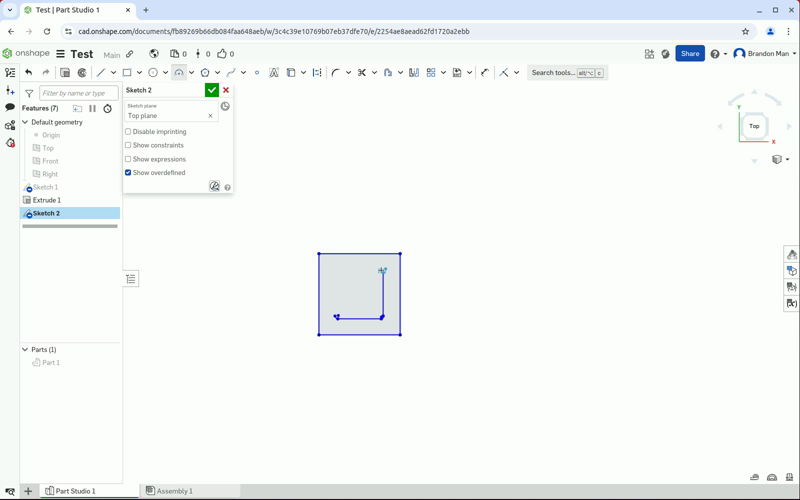
scroll(-6)
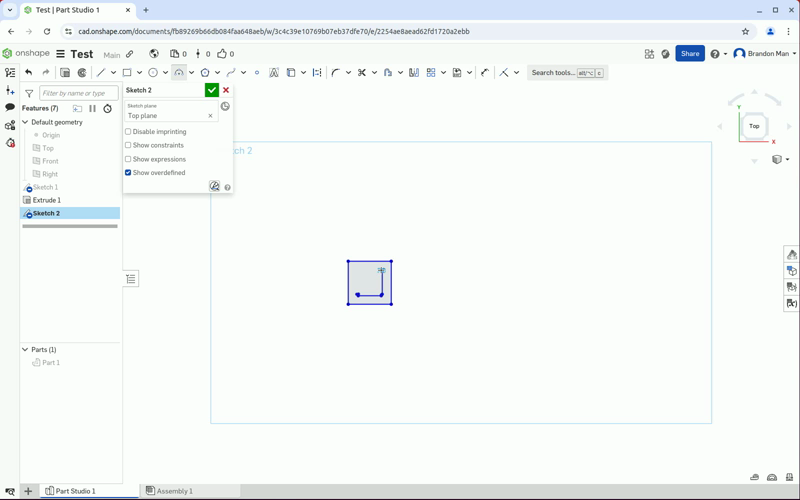
mouse_move(382, 270)
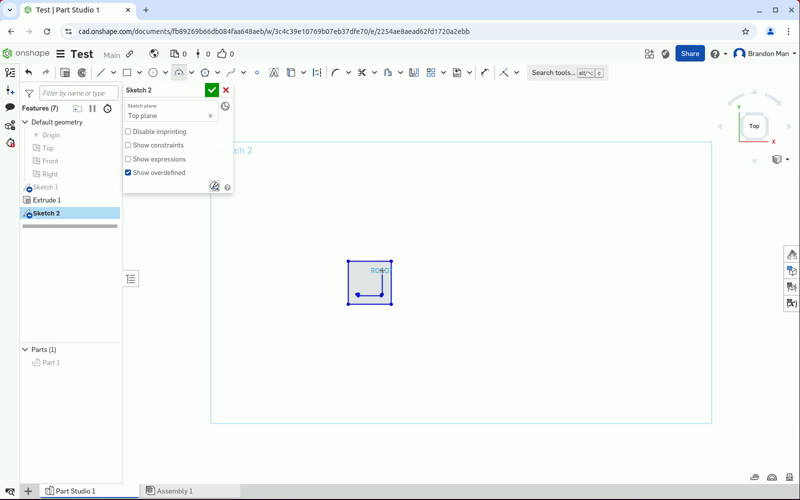
scroll(6)
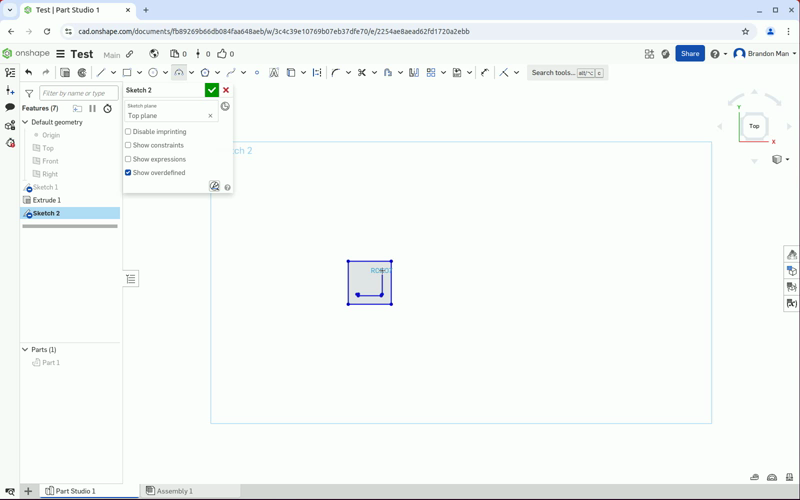
scroll(6)
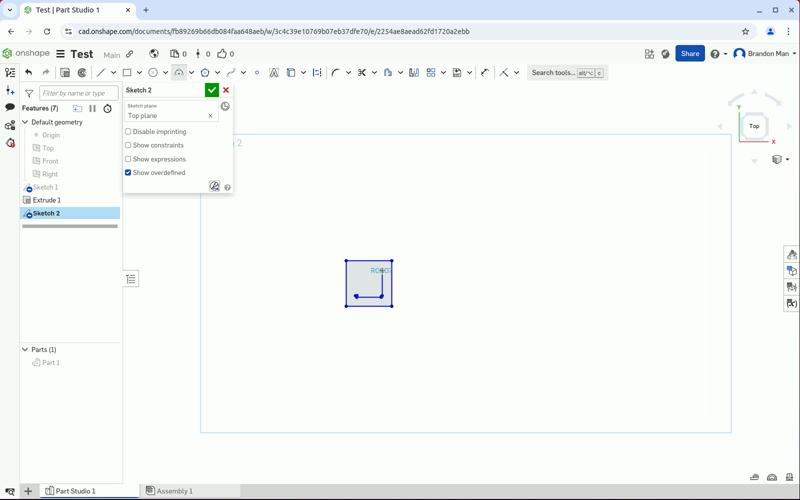
scroll(6)
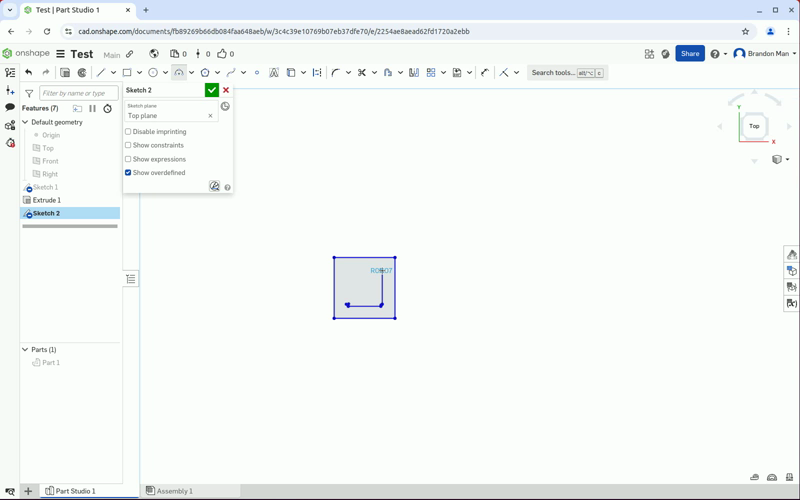
scroll(6)
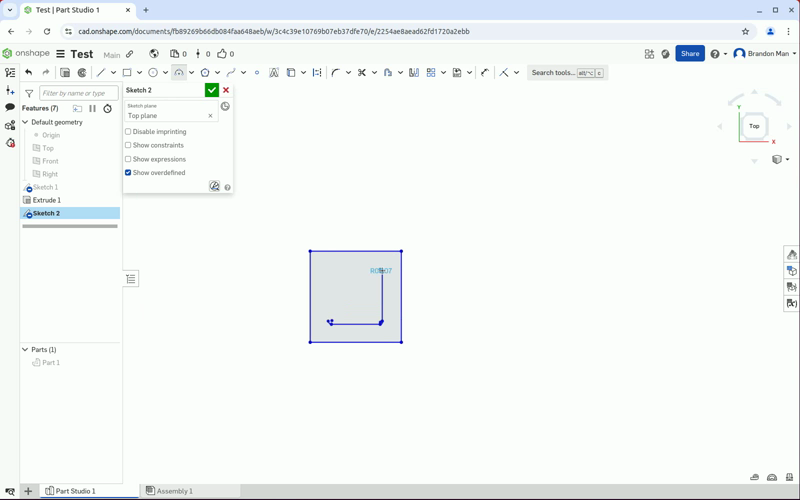
scroll(6)
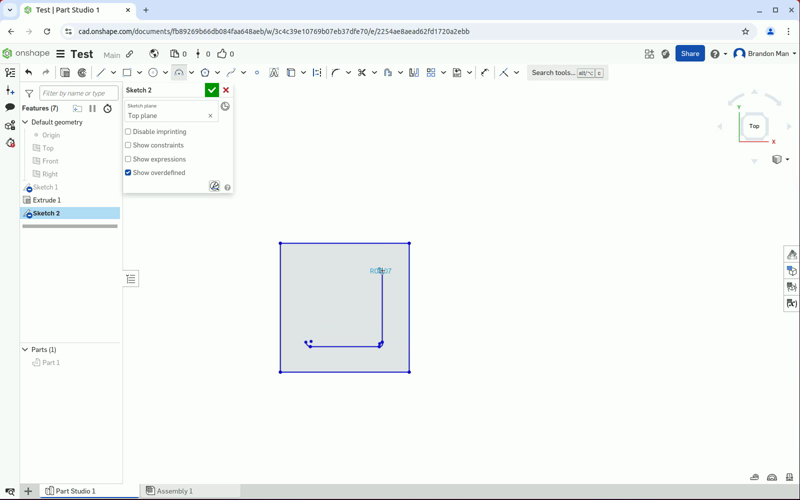
scroll(6)
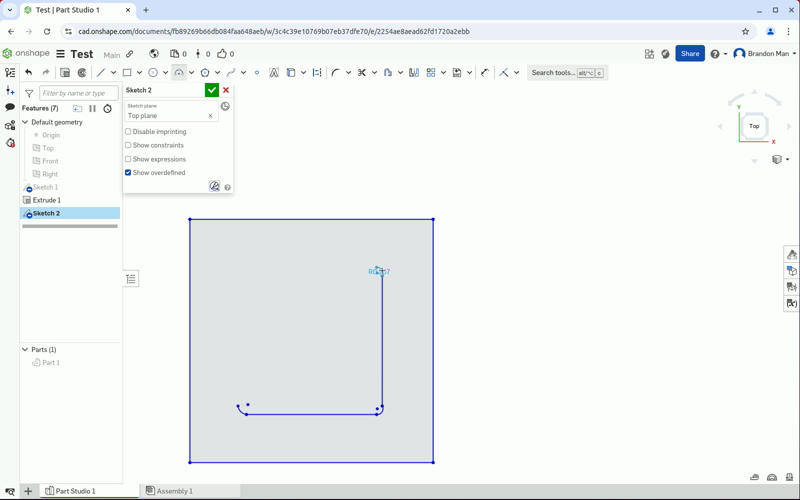
scroll(6)
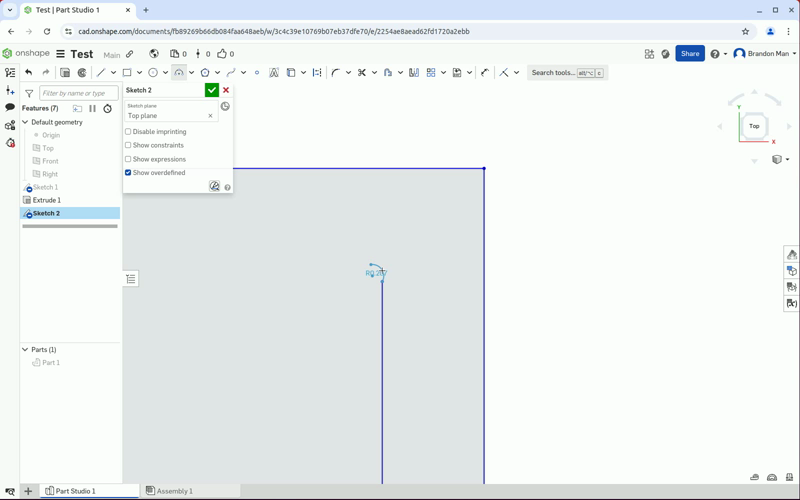
click(382, 270)
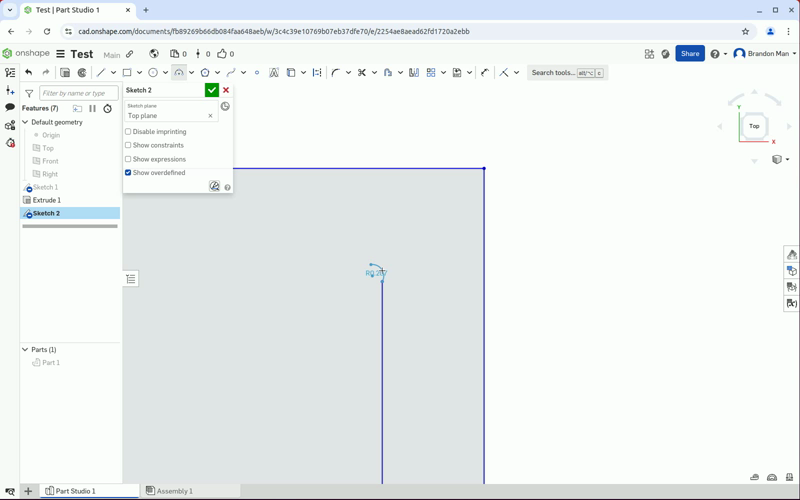
scroll(-6)
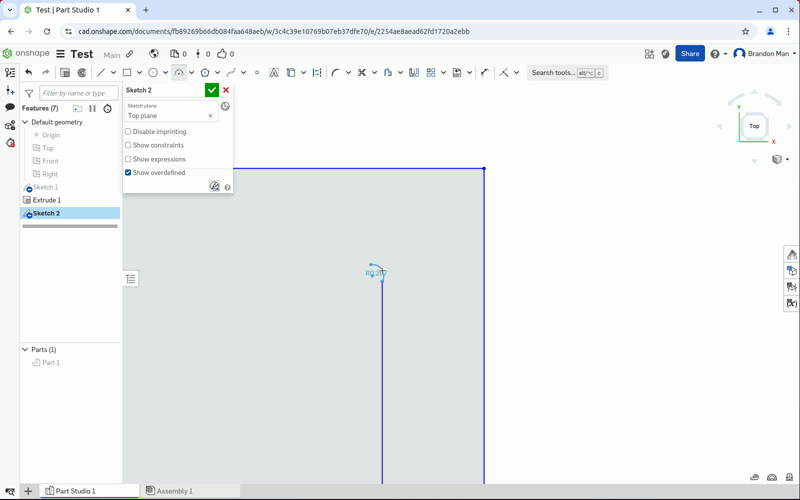
scroll(-6)
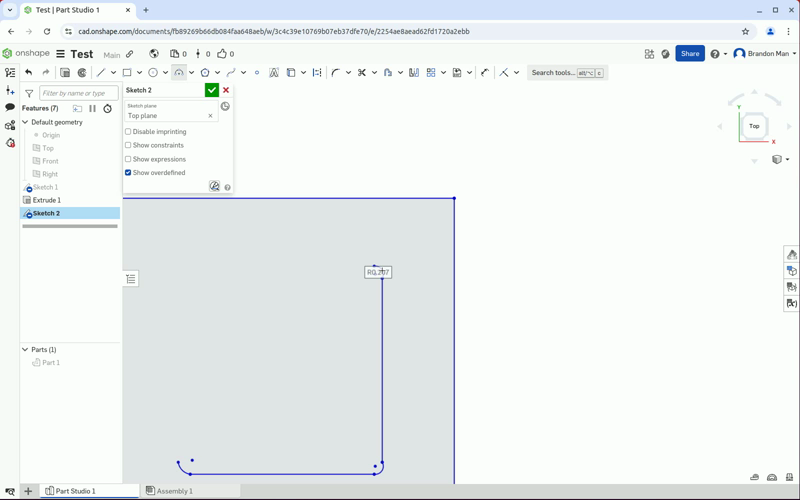
scroll(-6)
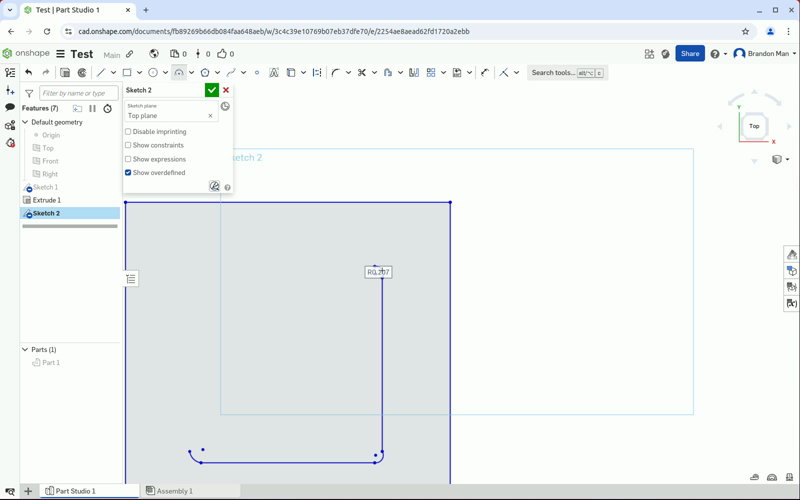
scroll(-6)
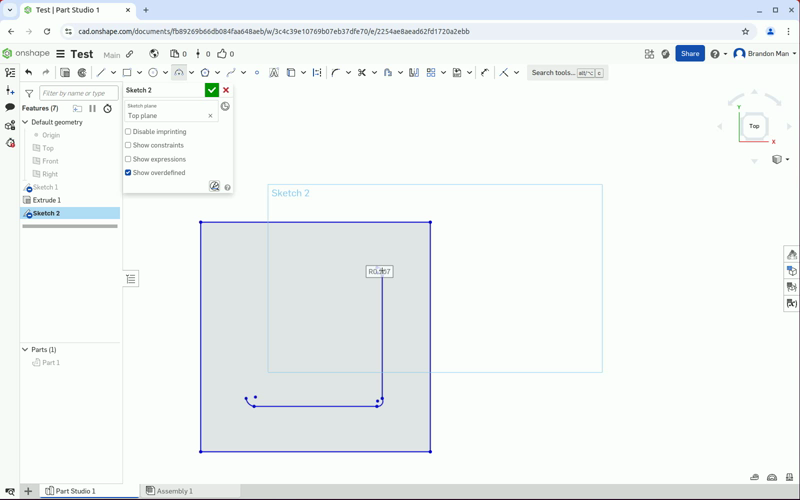
scroll(-6)
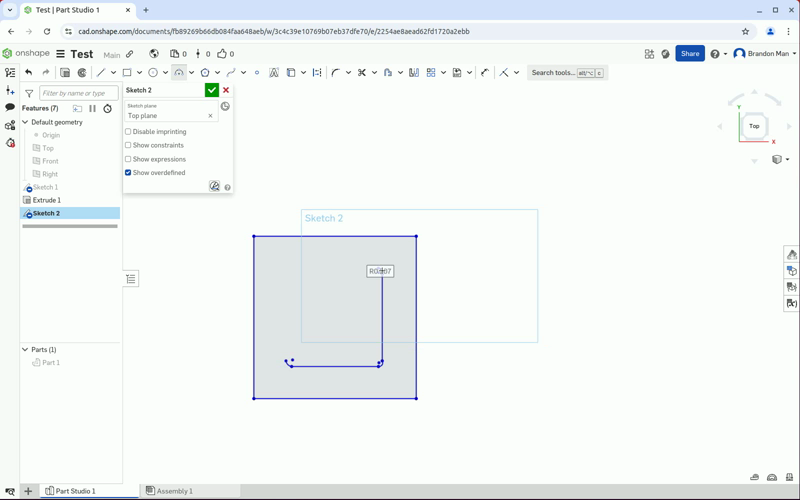
scroll(-6)
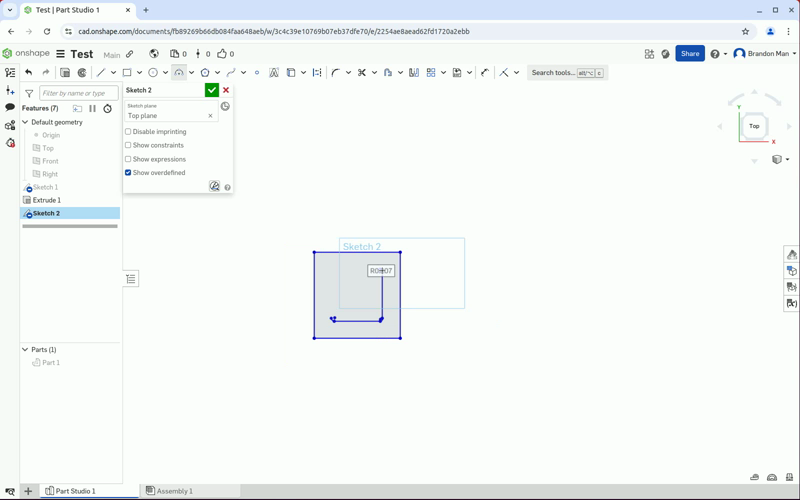
scroll(-6)
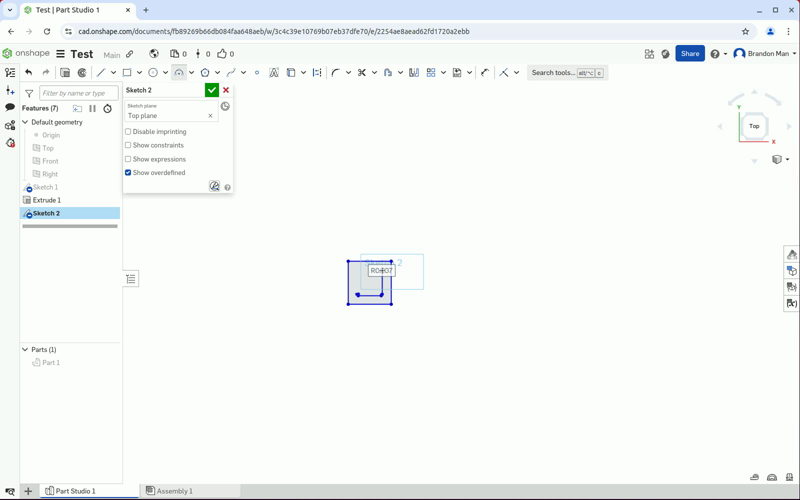
key_up(shift)
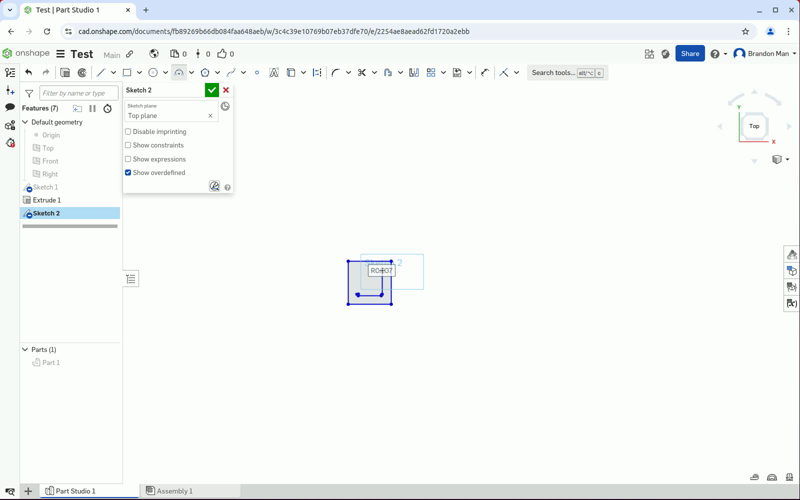
key(esc)
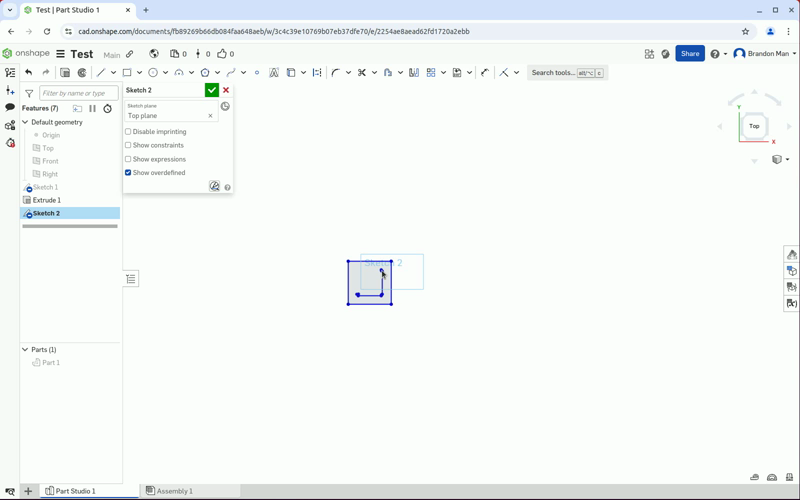
key(l)
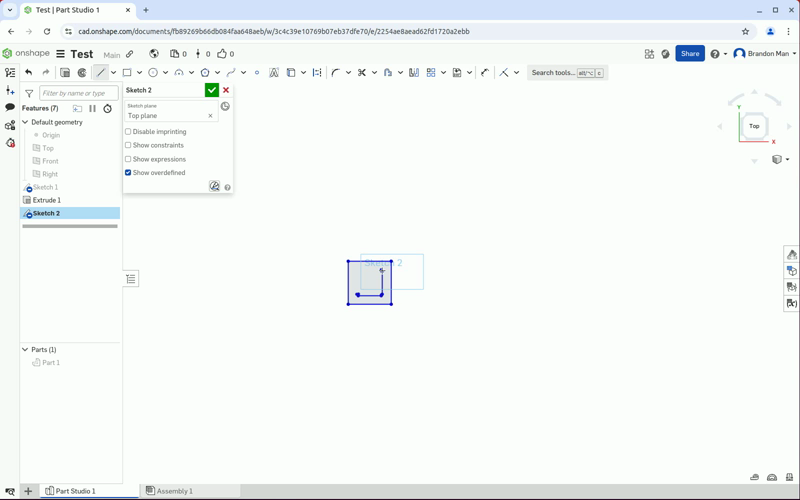
mouse_move(381, 269)
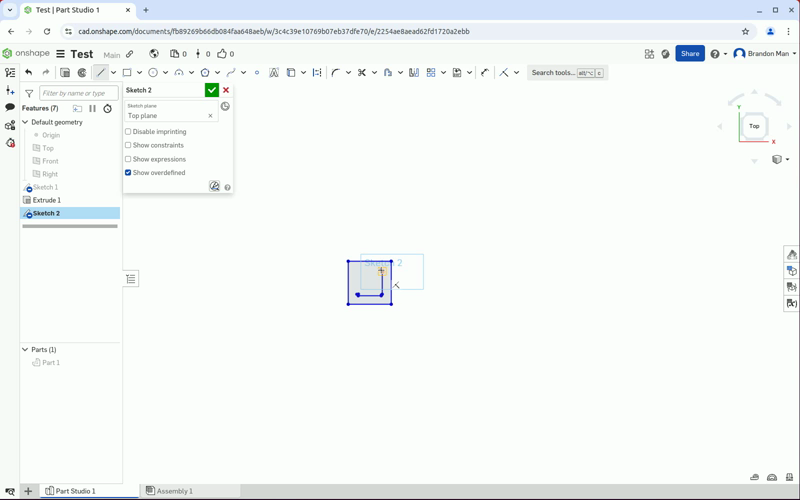
scroll(6)
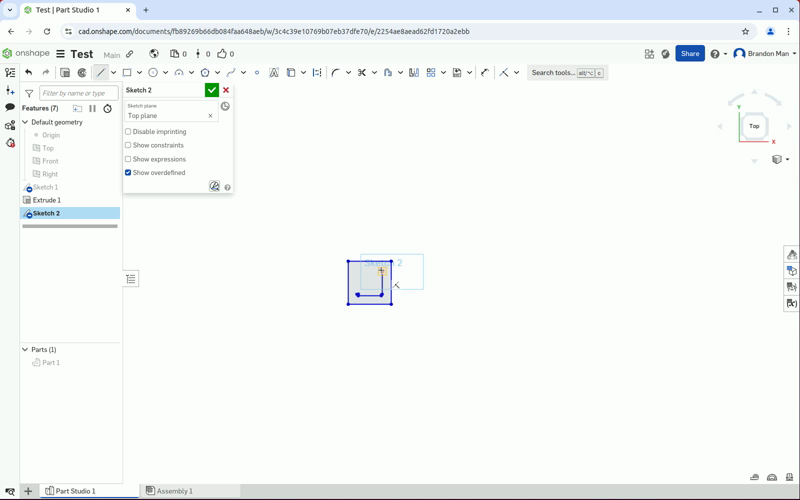
scroll(6)
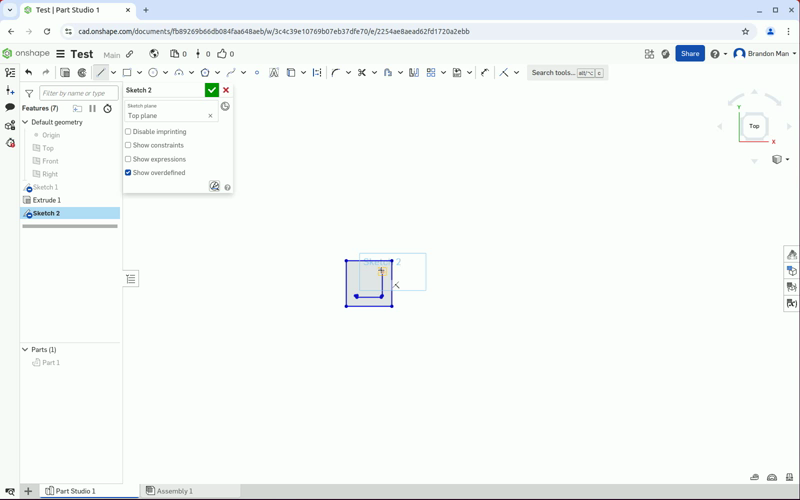
scroll(6)
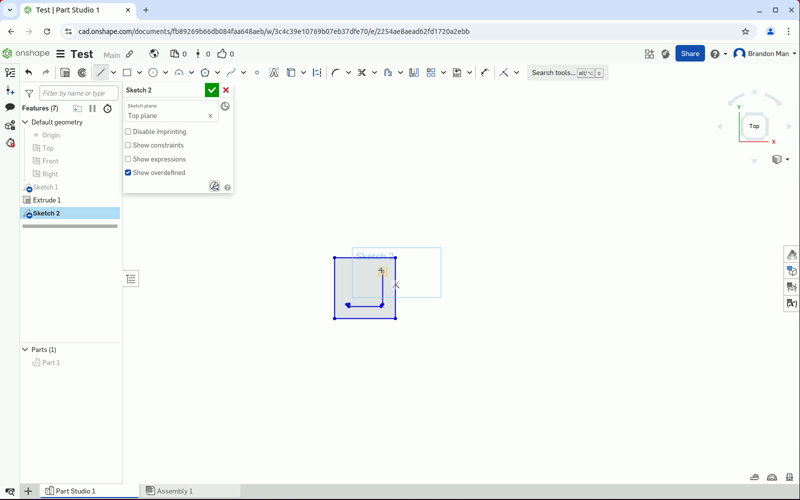
scroll(6)
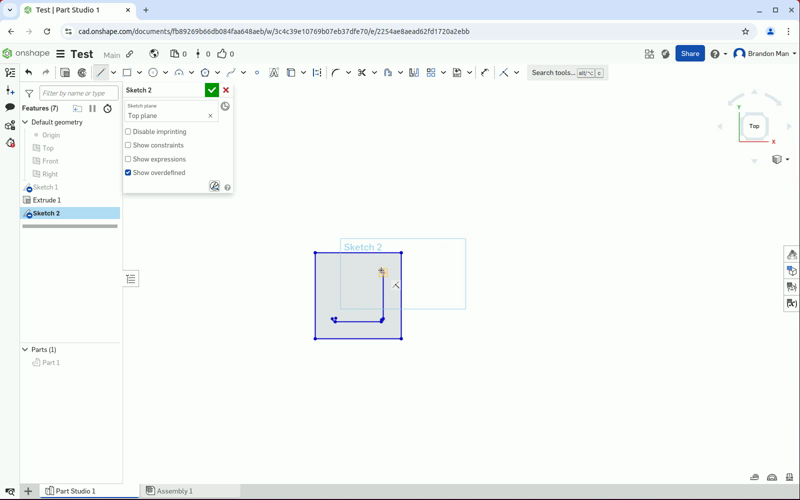
scroll(6)
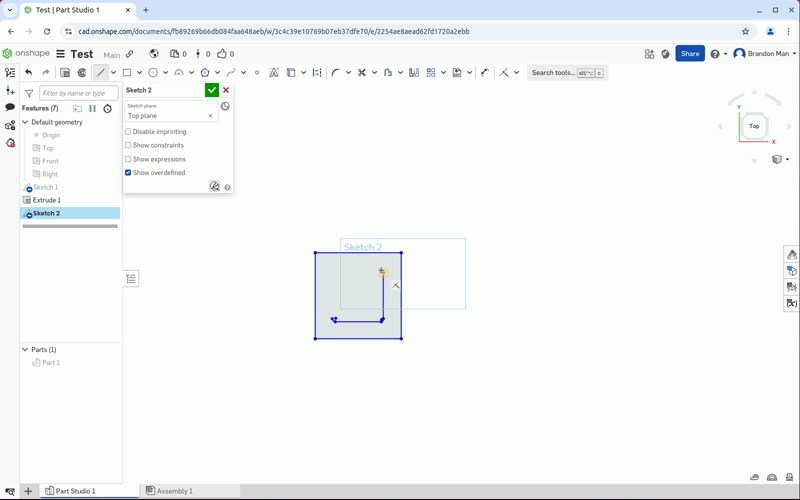
scroll(6)
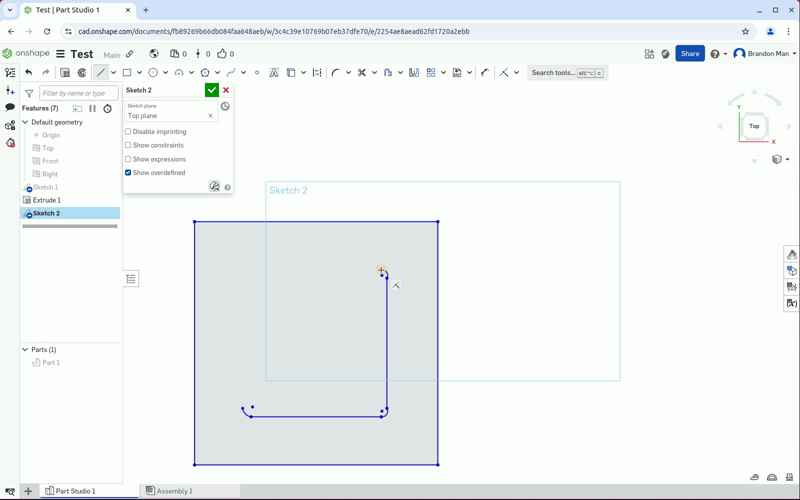
scroll(6)
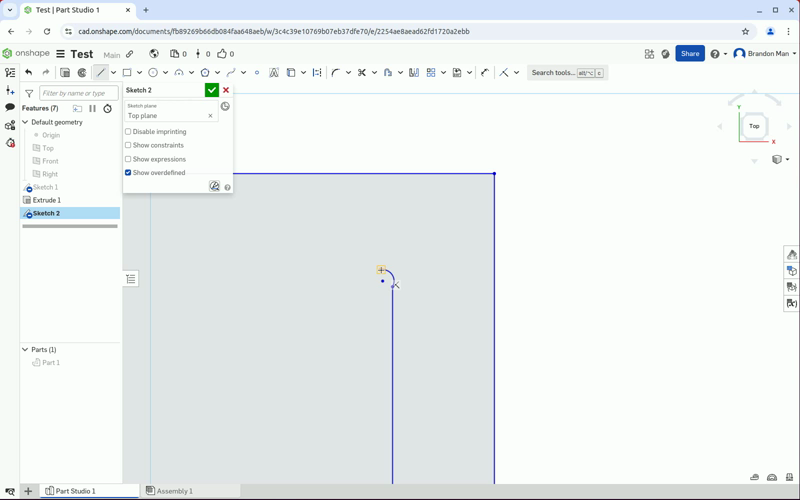
click(381, 269)
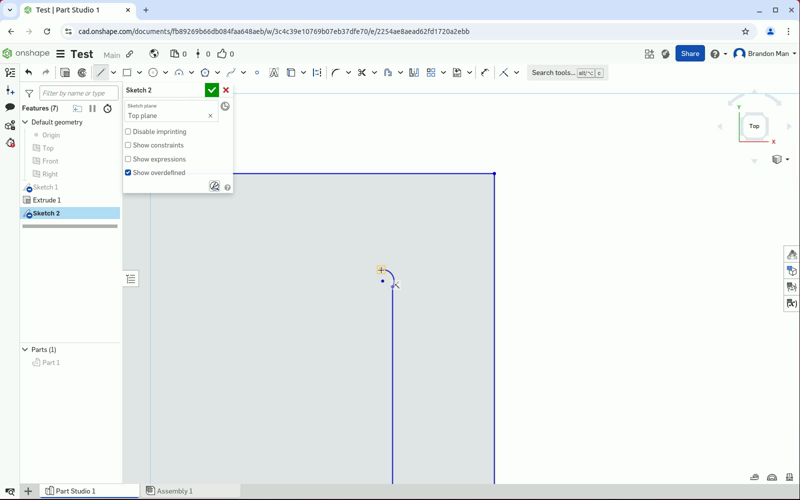
scroll(-6)
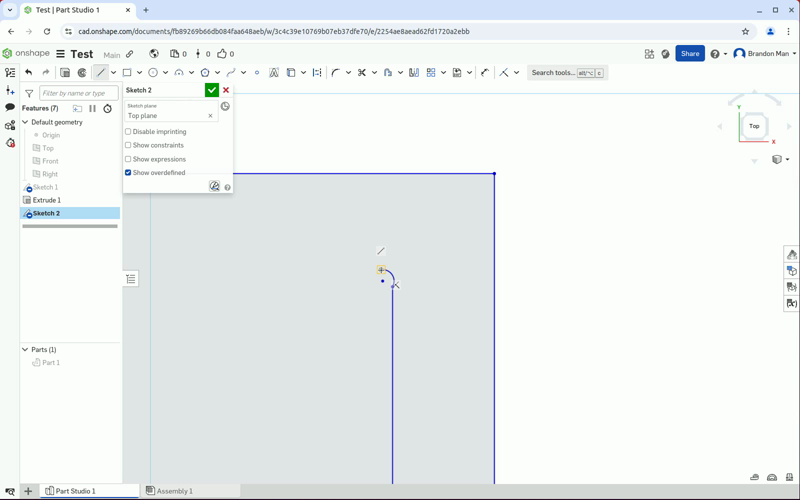
scroll(-6)
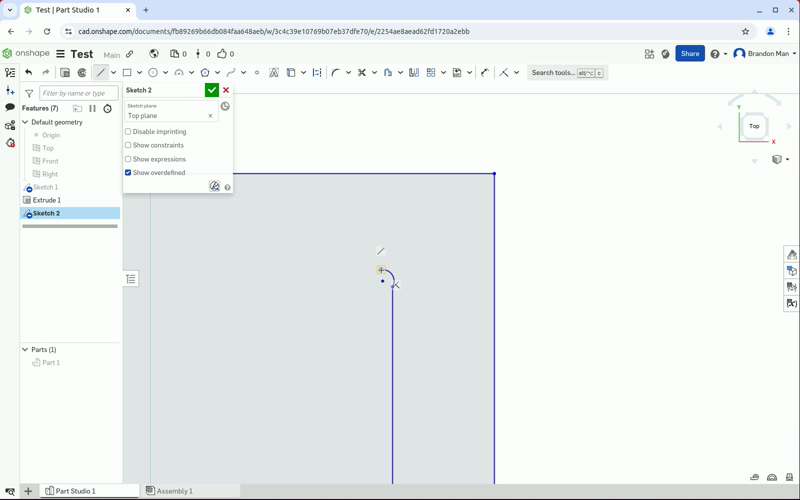
scroll(-6)
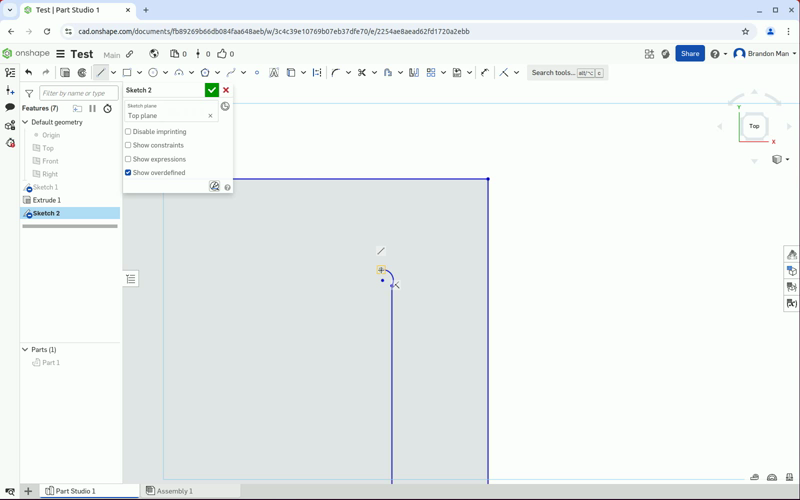
scroll(-6)
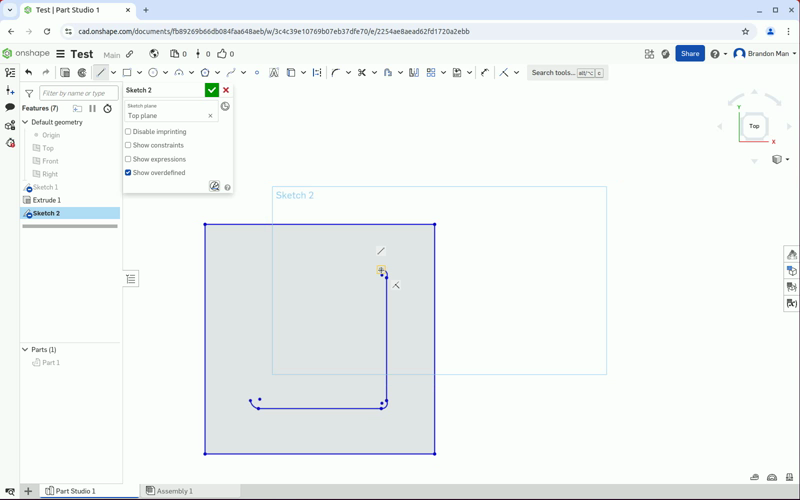
scroll(-6)
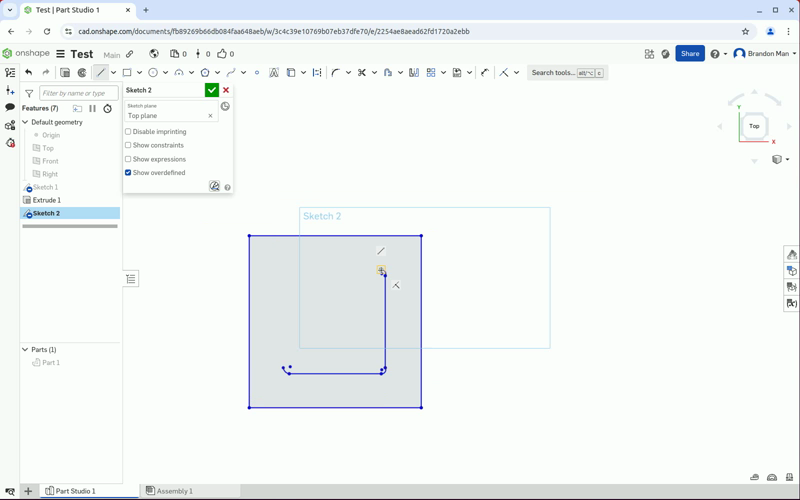
scroll(-6)
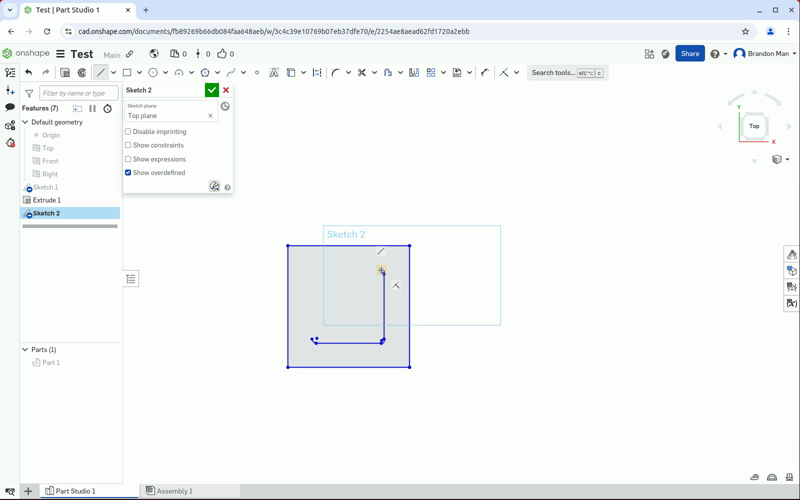
scroll(-6)
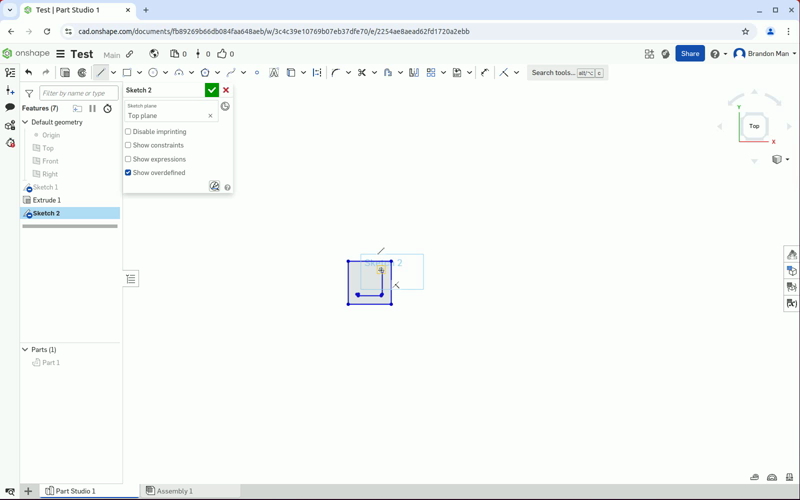
key_down(shift)
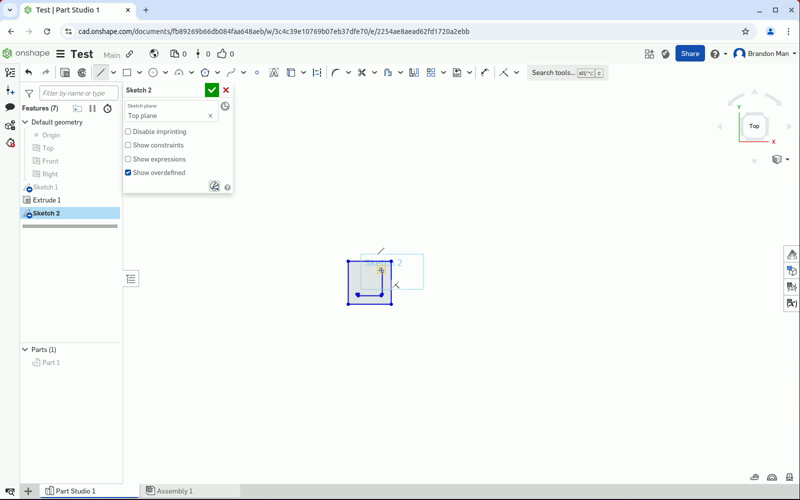
mouse_move(411, 269)
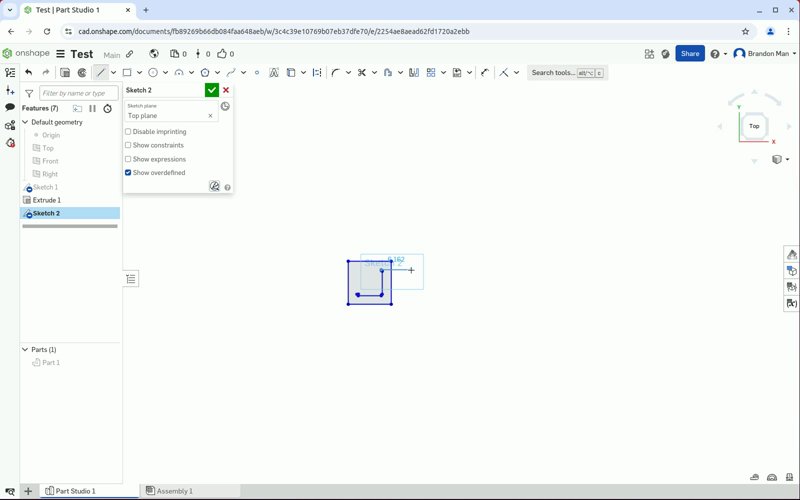
mouse_move(358, 269)
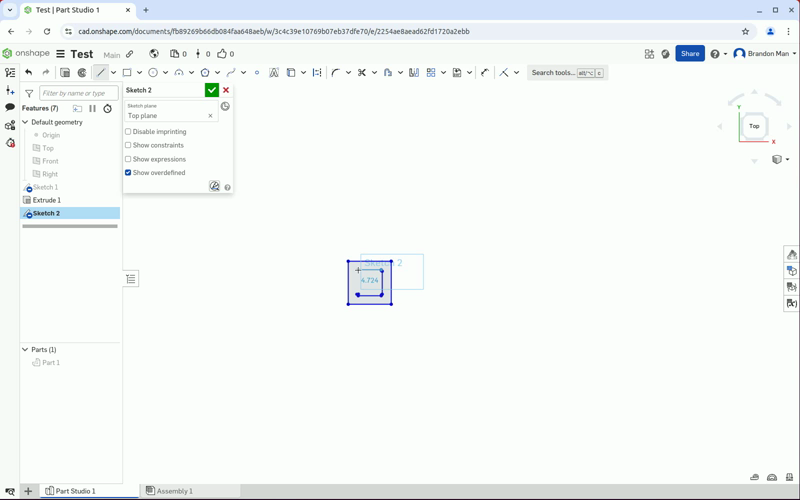
click(358, 269)
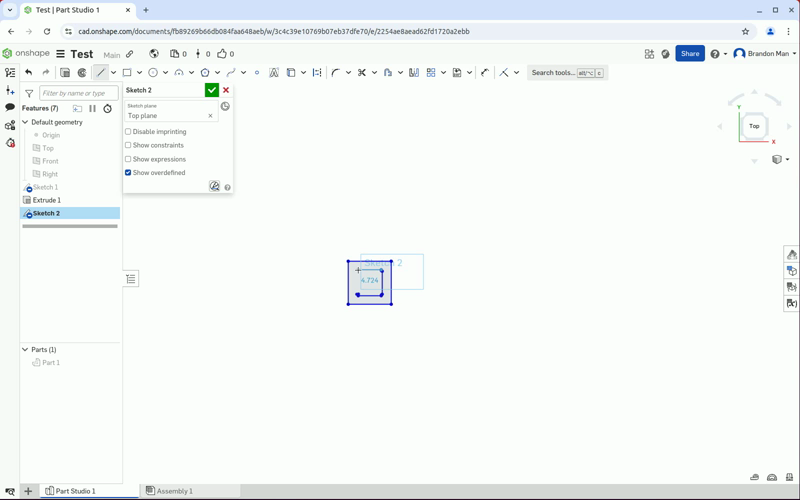
key_up(shift)
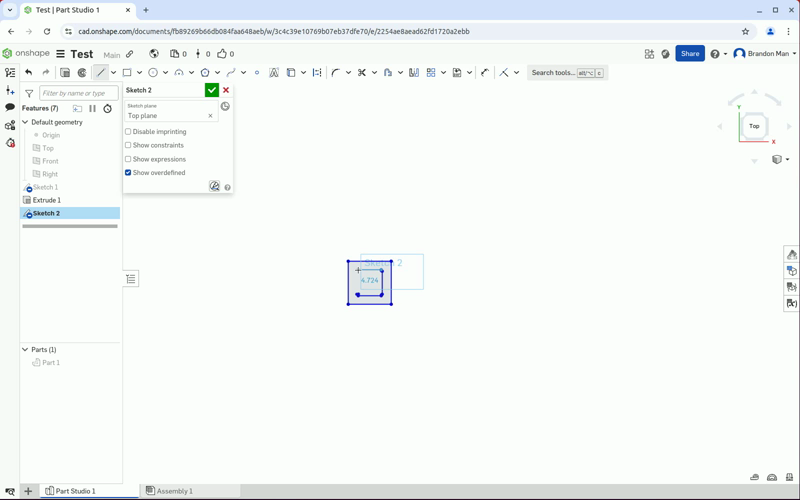
key(esc)
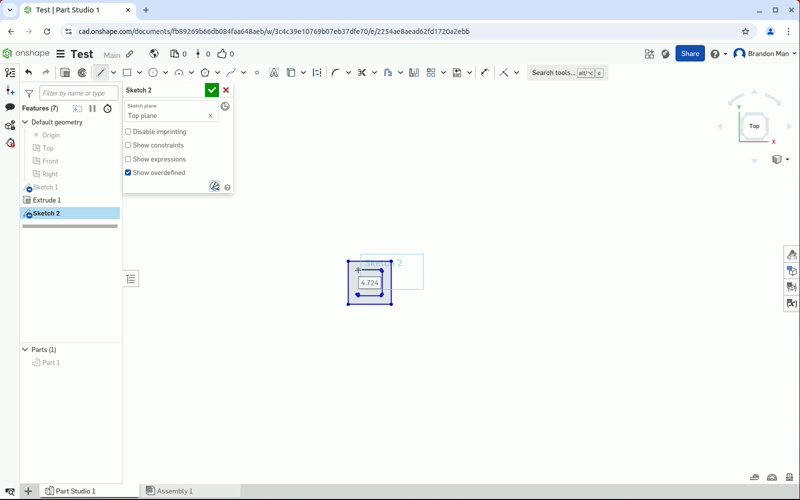
key(a)
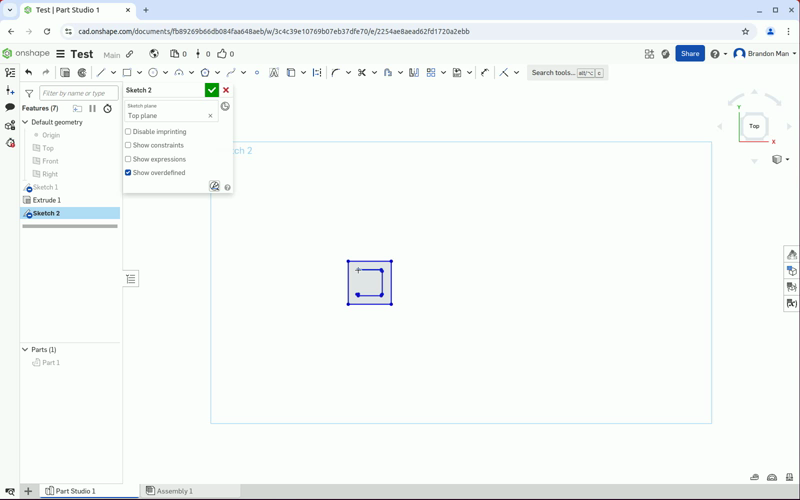
mouse_move(358, 269)
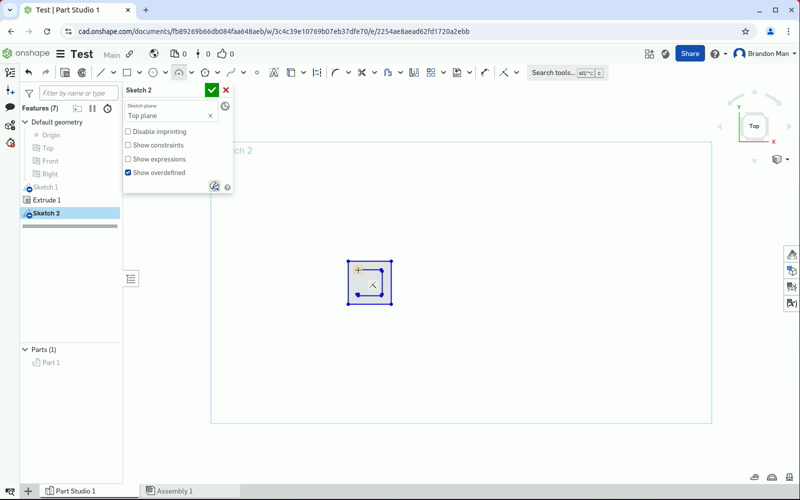
click(358, 269)
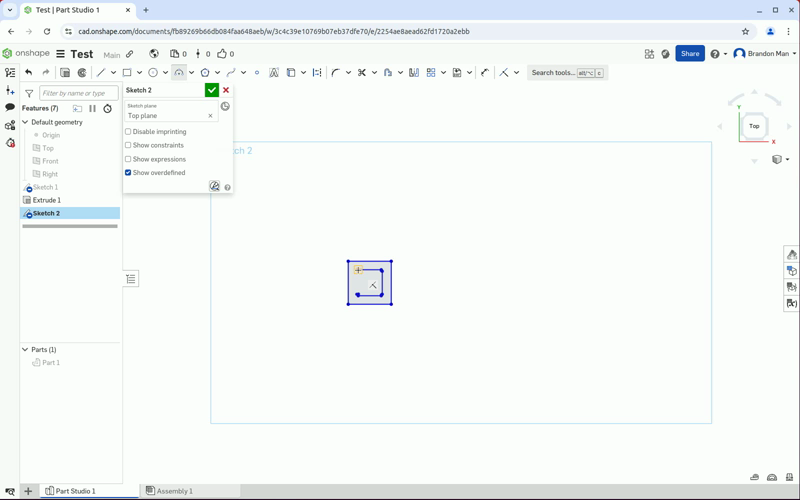
key_down(shift)
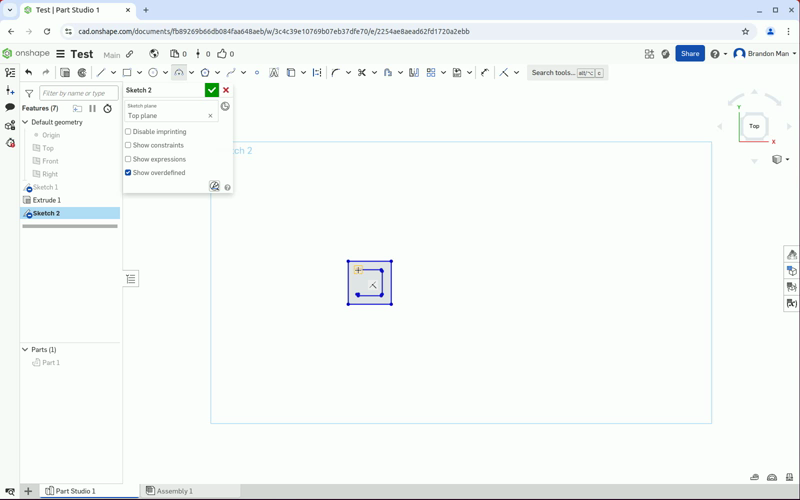
mouse_move(356, 271)
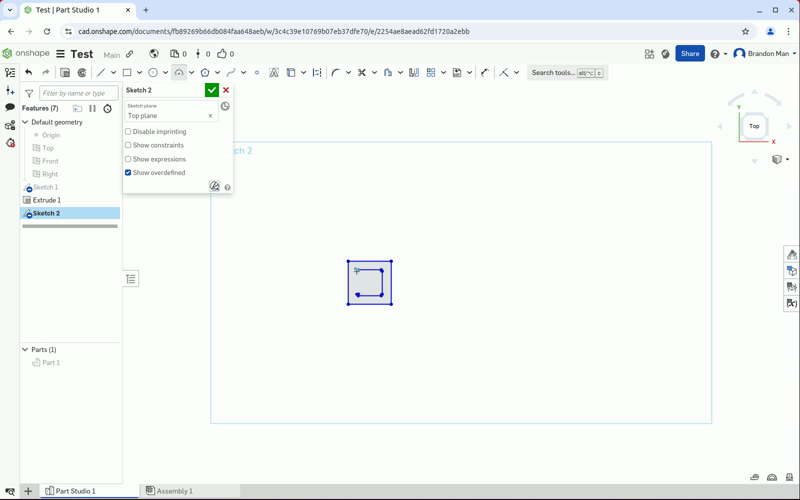
scroll(6)
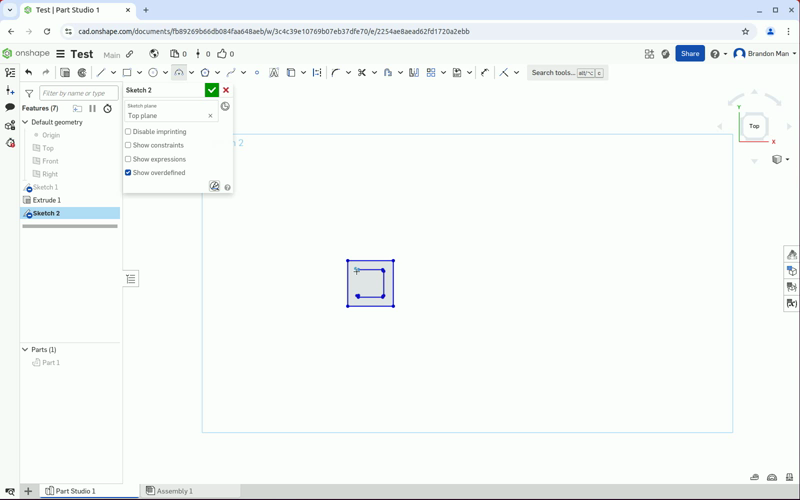
scroll(6)
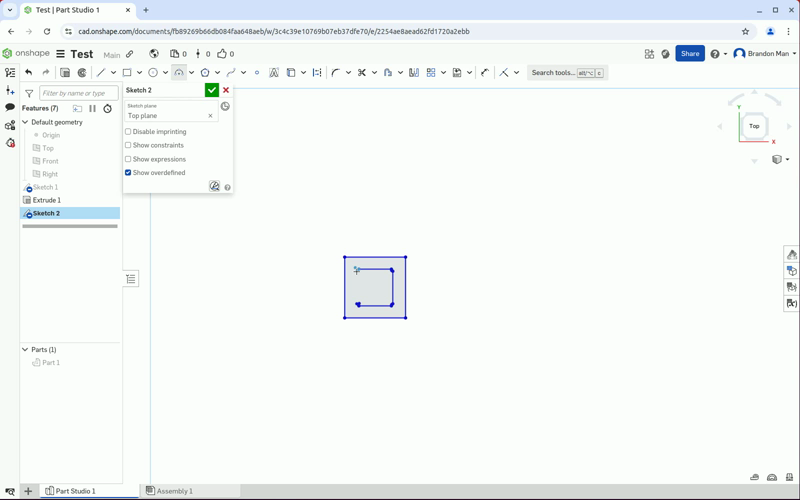
scroll(6)
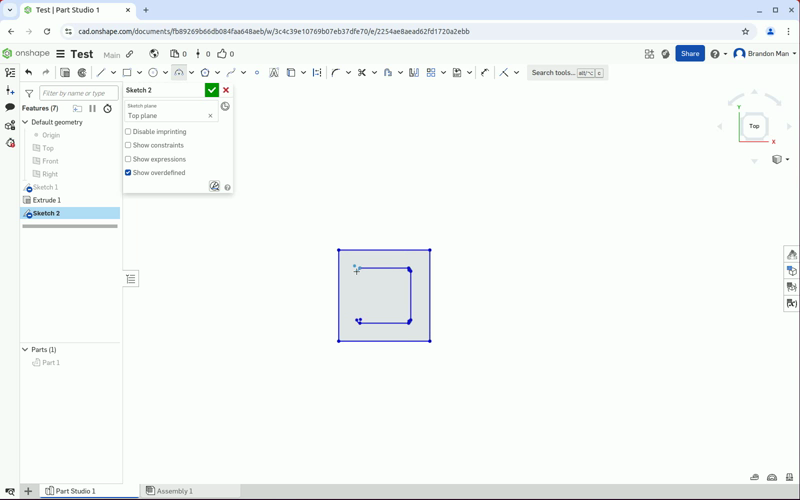
scroll(6)
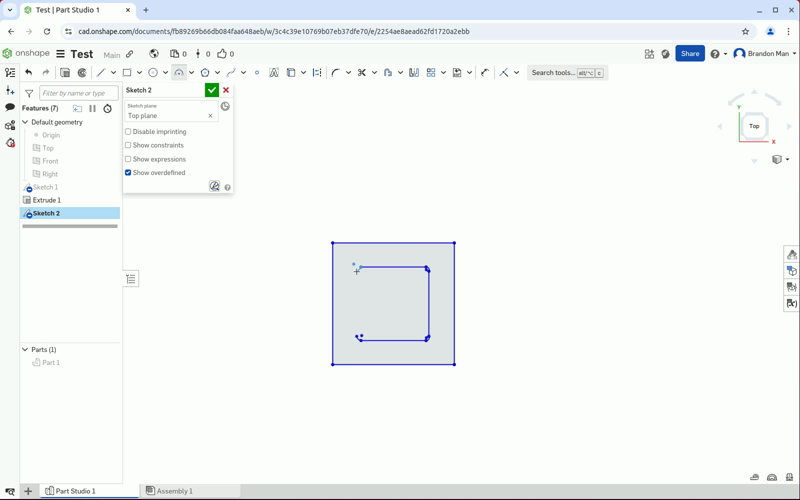
scroll(6)
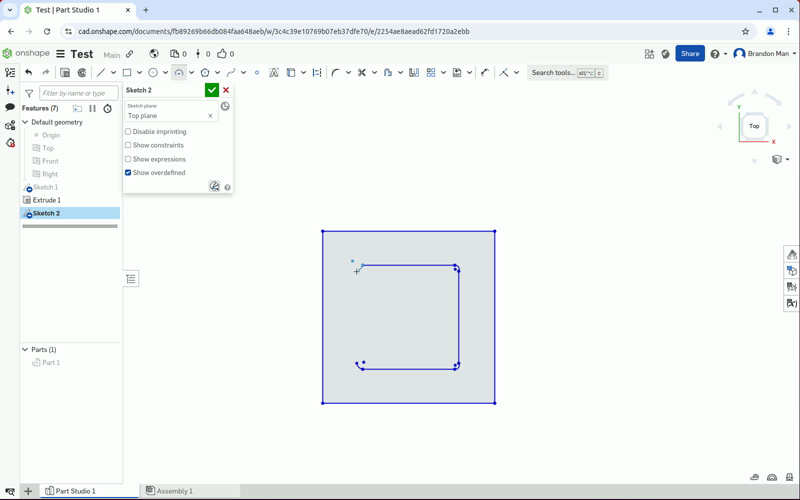
scroll(6)
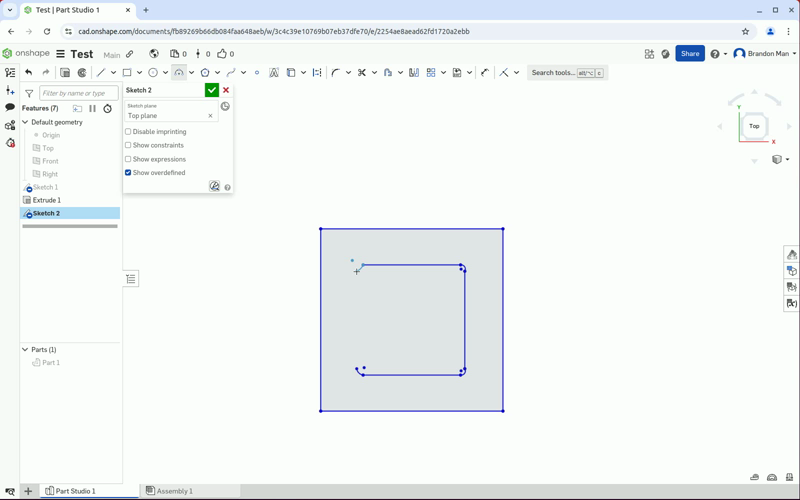
scroll(6)
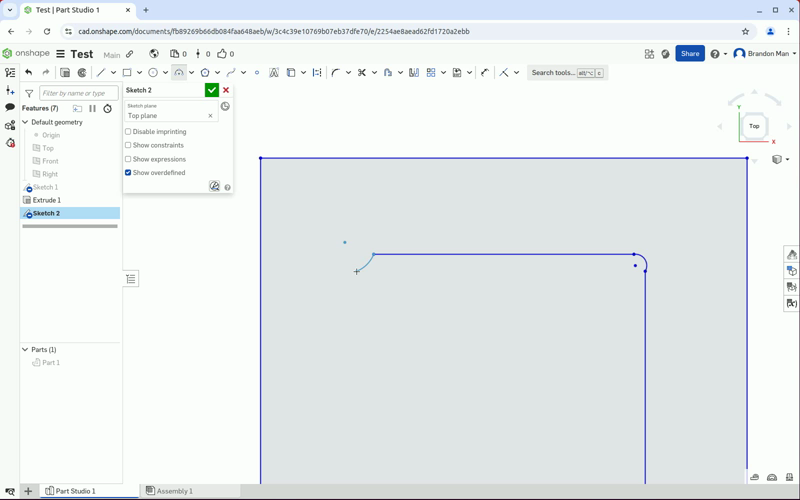
click(356, 271)
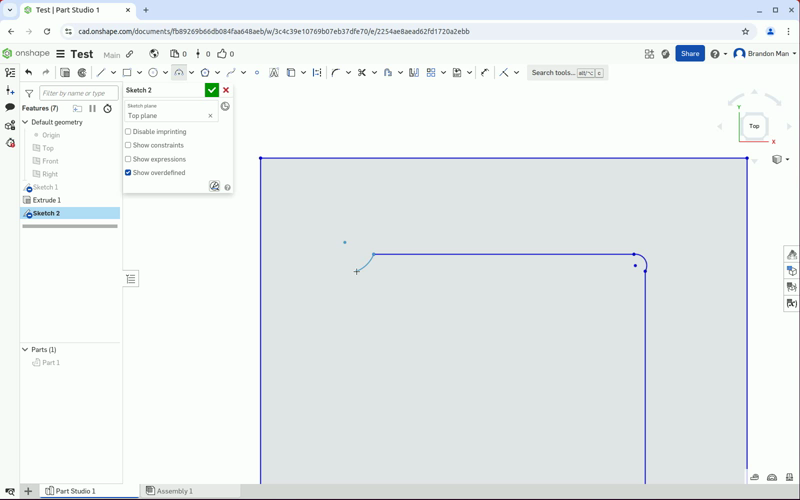
scroll(-6)
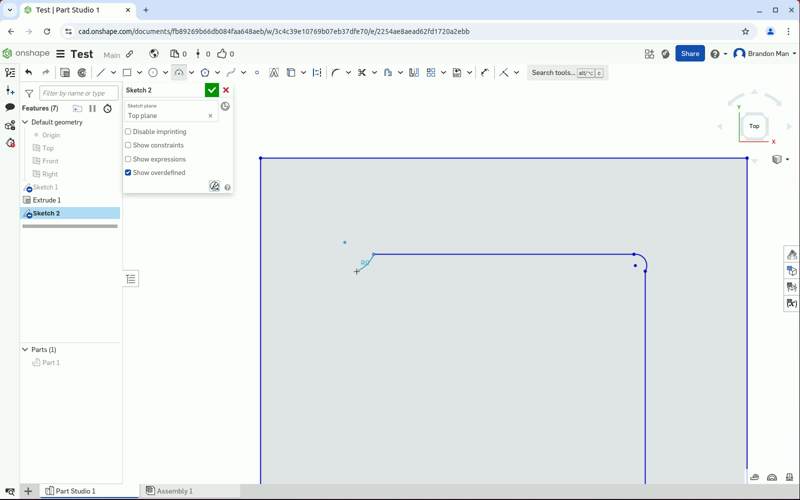
scroll(-6)
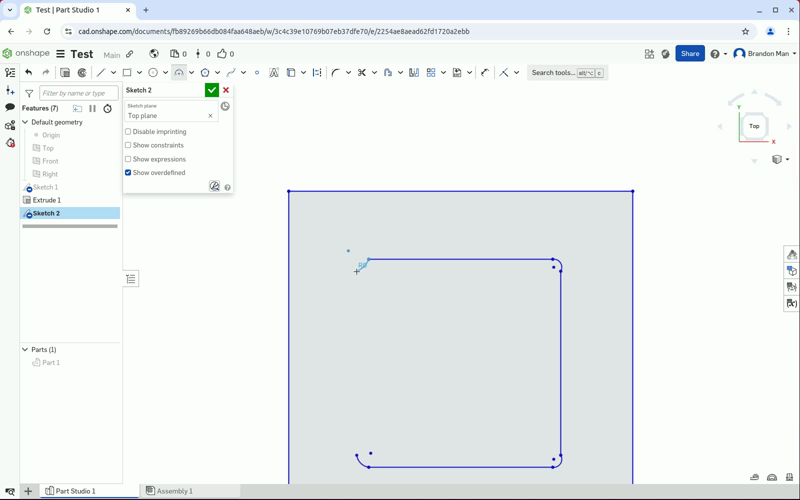
scroll(-6)
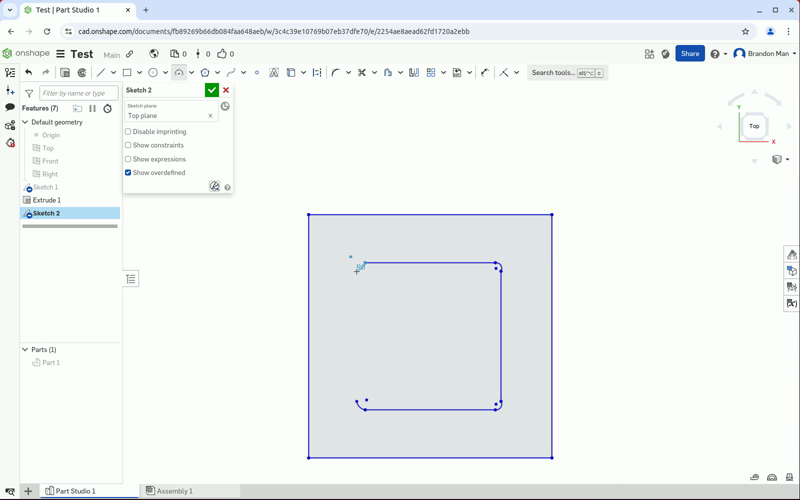
scroll(-6)
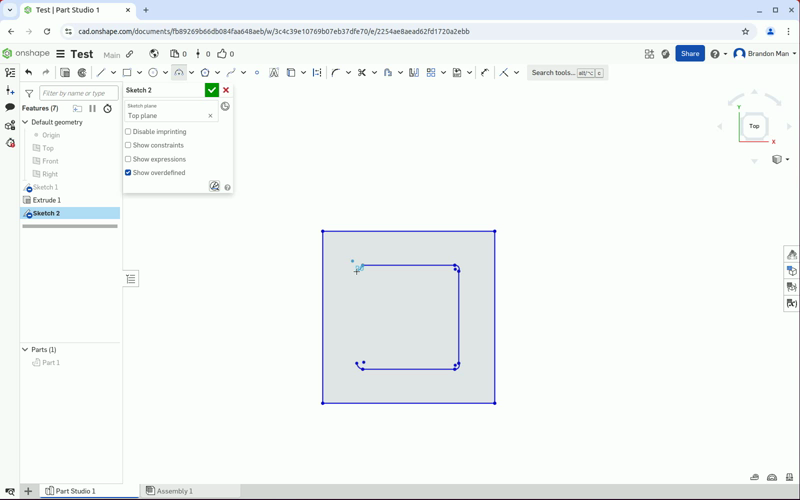
scroll(-6)
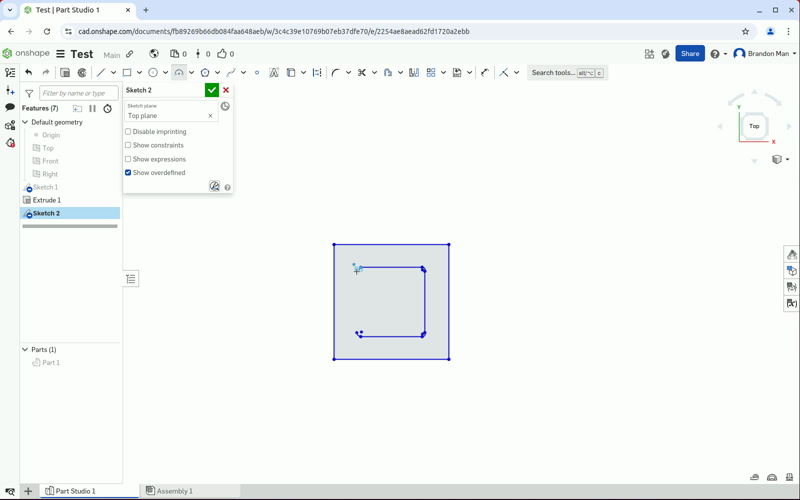
scroll(-6)
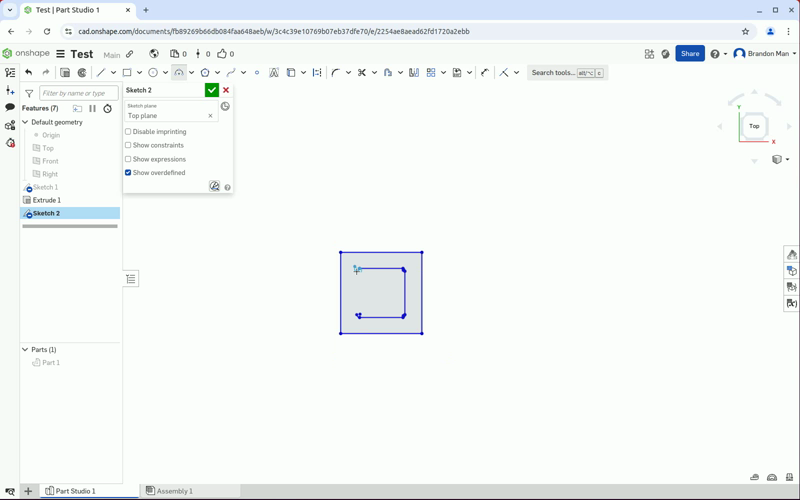
scroll(-6)
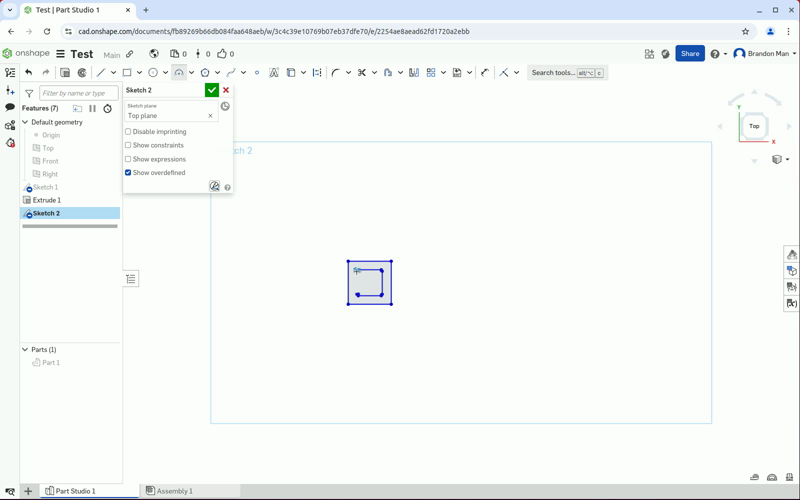
mouse_move(357, 270)
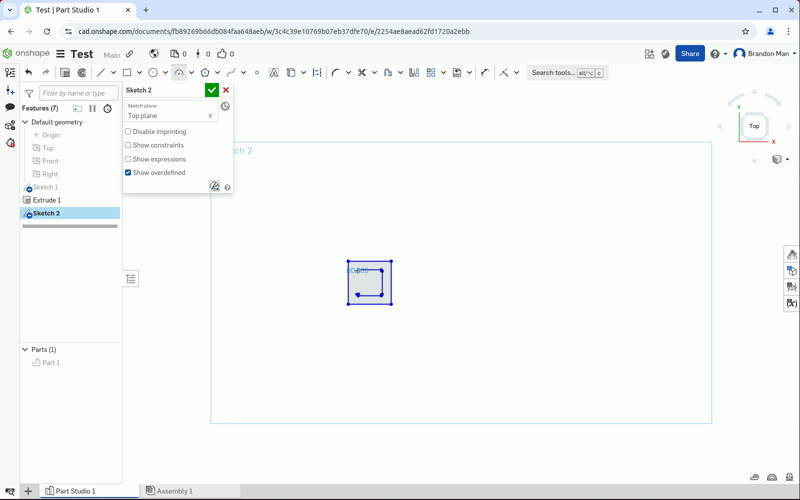
scroll(6)
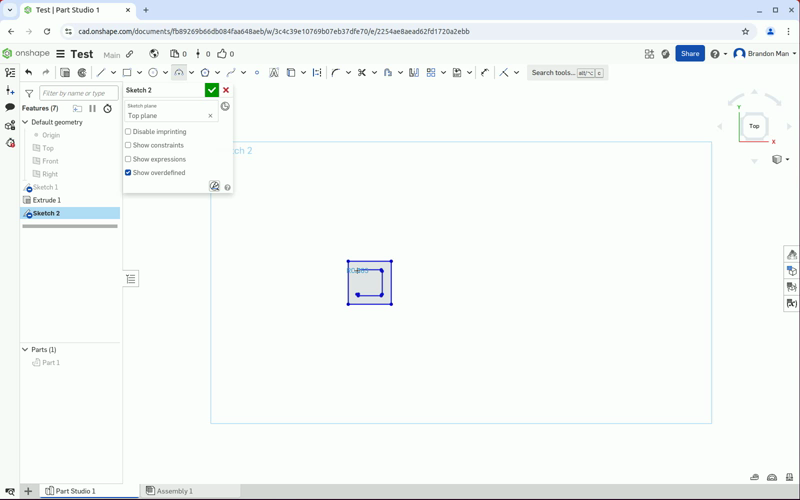
scroll(6)
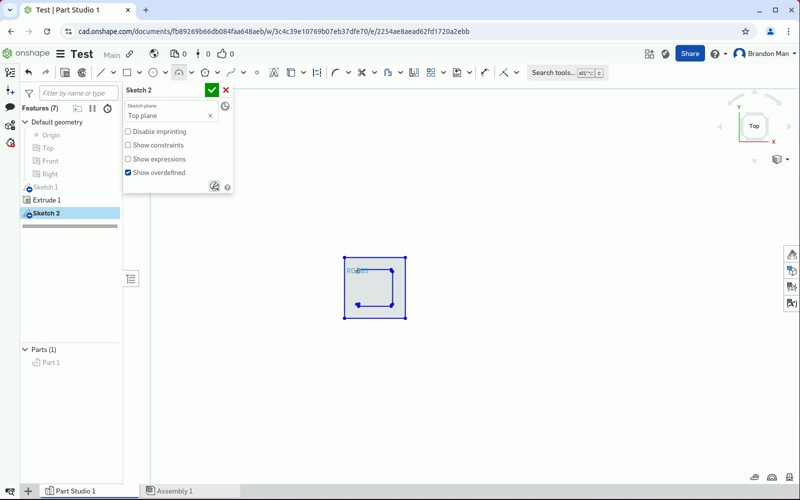
scroll(6)
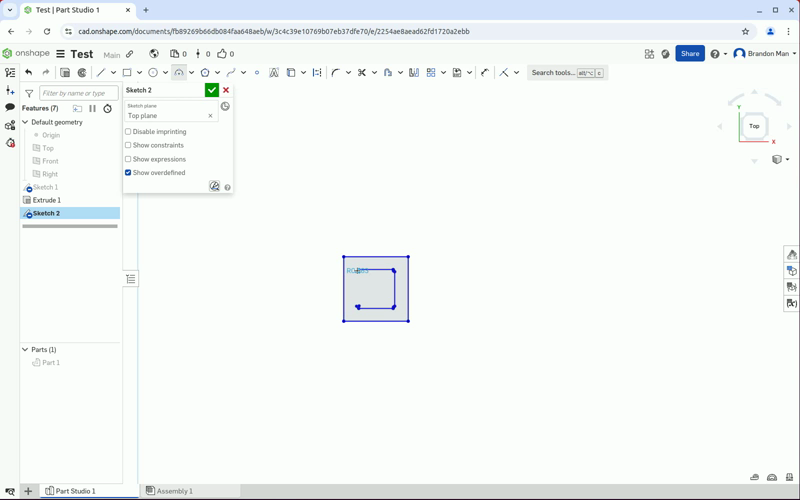
scroll(6)
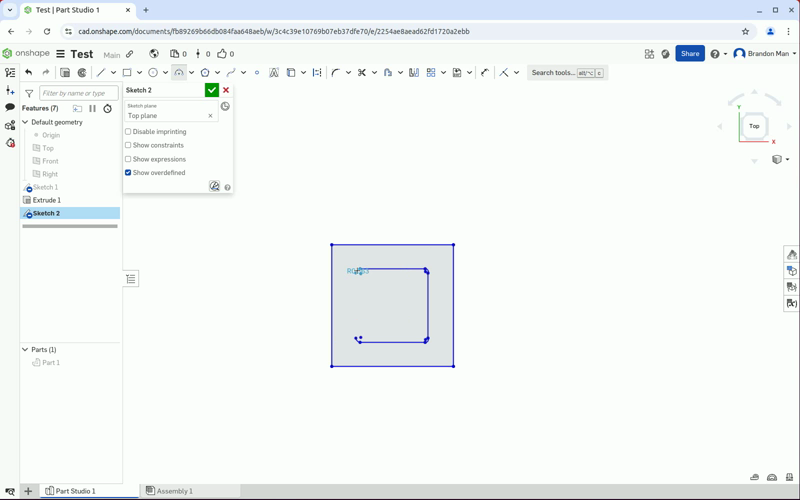
scroll(6)
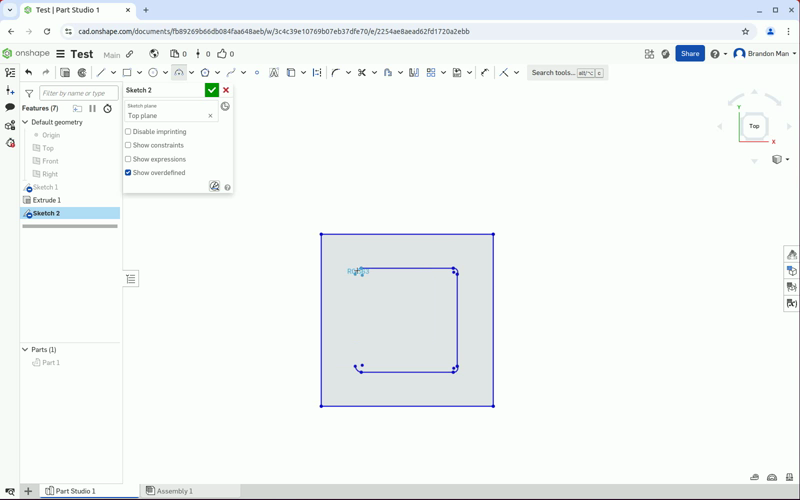
scroll(6)
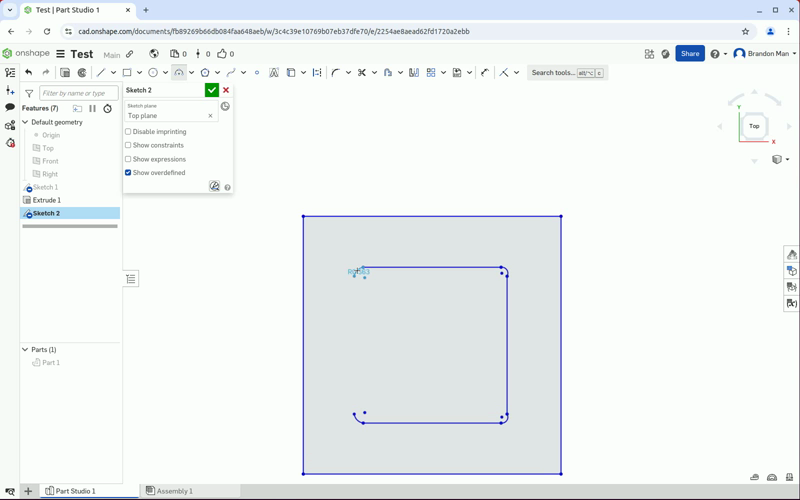
scroll(6)
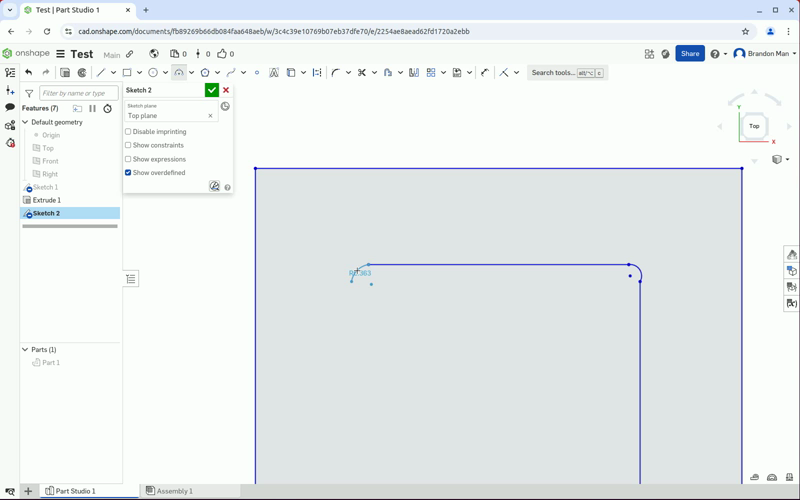
click(357, 270)
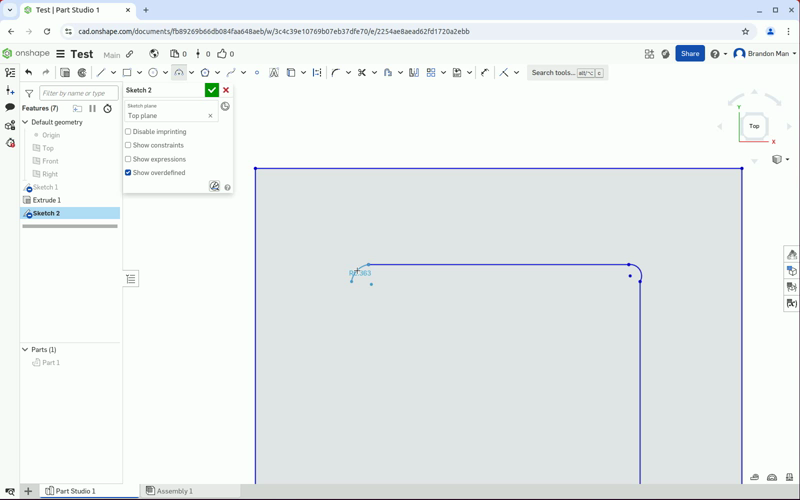
scroll(-6)
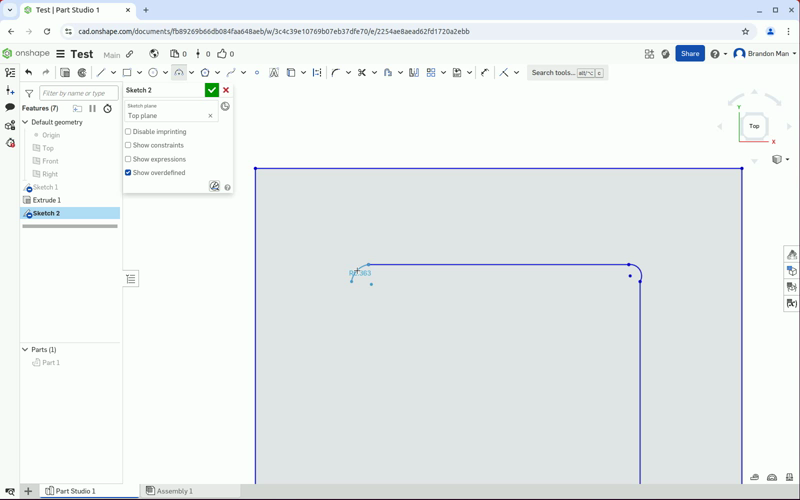
scroll(-6)
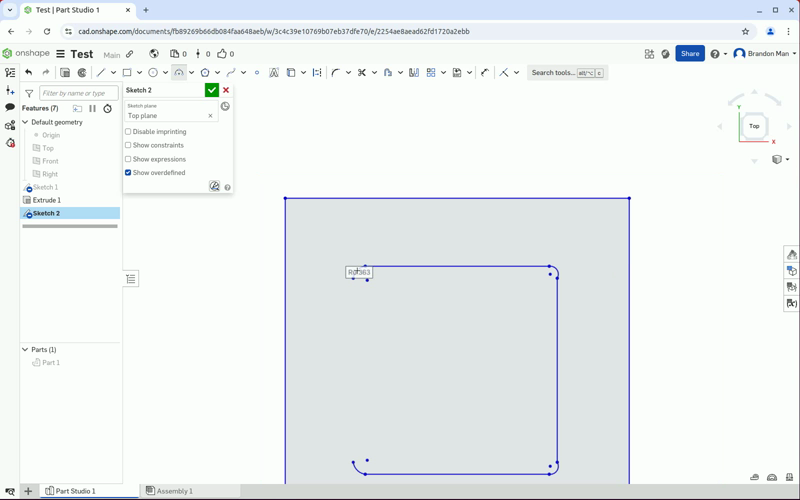
scroll(-6)
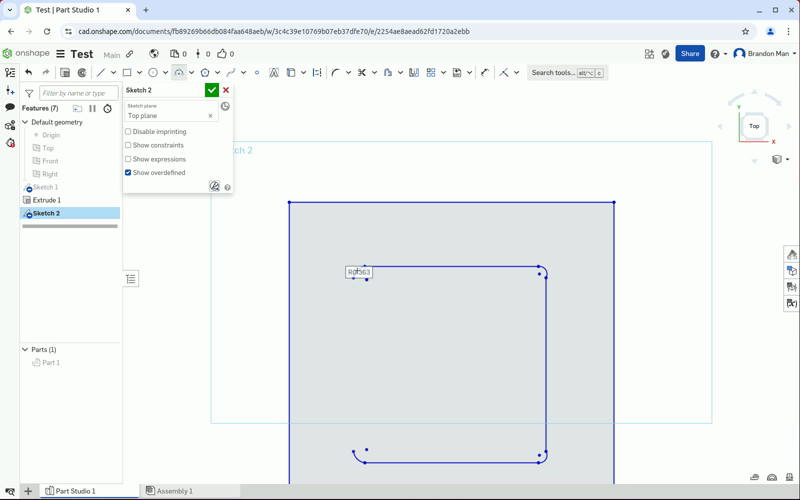
scroll(-6)
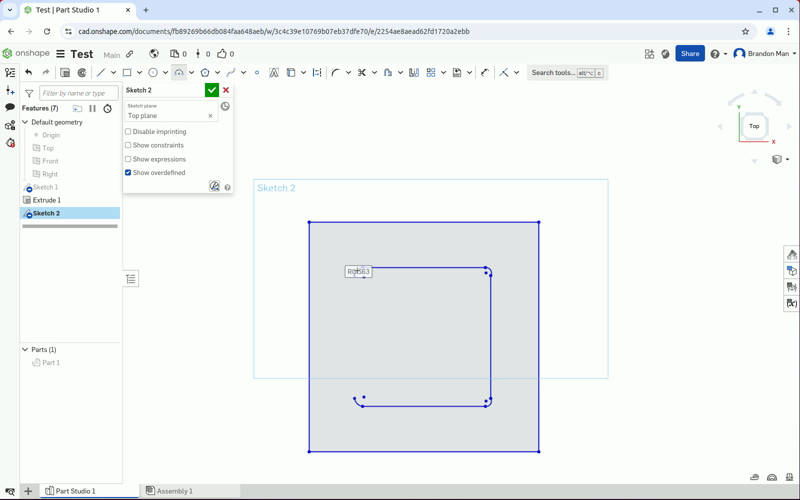
scroll(-6)
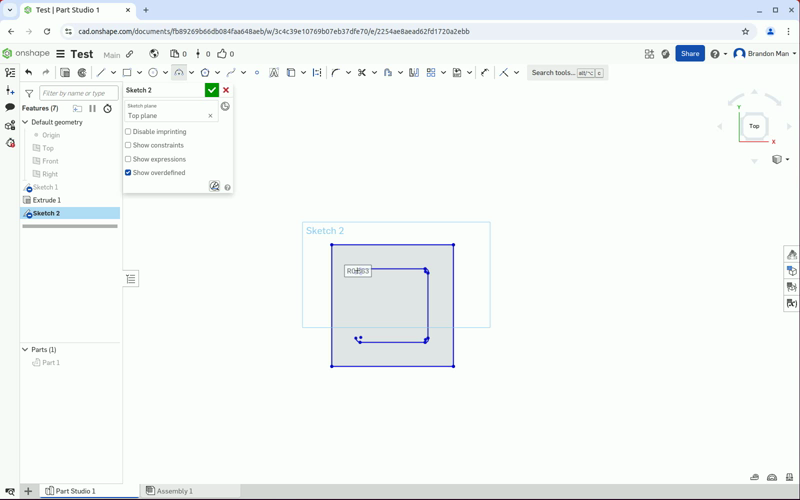
scroll(-6)
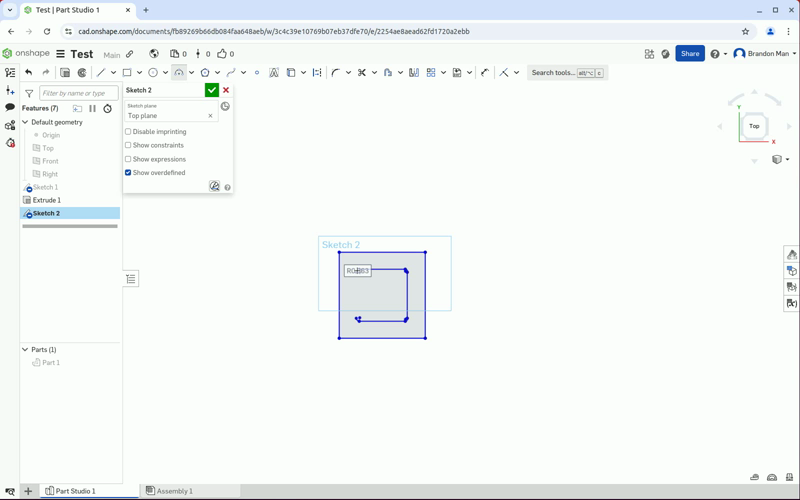
scroll(-6)
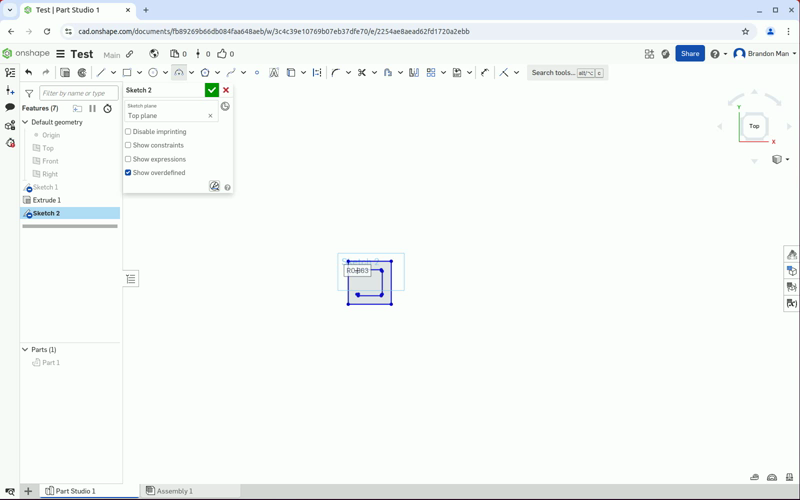
key_up(shift)
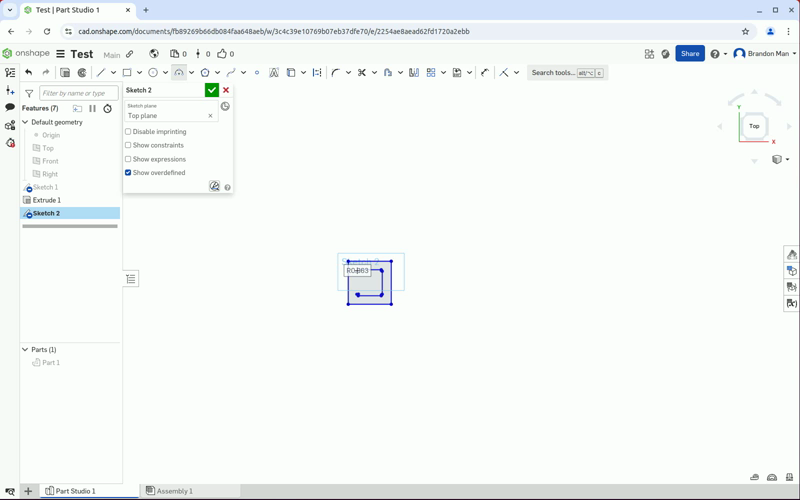
key(esc)
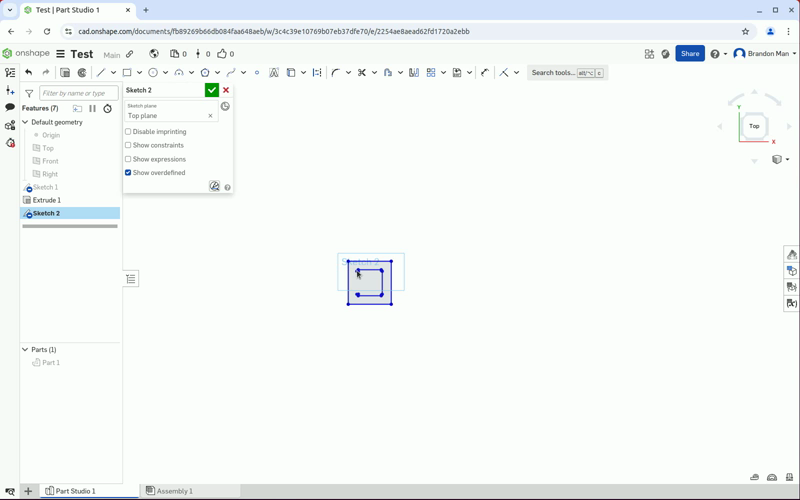
key(l)
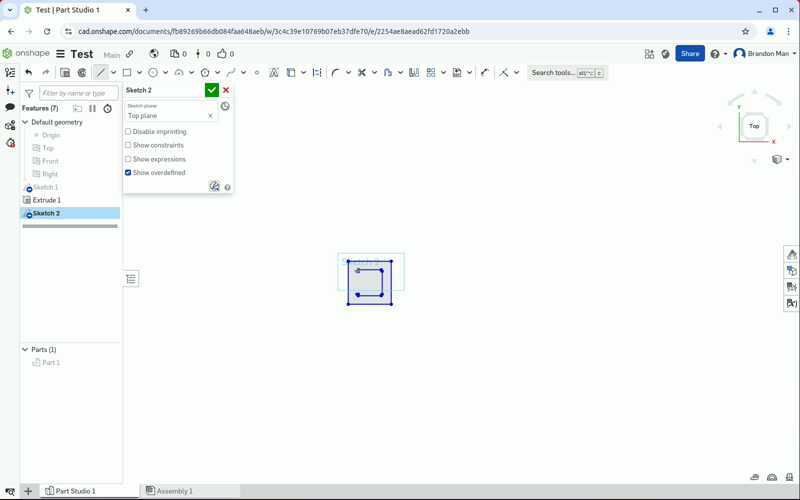
mouse_move(356, 271)
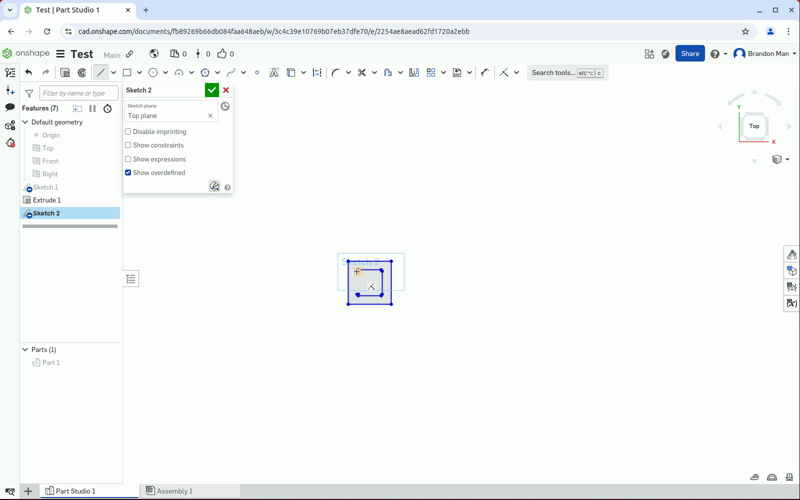
scroll(6)
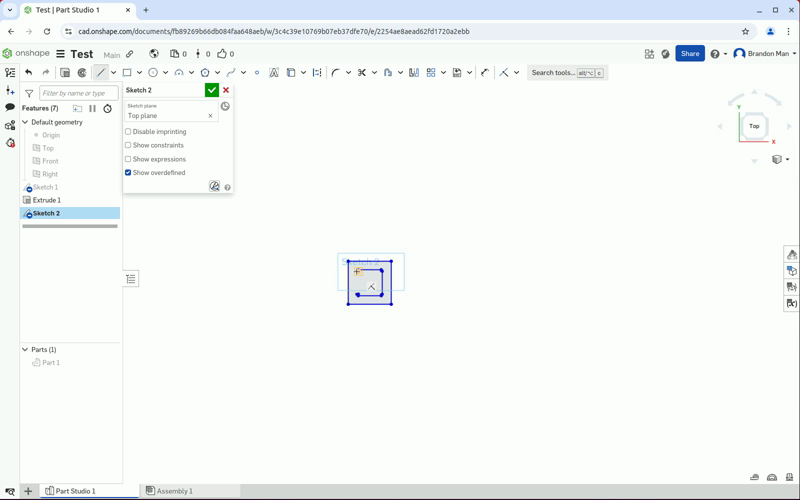
scroll(6)
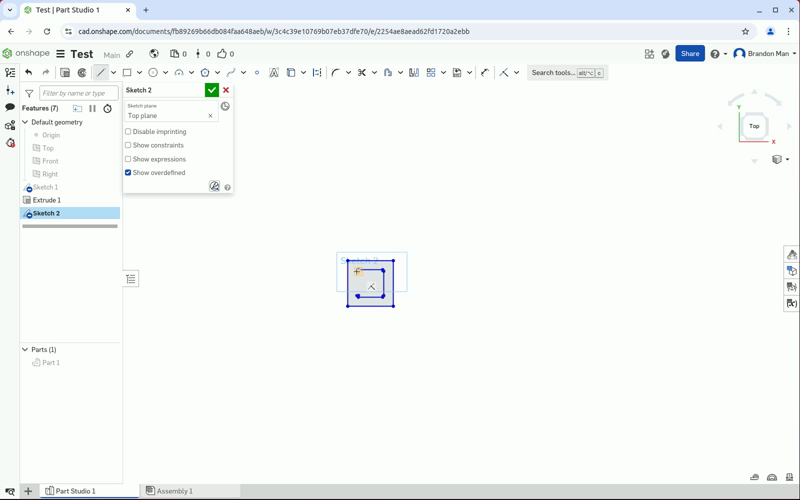
scroll(6)
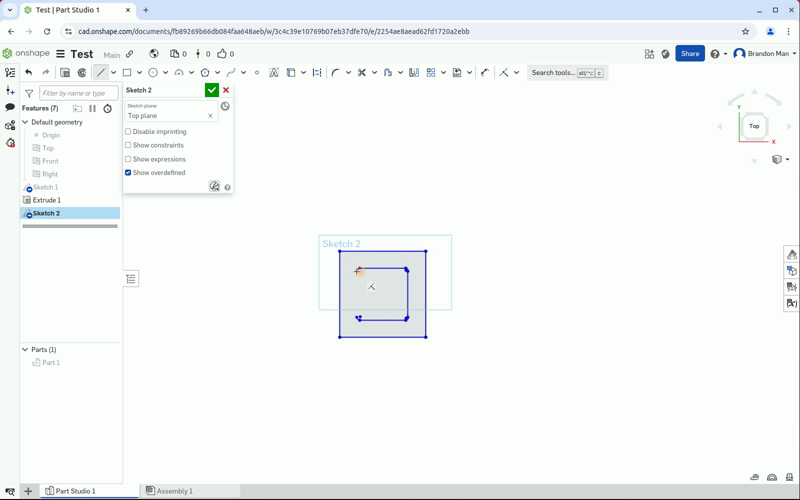
scroll(6)
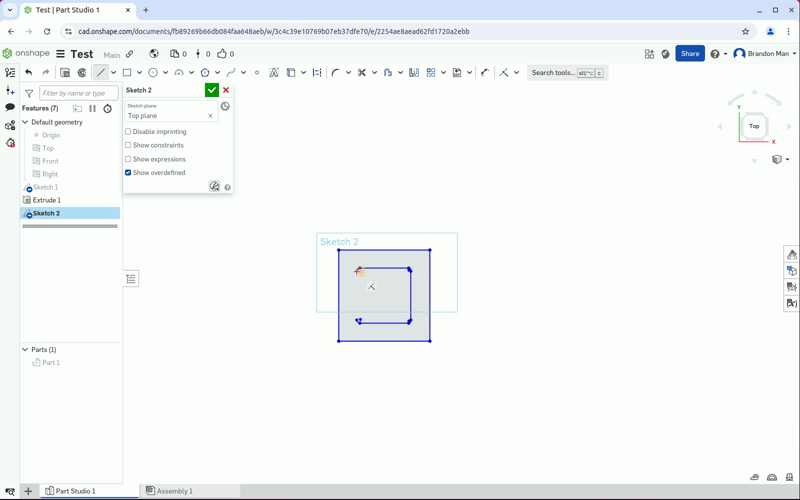
scroll(6)
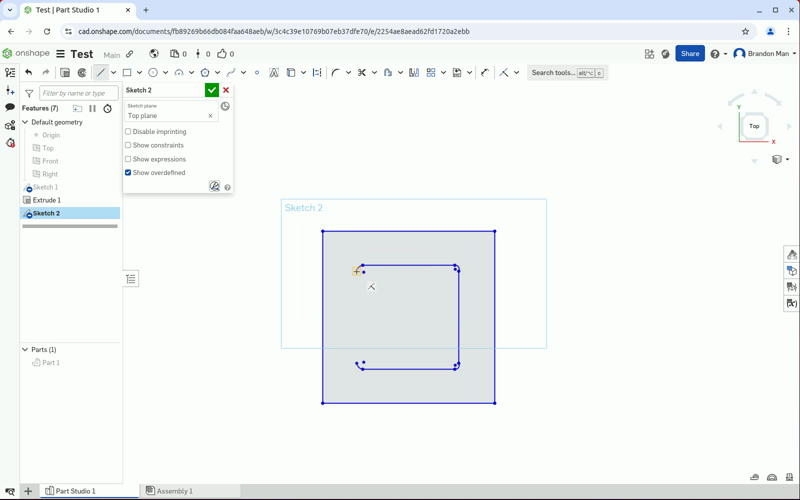
scroll(6)
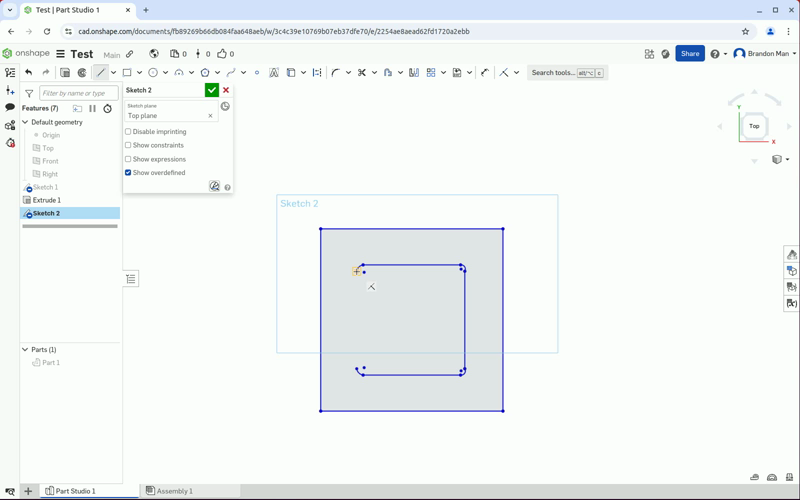
scroll(6)
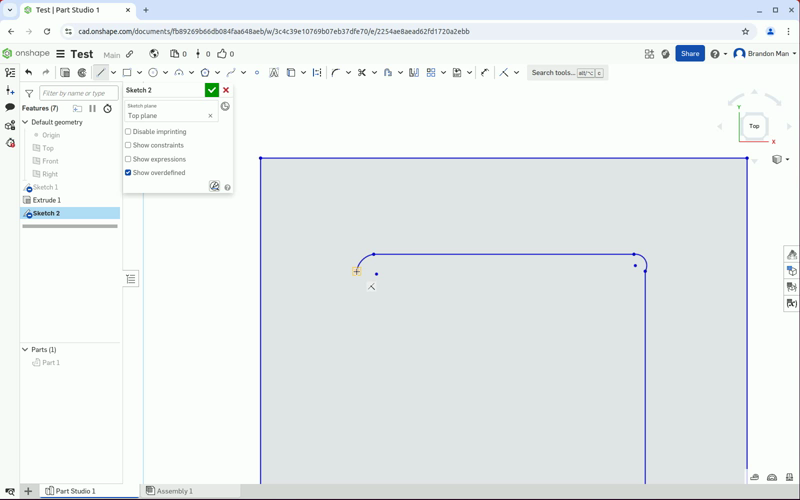
click(356, 271)
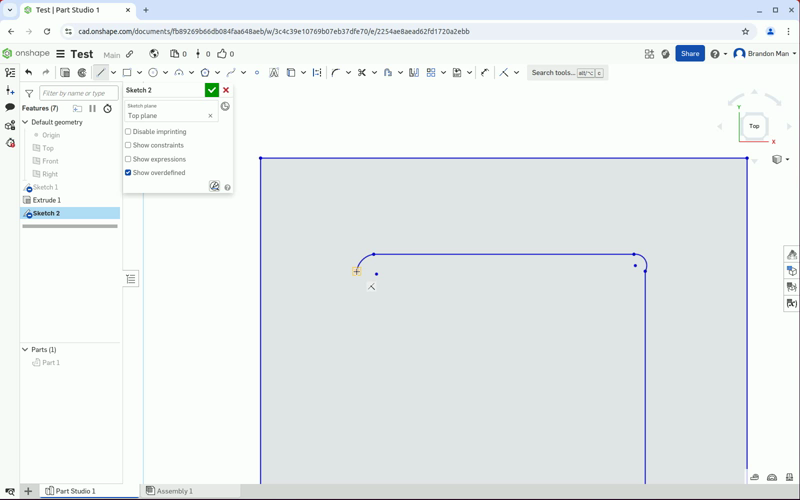
scroll(-6)
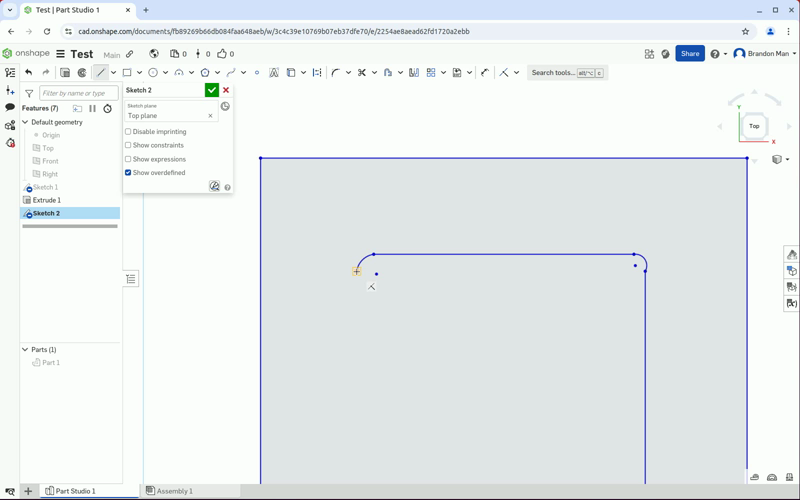
scroll(-6)
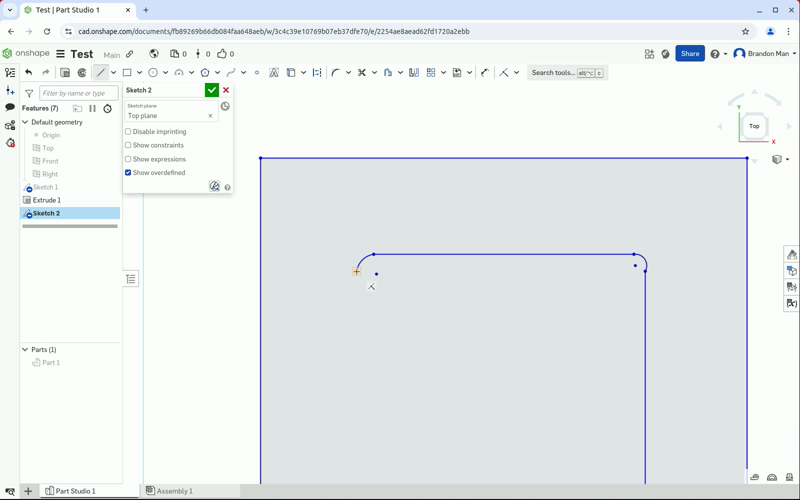
scroll(-6)
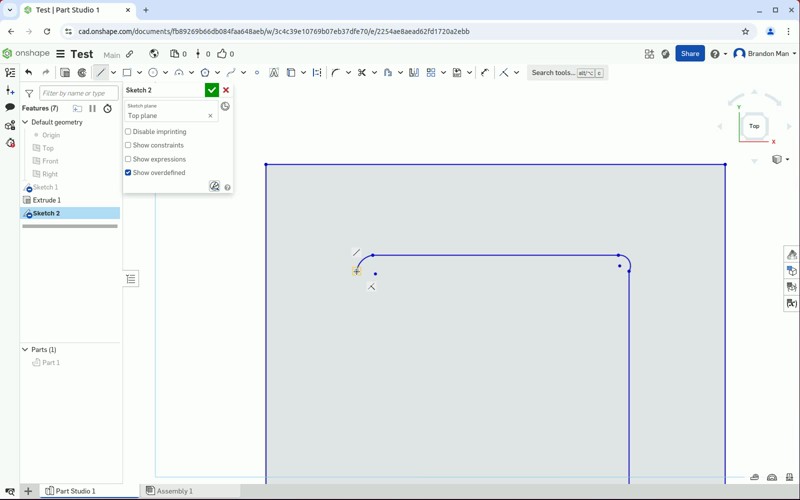
scroll(-6)
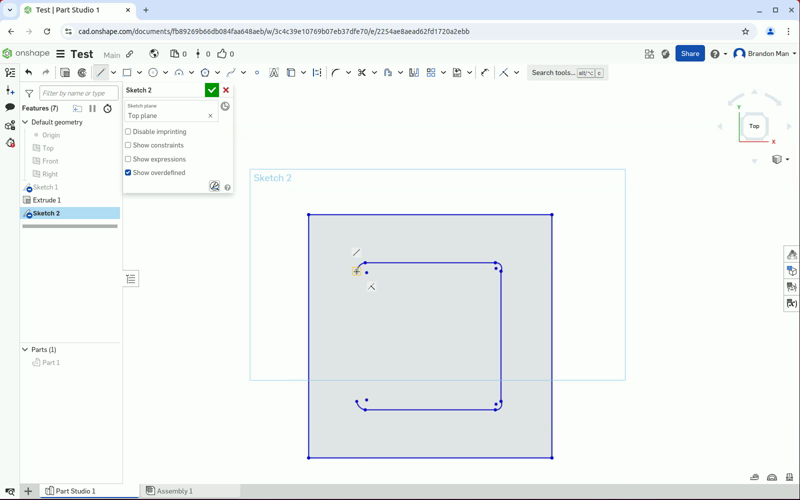
scroll(-6)
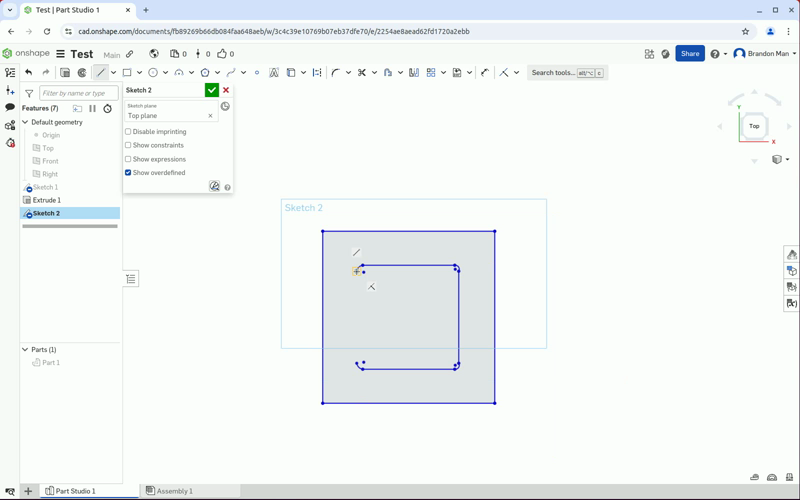
scroll(-6)
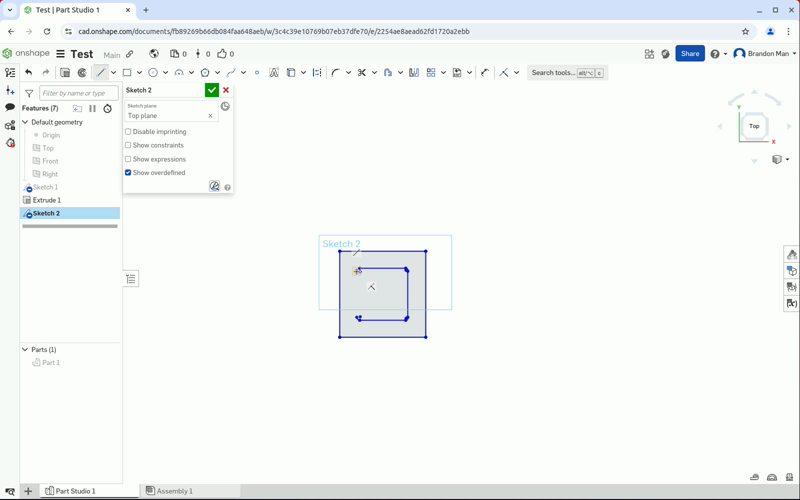
scroll(-6)
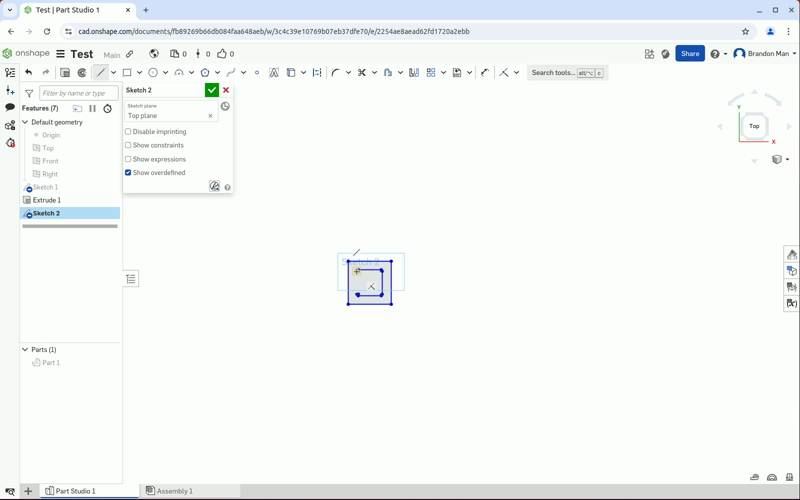
mouse_move(386, 271)
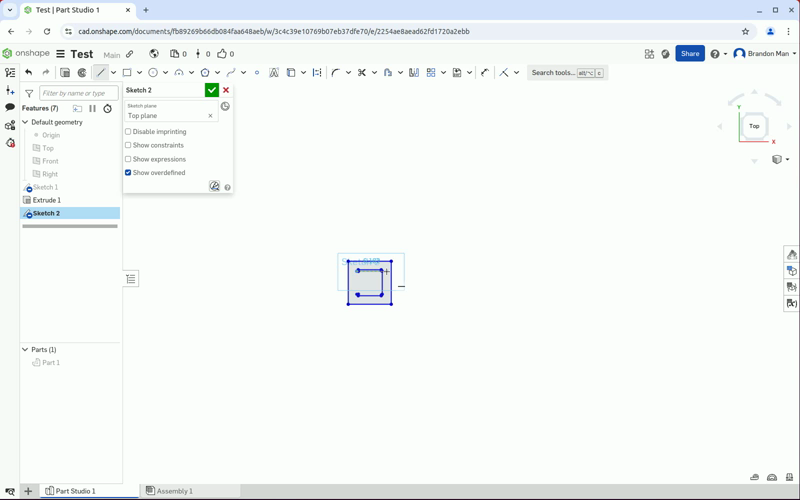
key_down(shift)
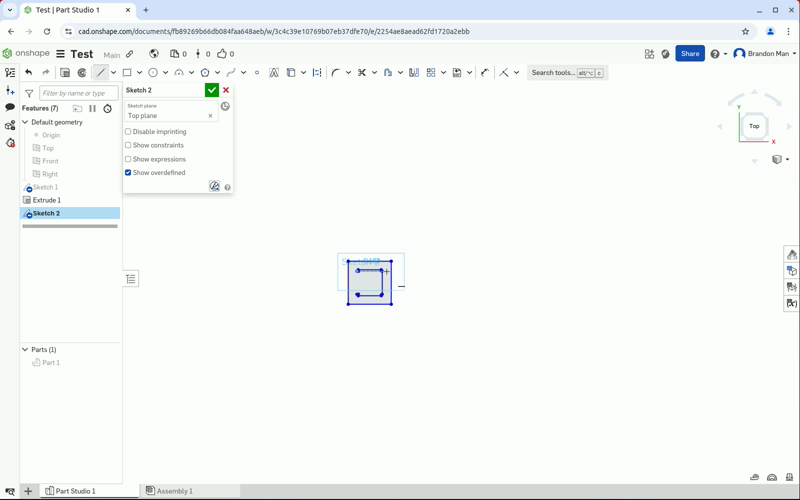
mouse_move(356, 294)
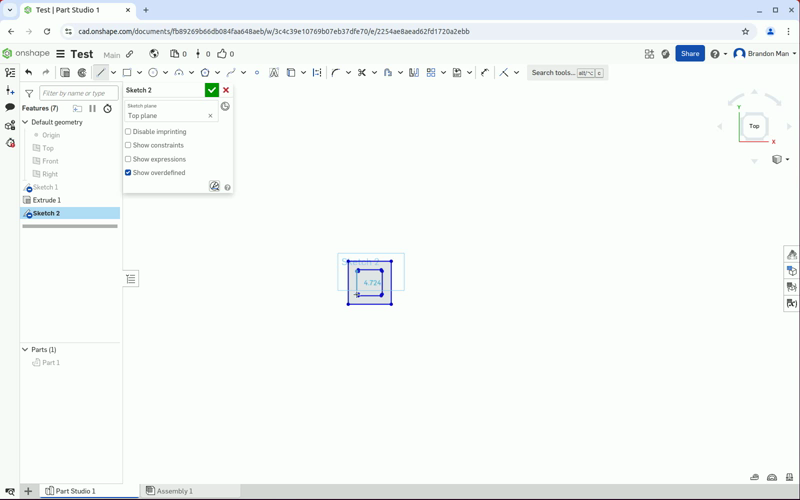
scroll(6)
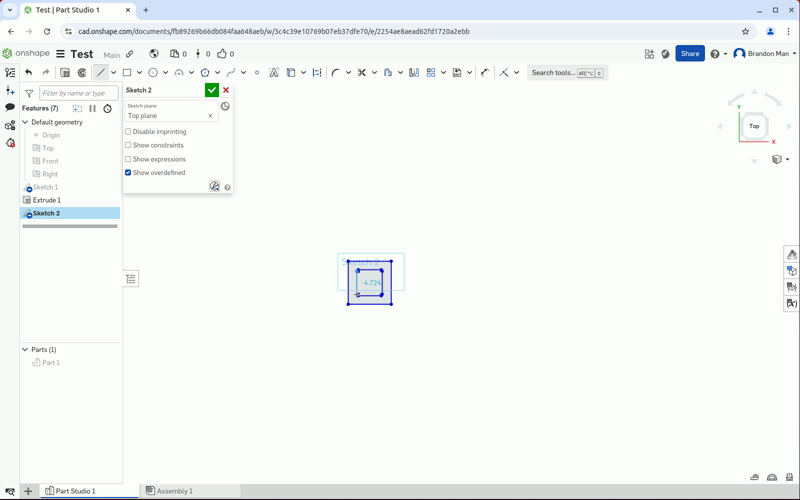
scroll(6)
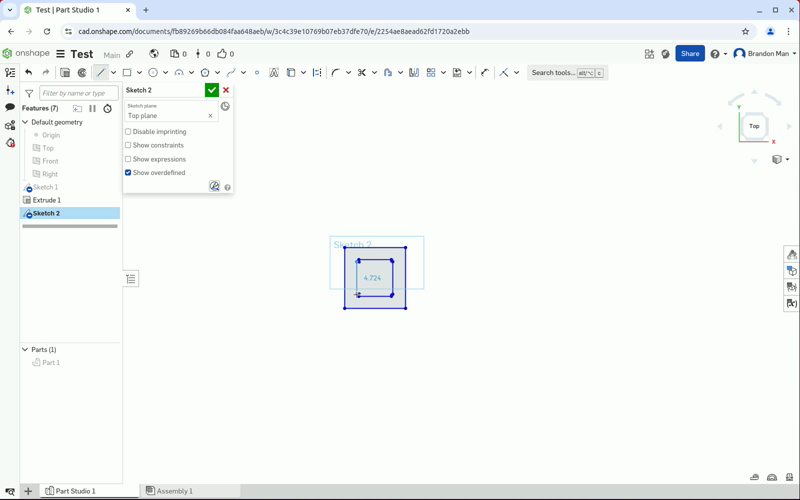
scroll(6)
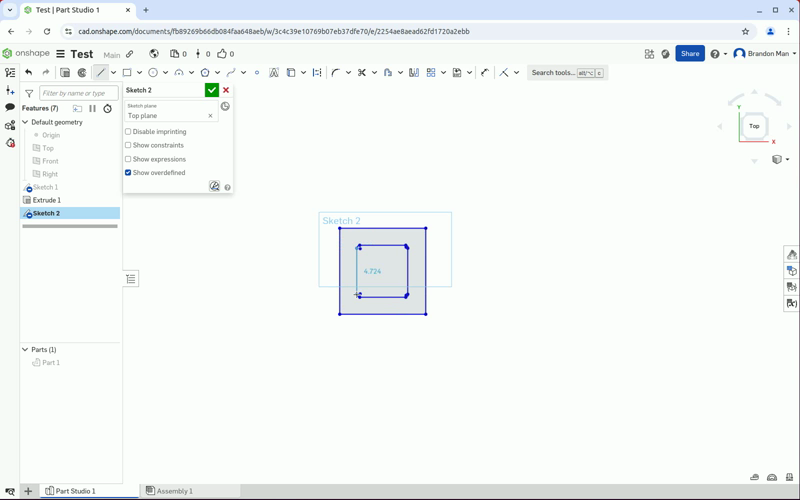
scroll(6)
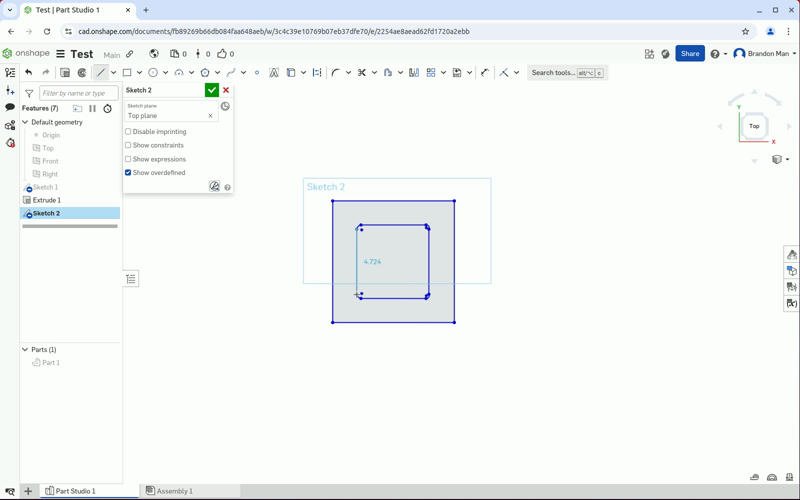
scroll(6)
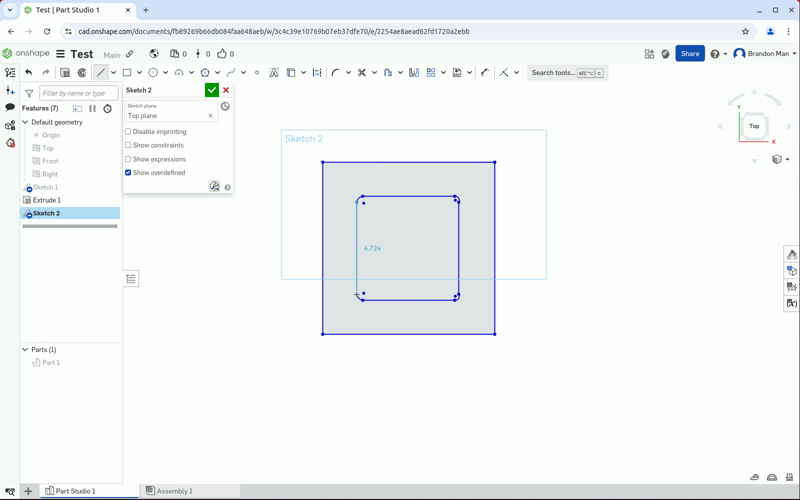
scroll(6)
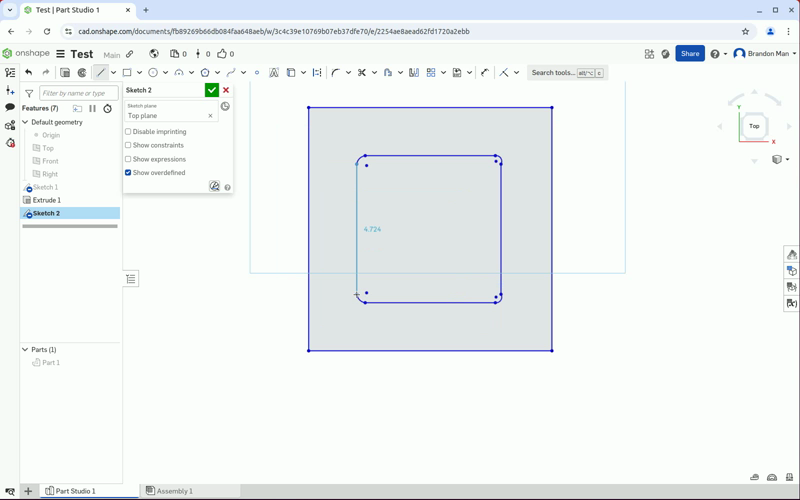
scroll(6)
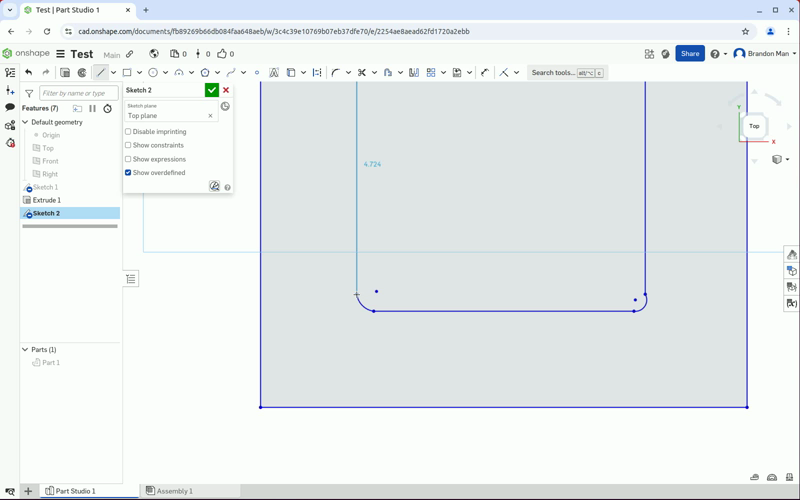
key_up(shift)
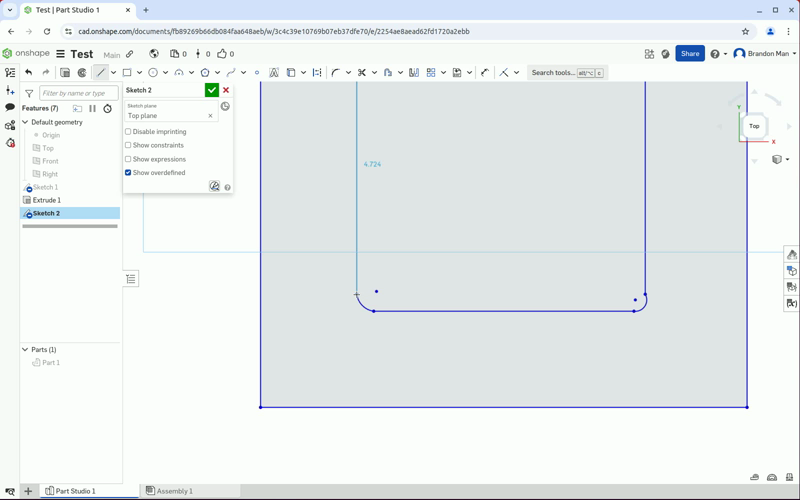
click(356, 294)
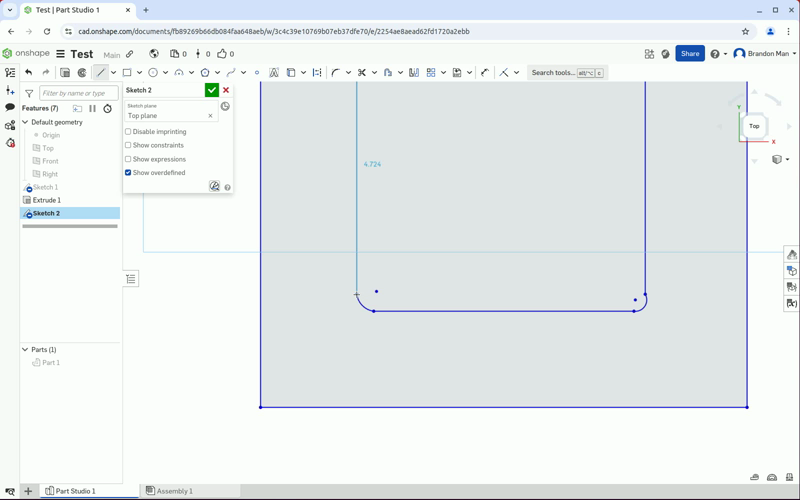
scroll(-6)
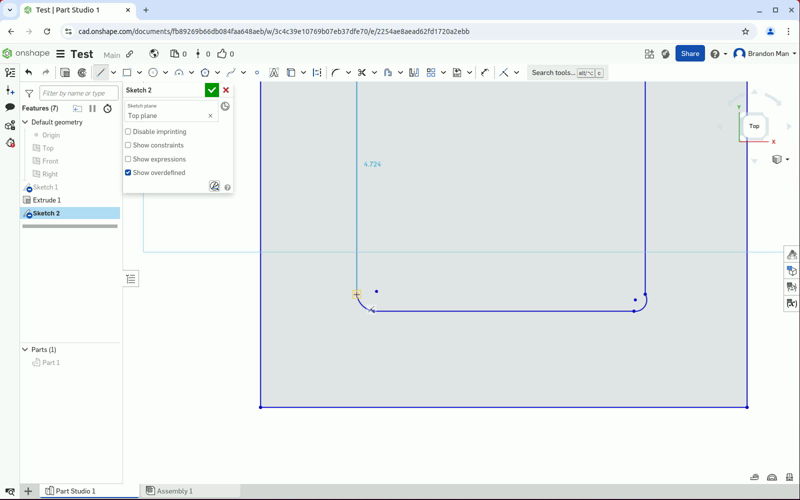
scroll(-6)
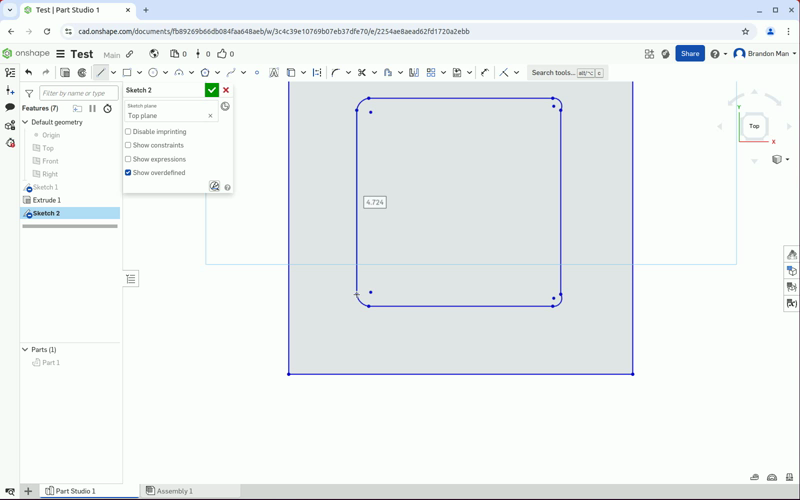
scroll(-6)
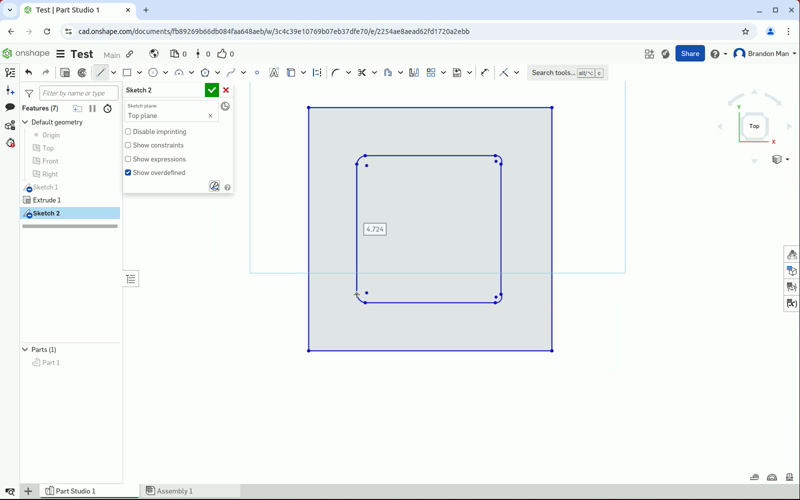
scroll(-6)
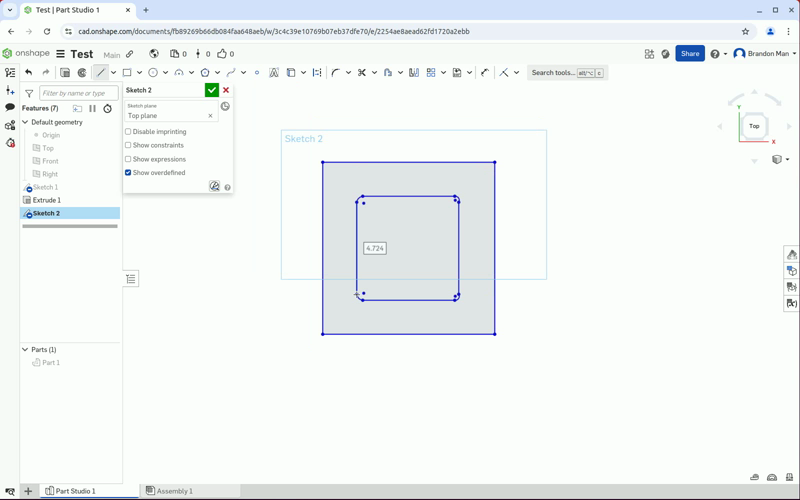
scroll(-6)
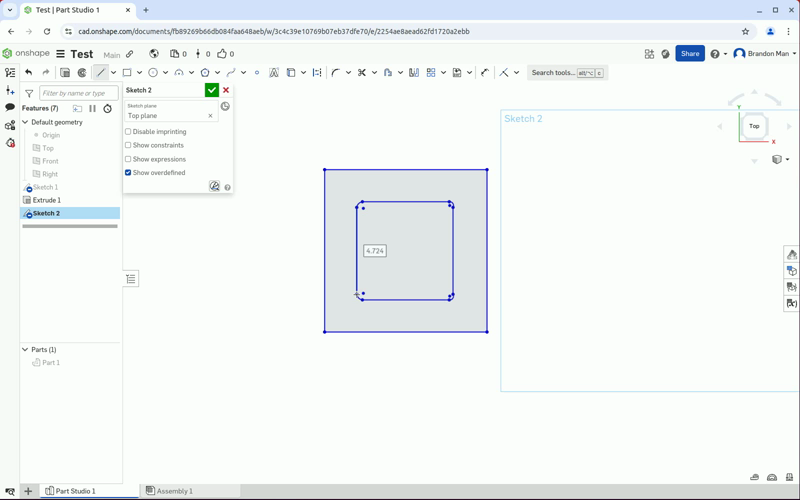
scroll(-6)
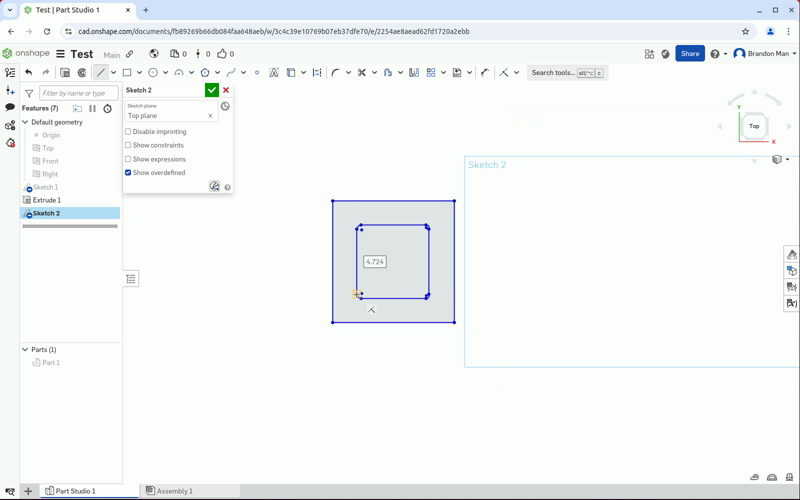
scroll(-6)
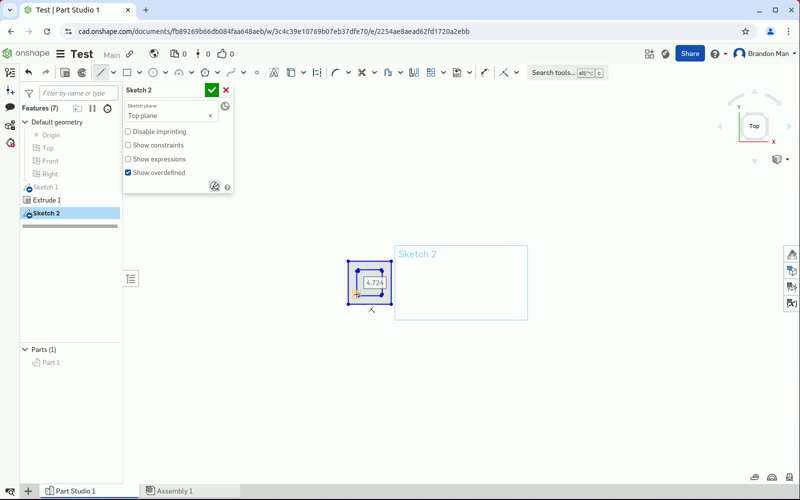
key(esc)
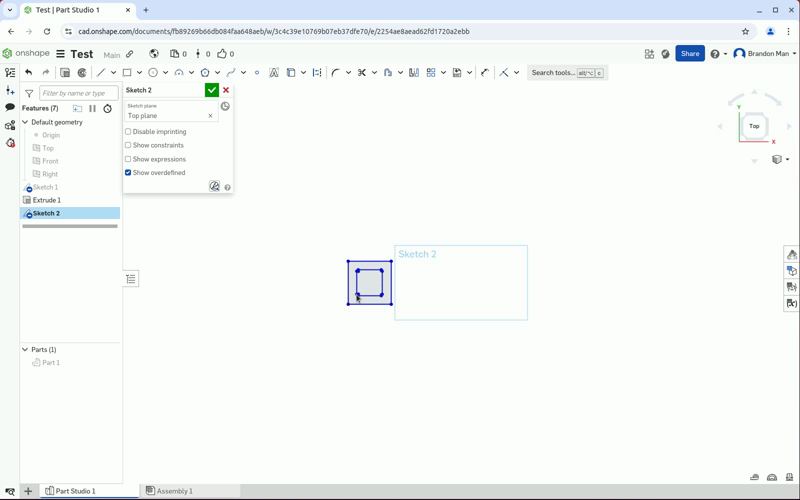
mouse_move(349, 273)
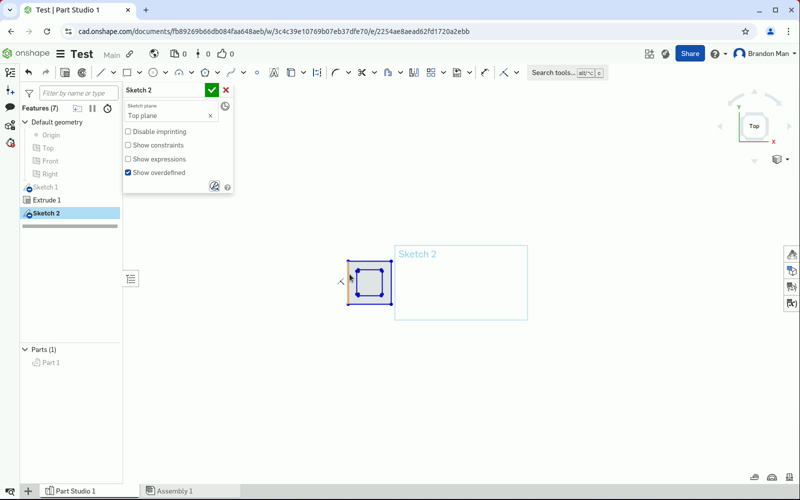
scroll(6)
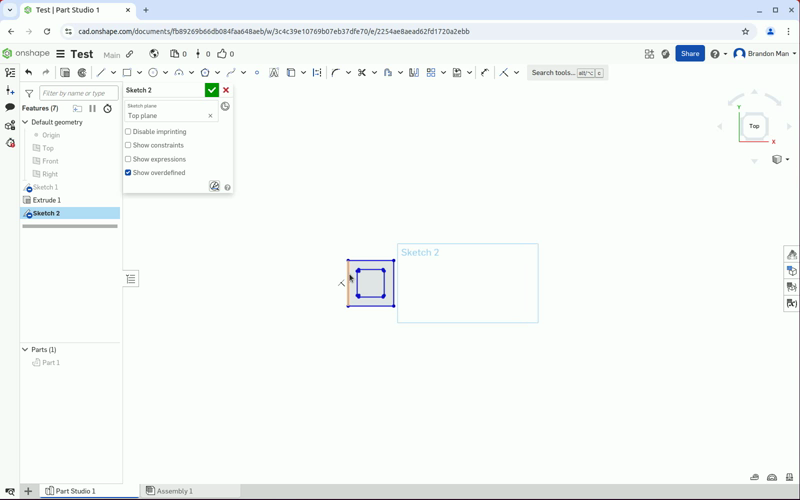
scroll(6)
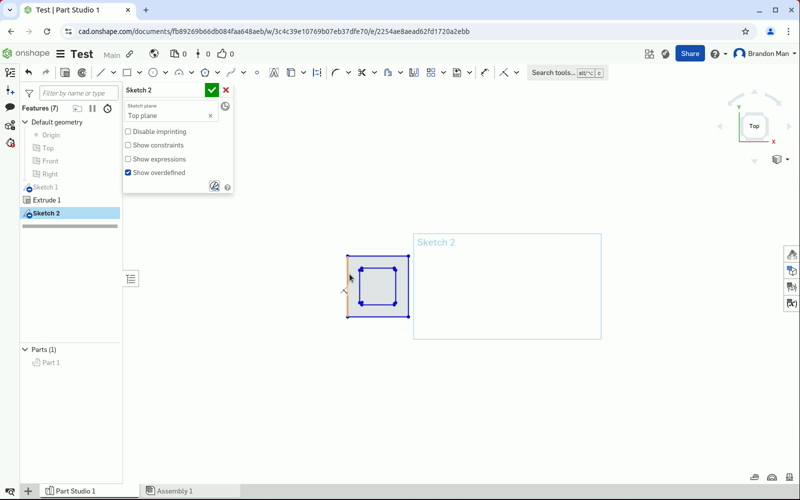
scroll(6)
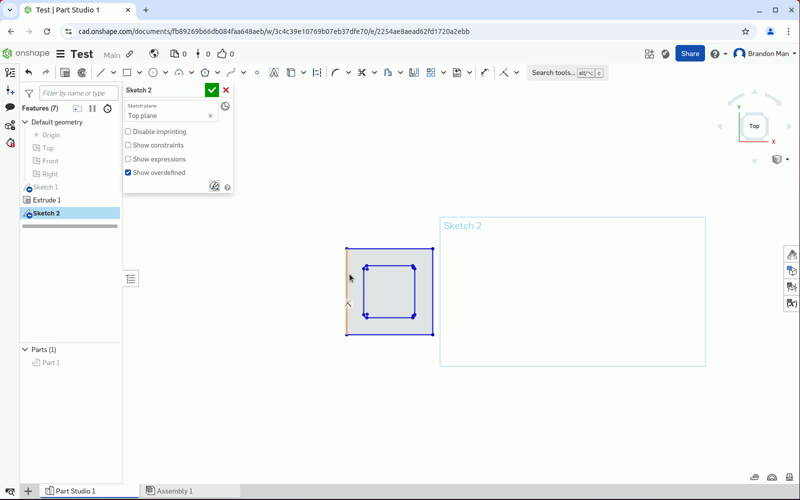
scroll(6)
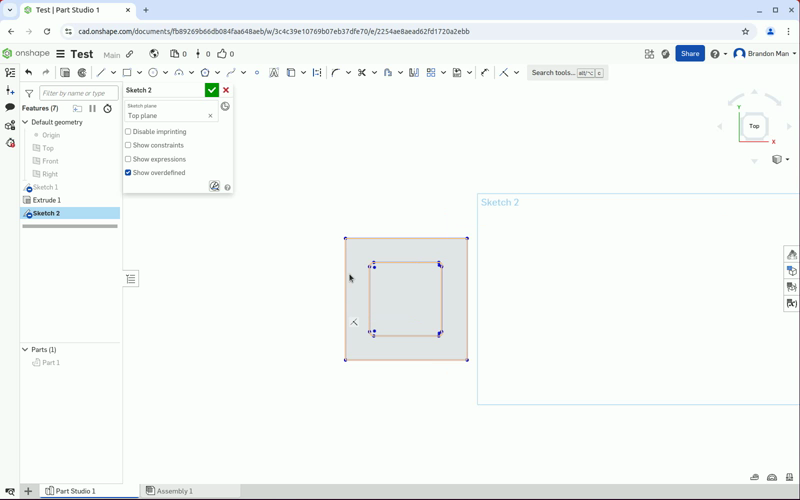
scroll(6)
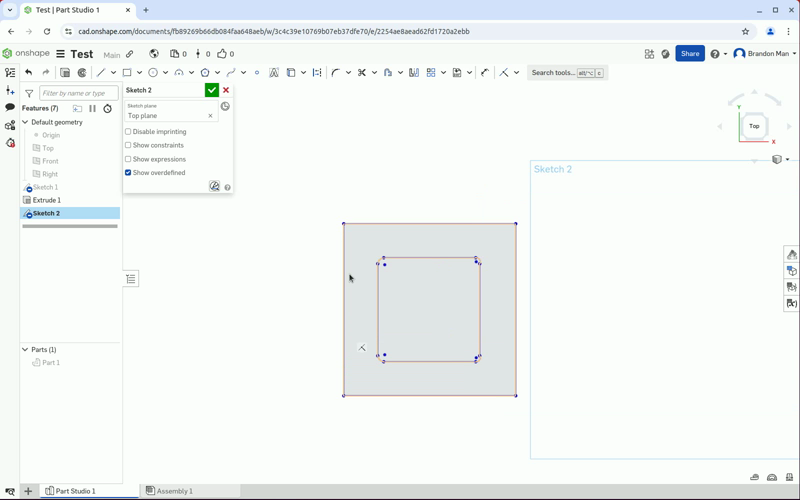
scroll(6)
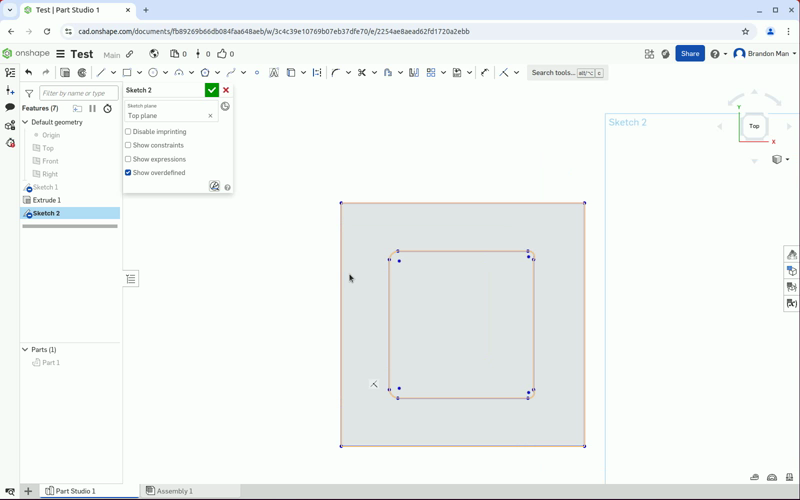
scroll(6)
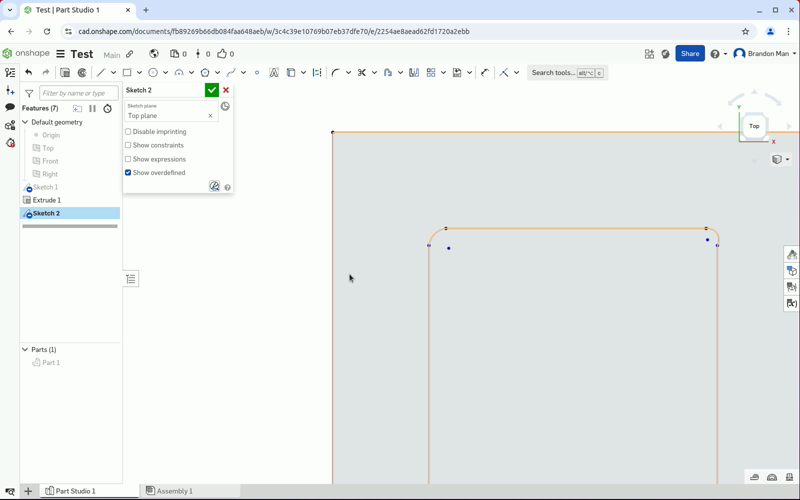
click(349, 273)
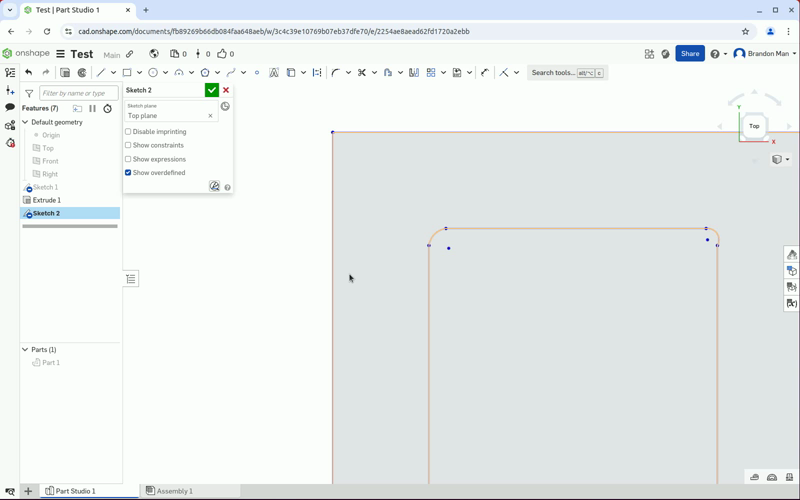
scroll(-6)
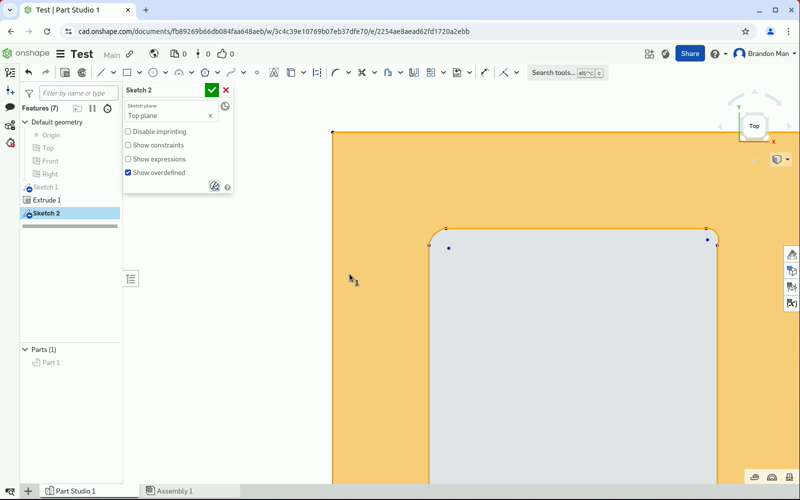
scroll(-6)
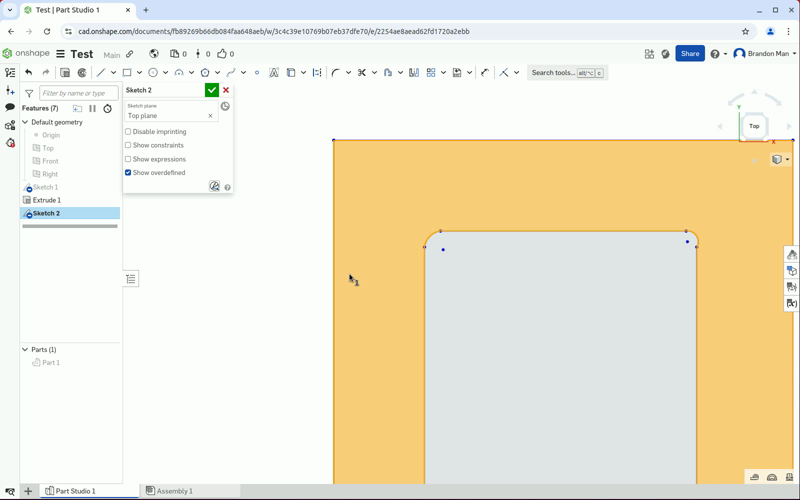
scroll(-6)
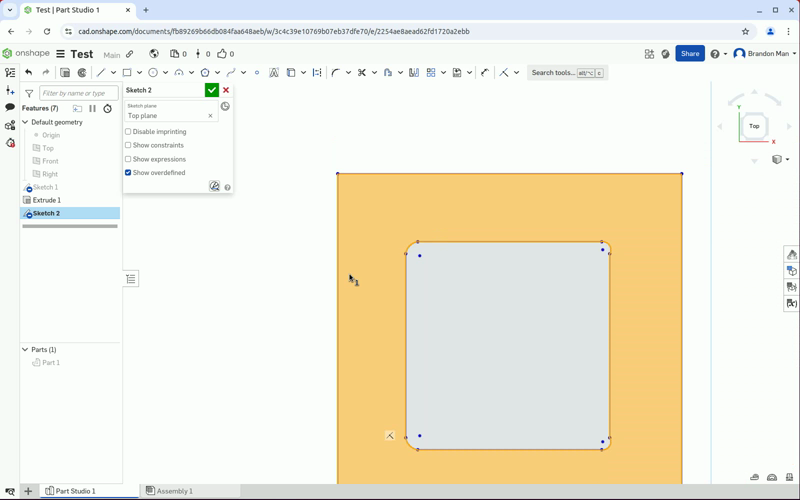
scroll(-6)
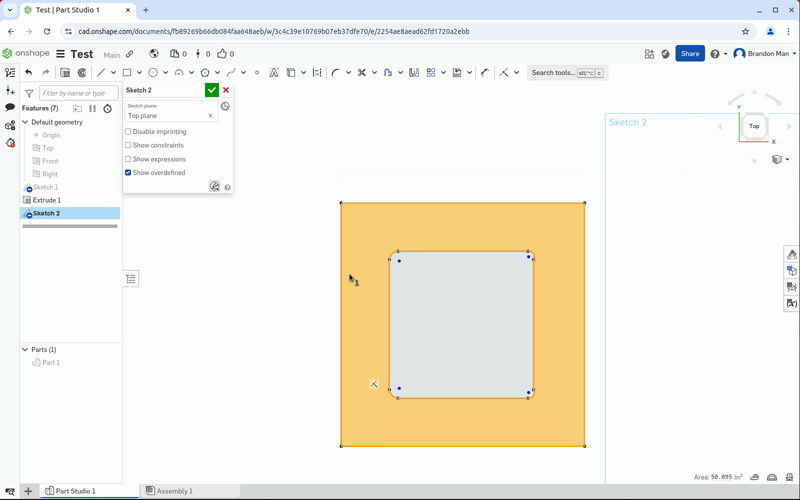
scroll(-6)
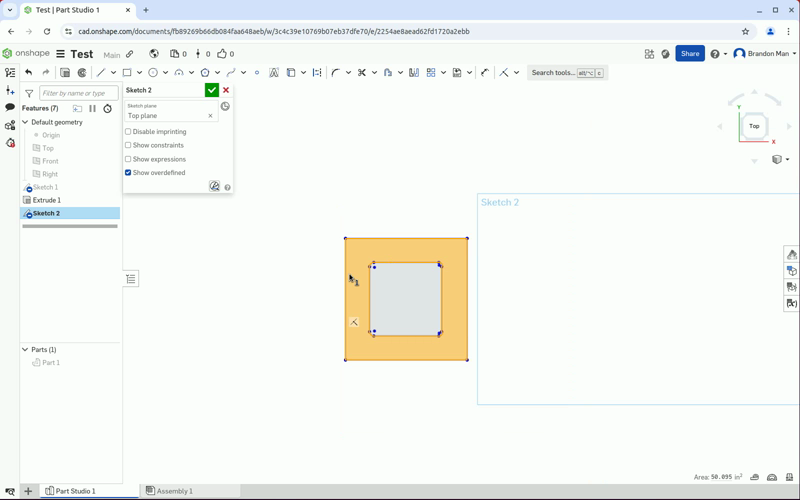
scroll(-6)
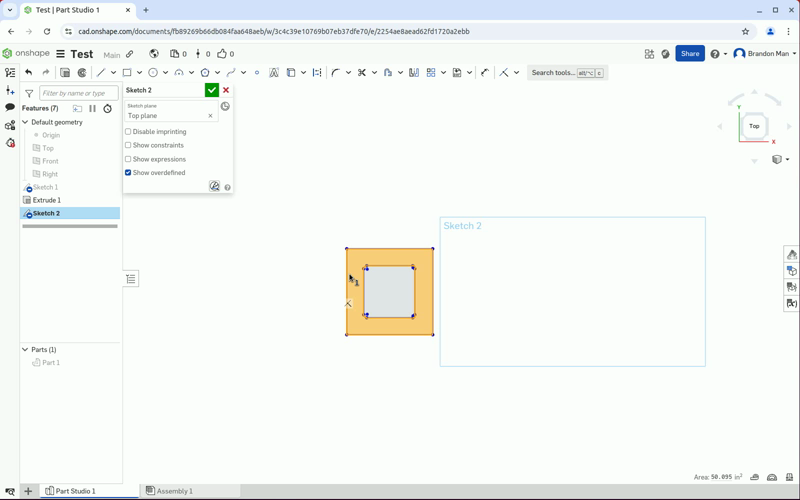
scroll(-6)
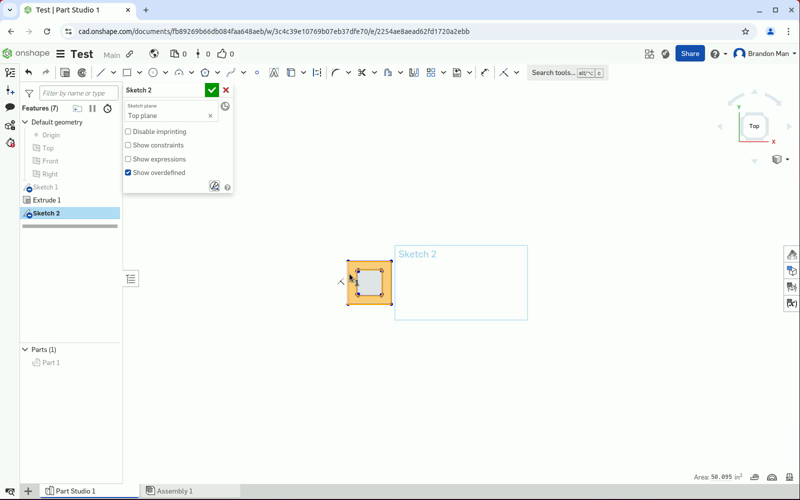
mouse_move(73, 352)
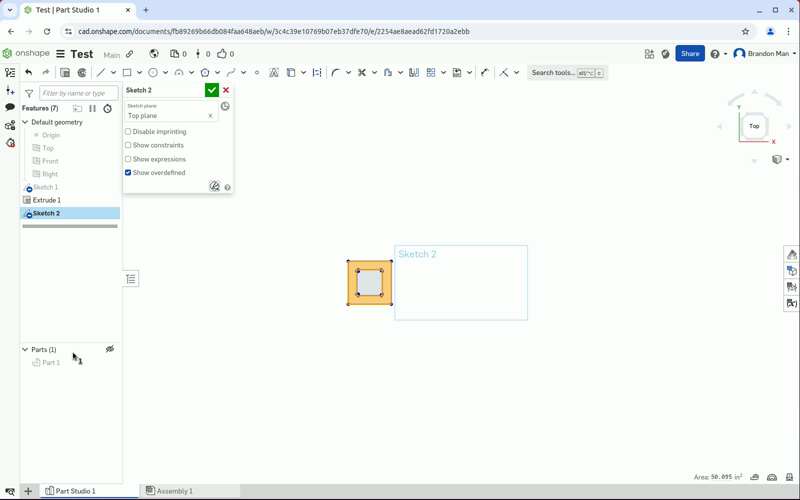
key(shift+y)
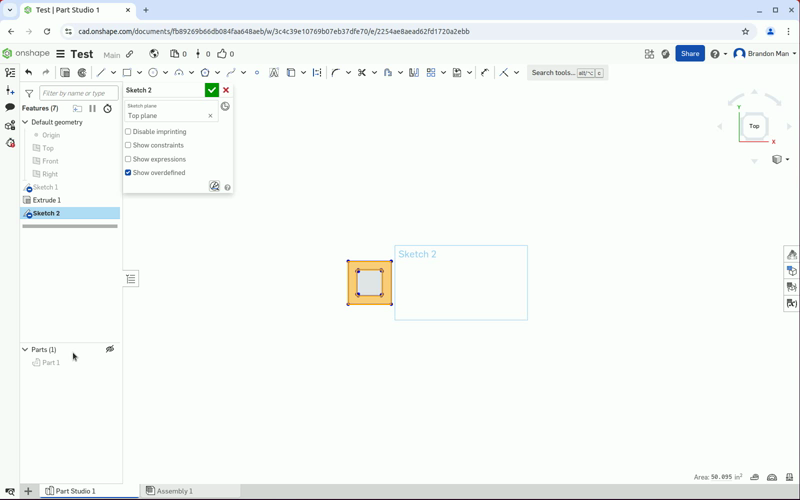
key(shift+e)
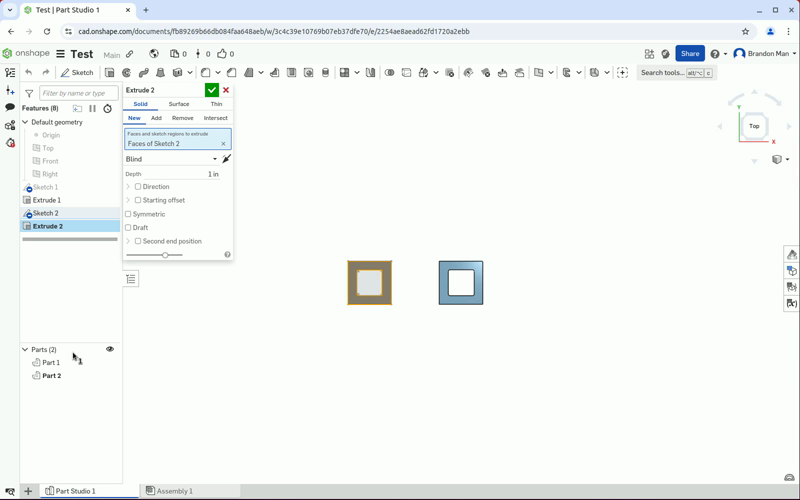
mouse_move(143, 106)
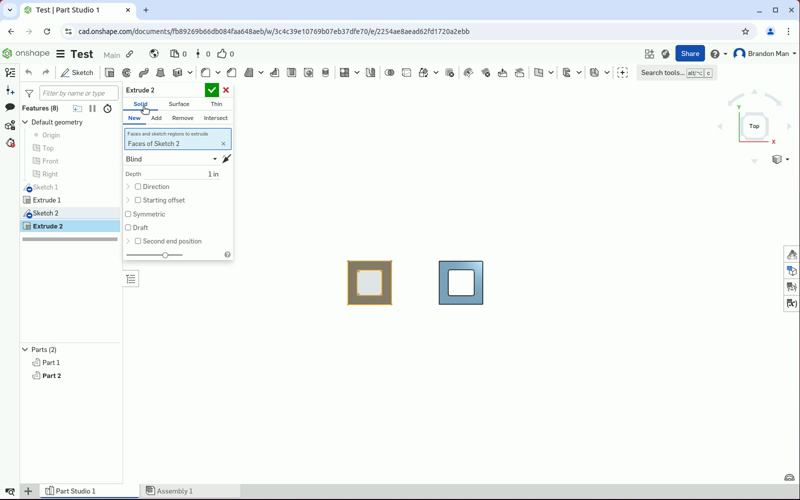
click(143, 106)
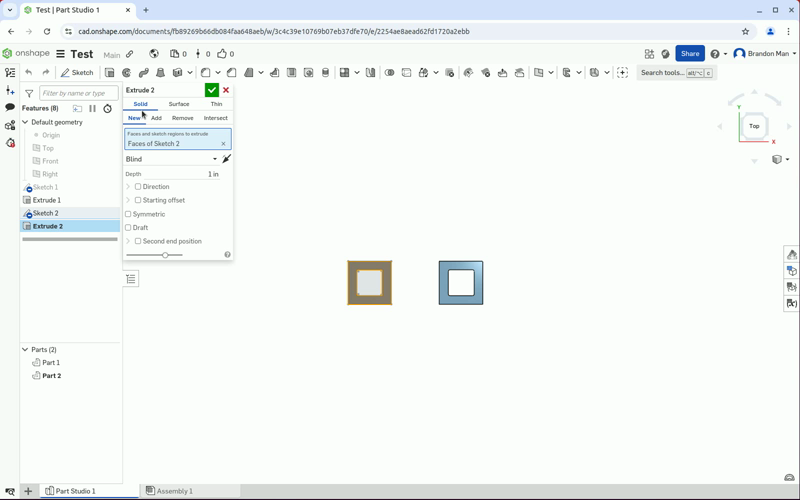
mouse_move(137, 120)
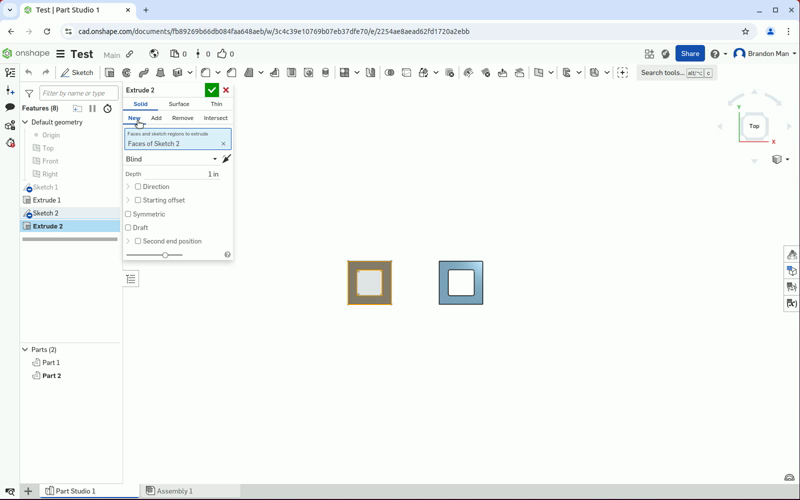
click(137, 120)
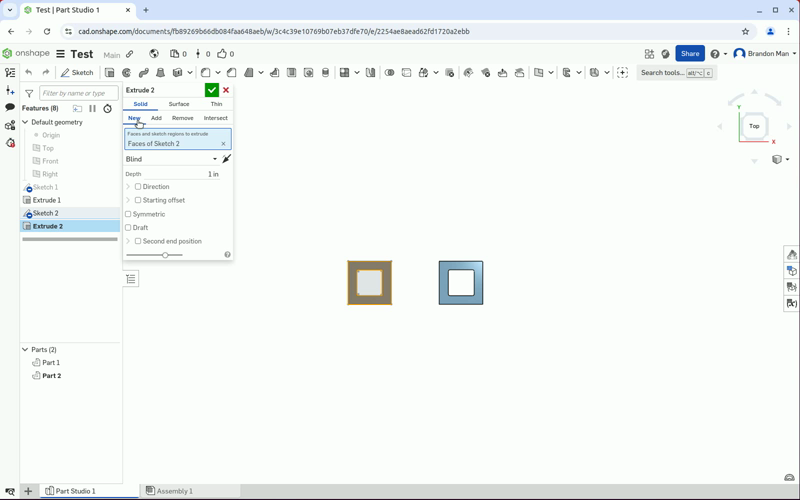
key(tab, 4)
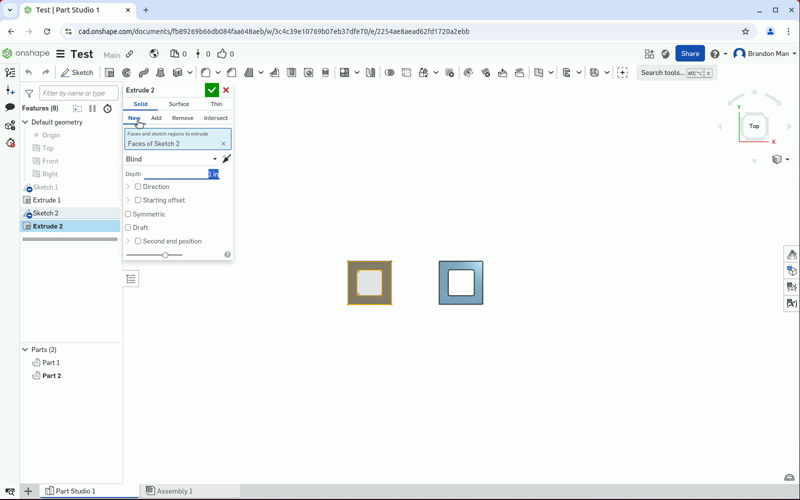
text(12.036)
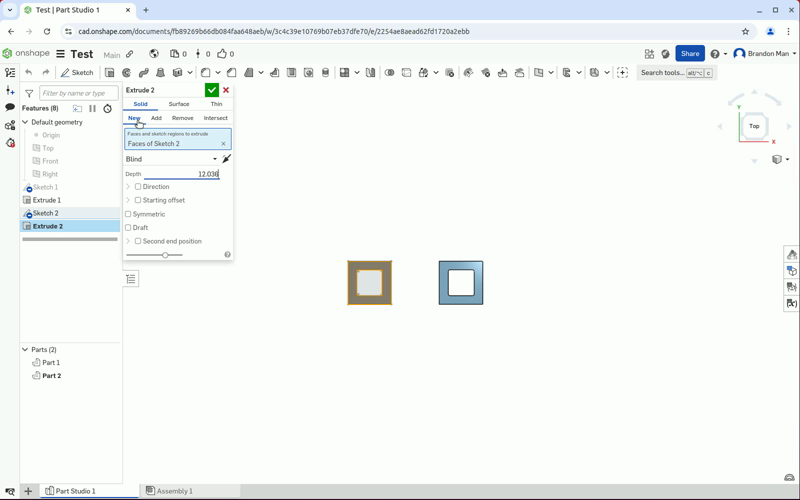
key(enter)
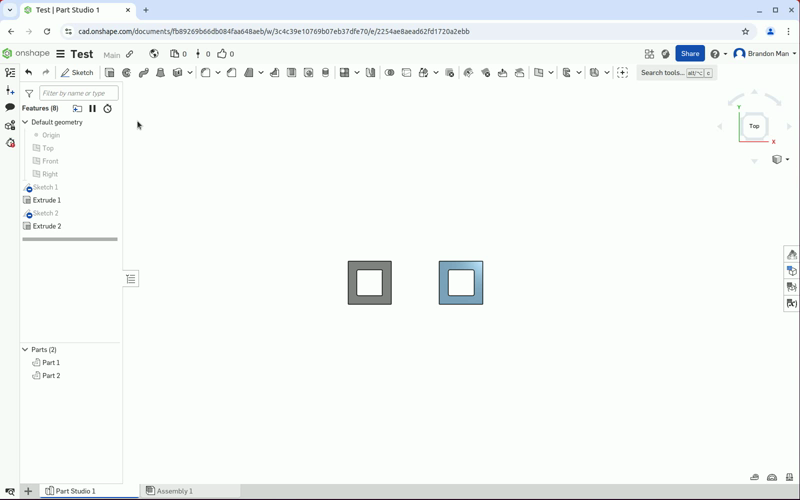
key(shift+h)
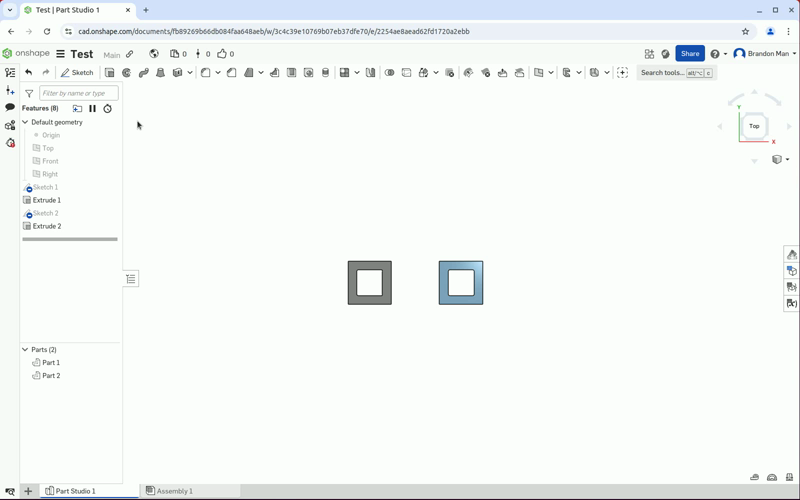
key(shift+h)
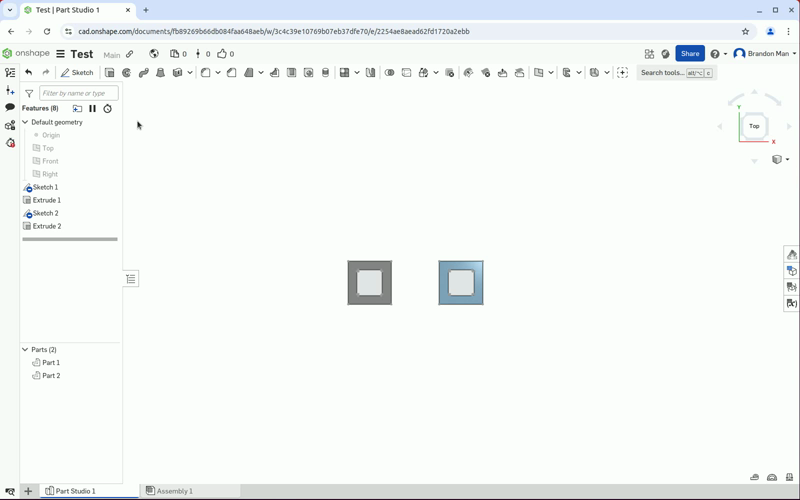
key(shift+7)
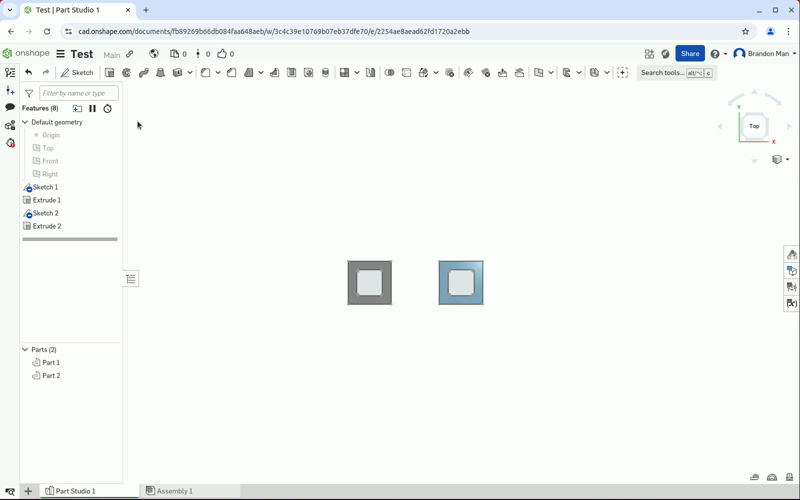
key(up, 3)
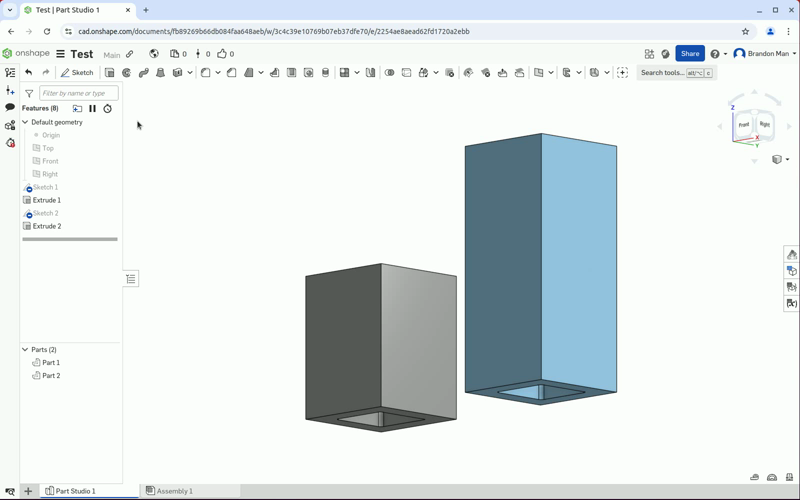
key(left, 3)
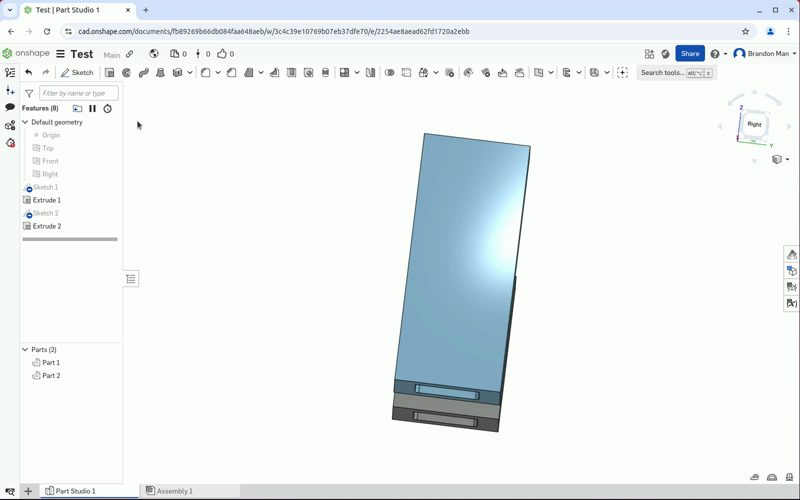
key(right, 3)
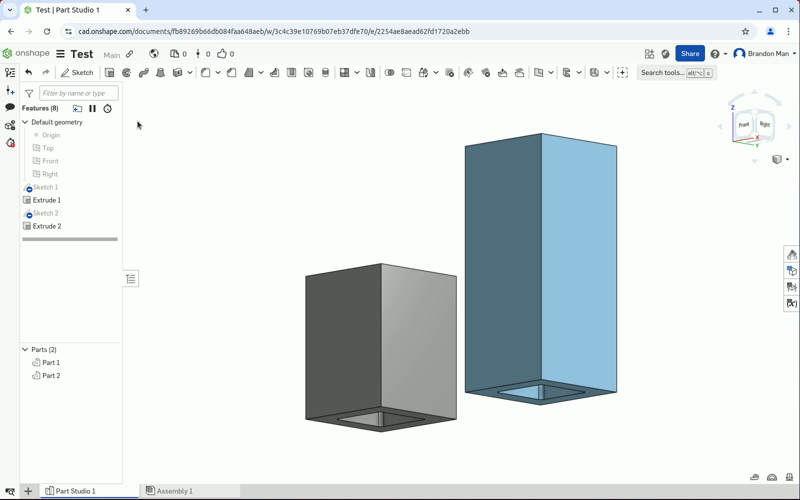
key(down, 3)
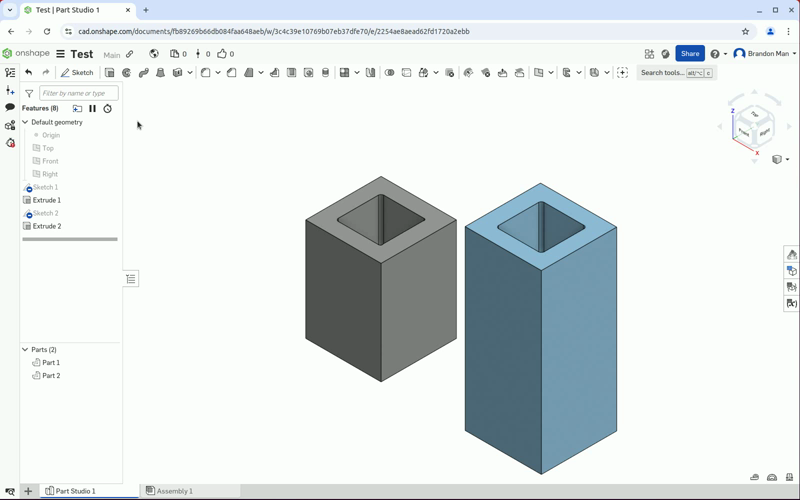
mouse_move(73, 189)
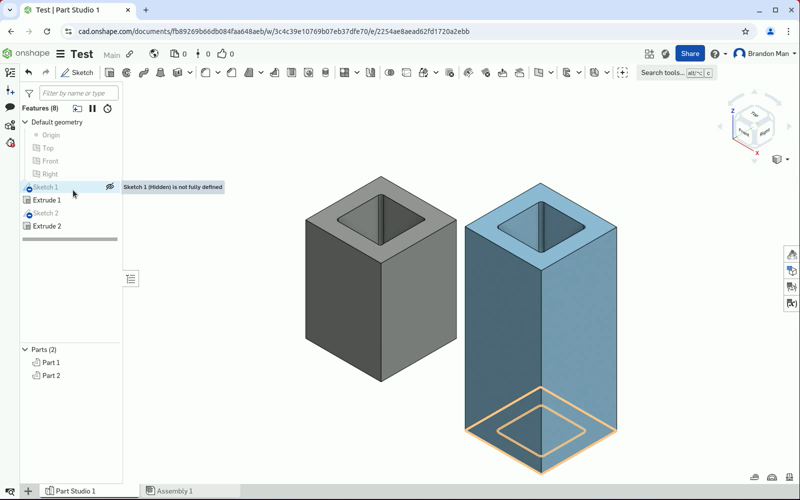
click(73, 189)